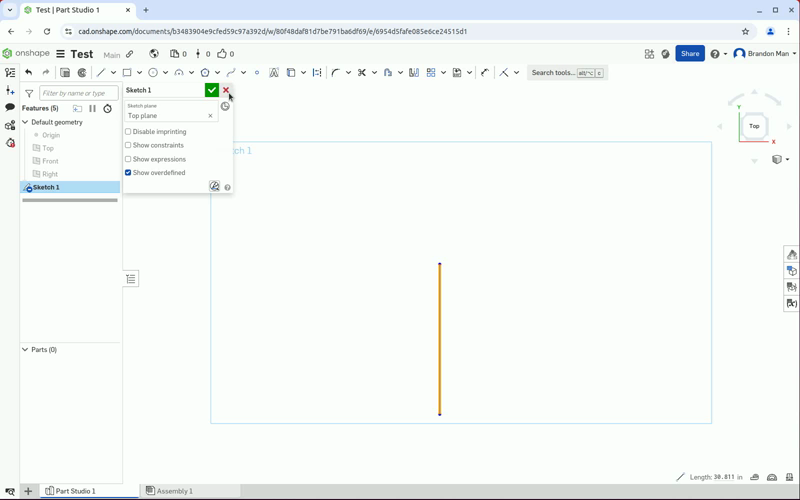
key(shift+h)
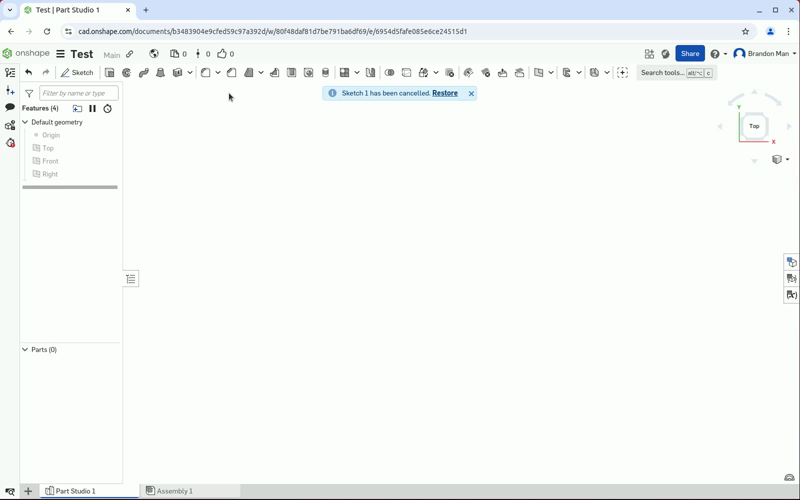
mouse_move(73, 352)
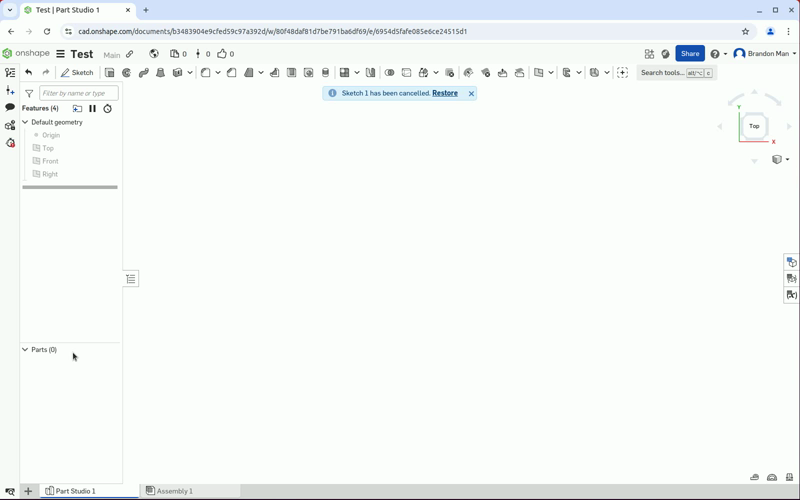
key(y)
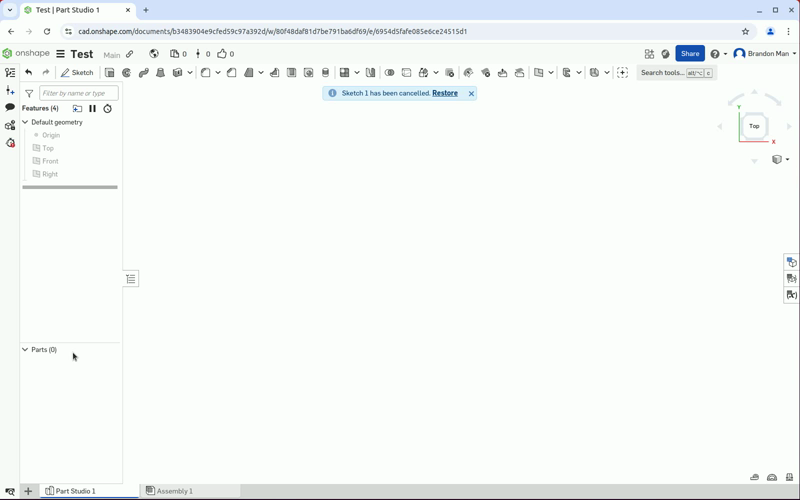
key(shift+p)
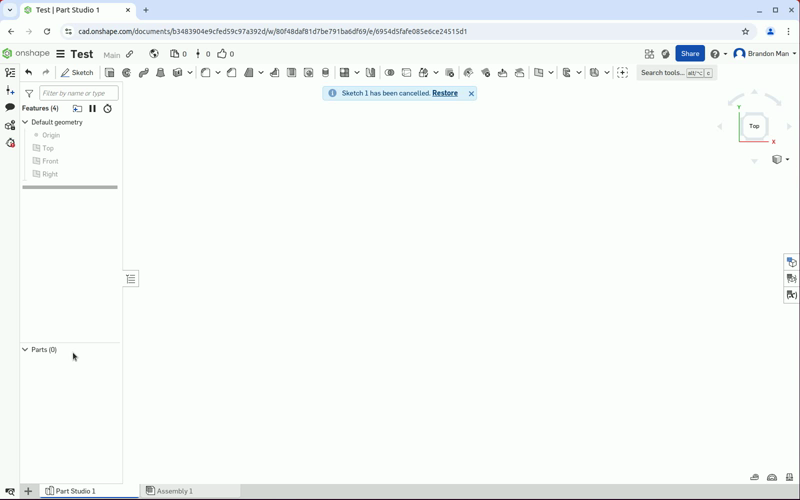
key(space)
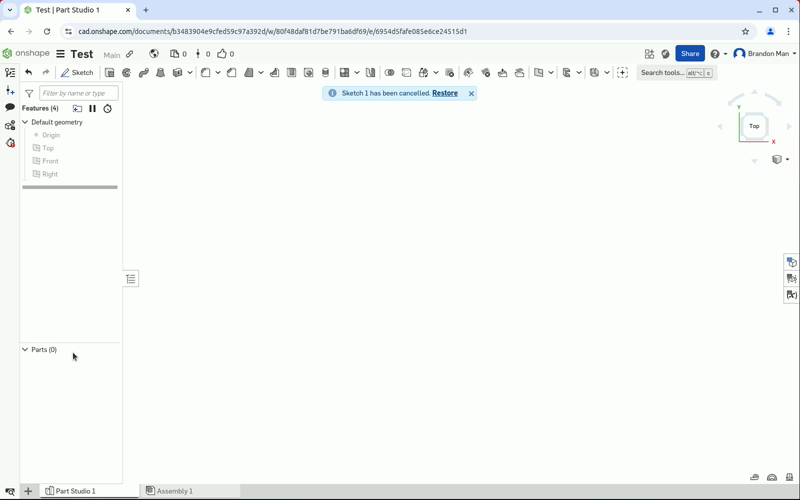
key_down(shift)
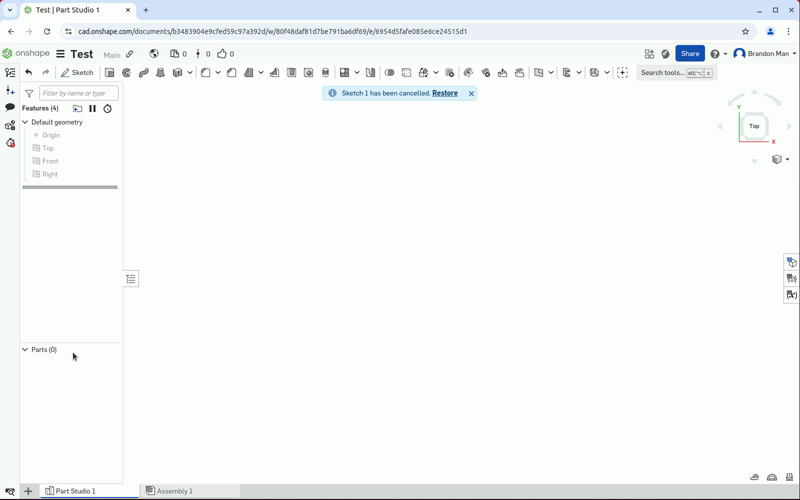
key(up)
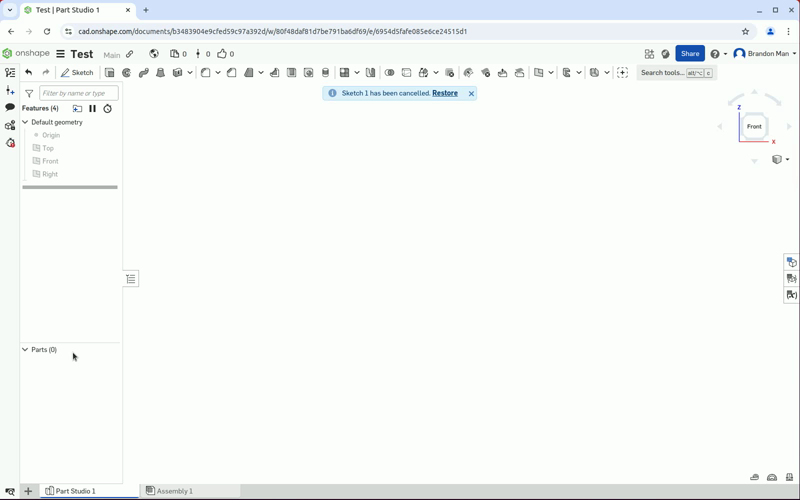
key_up(shift)
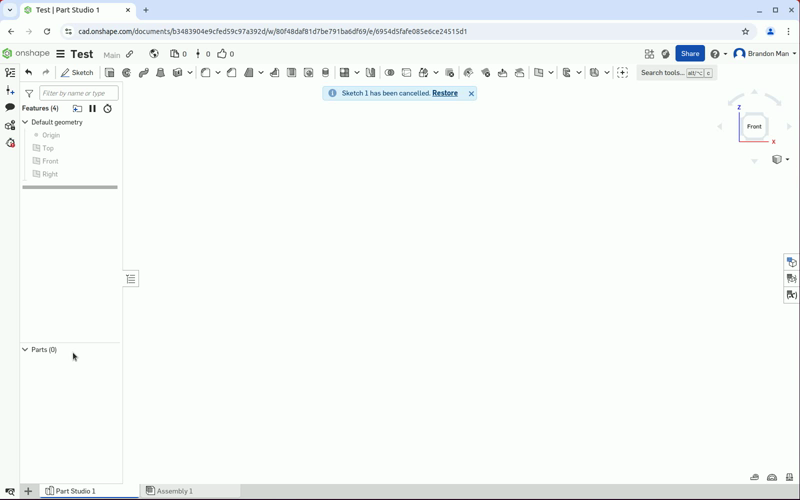
mouse_move(73, 352)
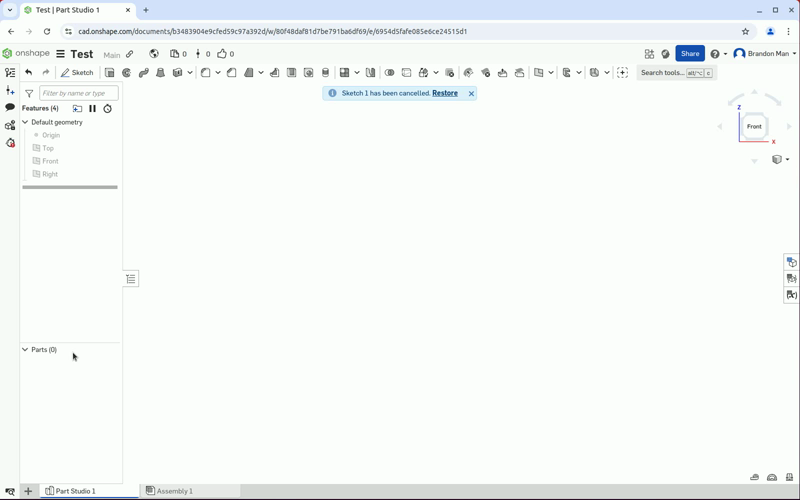
key(shift+y)
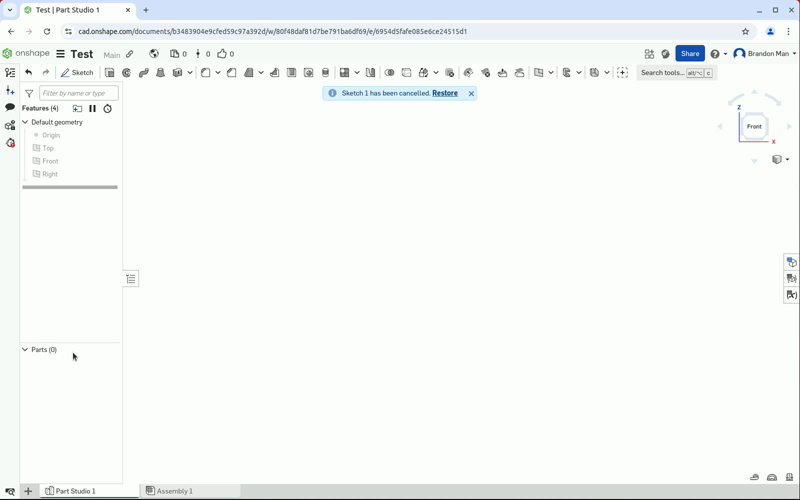
key(shift+s)
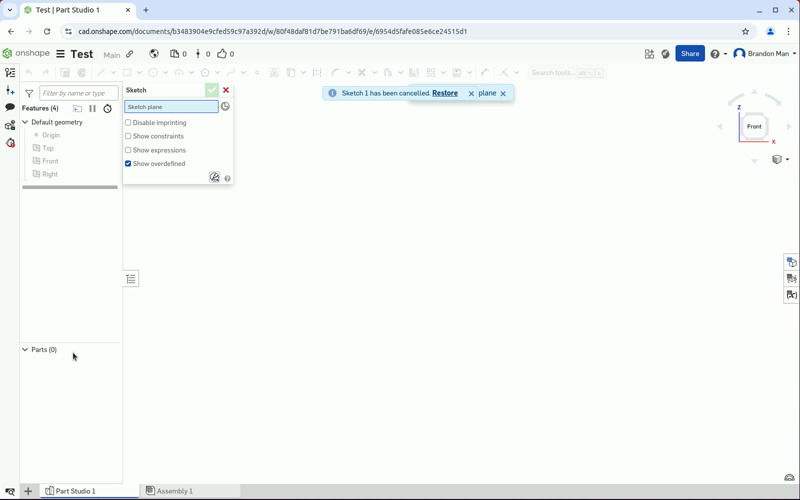
mouse_move(73, 163)
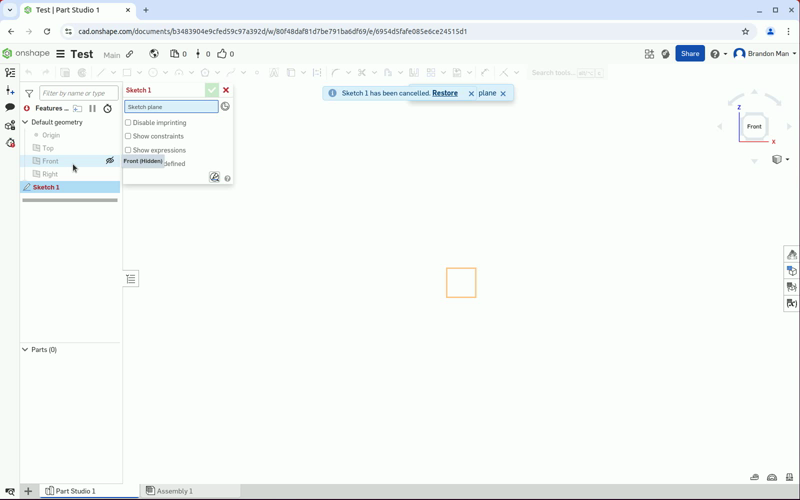
click(73, 163)
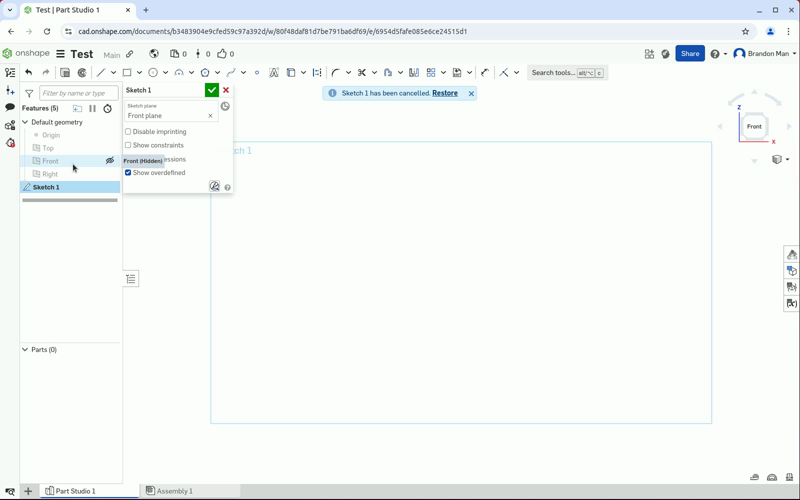
mouse_move(73, 352)
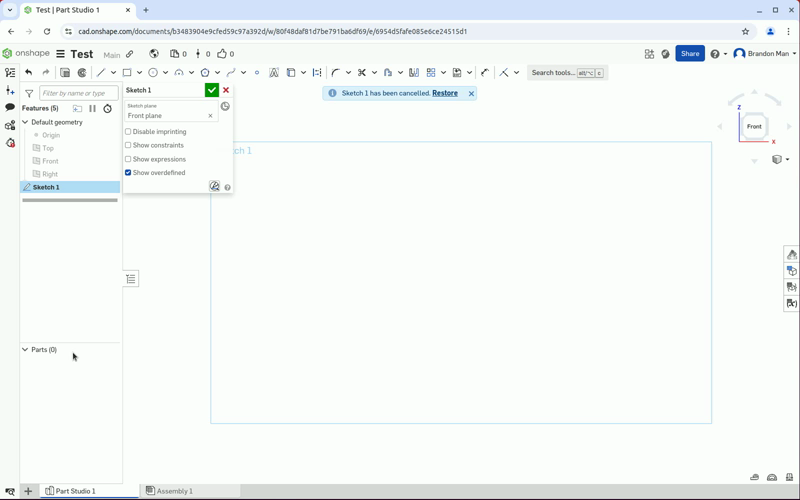
key(y)
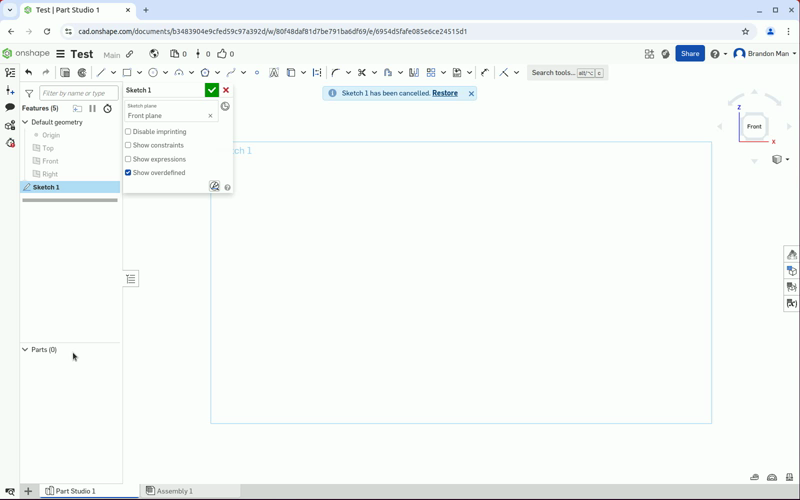
key(a)
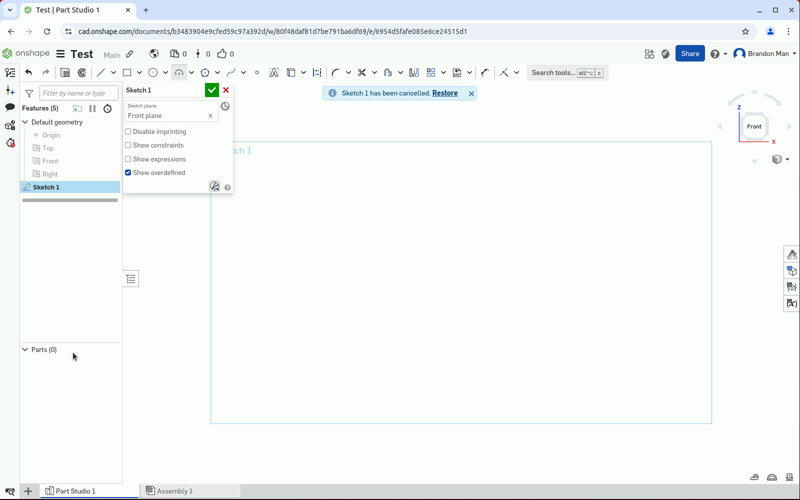
key_down(shift)
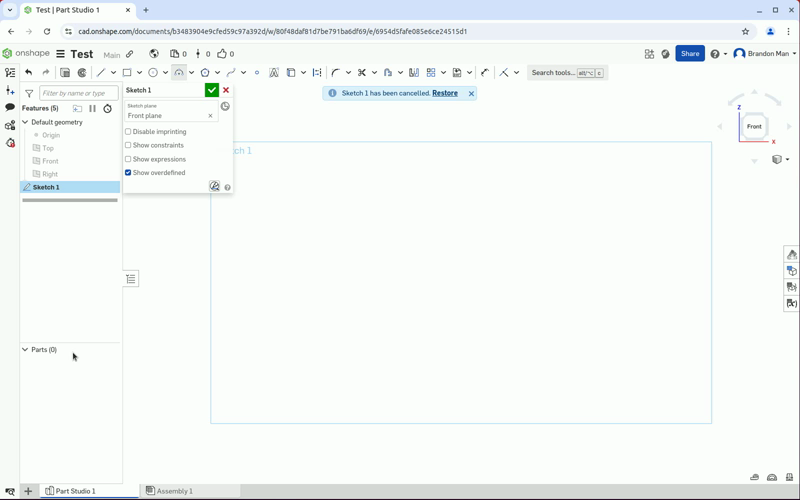
mouse_move(389, 281)
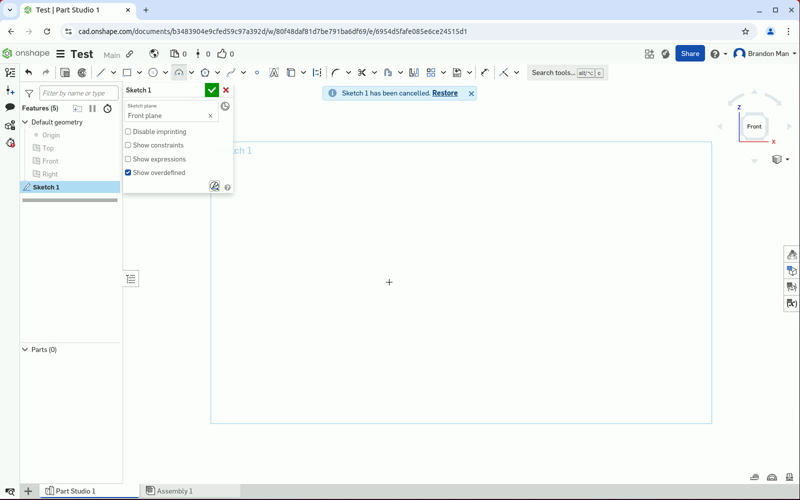
click(389, 281)
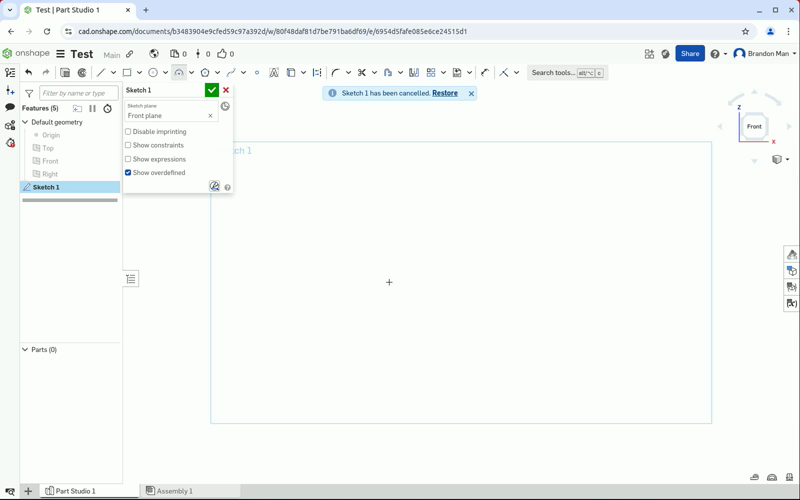
key_up(shift)
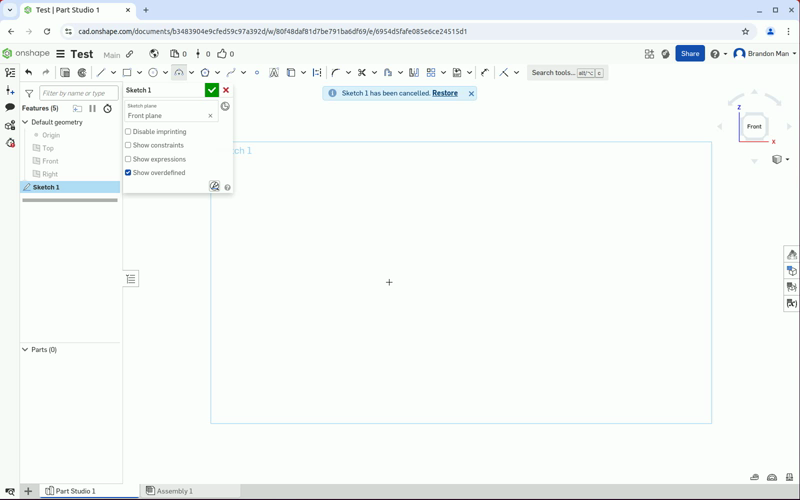
key_down(shift)
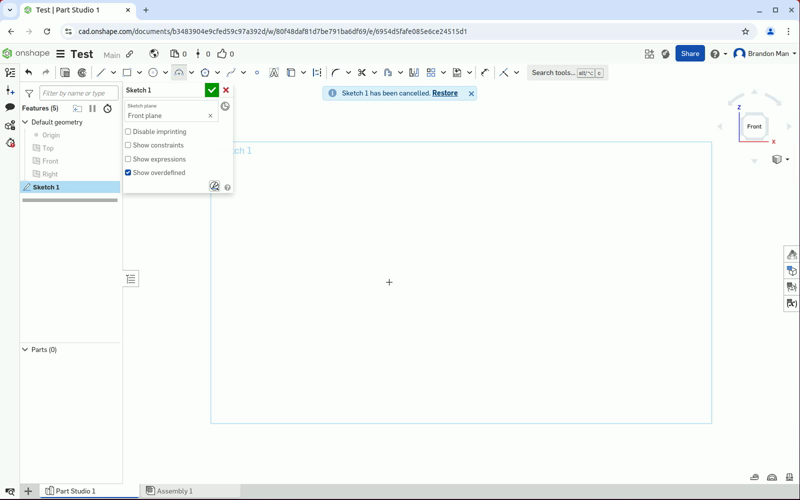
mouse_move(390, 283)
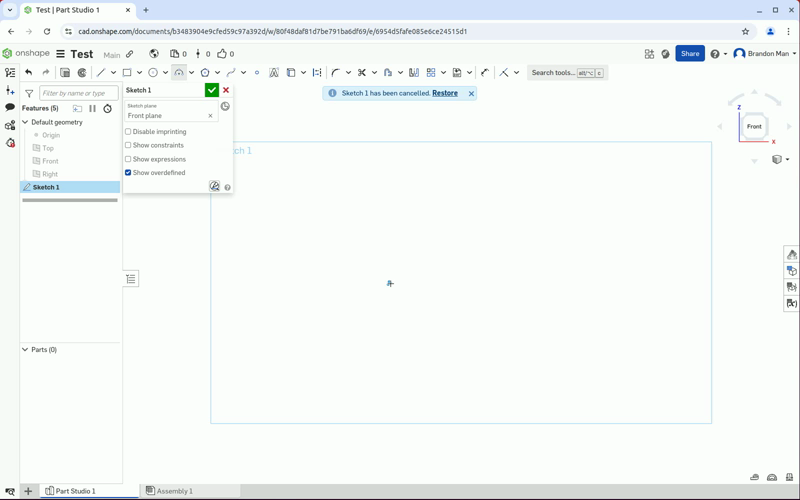
scroll(6)
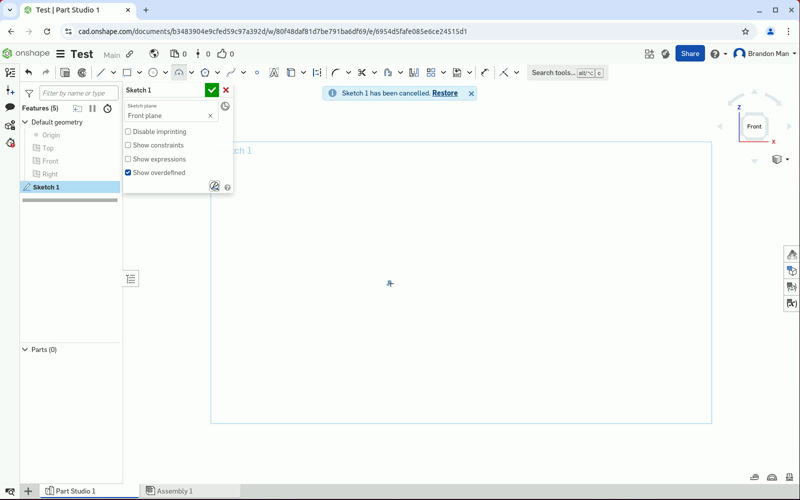
scroll(6)
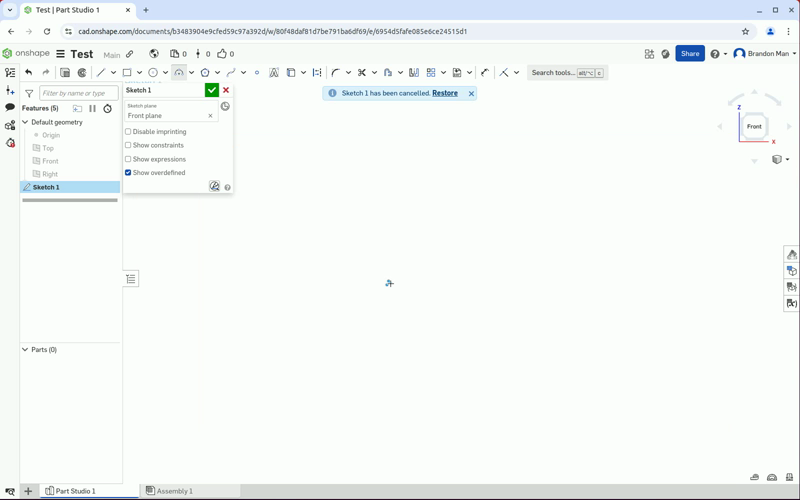
scroll(6)
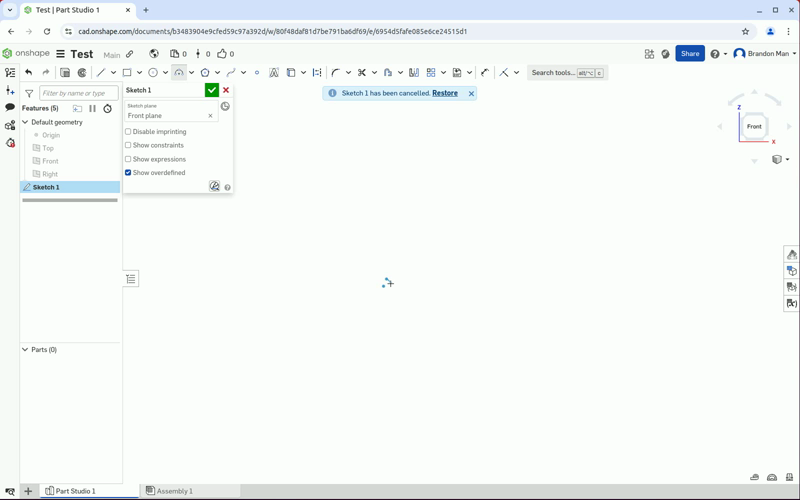
scroll(6)
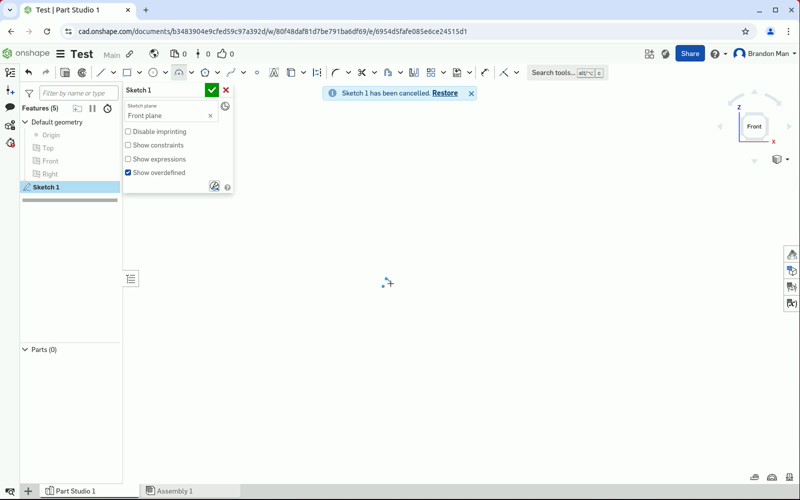
scroll(6)
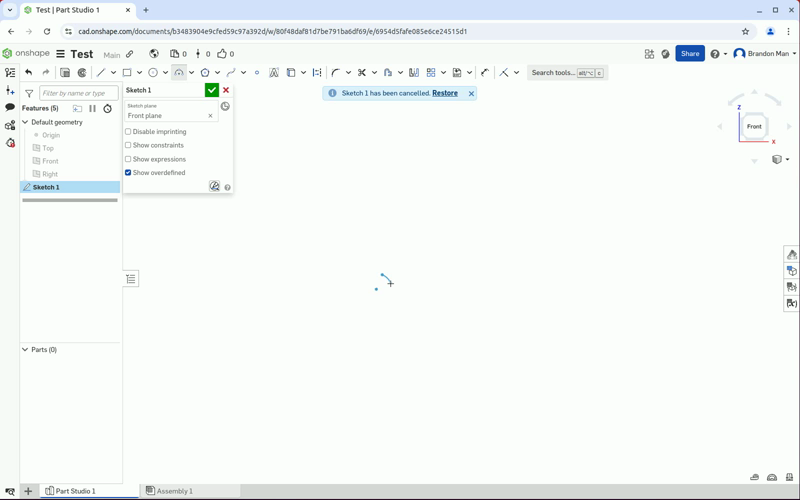
scroll(6)
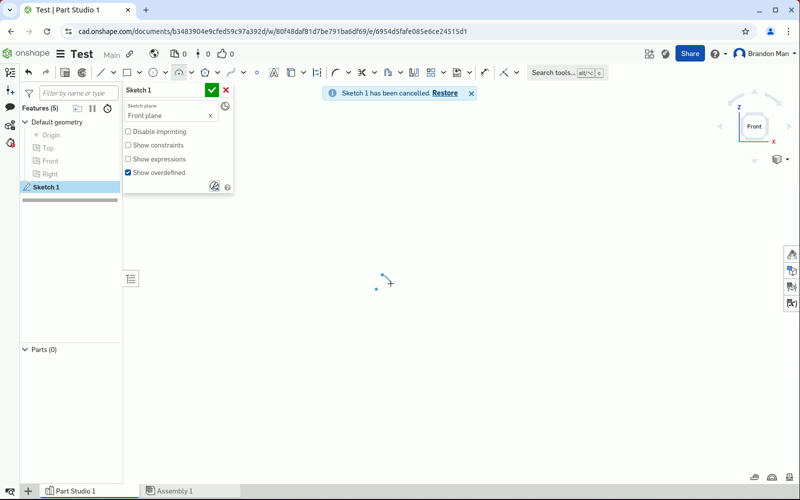
scroll(6)
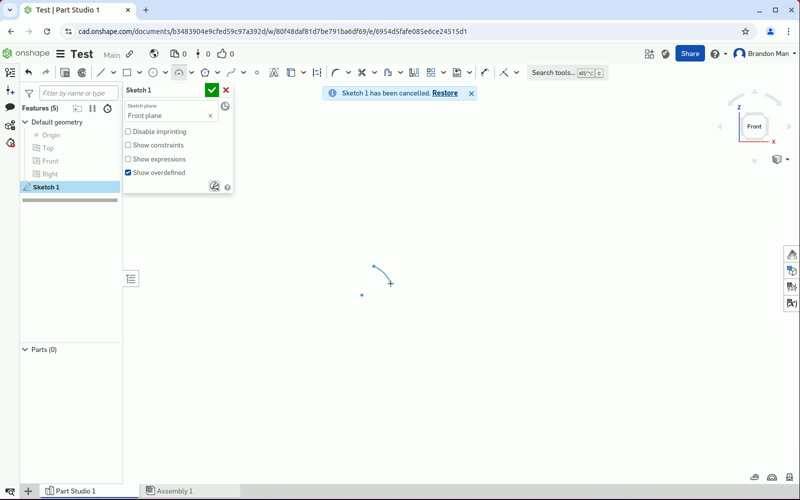
click(390, 283)
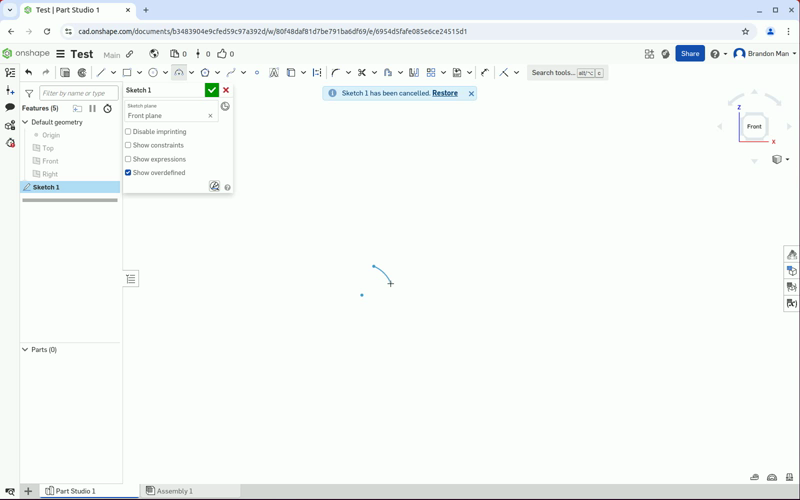
scroll(-6)
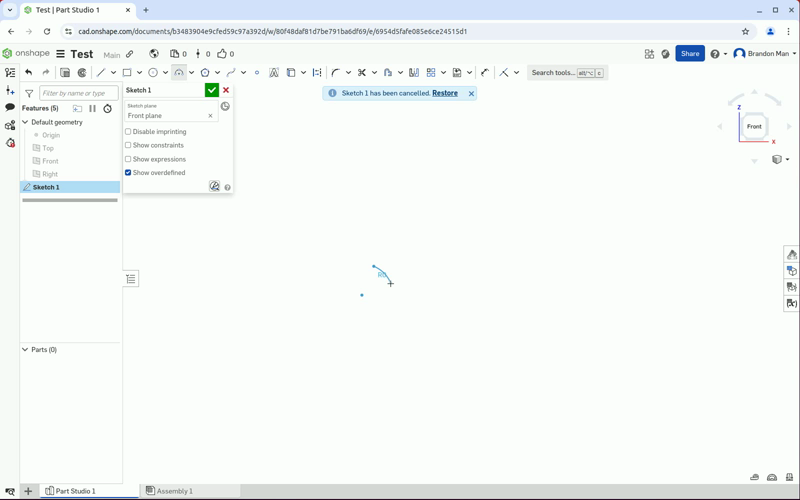
scroll(-6)
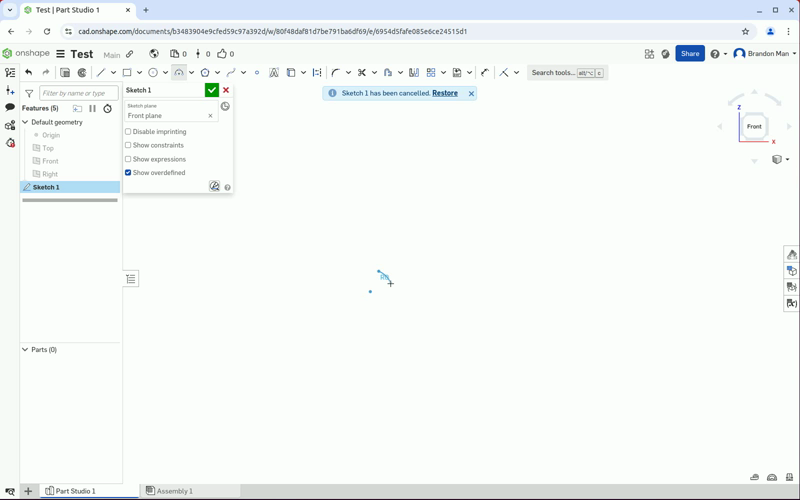
scroll(-6)
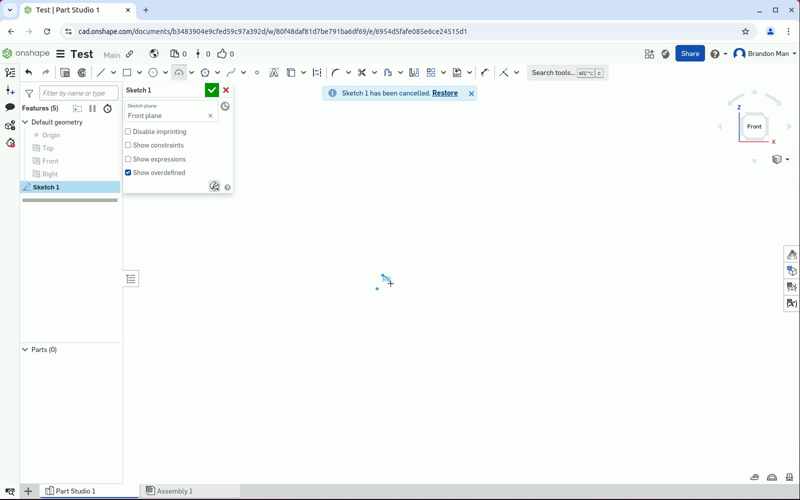
scroll(-6)
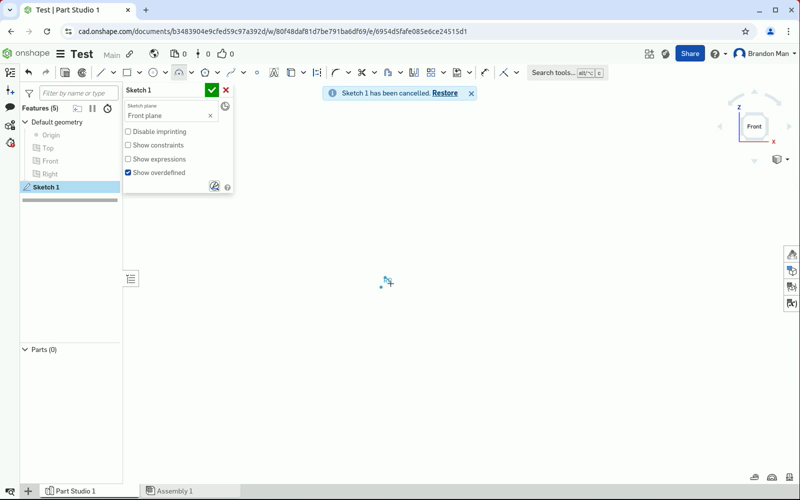
scroll(-6)
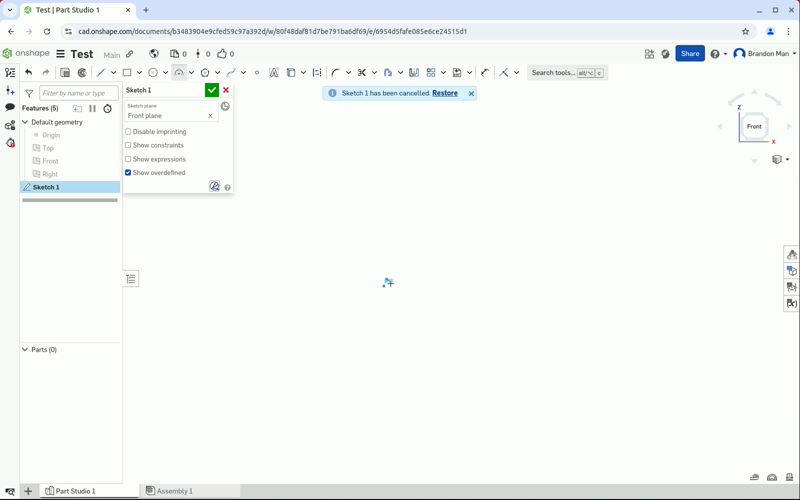
scroll(-6)
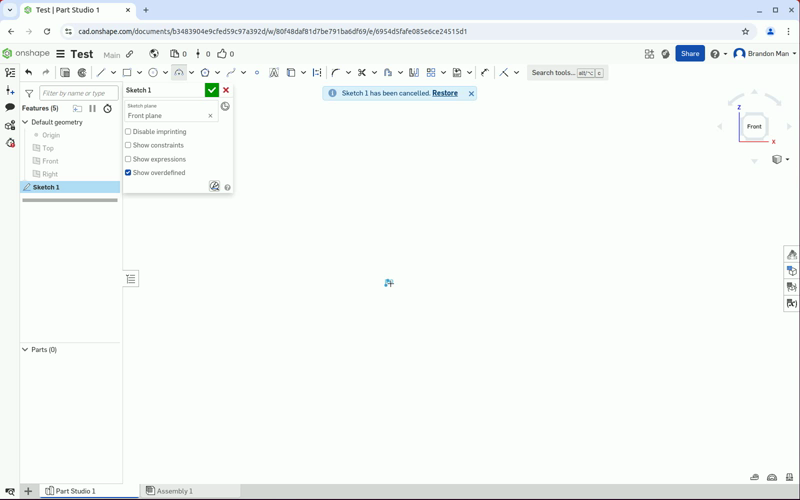
scroll(-6)
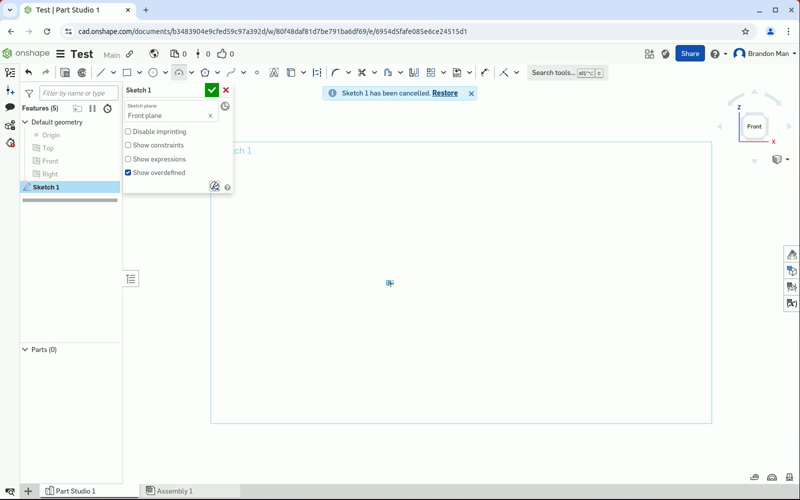
mouse_move(389, 282)
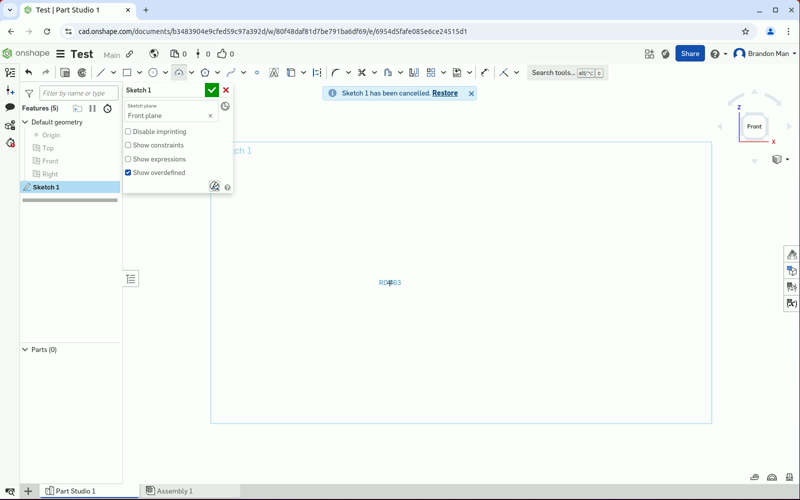
scroll(6)
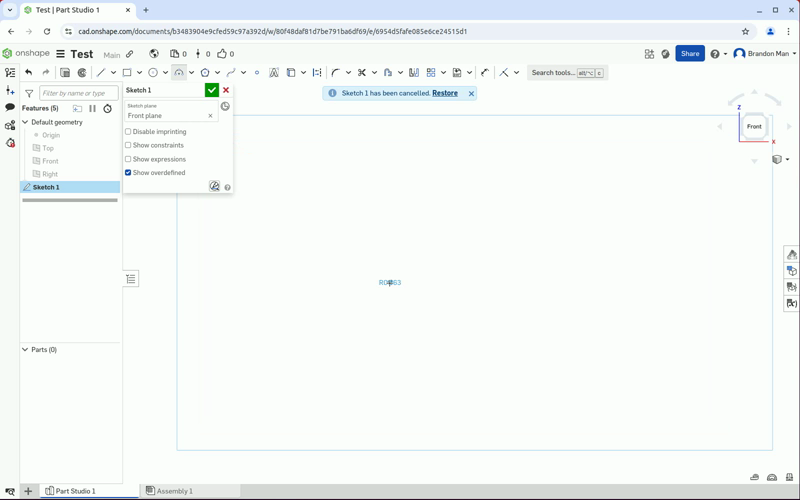
scroll(6)
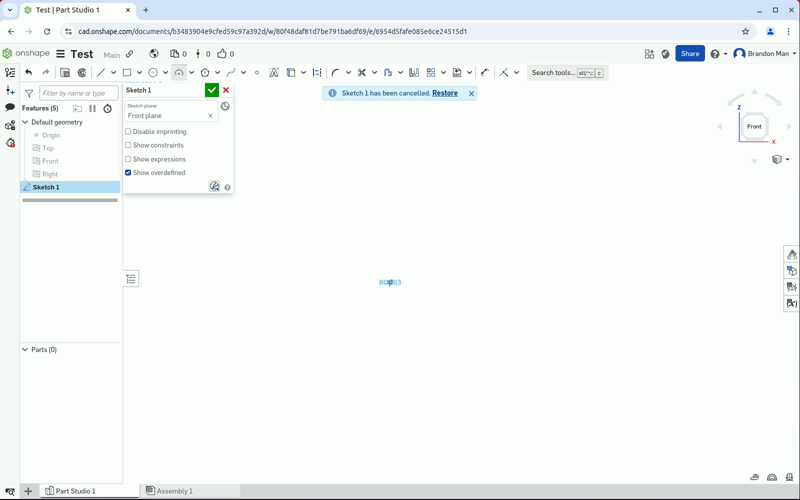
scroll(6)
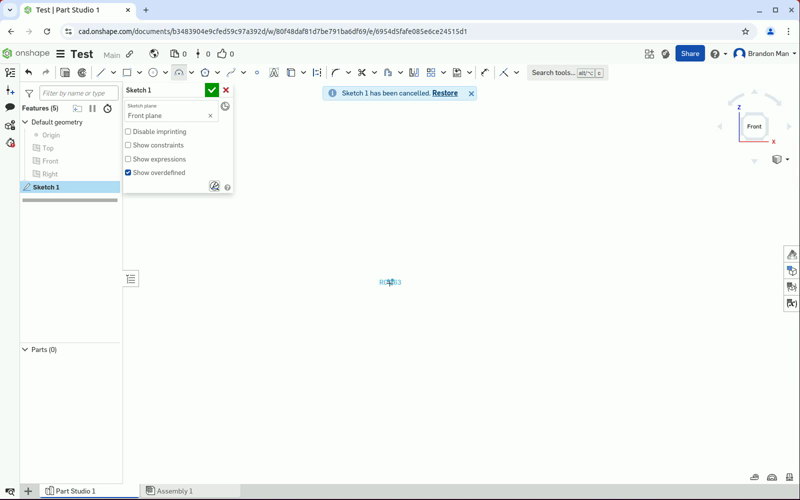
scroll(6)
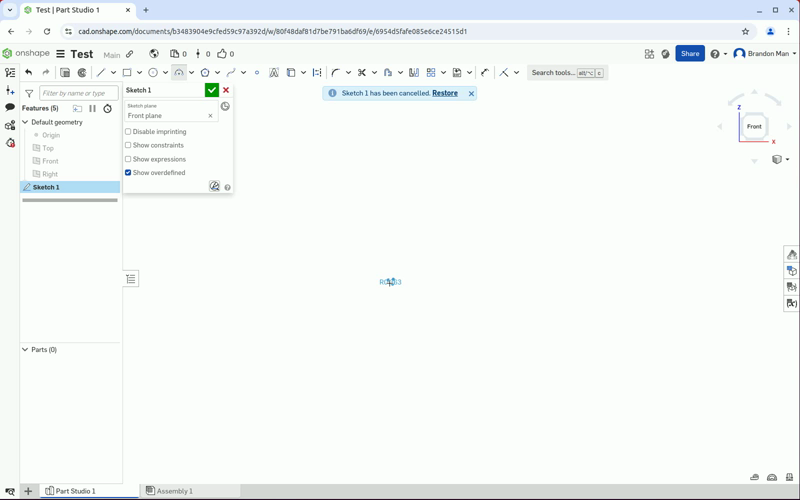
scroll(6)
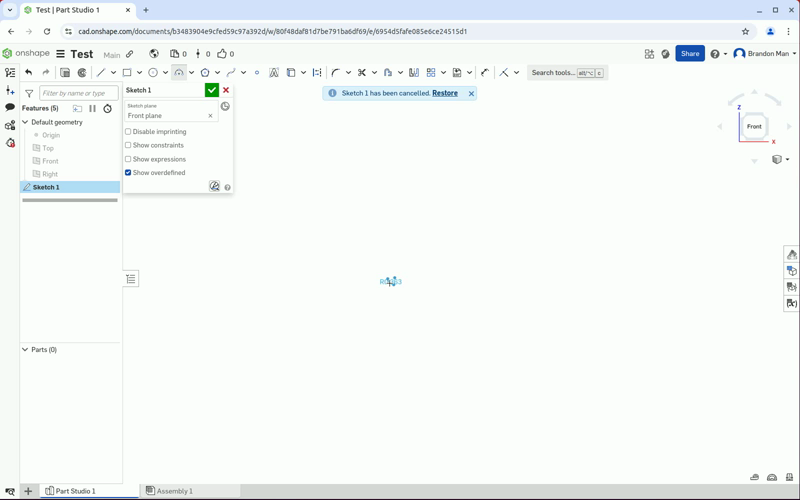
scroll(6)
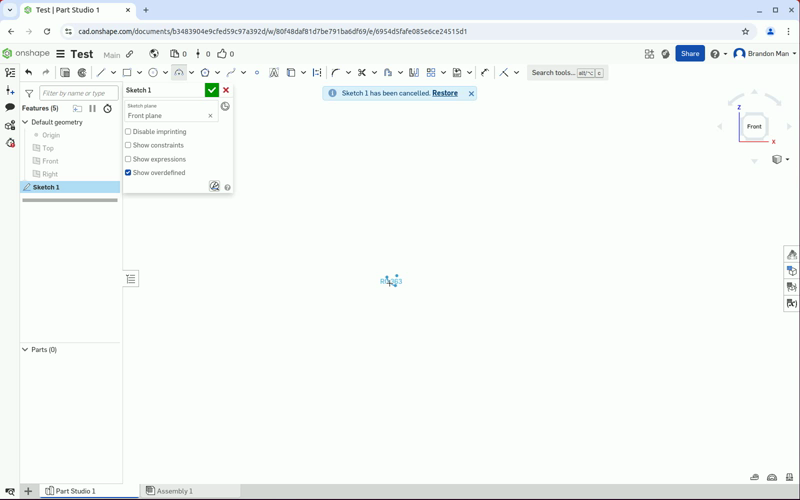
scroll(6)
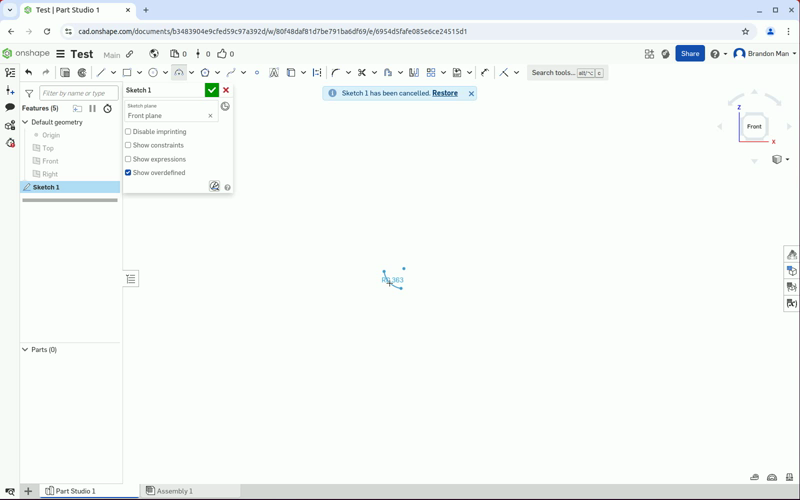
click(389, 282)
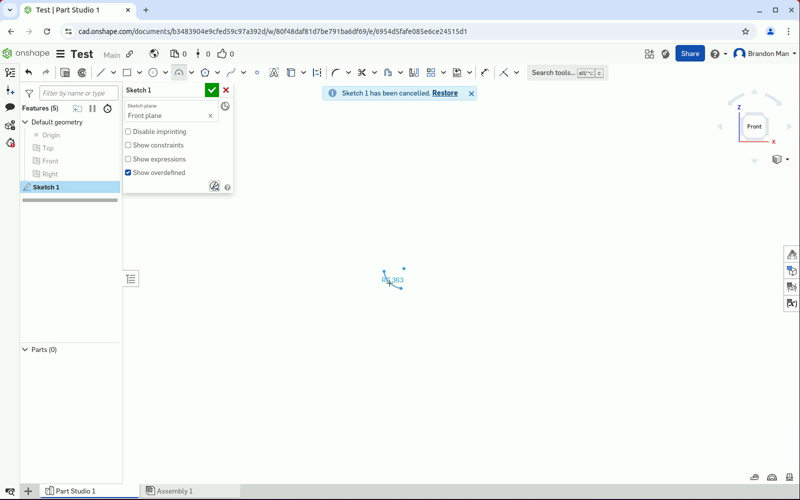
scroll(-6)
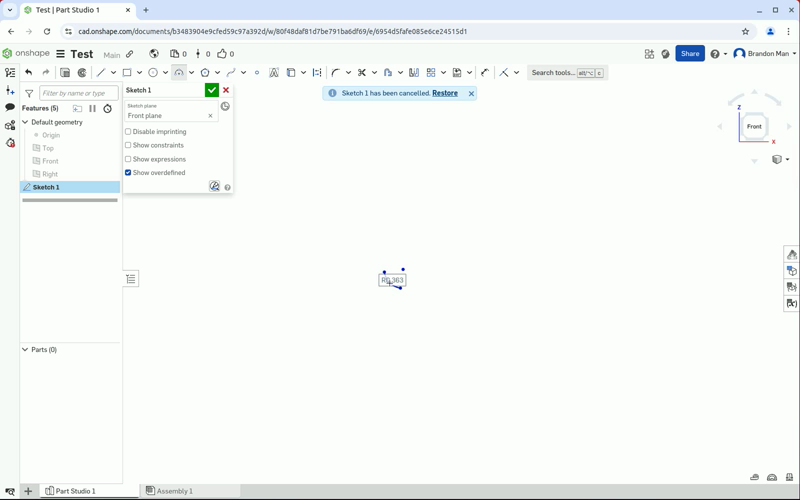
scroll(-6)
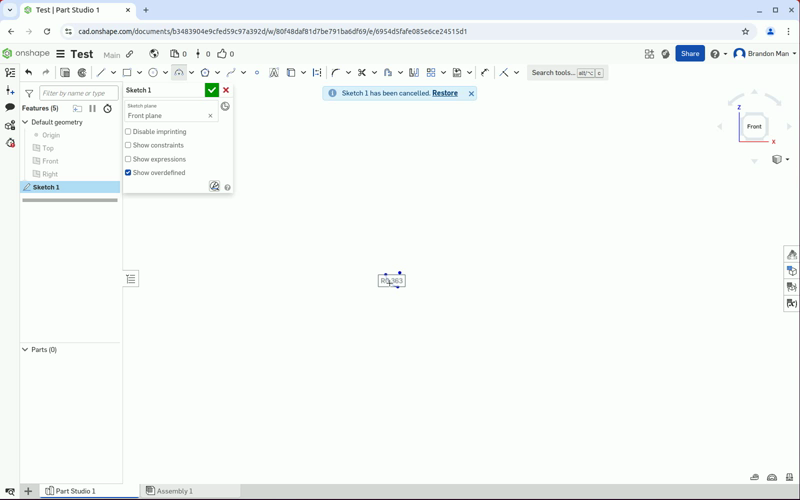
scroll(-6)
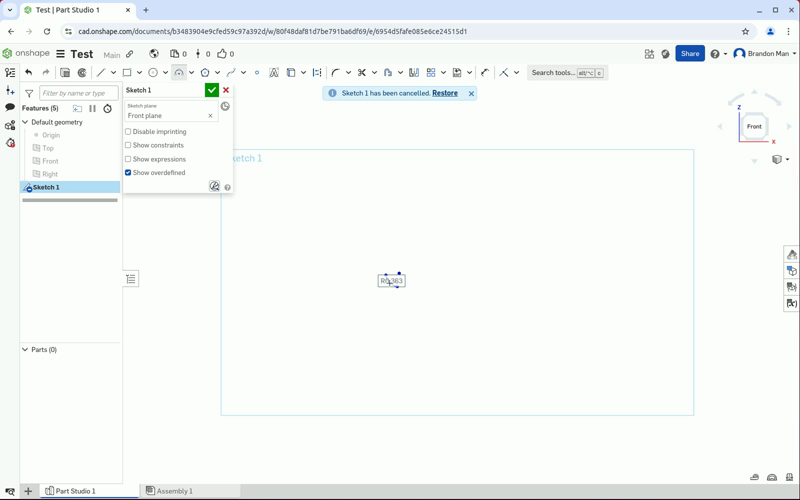
scroll(-6)
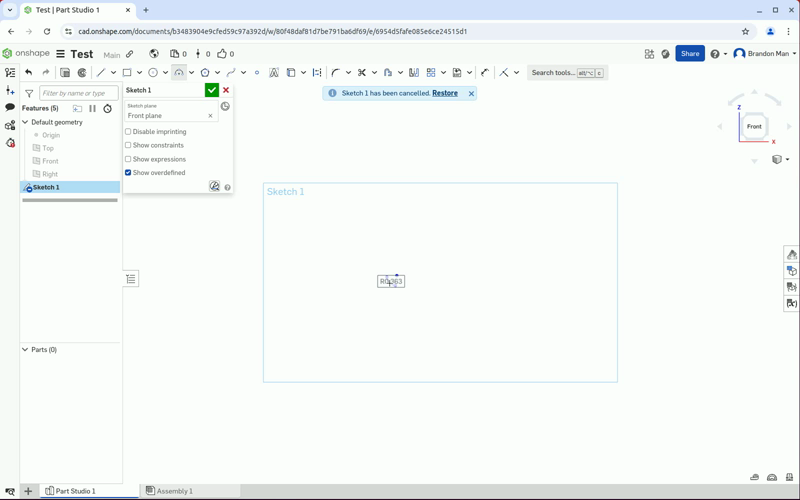
scroll(-6)
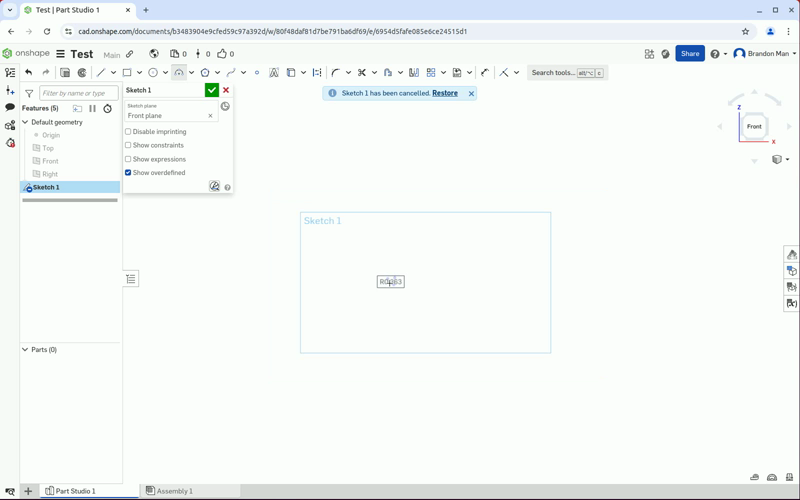
scroll(-6)
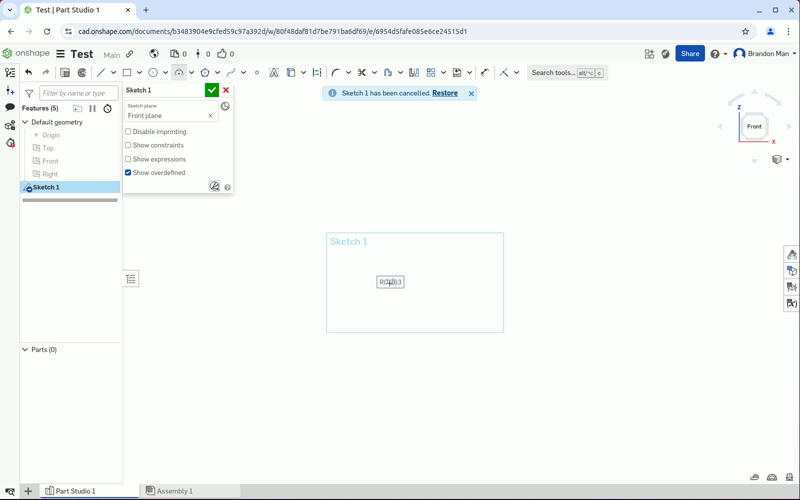
scroll(-6)
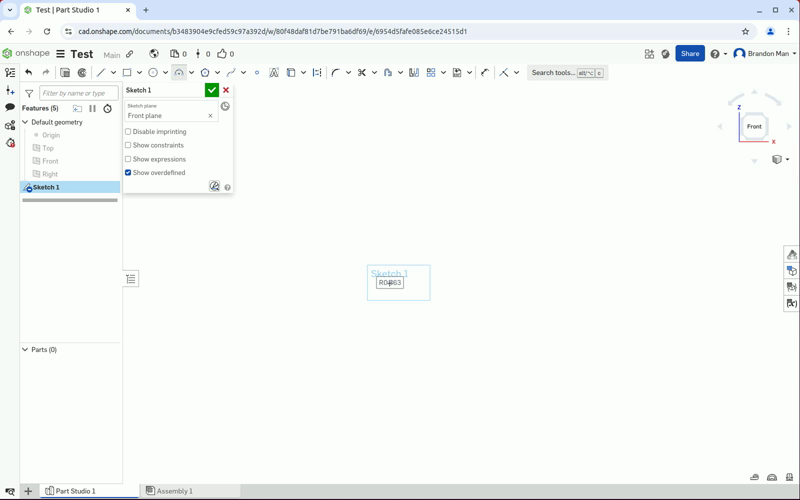
key_up(shift)
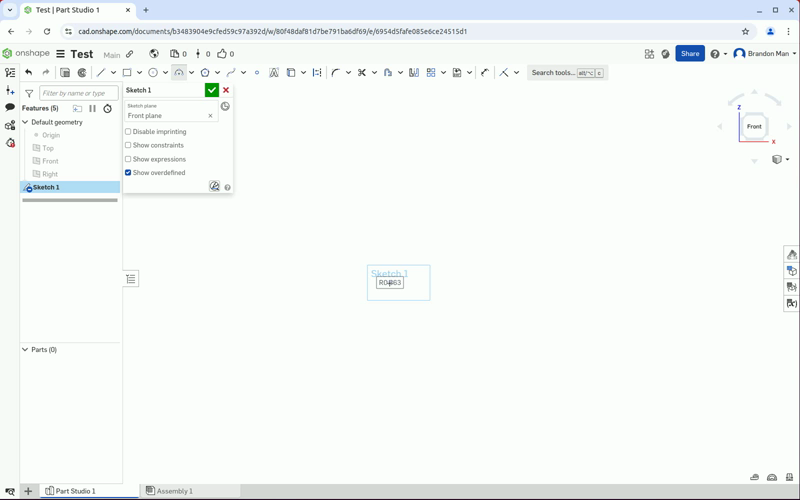
key(esc)
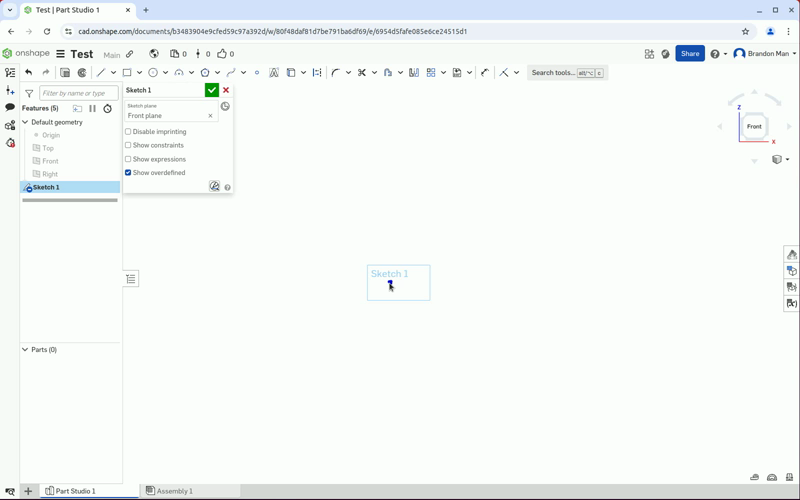
key(l)
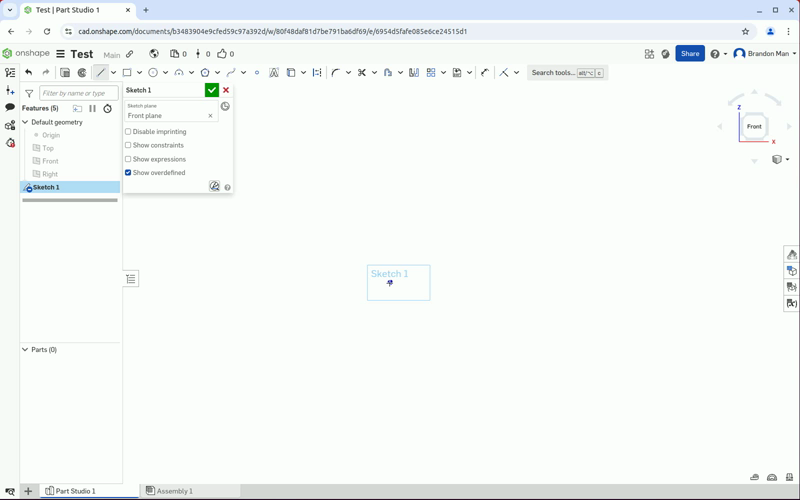
mouse_move(390, 283)
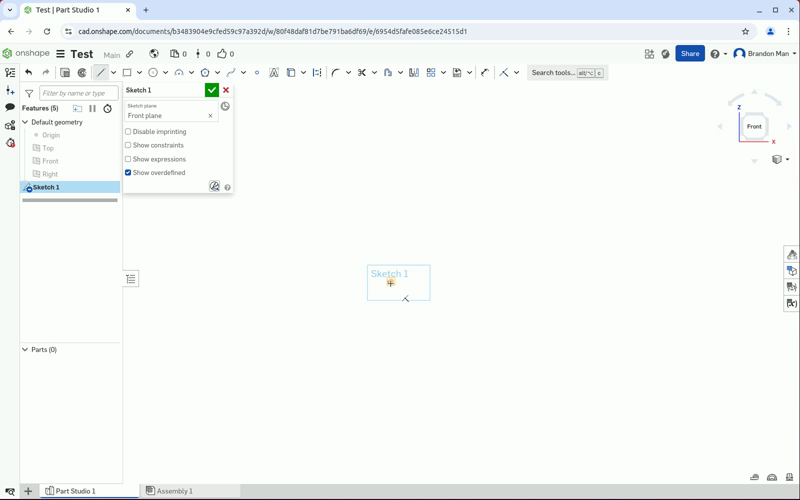
scroll(6)
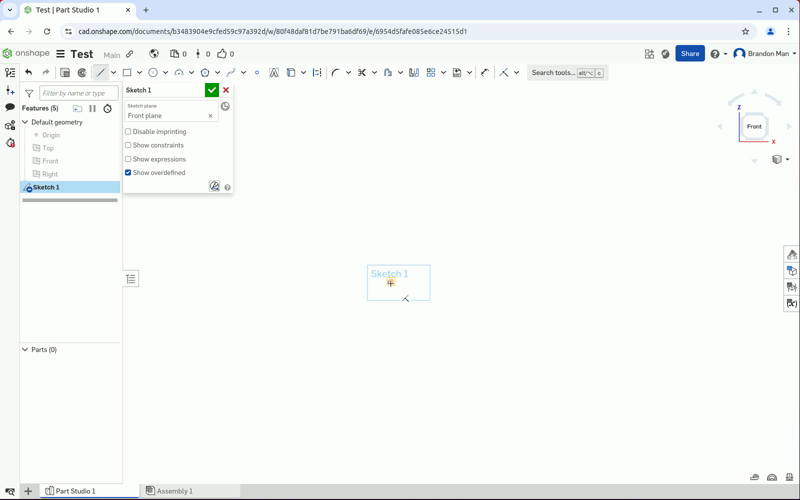
scroll(6)
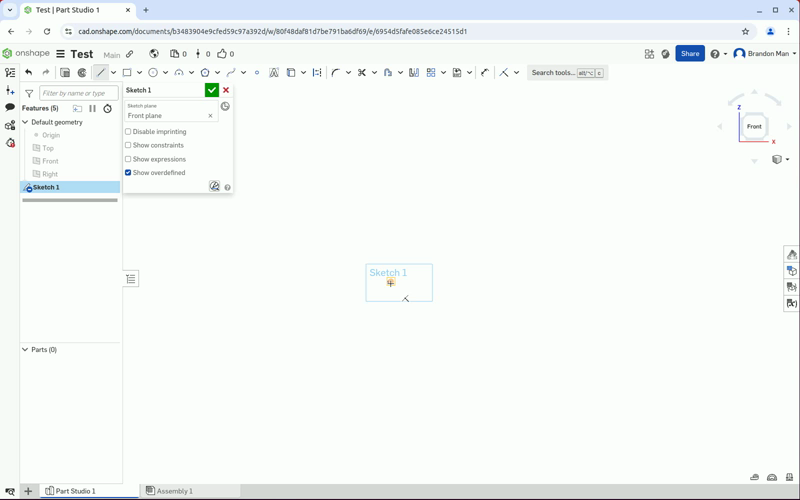
scroll(6)
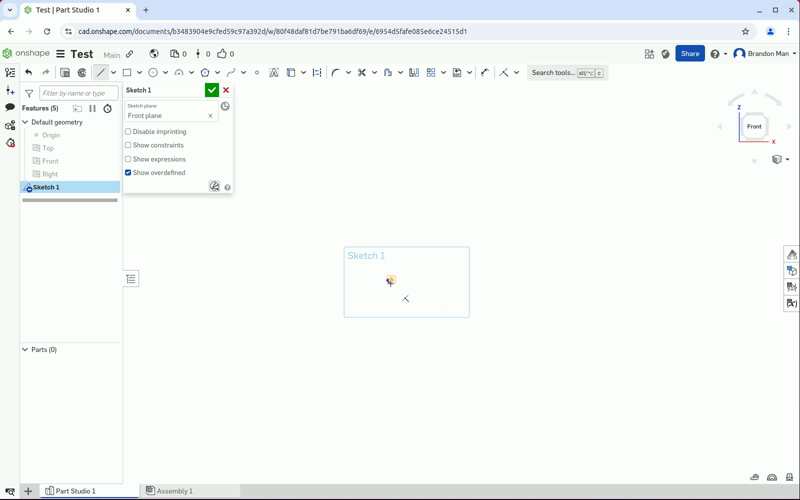
scroll(6)
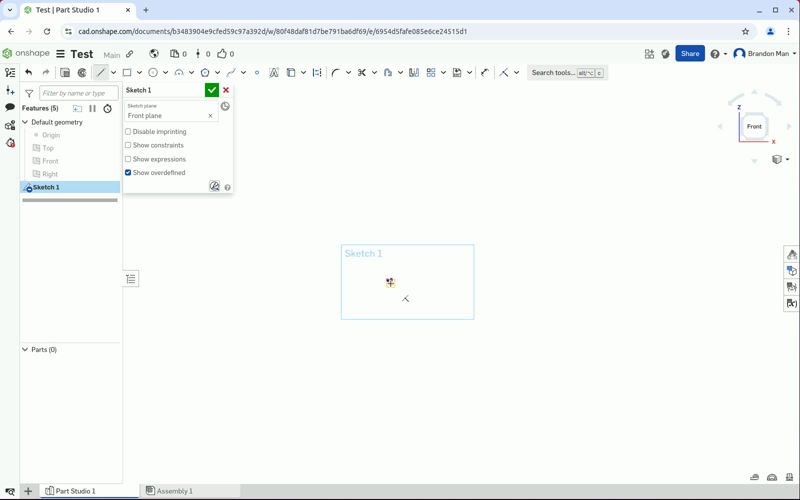
scroll(6)
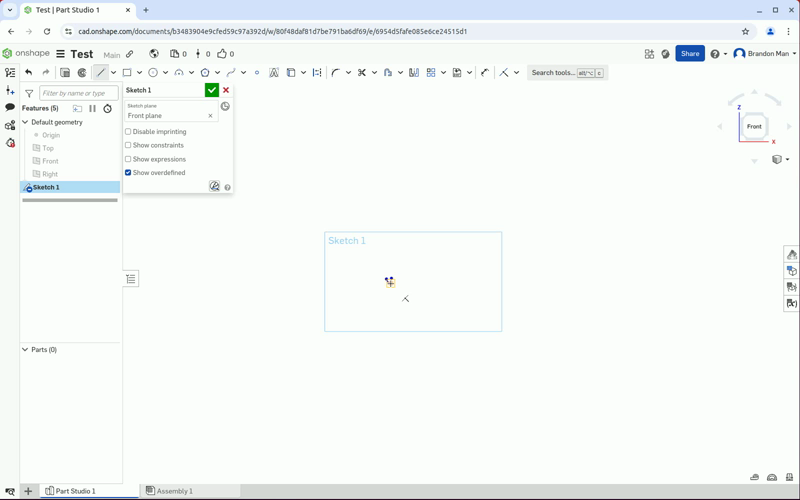
scroll(6)
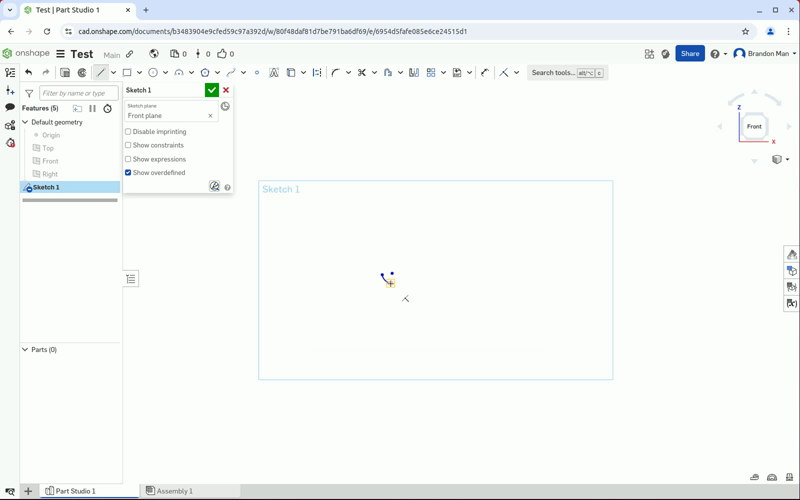
scroll(6)
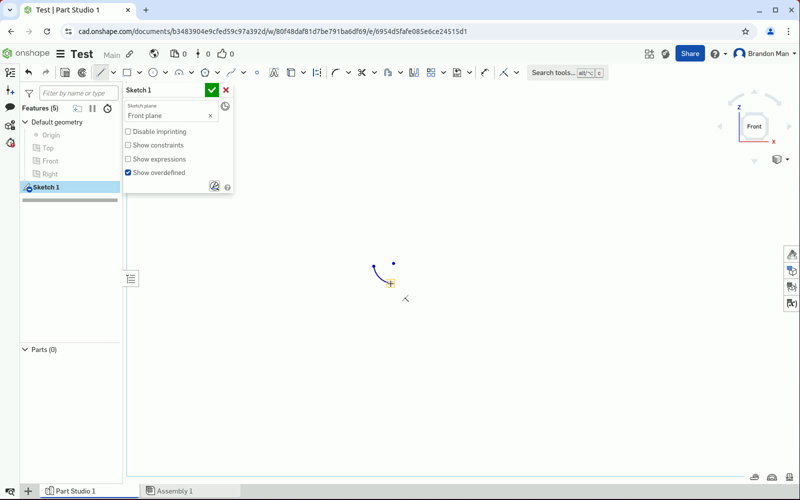
click(390, 283)
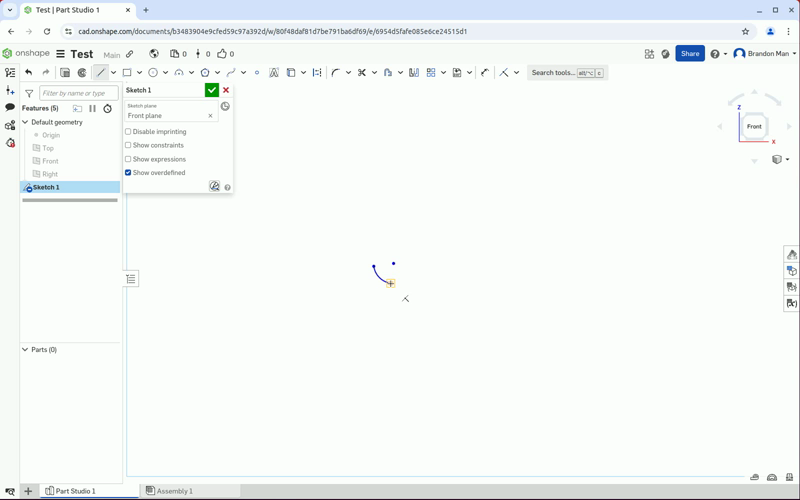
scroll(-6)
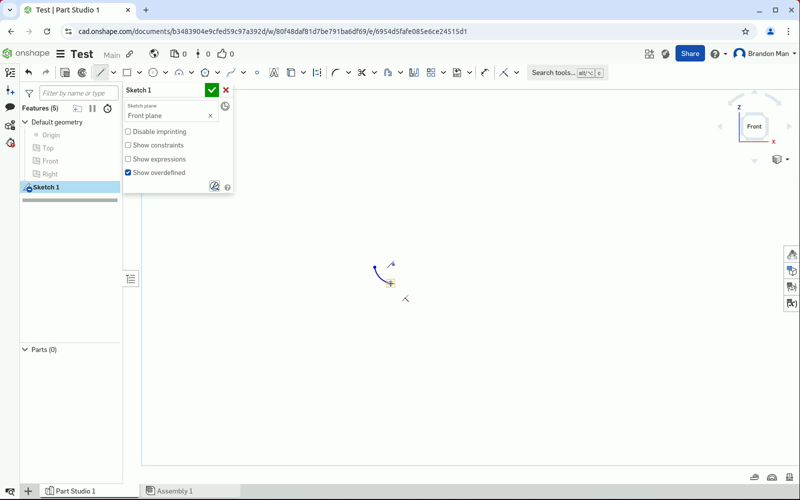
scroll(-6)
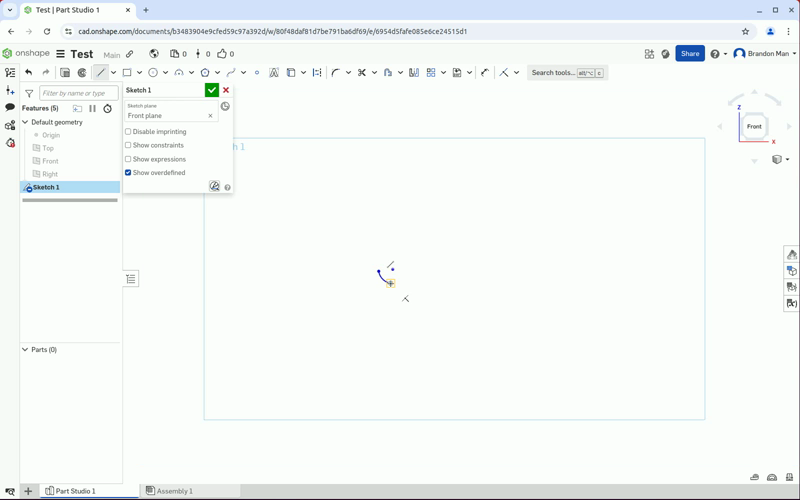
scroll(-6)
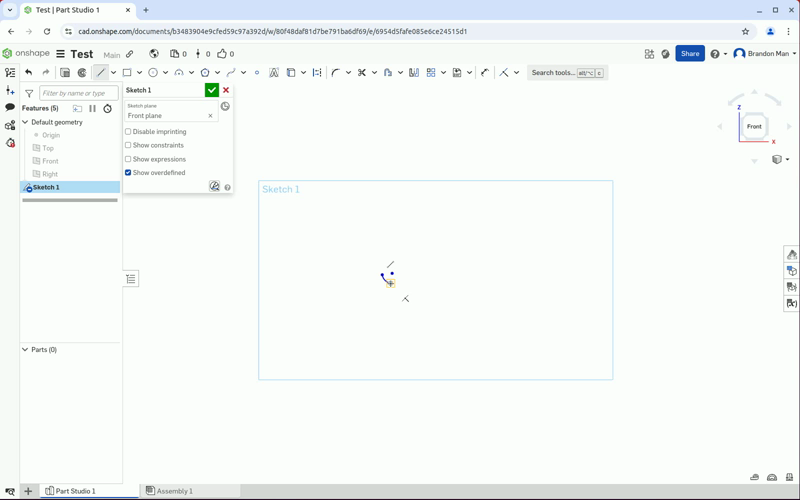
scroll(-6)
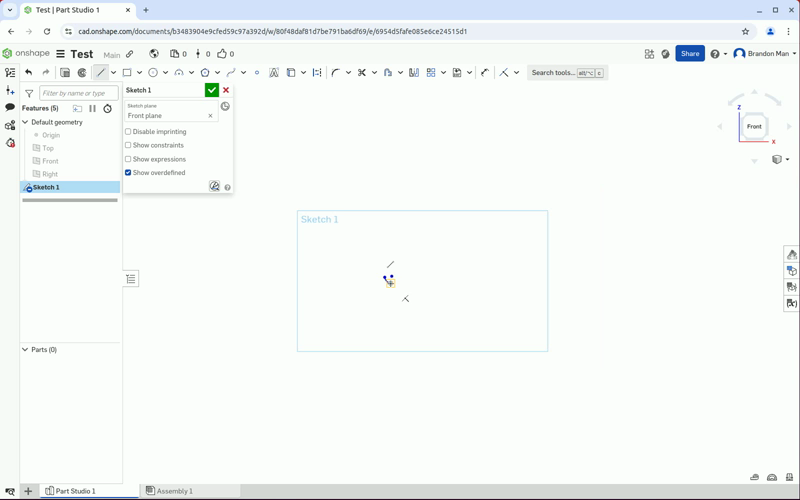
scroll(-6)
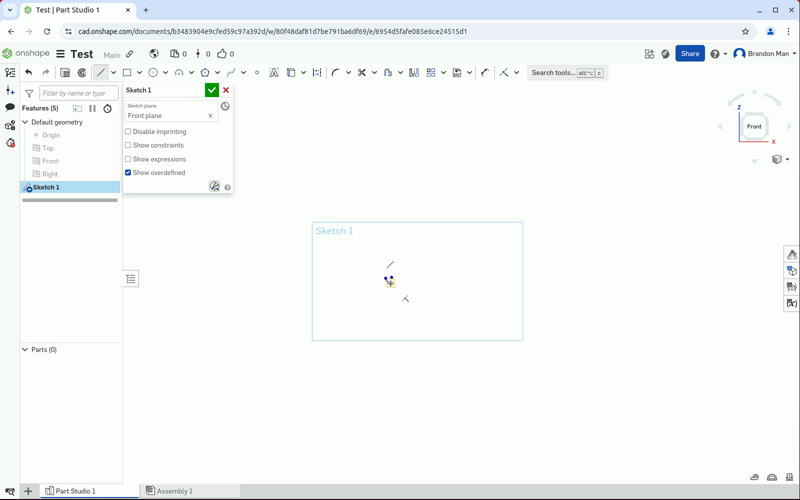
scroll(-6)
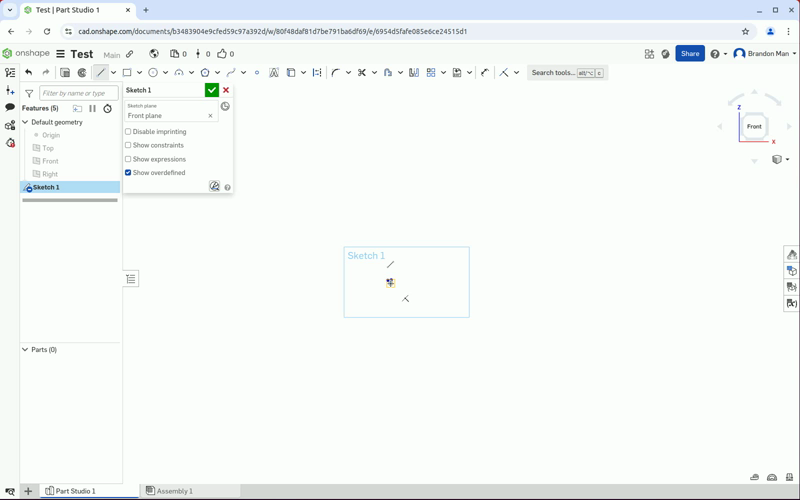
scroll(-6)
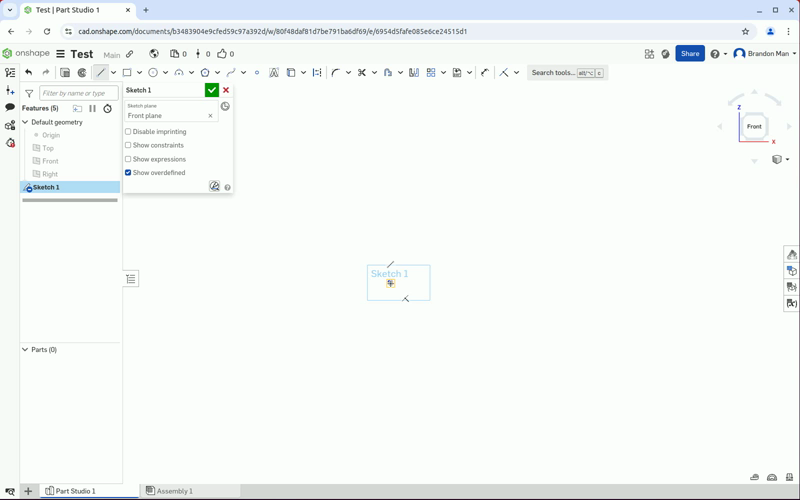
key_down(shift)
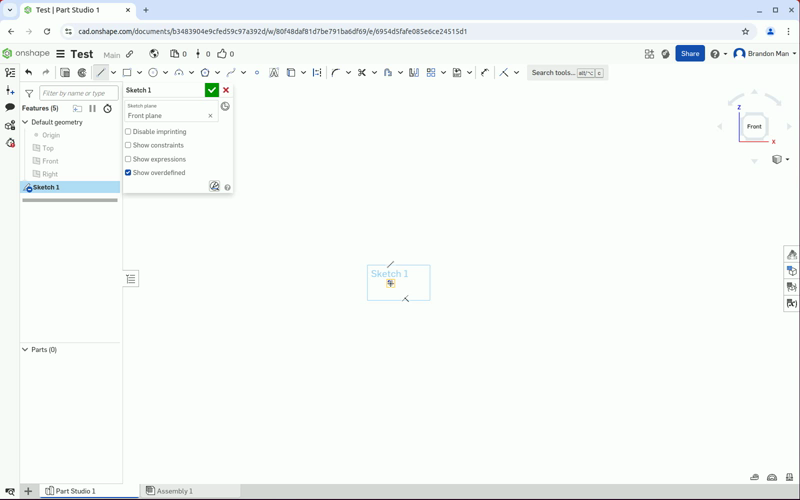
mouse_move(462, 283)
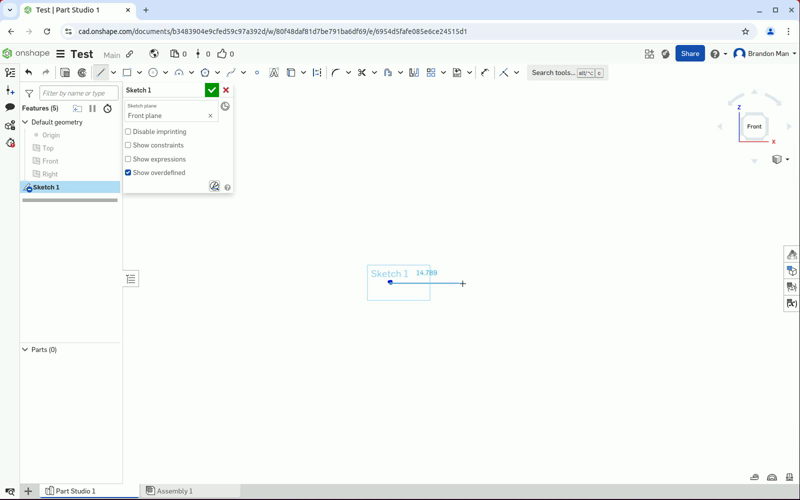
click(462, 283)
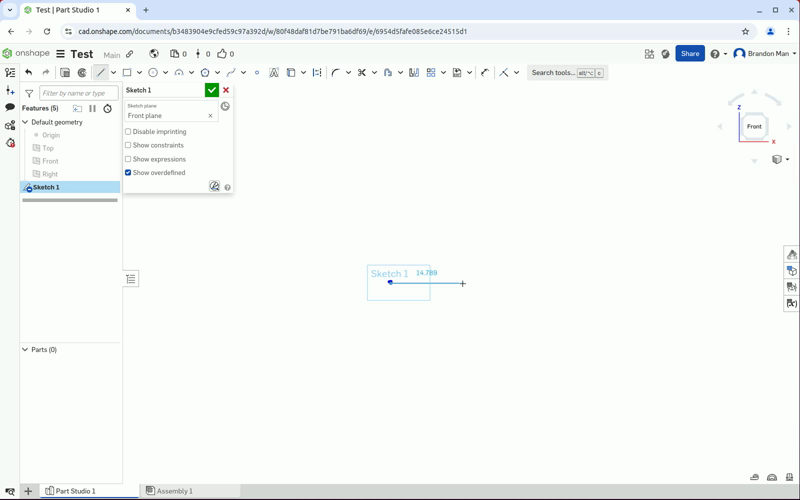
key_up(shift)
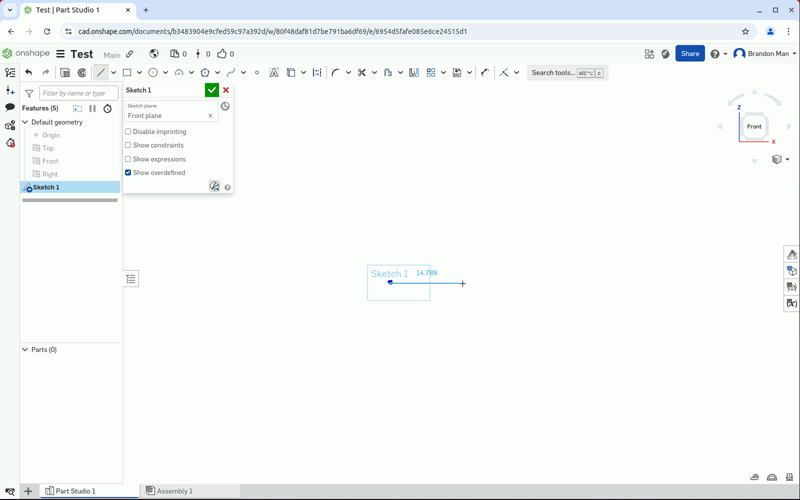
key(esc)
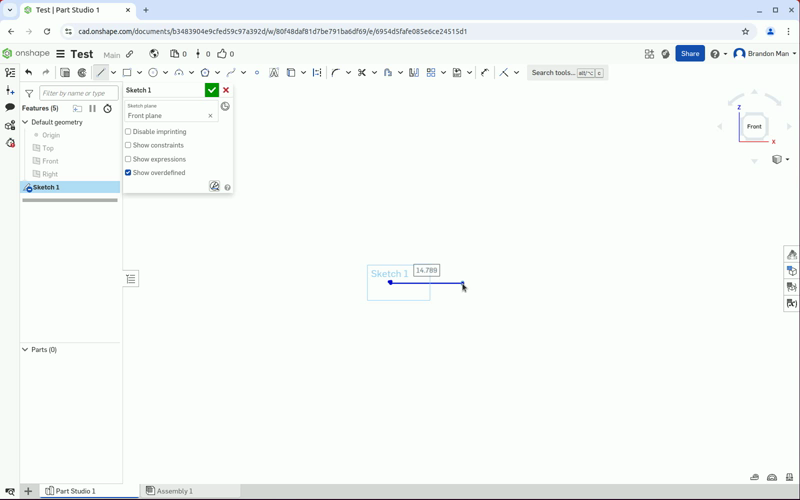
key(a)
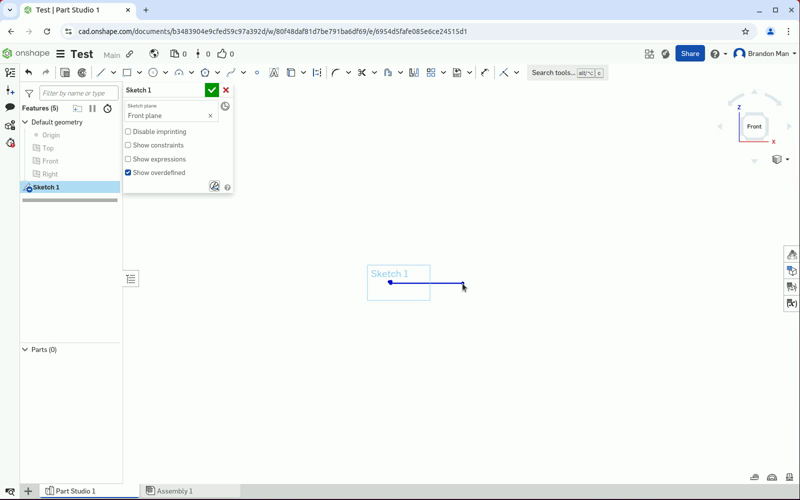
mouse_move(462, 283)
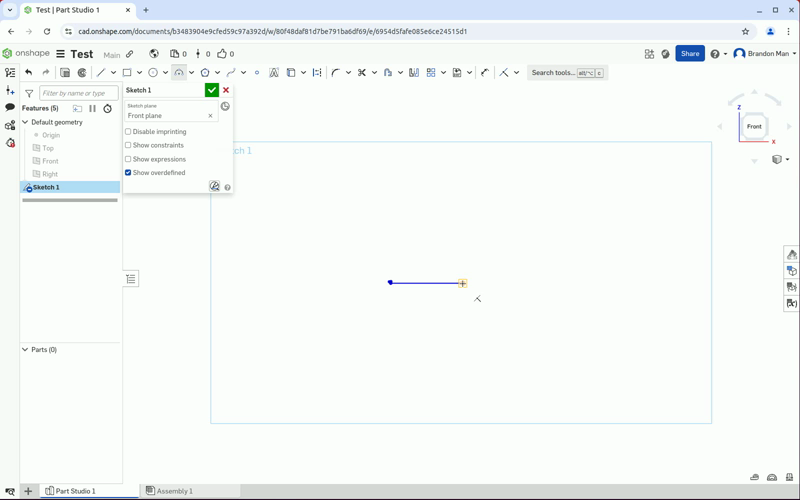
click(462, 283)
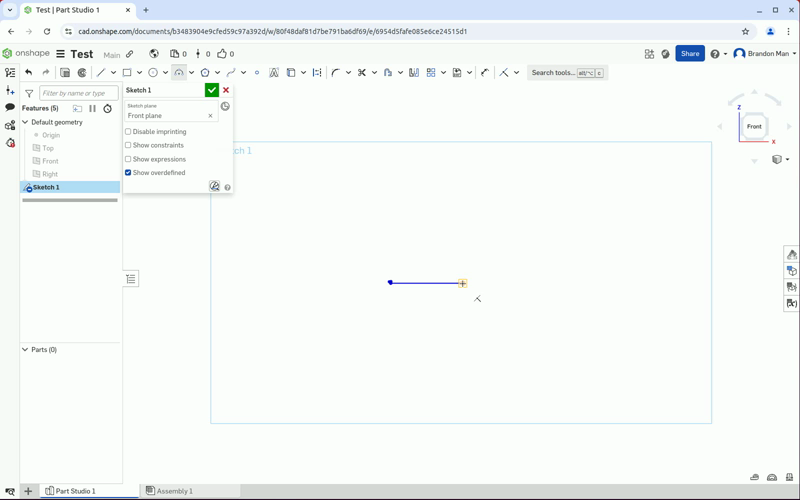
key_down(shift)
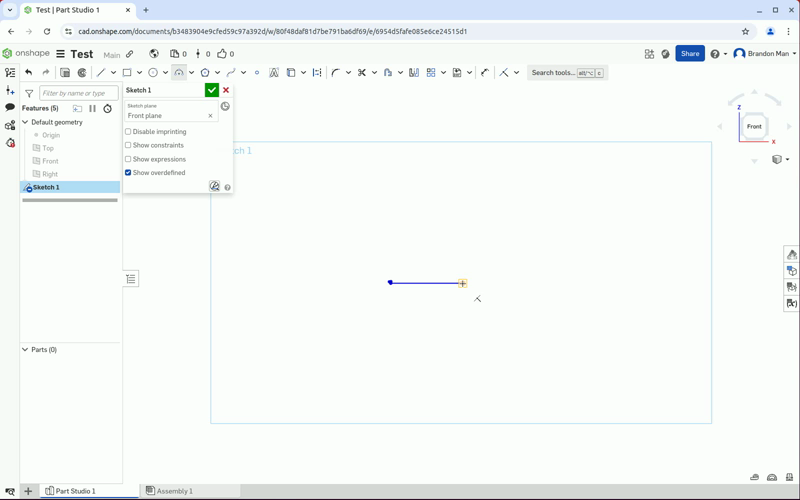
mouse_move(464, 281)
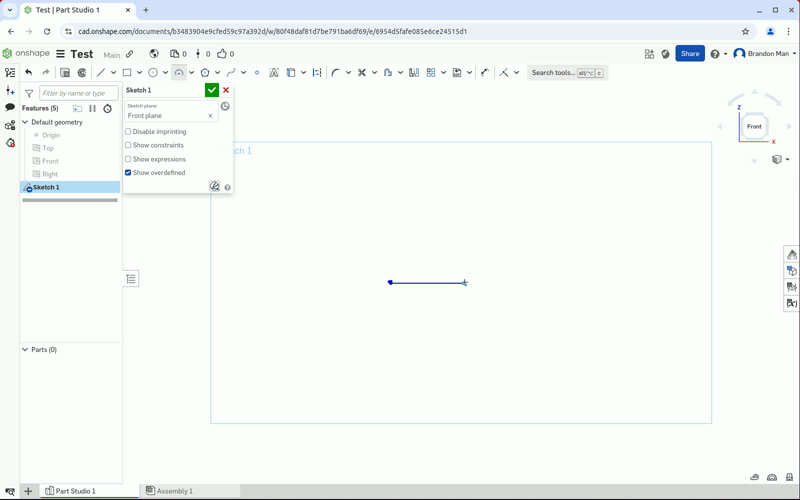
scroll(6)
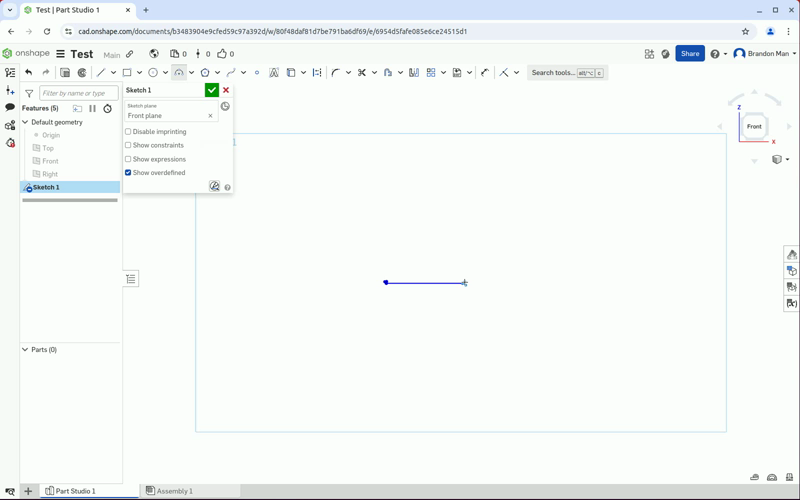
scroll(6)
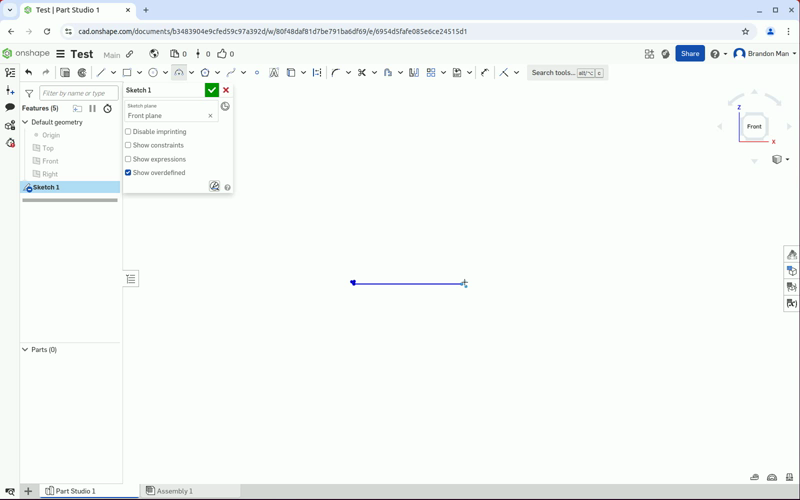
scroll(6)
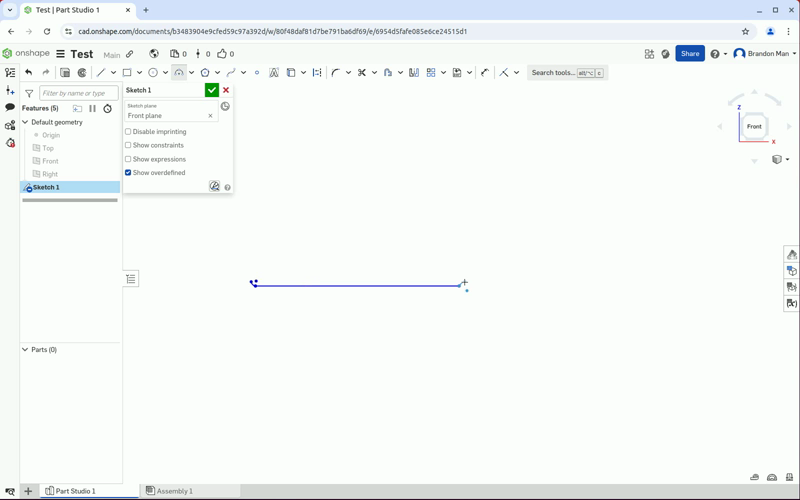
scroll(6)
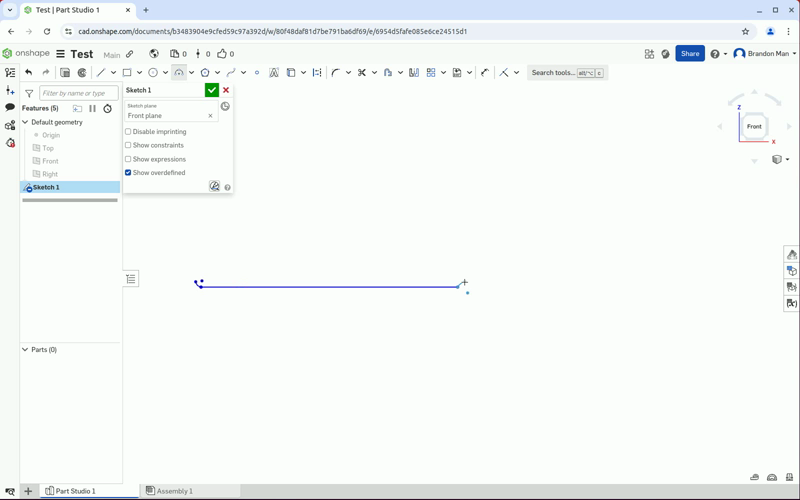
scroll(6)
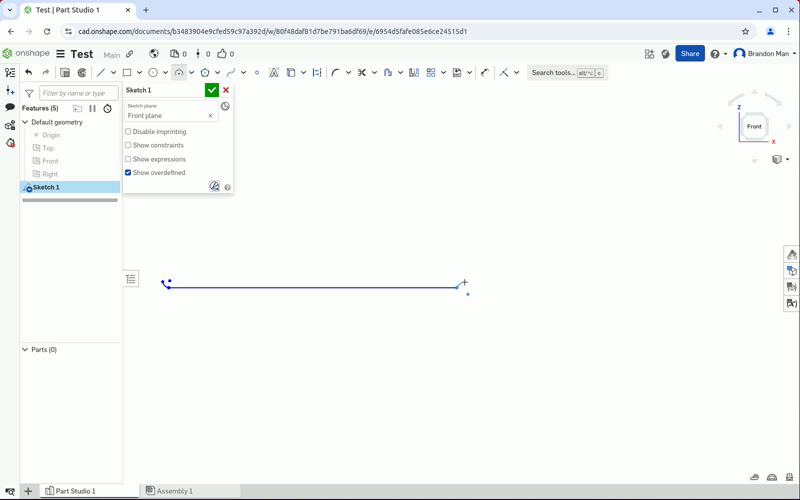
scroll(6)
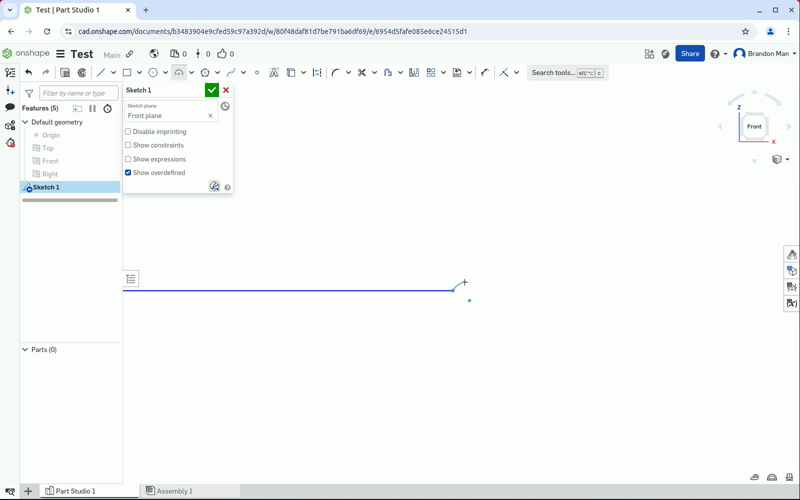
scroll(6)
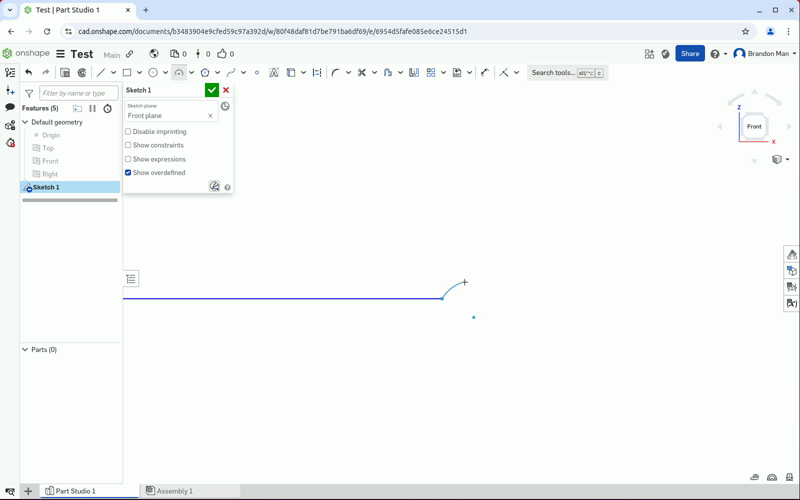
click(464, 281)
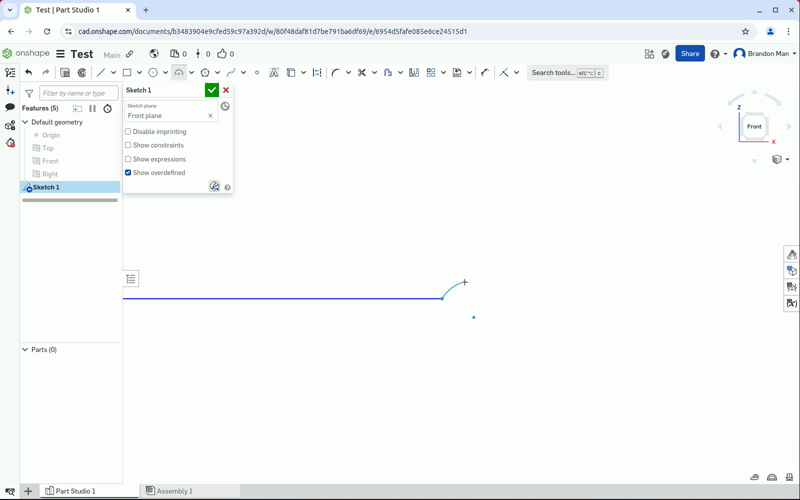
scroll(-6)
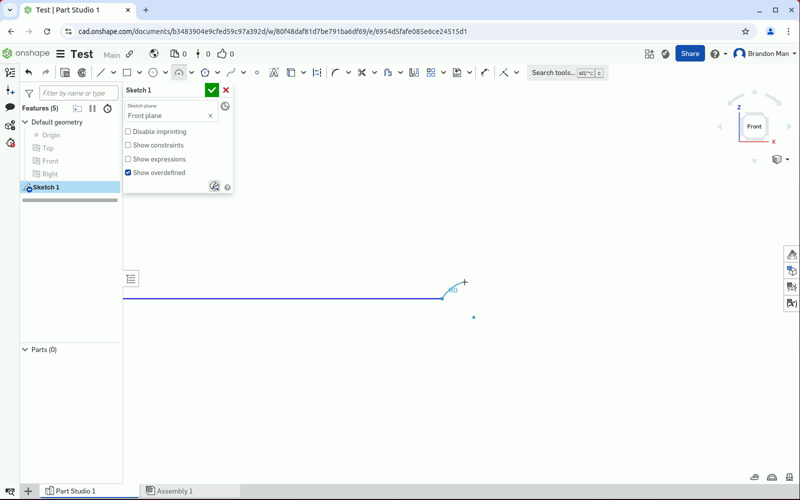
scroll(-6)
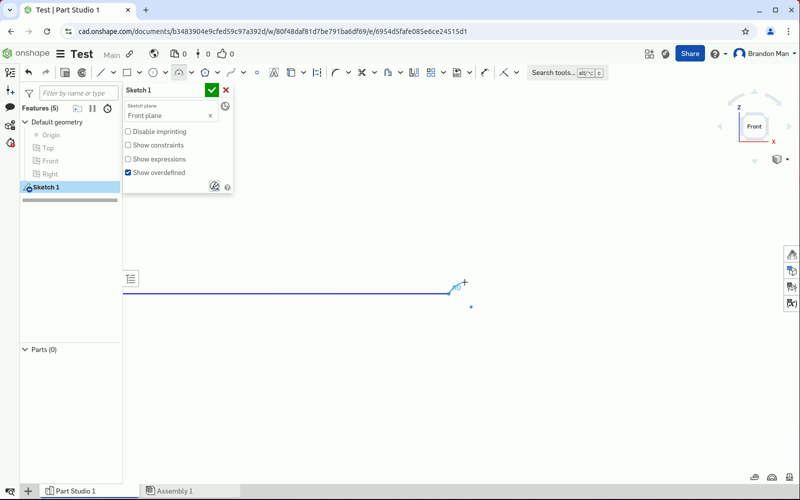
scroll(-6)
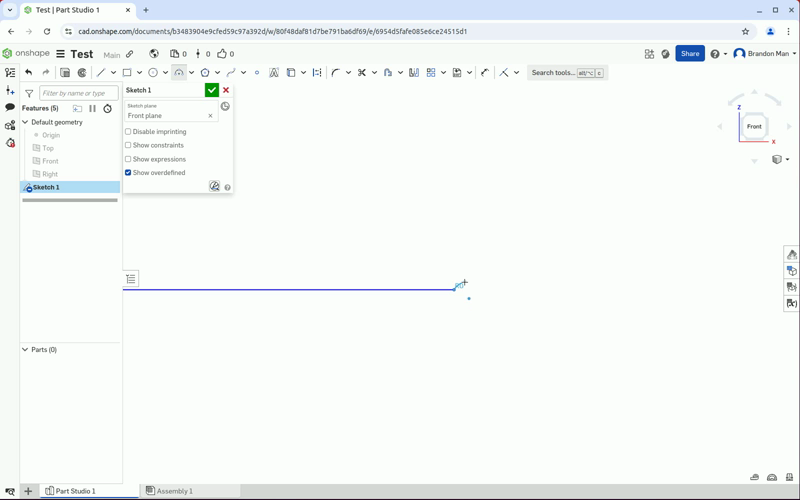
scroll(-6)
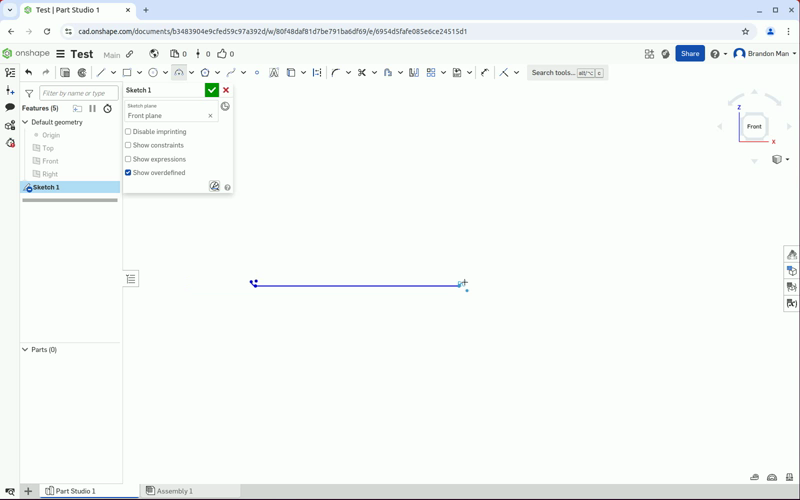
scroll(-6)
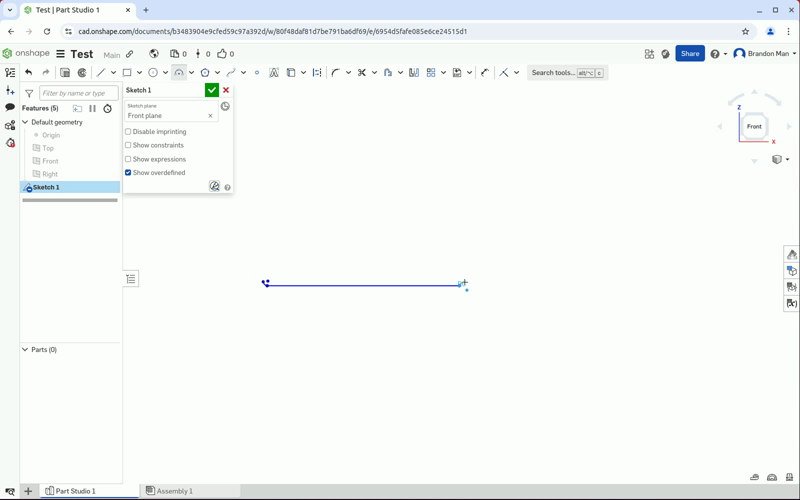
scroll(-6)
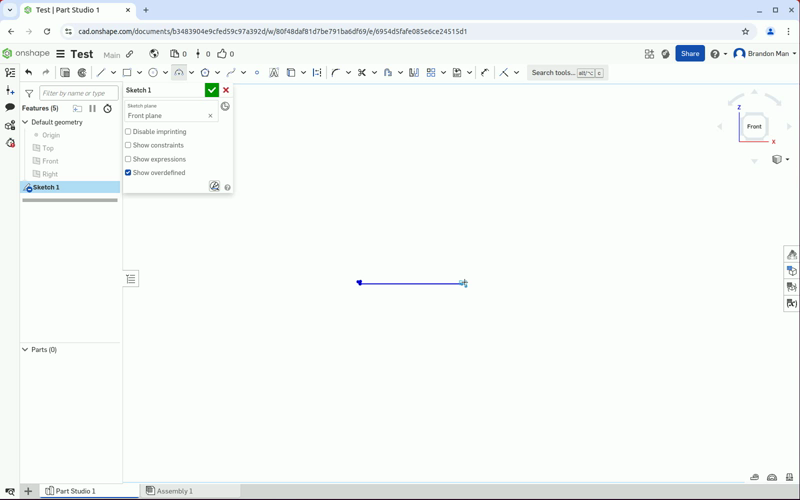
scroll(-6)
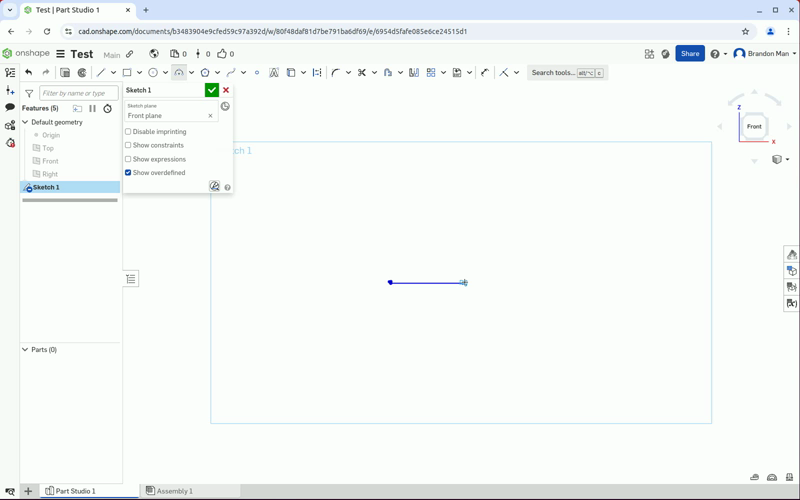
mouse_move(464, 282)
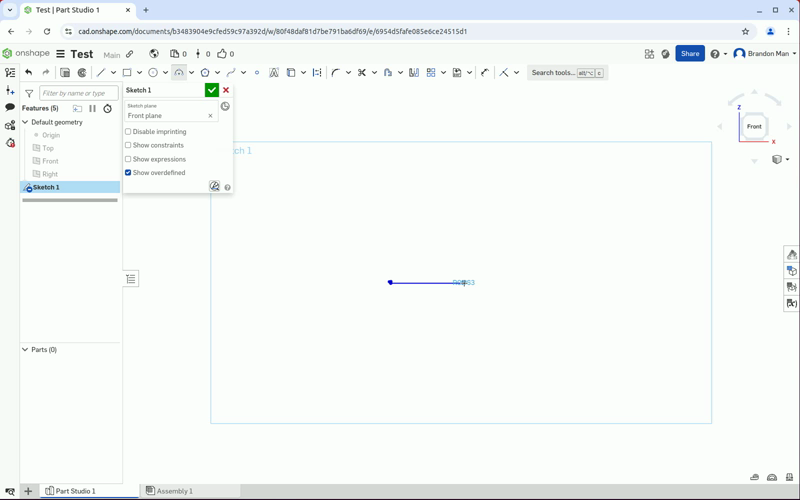
scroll(6)
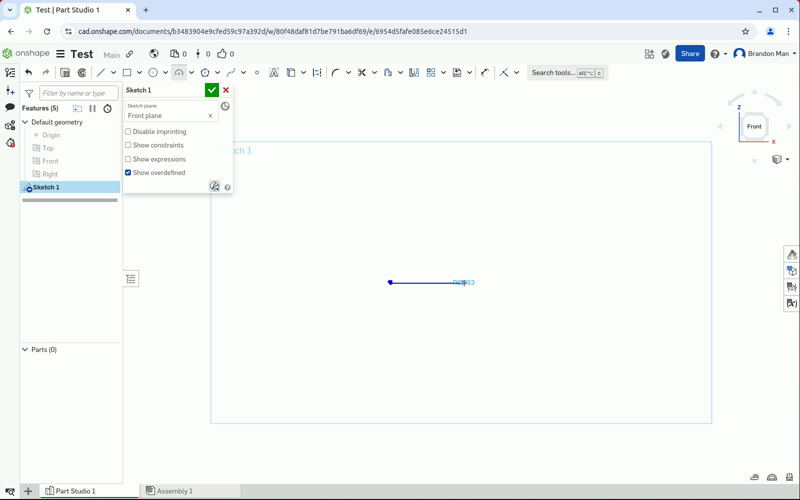
scroll(6)
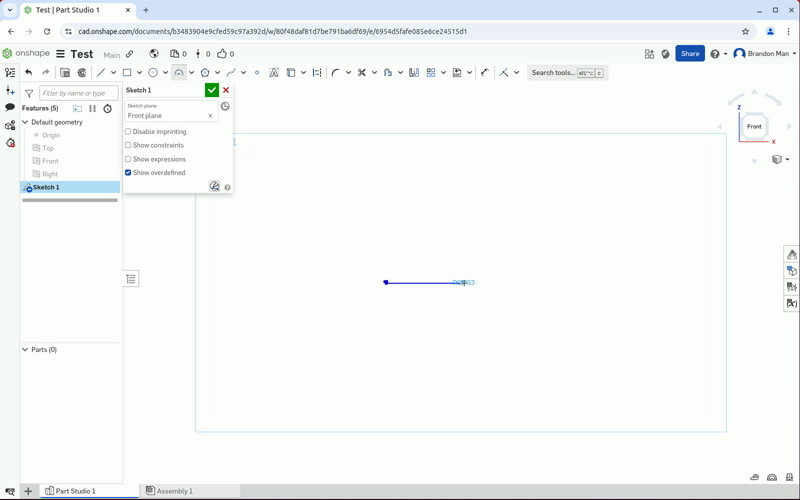
scroll(6)
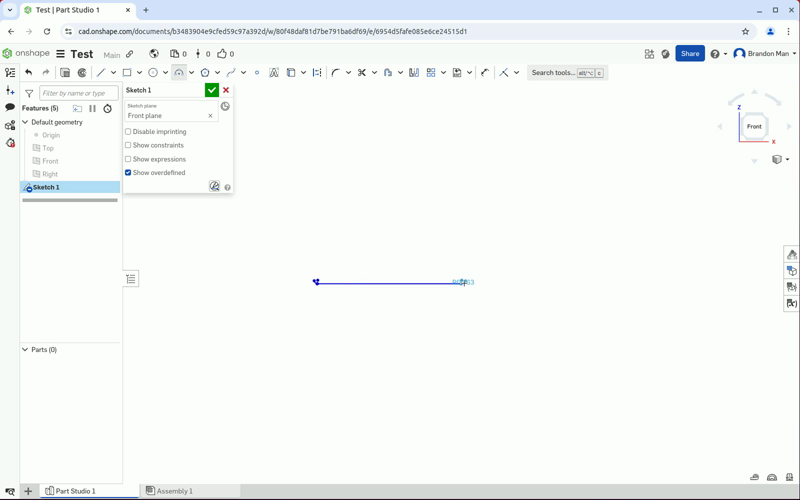
scroll(6)
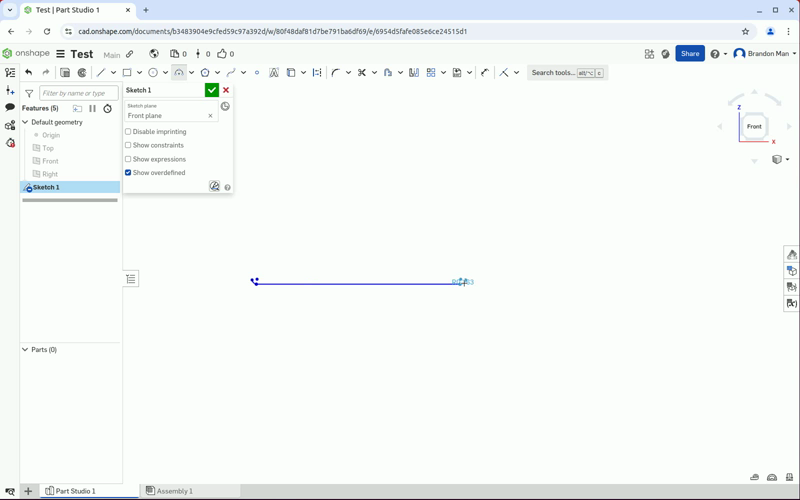
scroll(6)
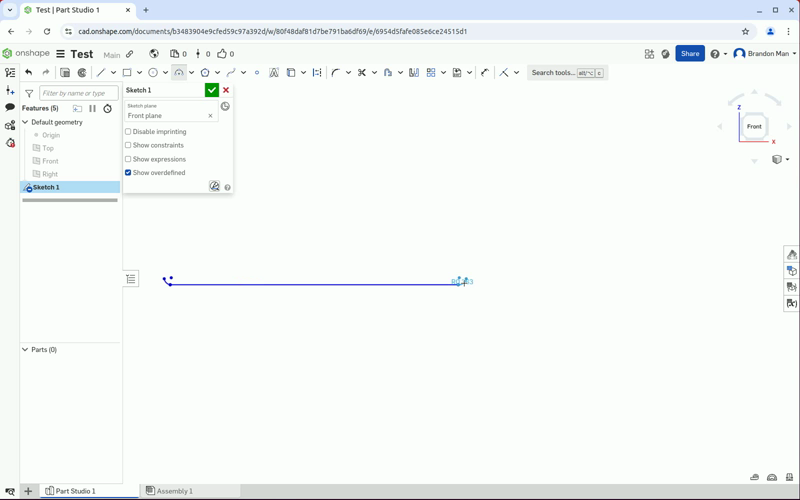
scroll(6)
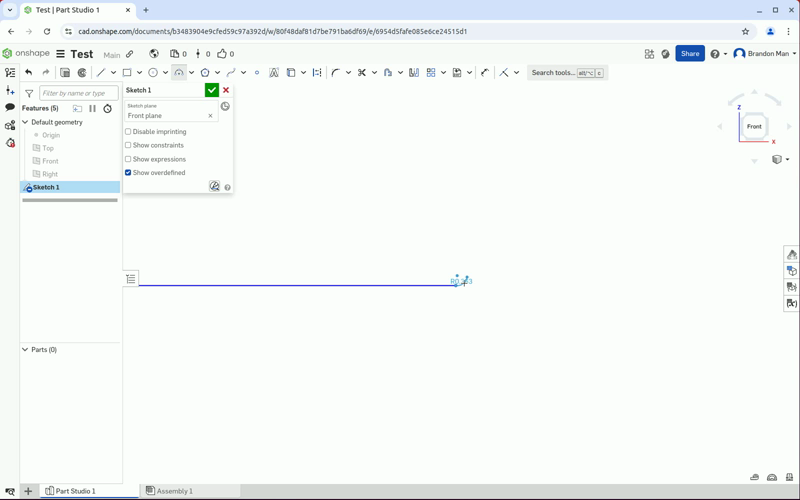
scroll(6)
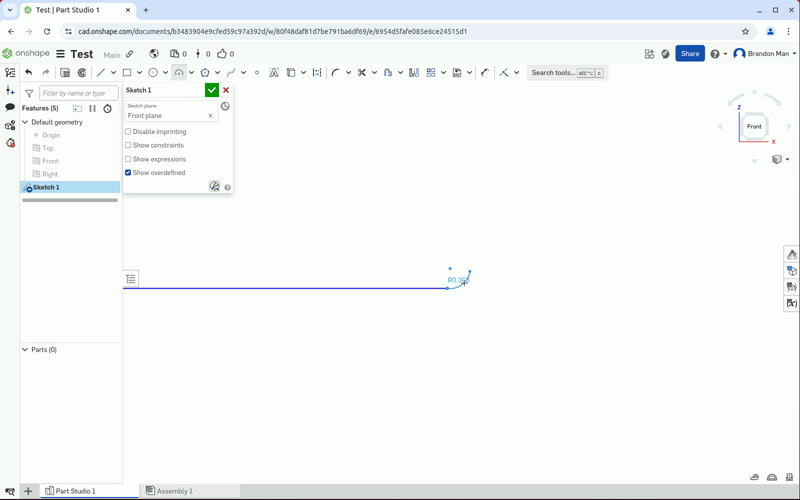
click(464, 282)
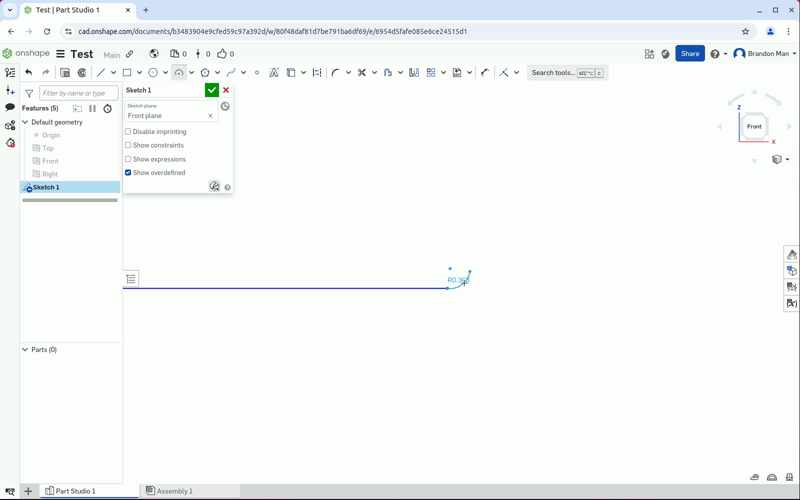
scroll(-6)
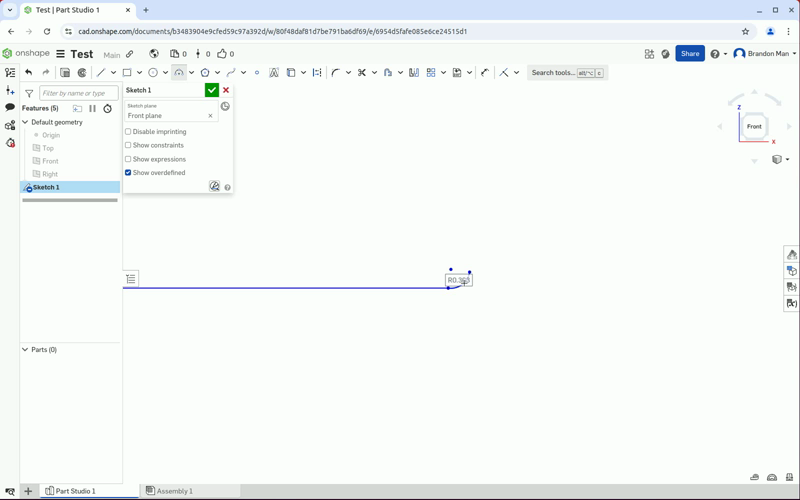
scroll(-6)
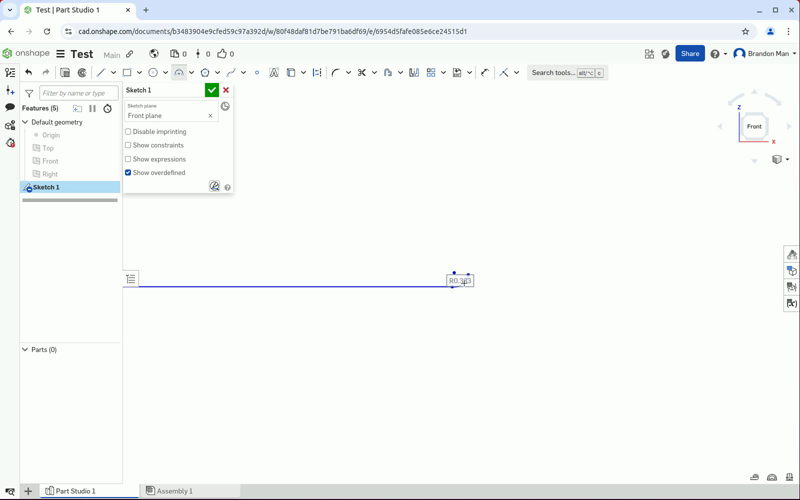
scroll(-6)
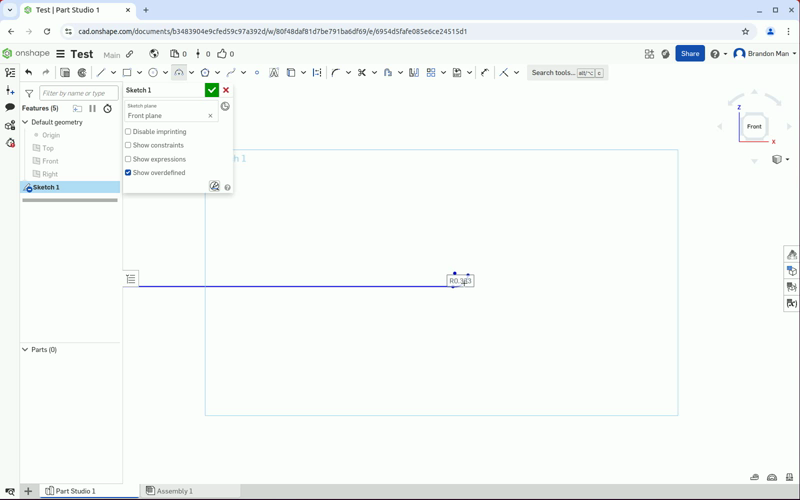
scroll(-6)
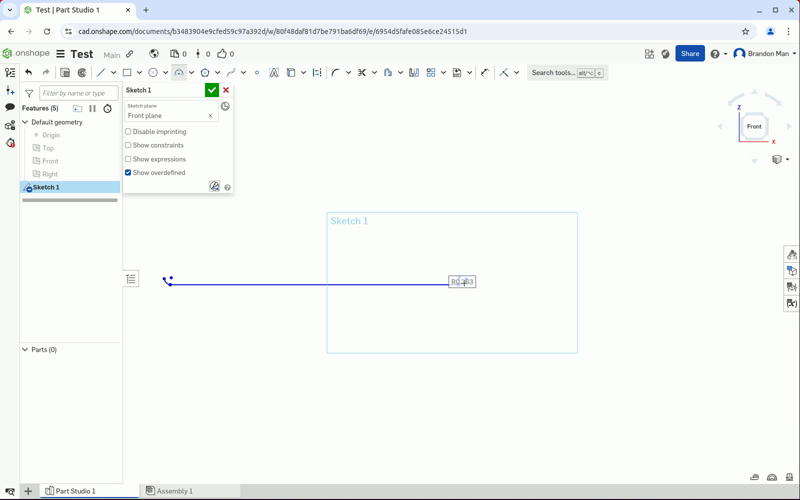
scroll(-6)
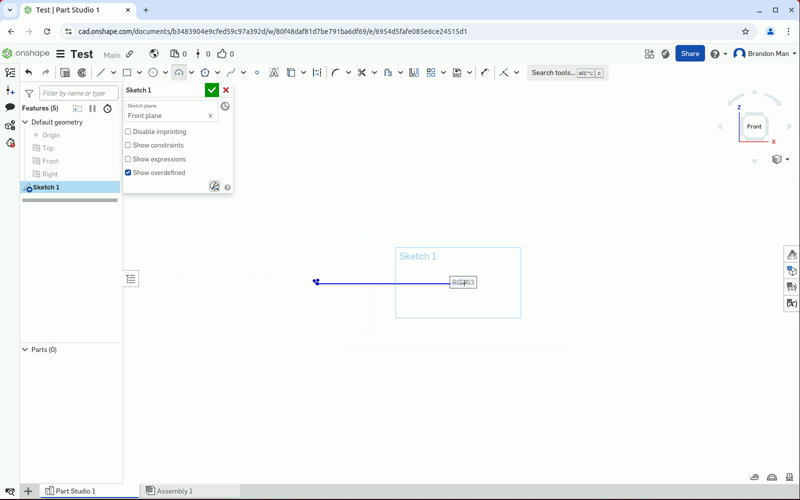
scroll(-6)
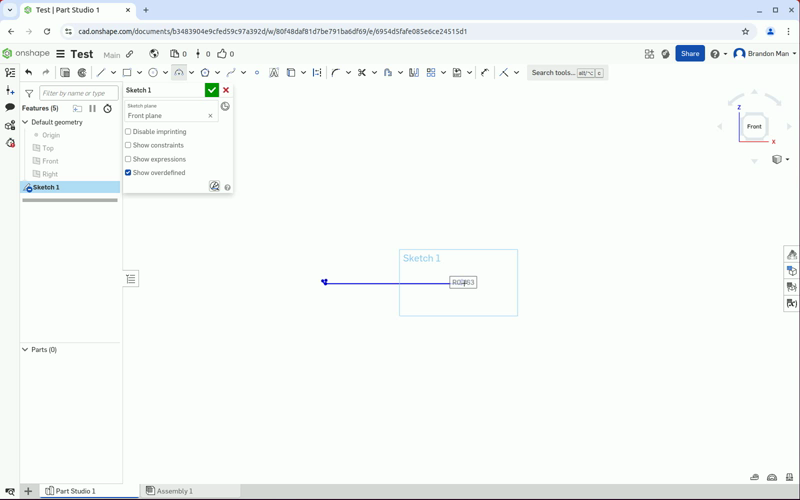
scroll(-6)
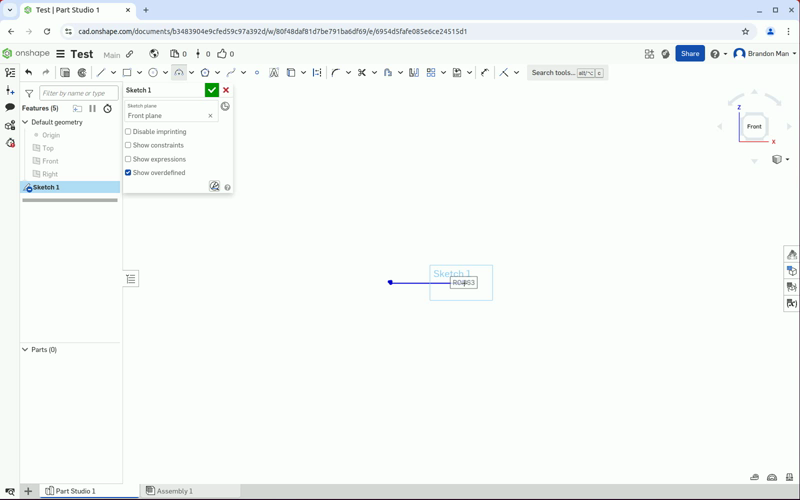
key_up(shift)
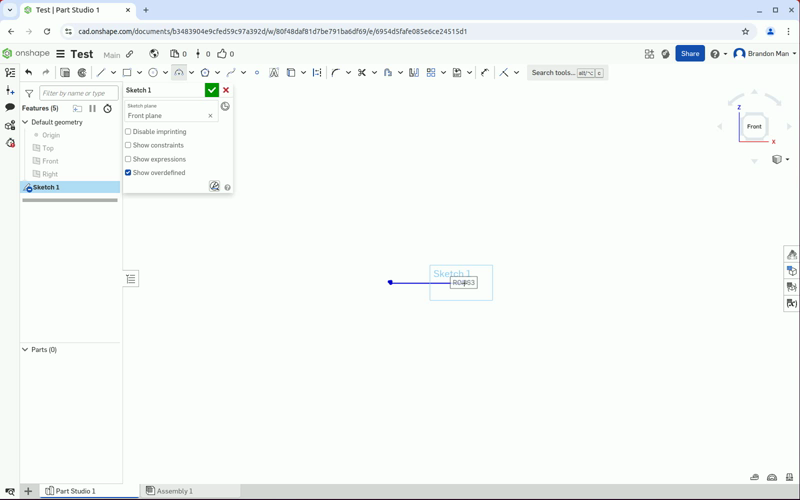
key(esc)
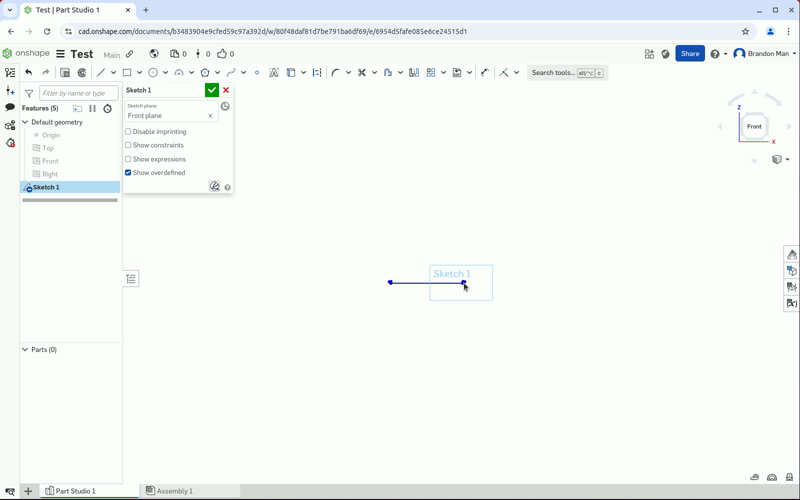
key(l)
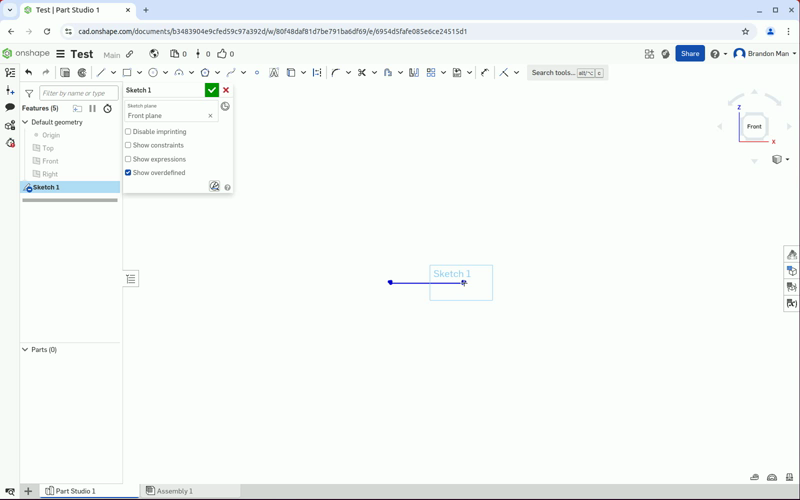
mouse_move(464, 281)
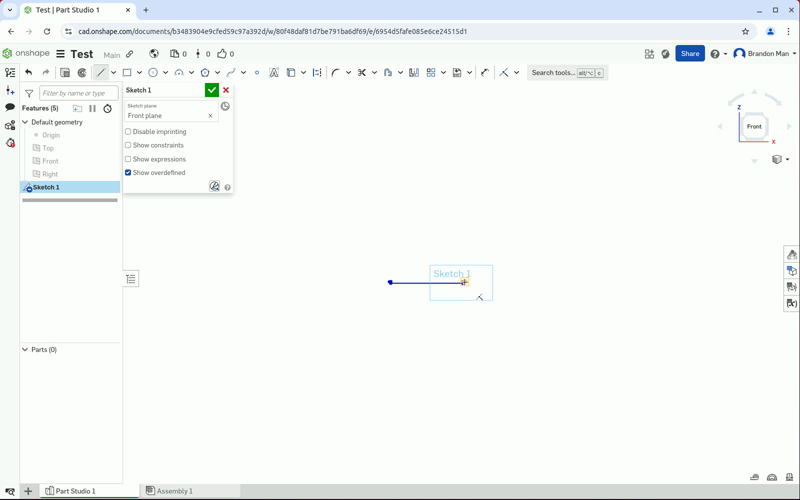
scroll(6)
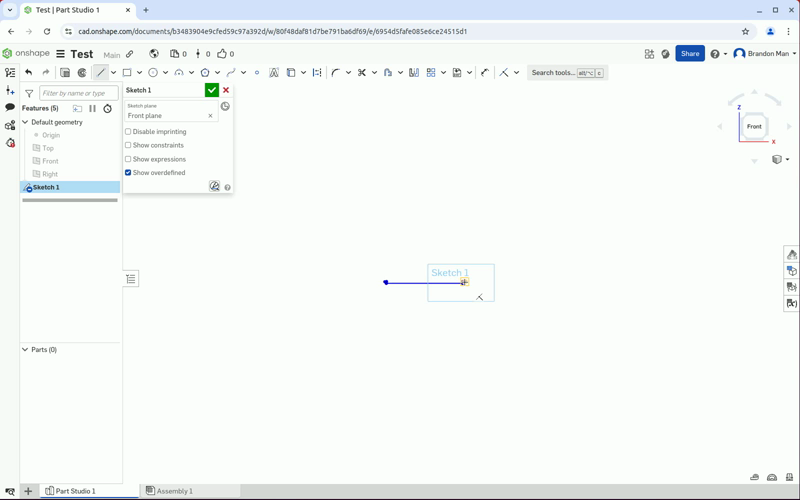
scroll(6)
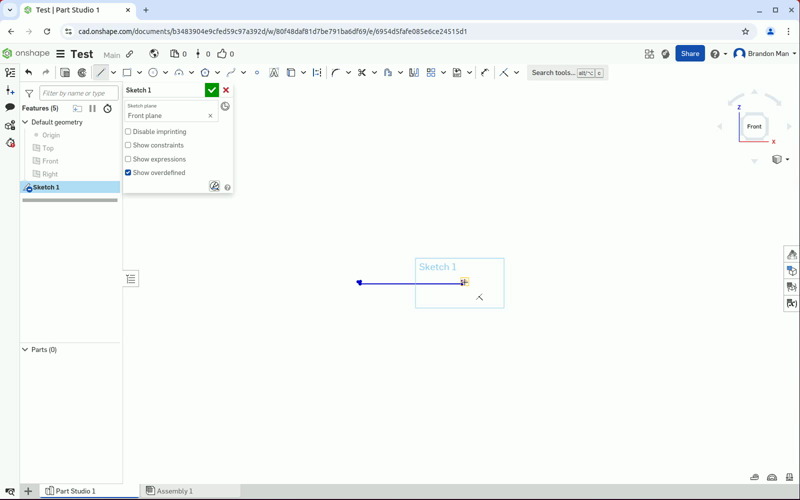
scroll(6)
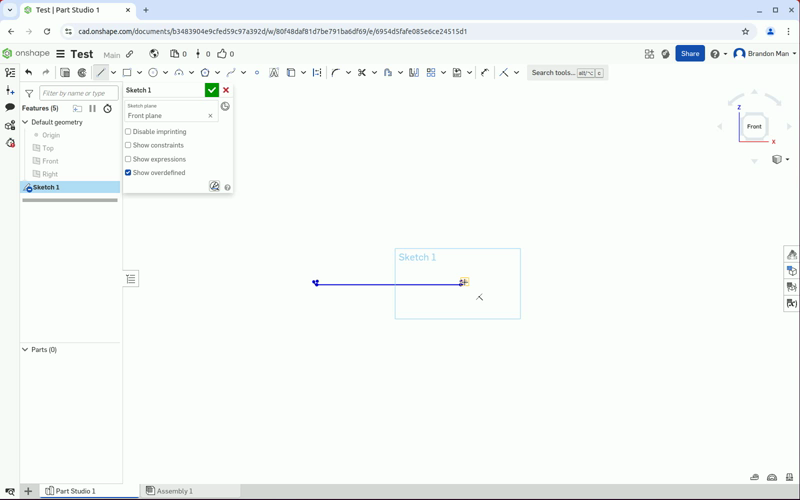
scroll(6)
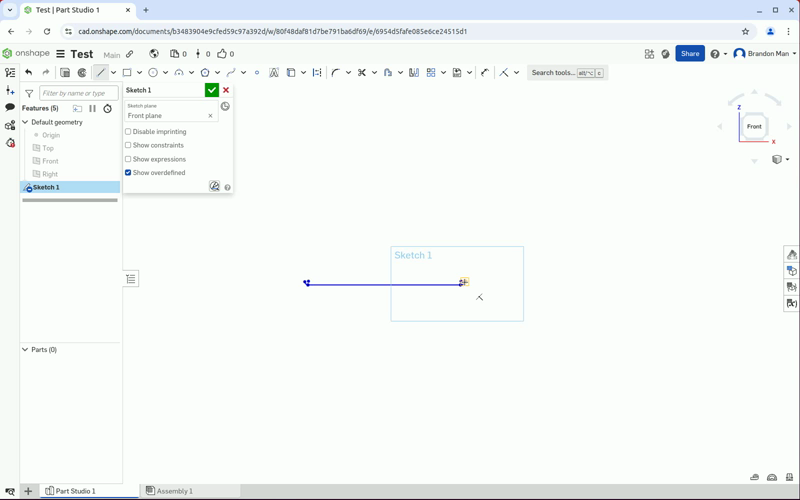
scroll(6)
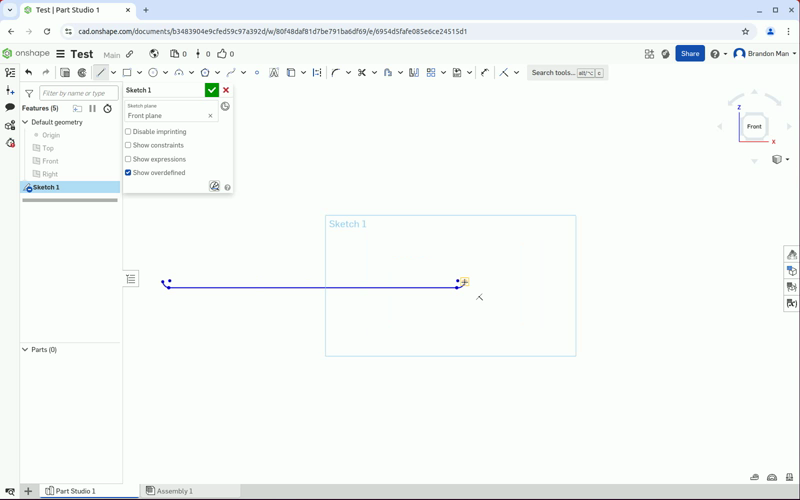
scroll(6)
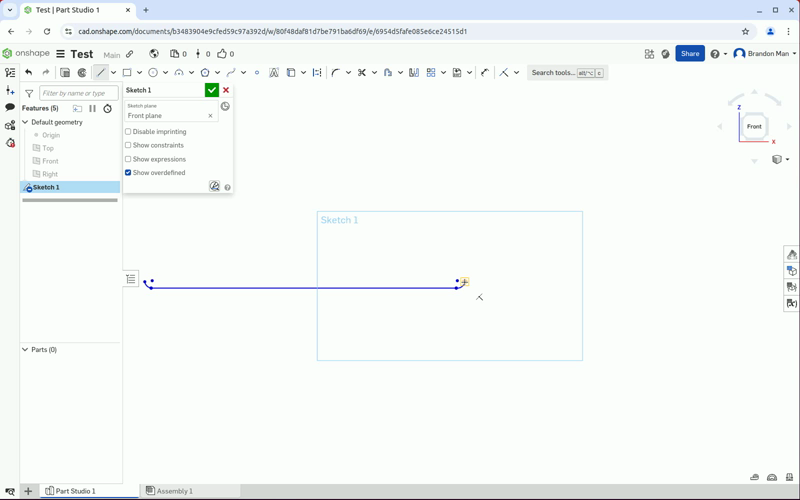
scroll(6)
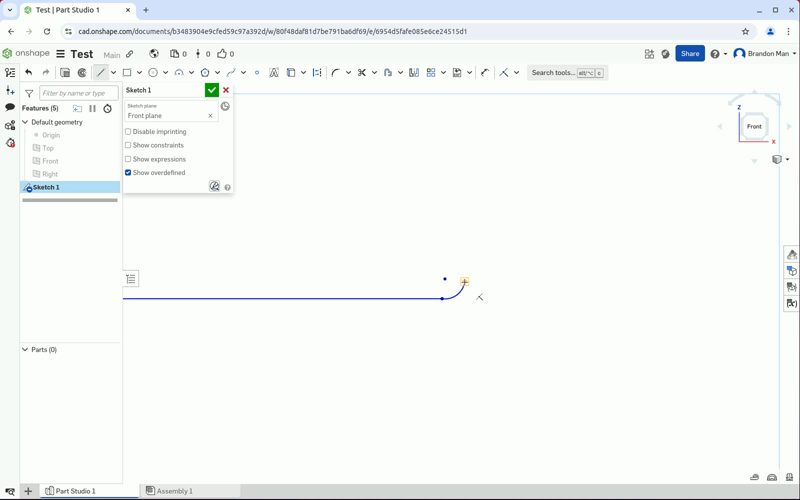
click(464, 281)
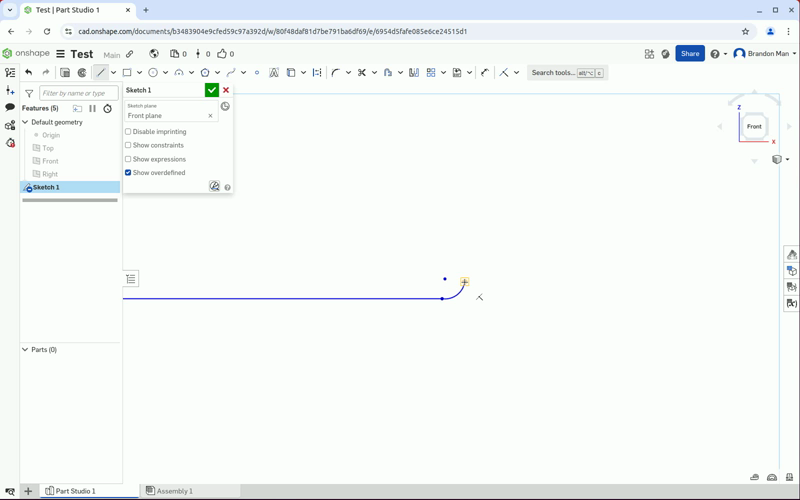
scroll(-6)
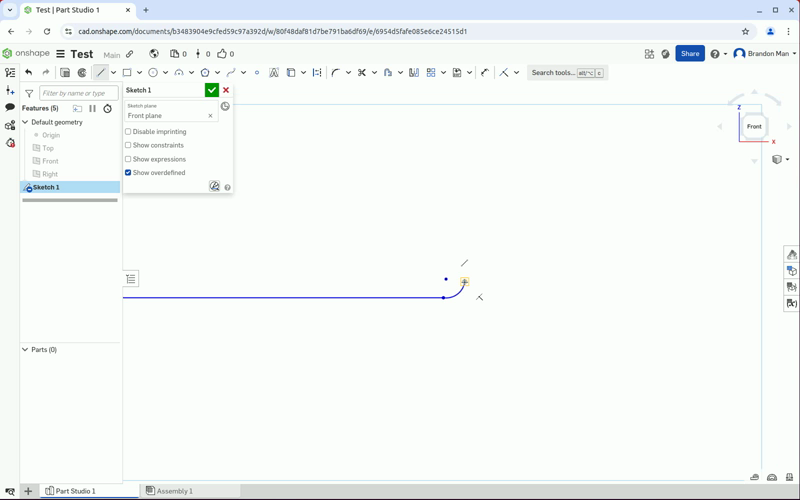
scroll(-6)
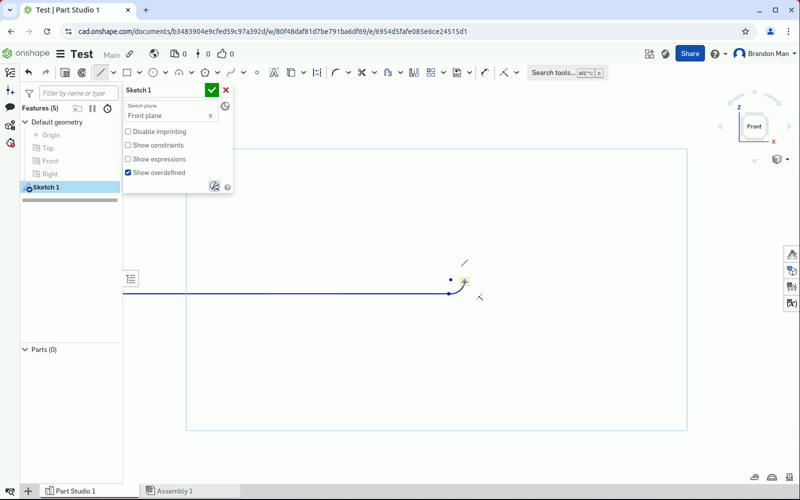
scroll(-6)
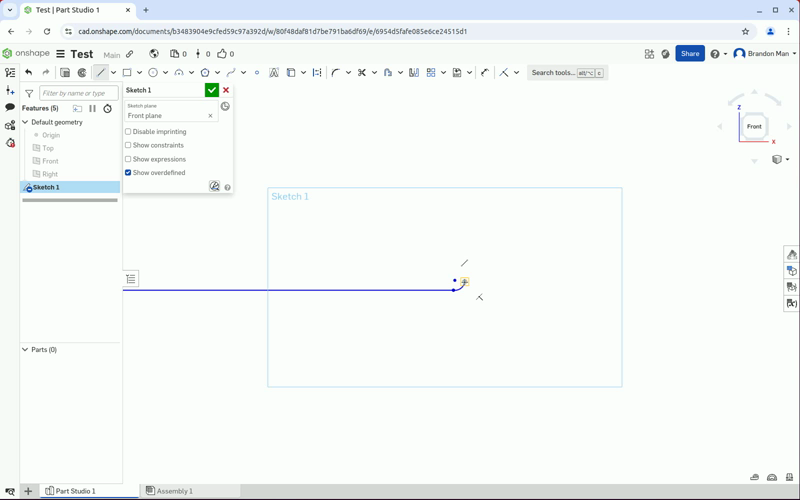
scroll(-6)
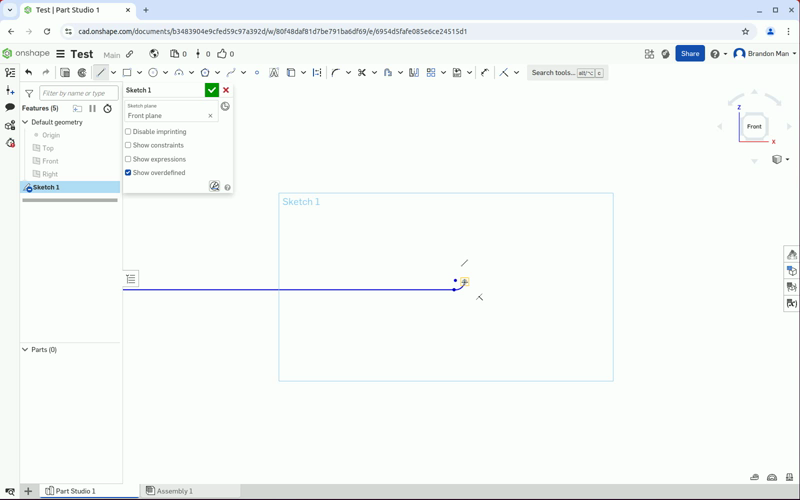
scroll(-6)
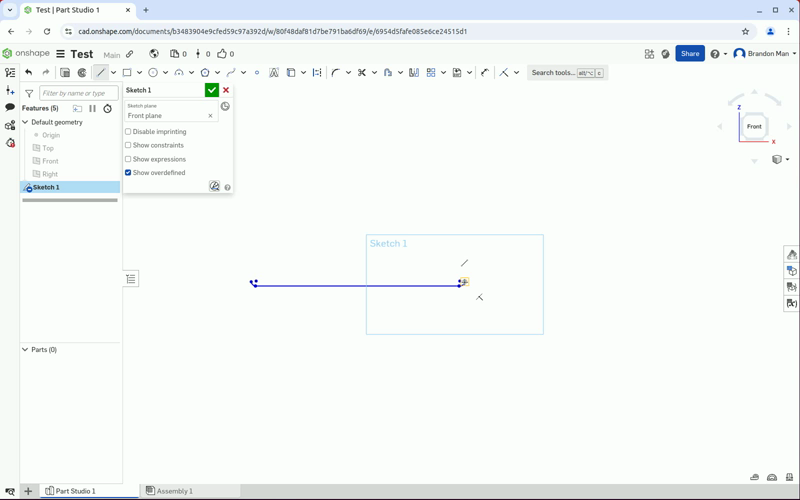
scroll(-6)
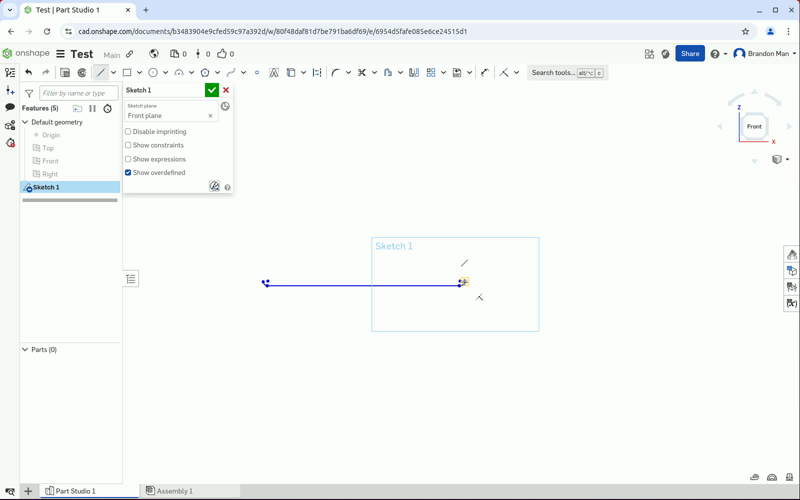
scroll(-6)
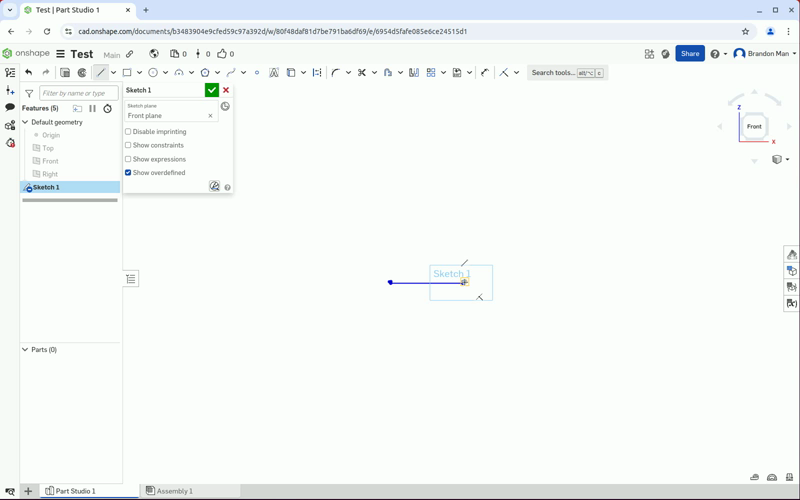
key_down(shift)
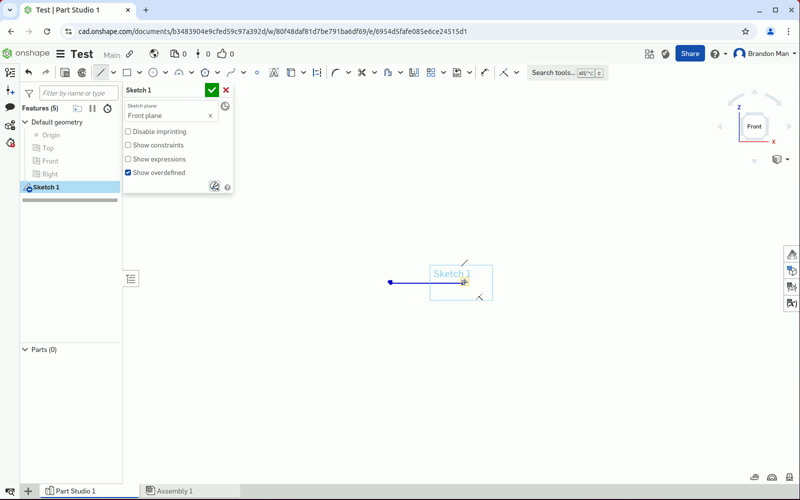
mouse_move(494, 281)
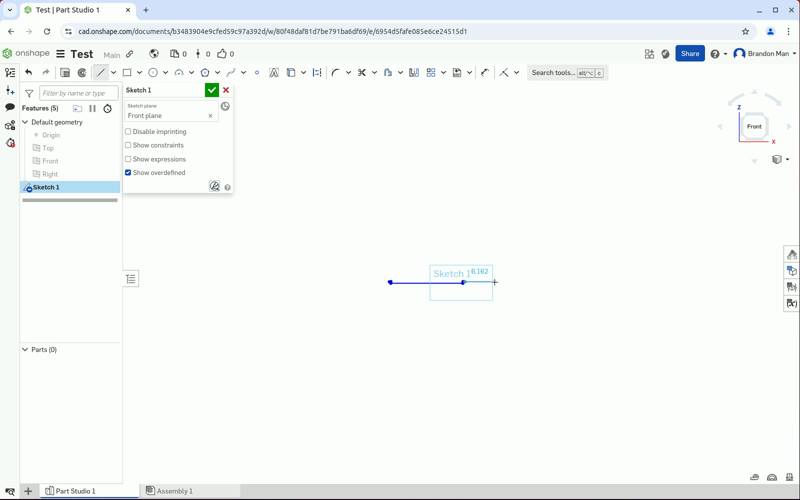
mouse_move(464, 258)
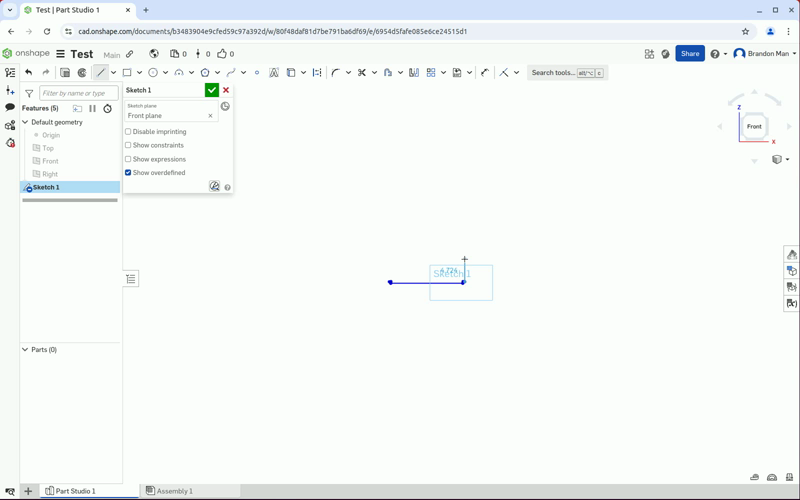
click(464, 258)
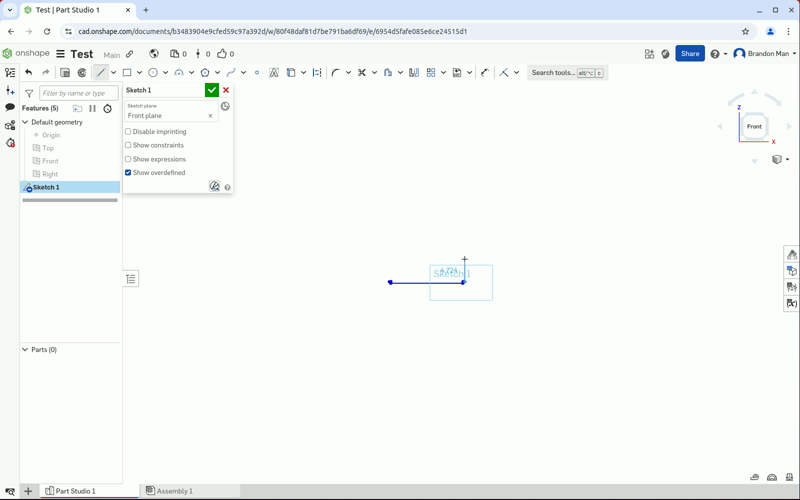
key_up(shift)
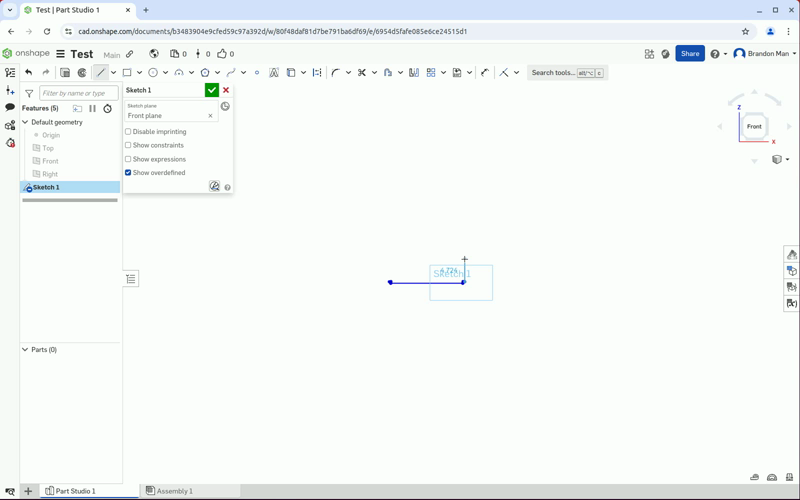
key_down(shift)
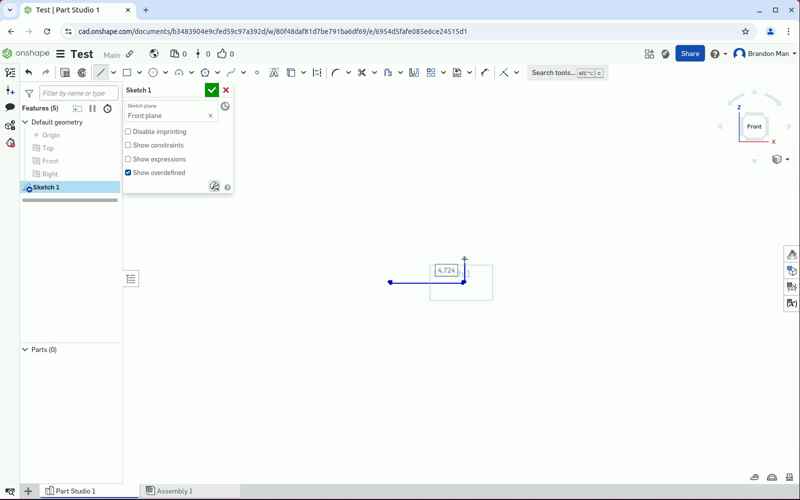
mouse_move(494, 258)
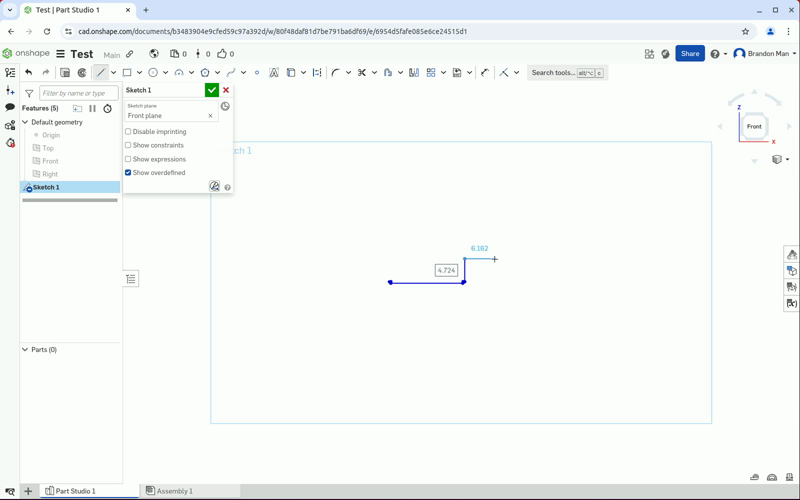
mouse_move(460, 258)
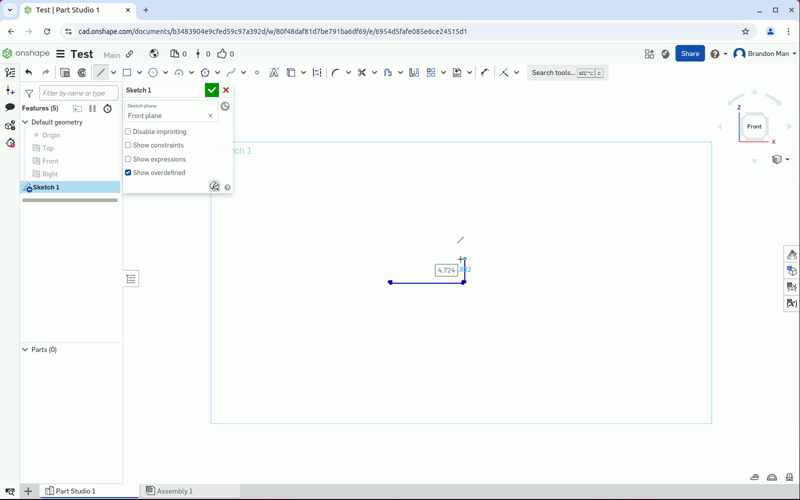
scroll(6)
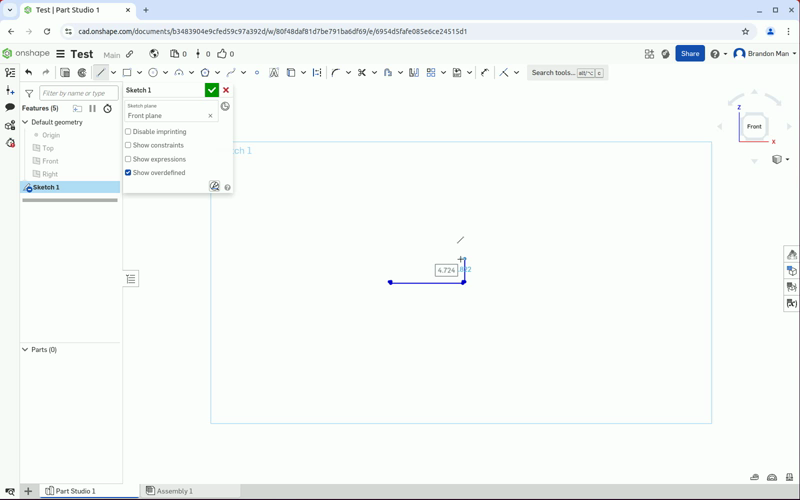
scroll(6)
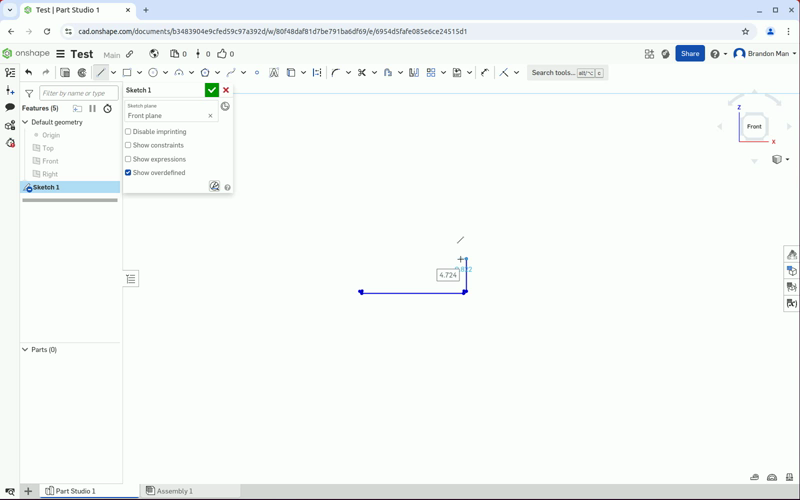
scroll(6)
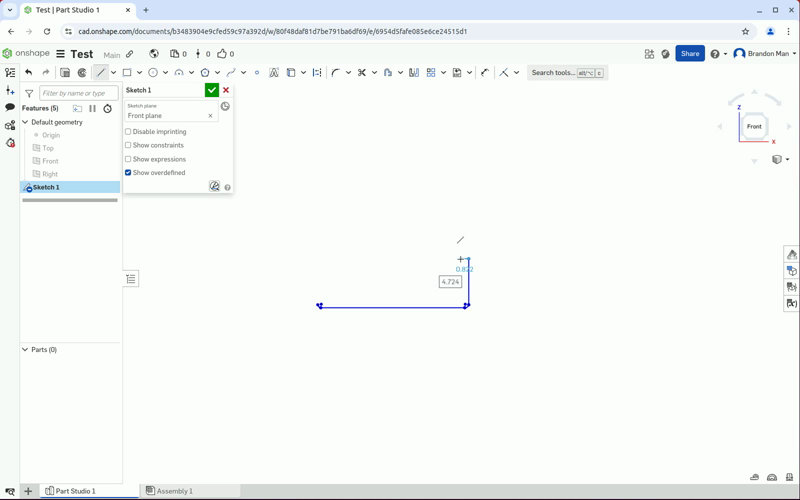
scroll(6)
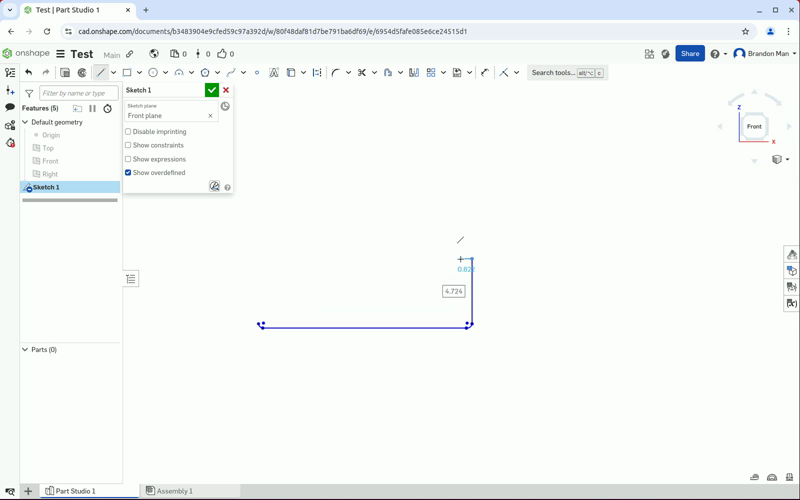
scroll(6)
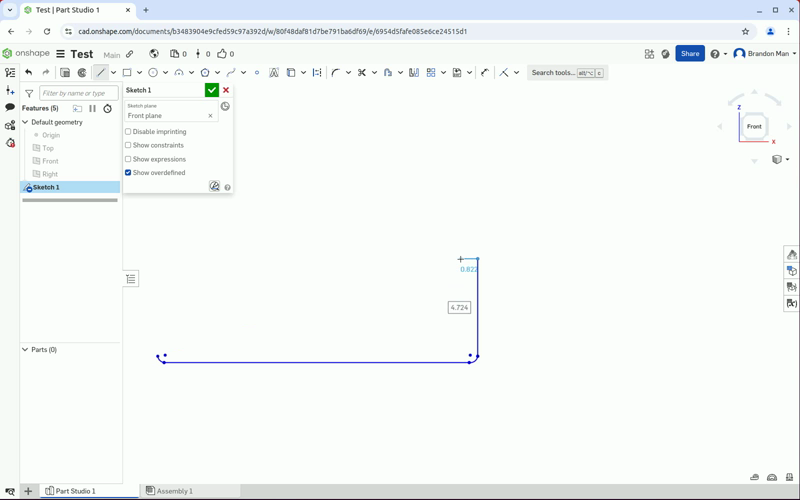
scroll(6)
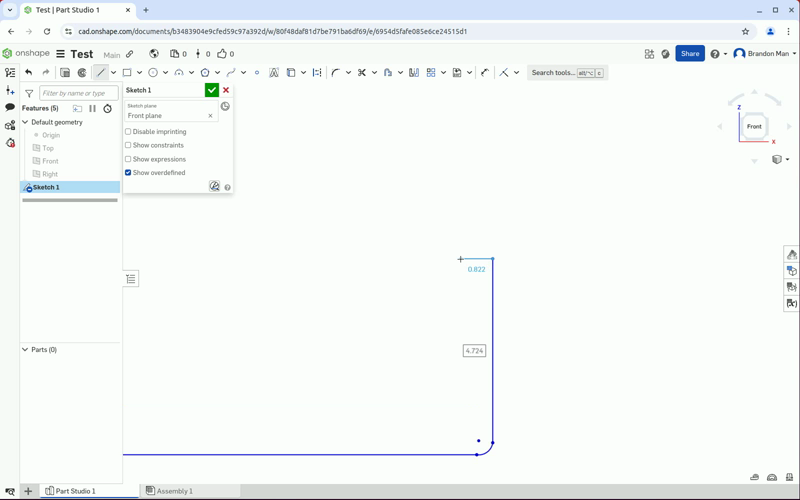
scroll(6)
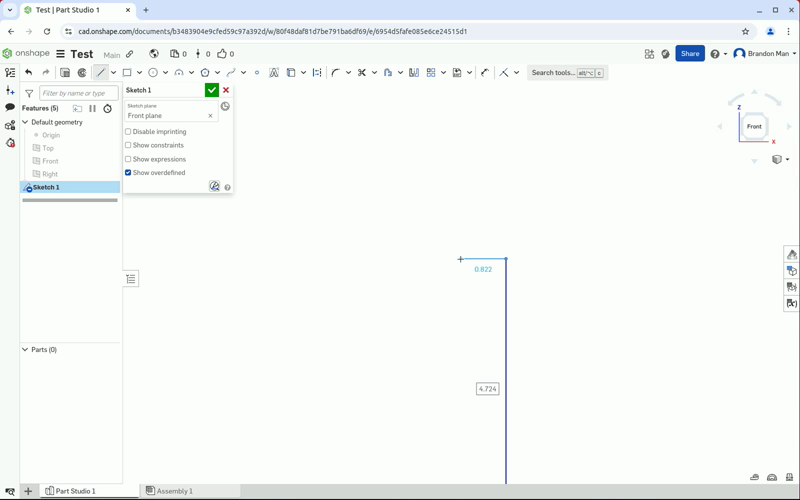
click(460, 258)
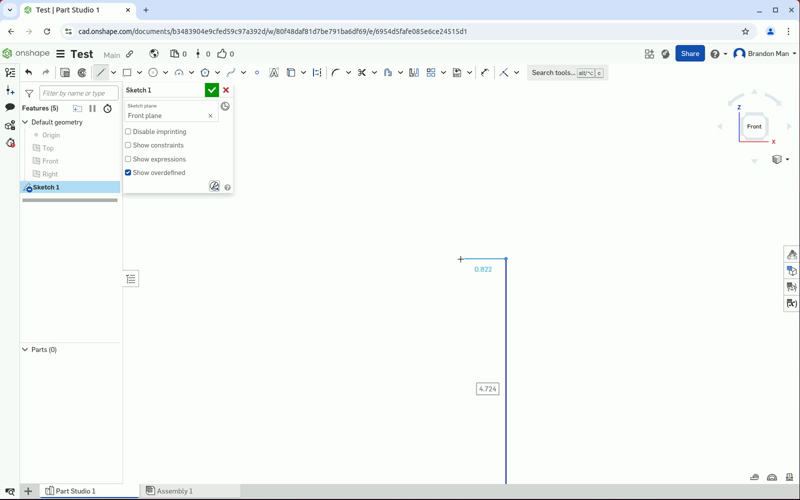
scroll(-6)
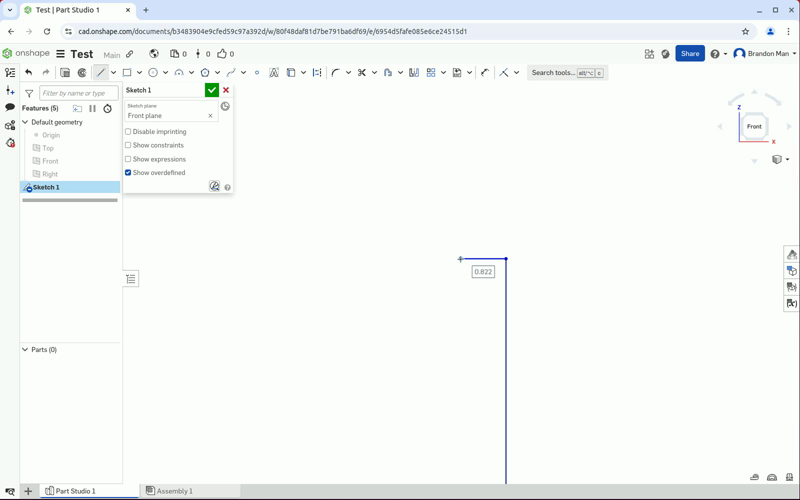
scroll(-6)
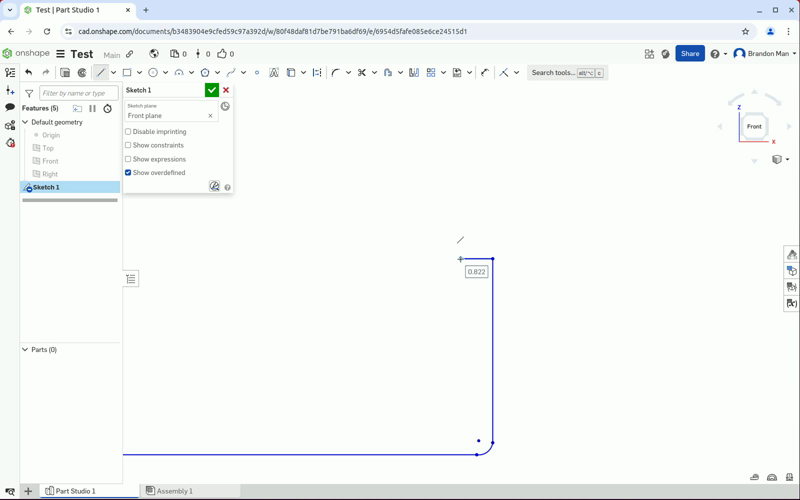
scroll(-6)
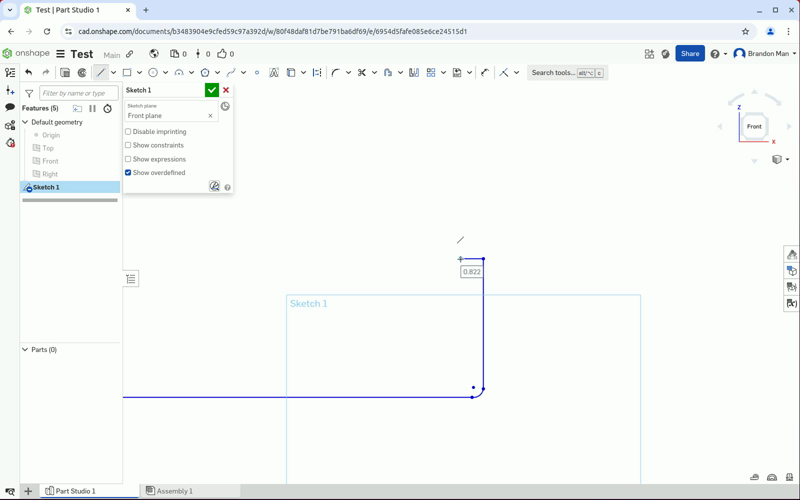
scroll(-6)
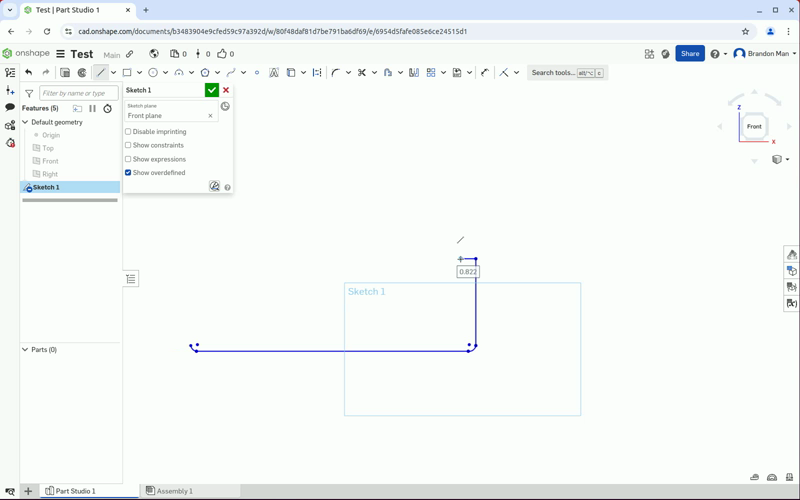
scroll(-6)
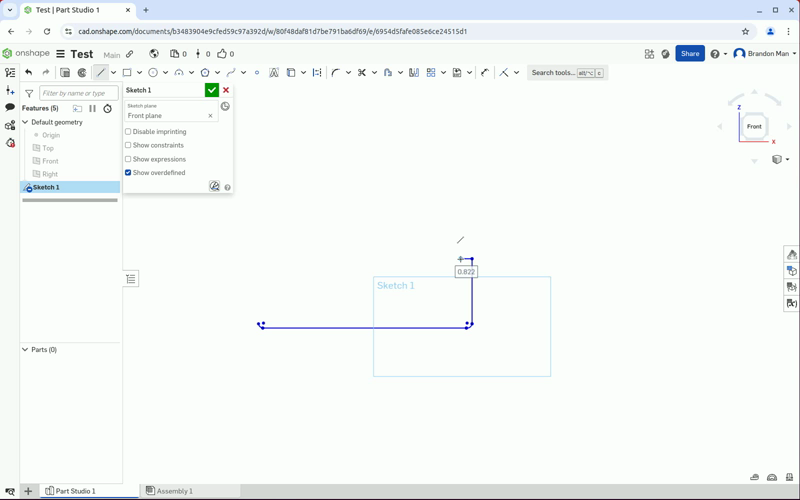
scroll(-6)
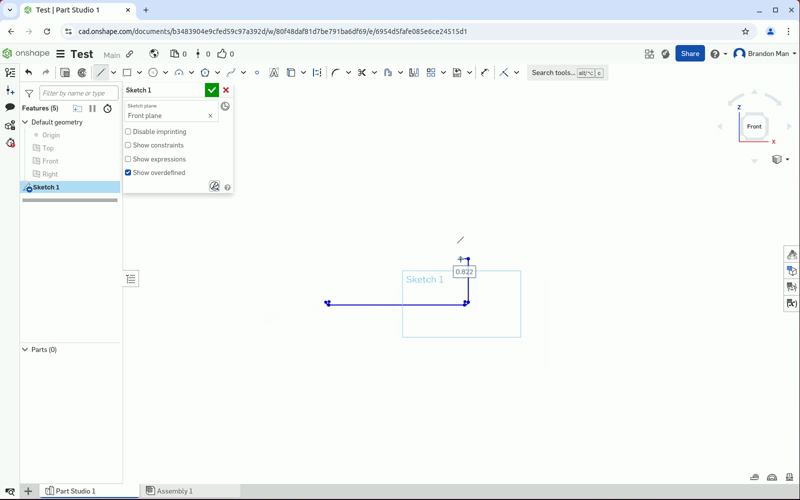
scroll(-6)
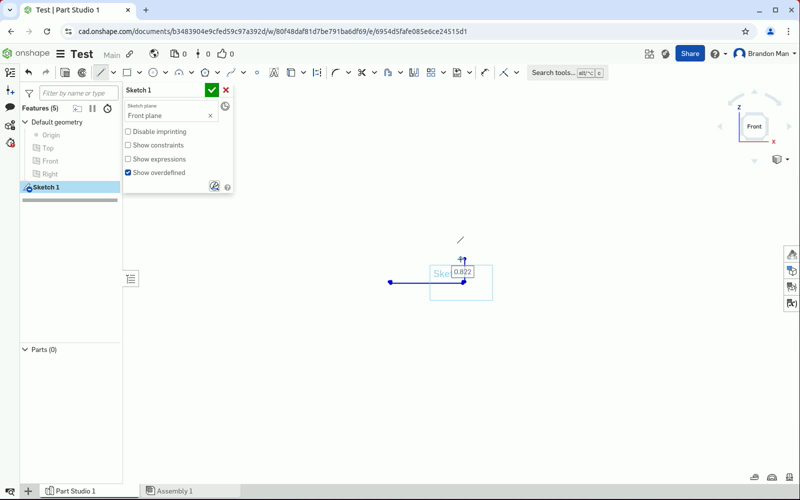
key_up(shift)
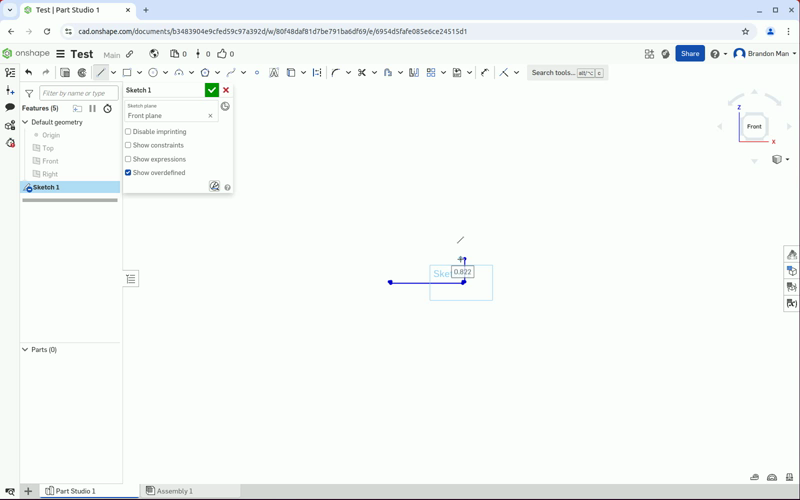
key_down(shift)
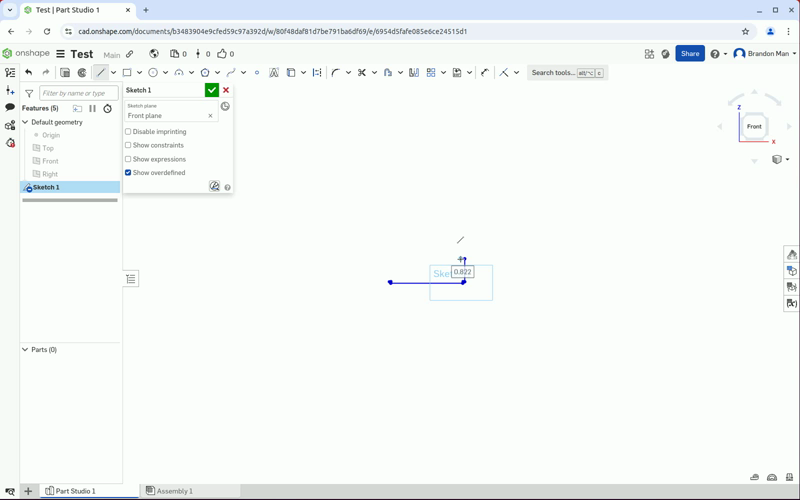
mouse_move(490, 258)
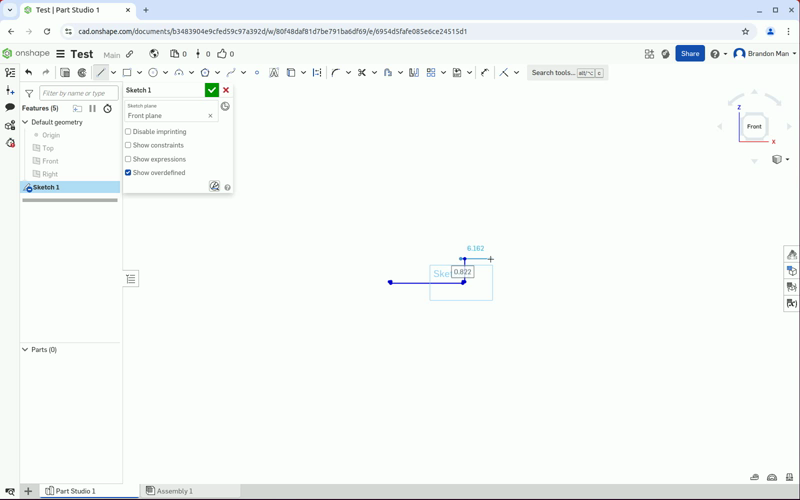
mouse_move(460, 279)
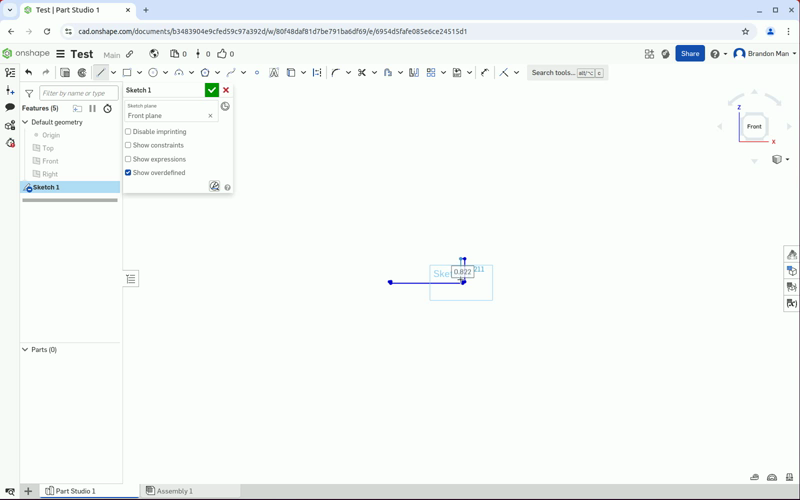
scroll(6)
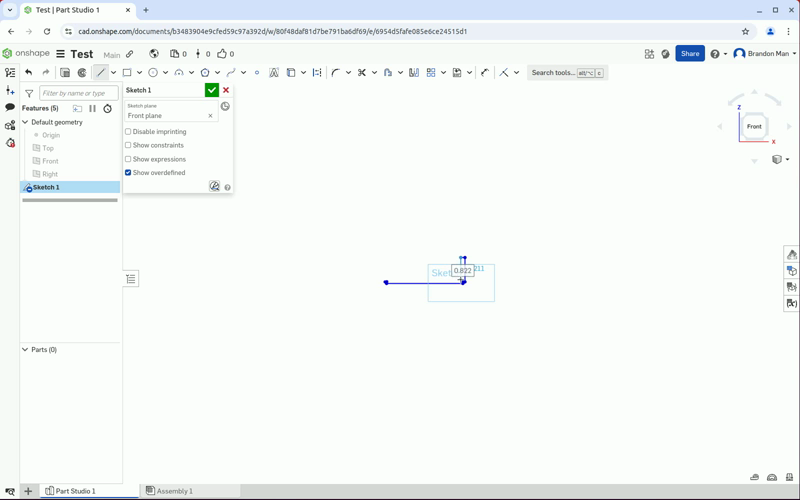
scroll(6)
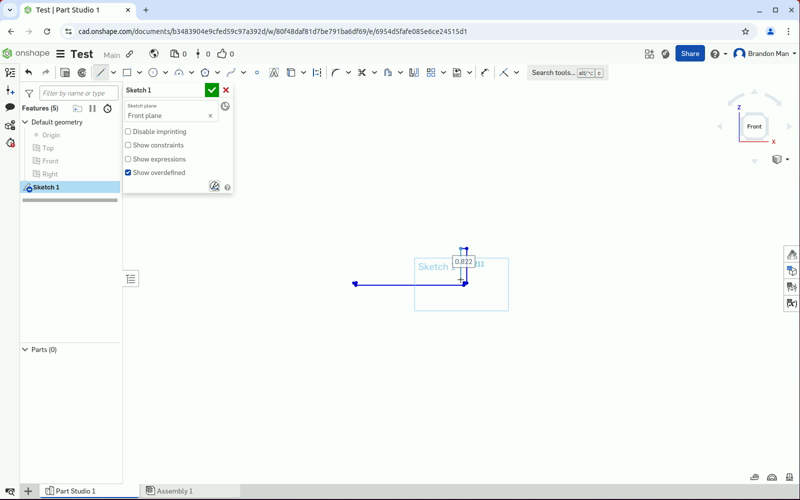
scroll(6)
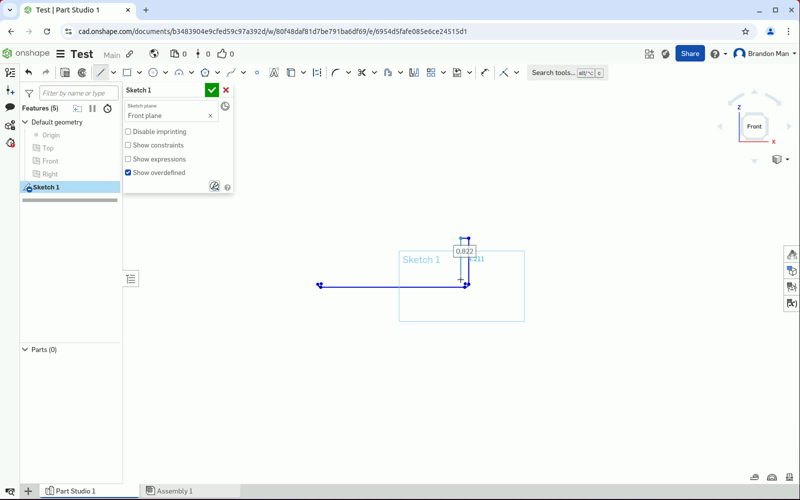
scroll(6)
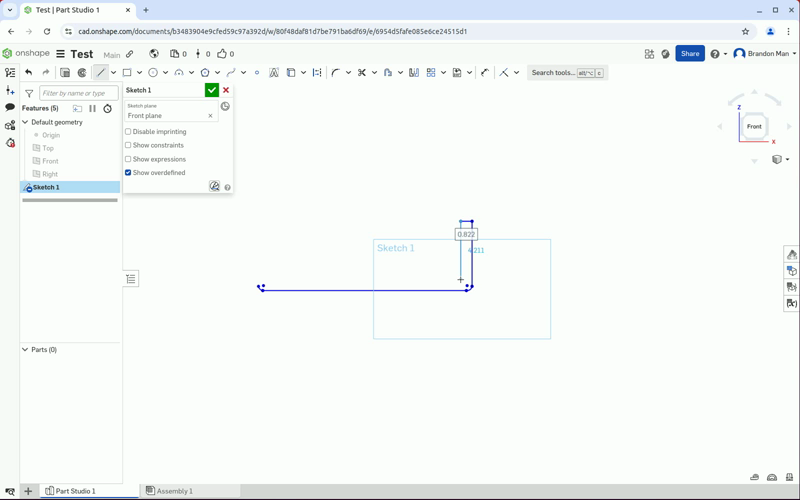
scroll(6)
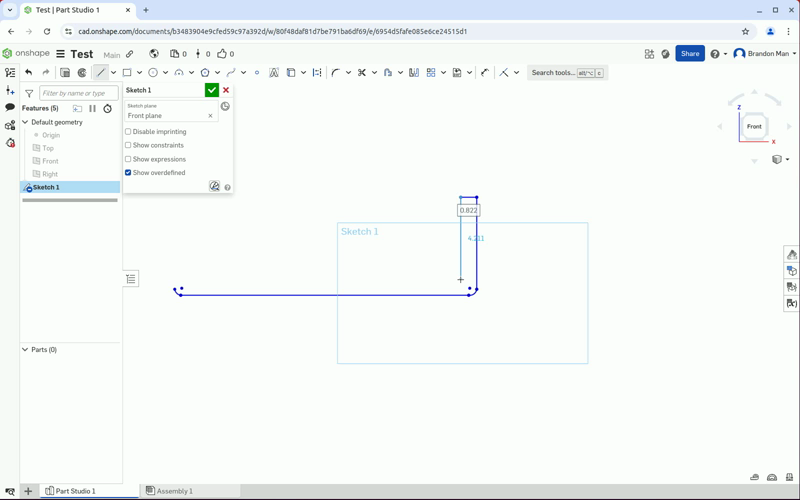
scroll(6)
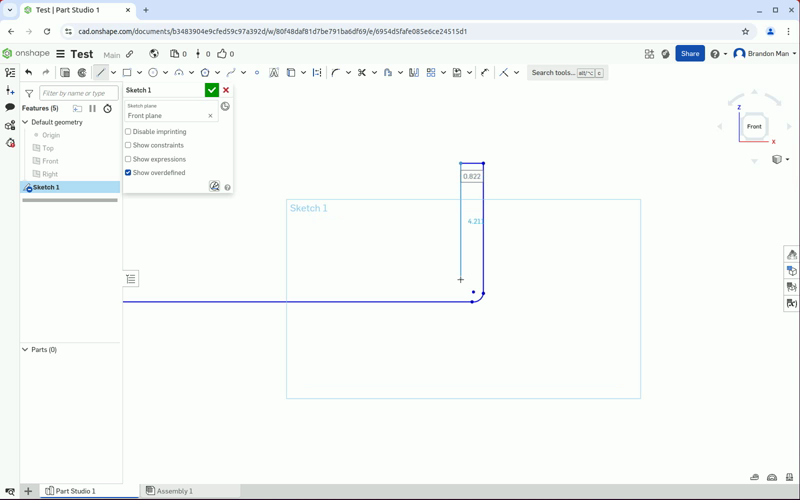
scroll(6)
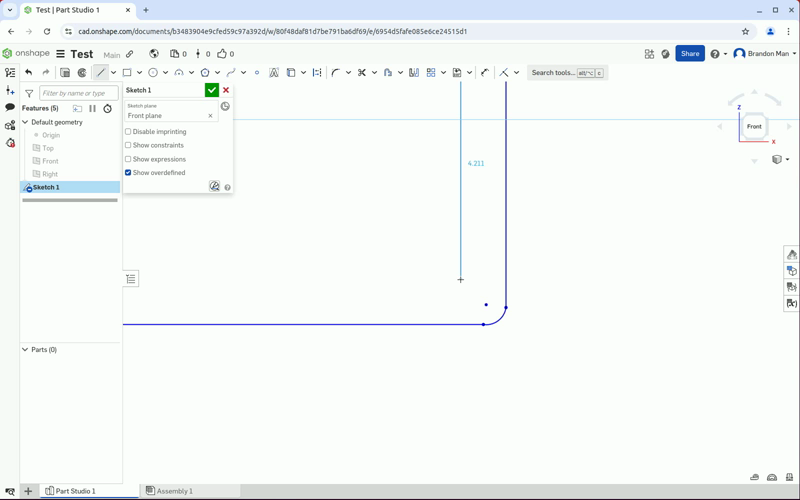
click(460, 279)
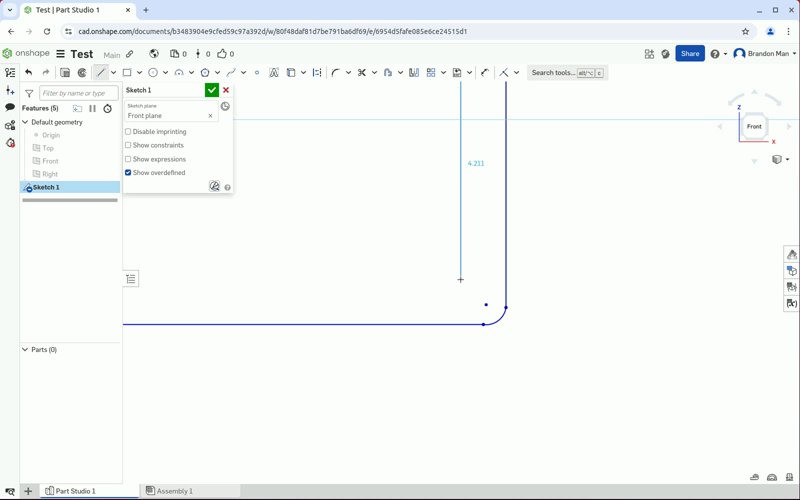
scroll(-6)
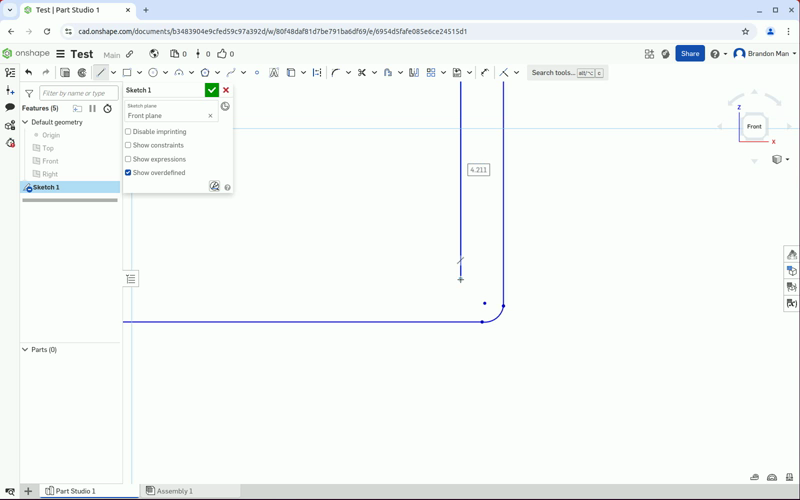
scroll(-6)
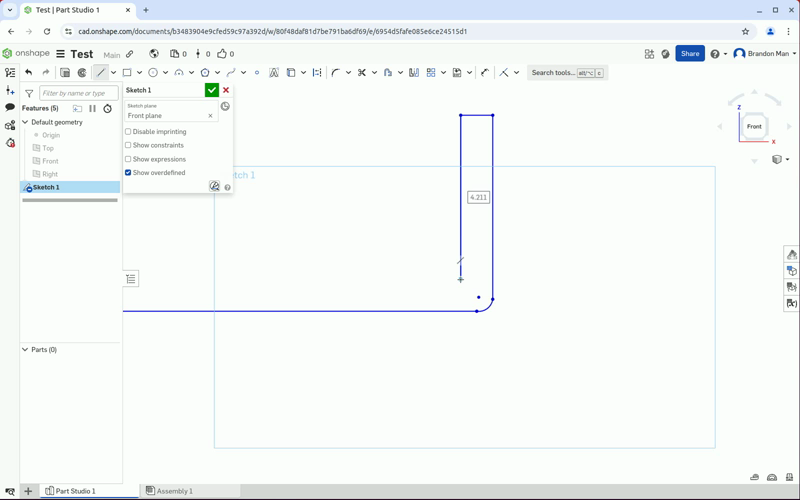
scroll(-6)
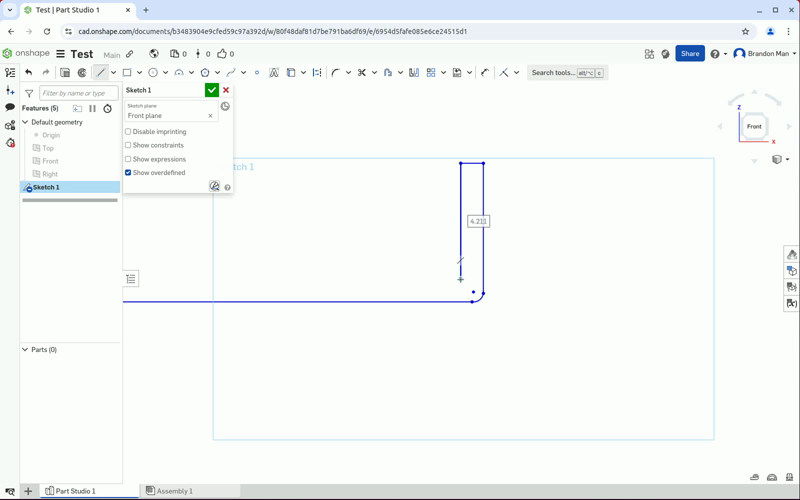
scroll(-6)
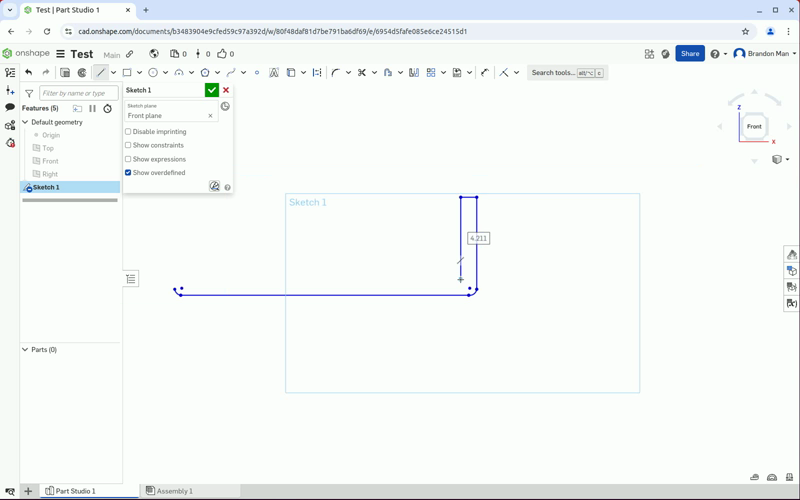
scroll(-6)
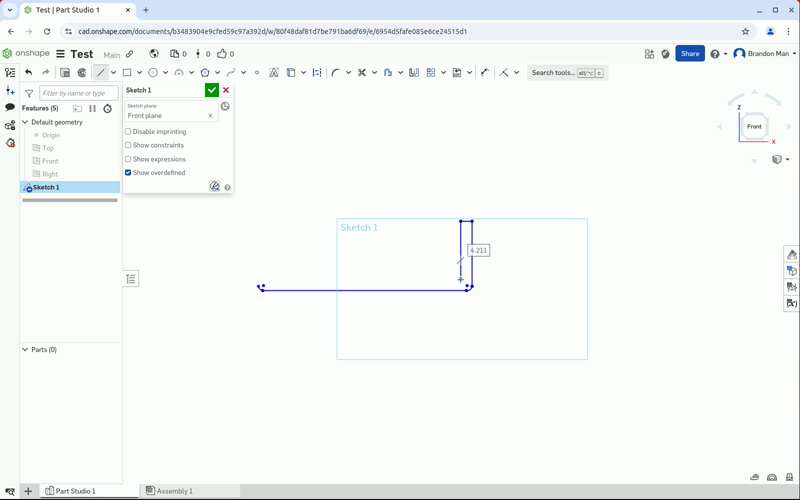
scroll(-6)
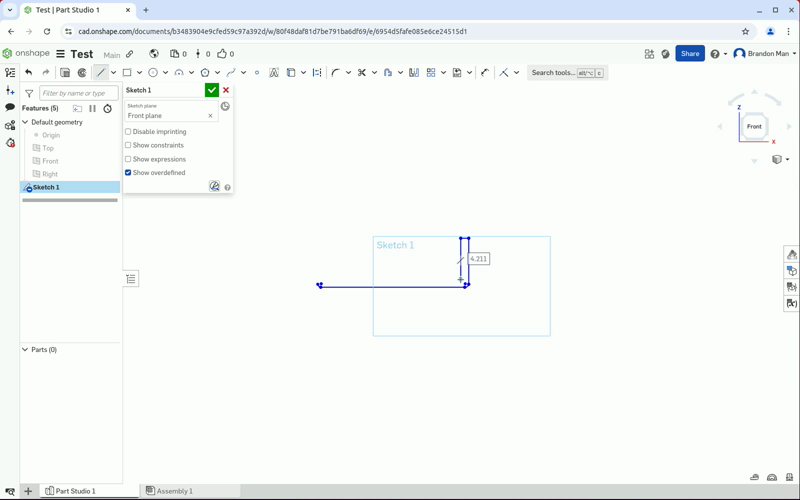
scroll(-6)
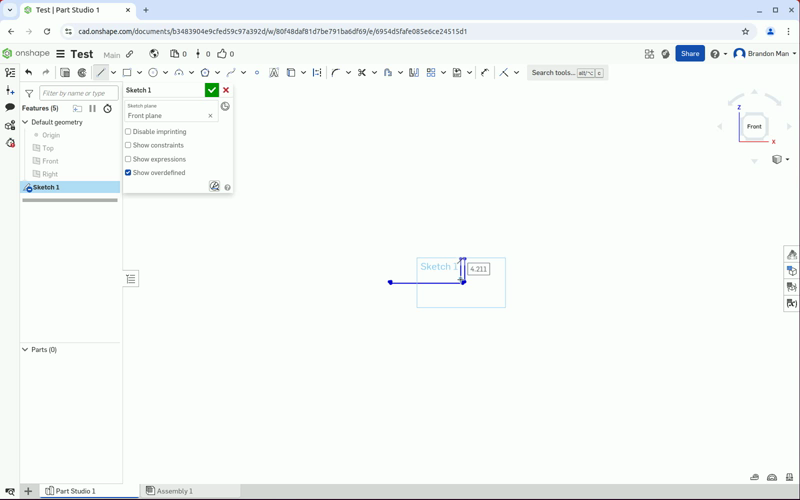
key_up(shift)
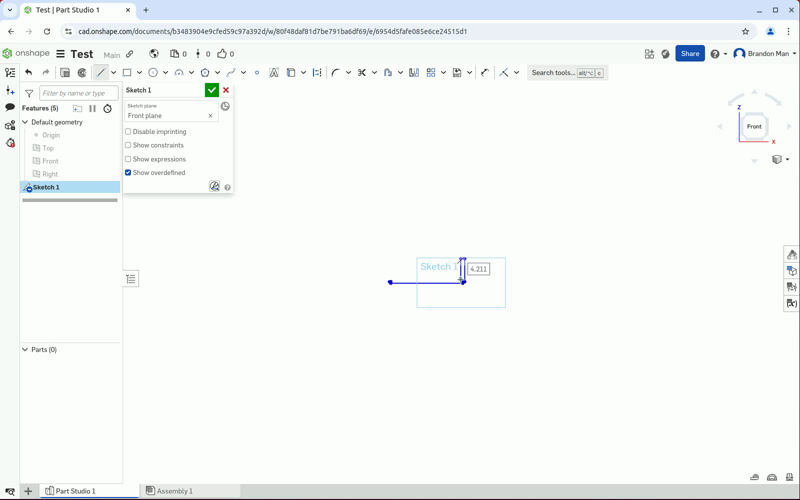
key(esc)
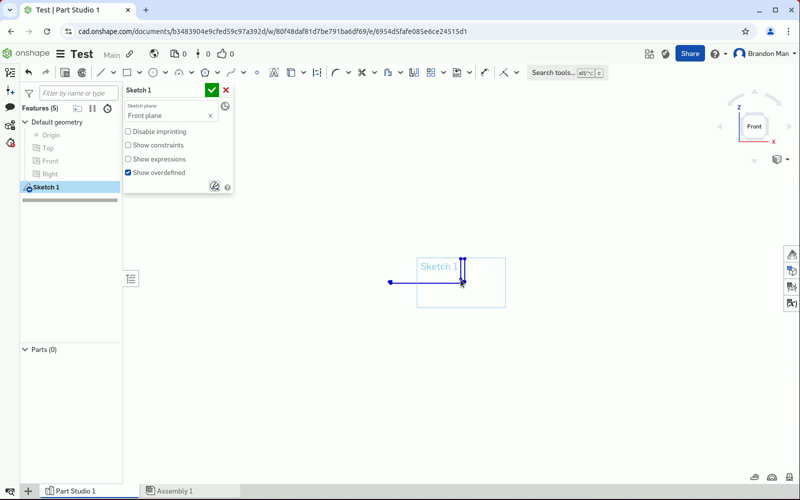
key(a)
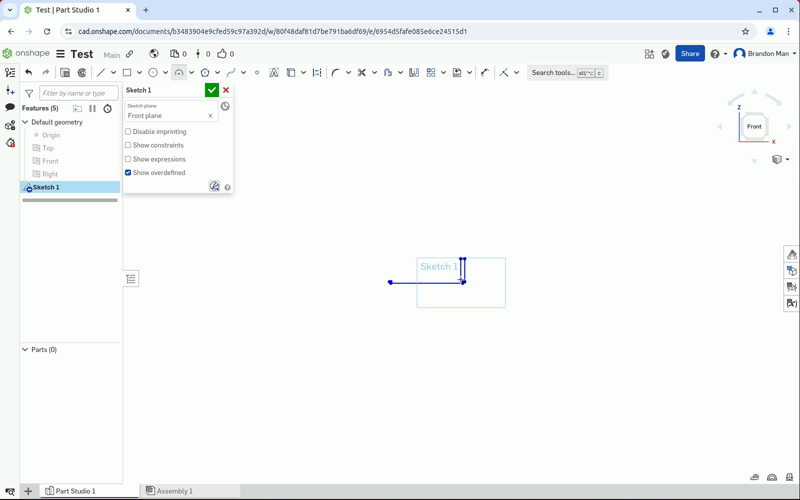
mouse_move(460, 279)
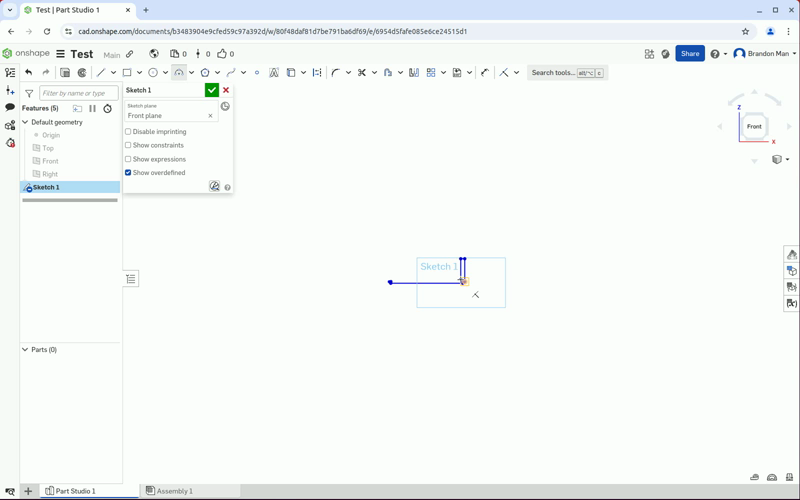
scroll(6)
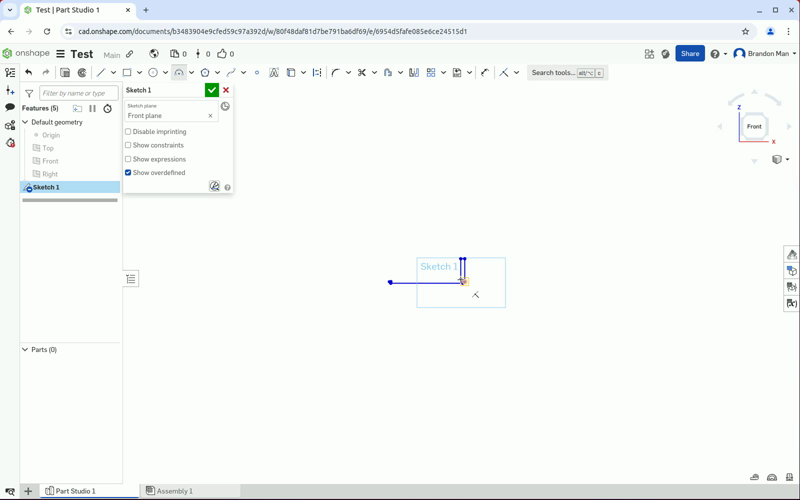
scroll(6)
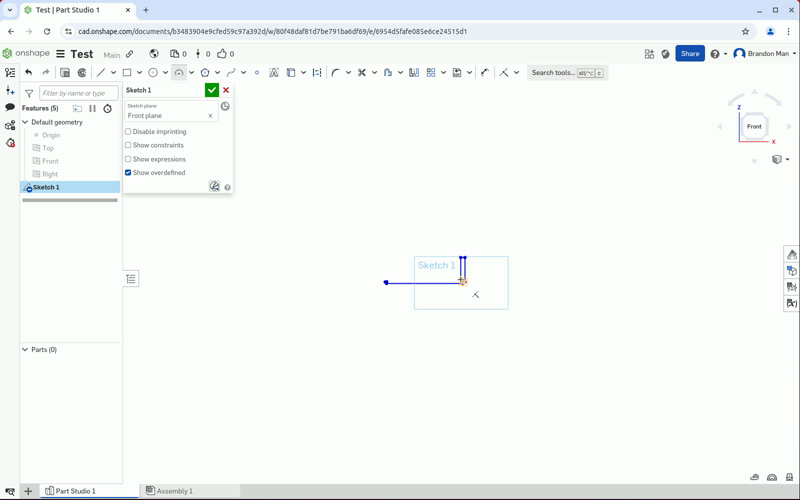
scroll(6)
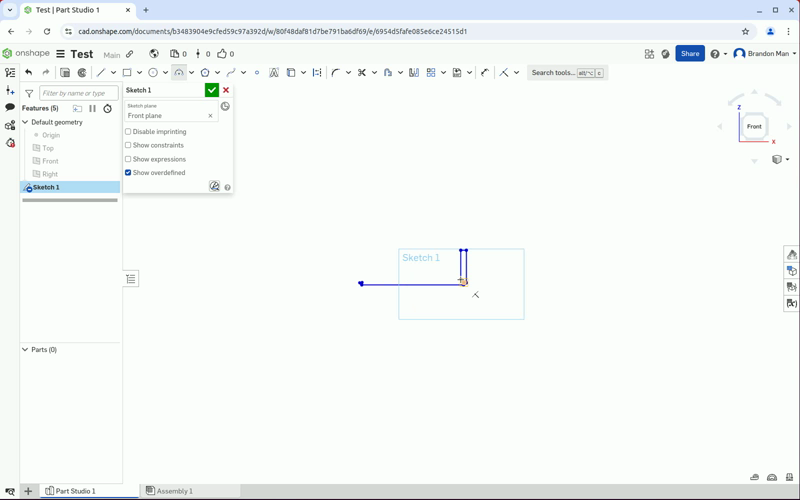
scroll(6)
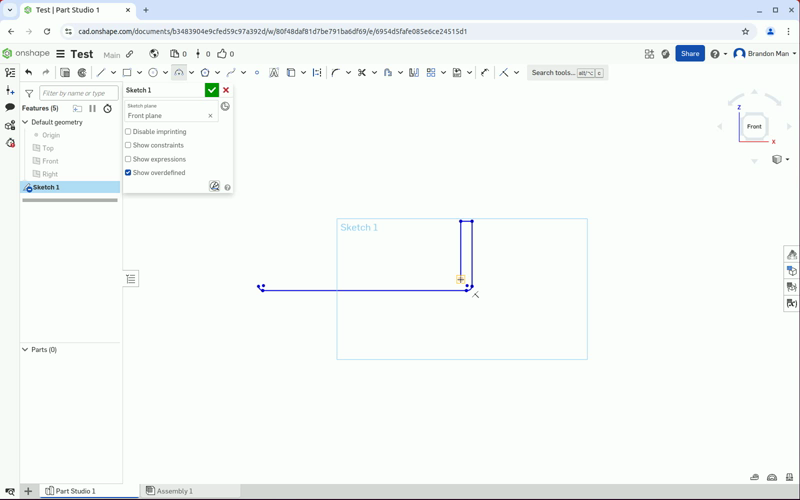
scroll(6)
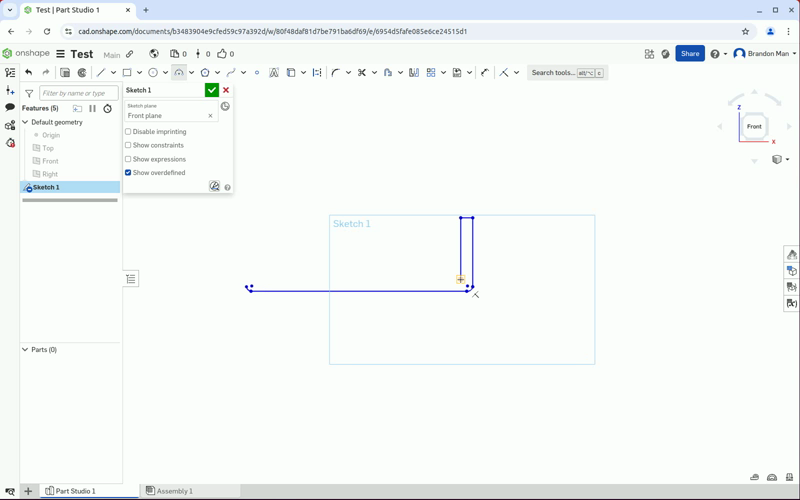
scroll(6)
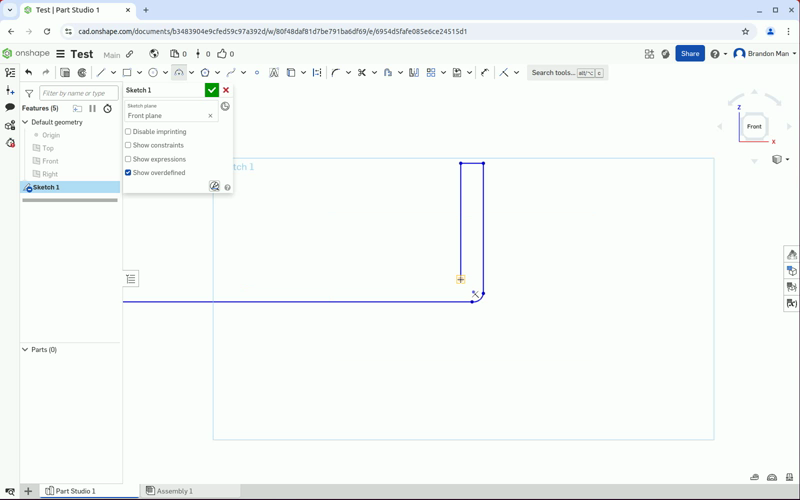
scroll(6)
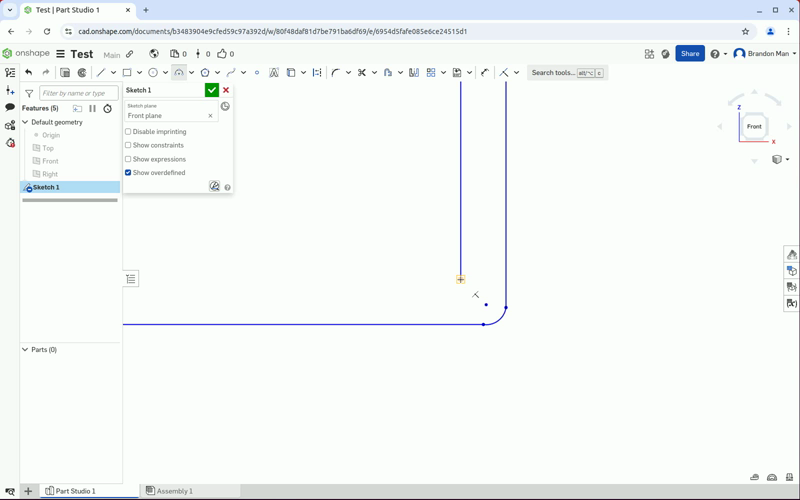
click(460, 279)
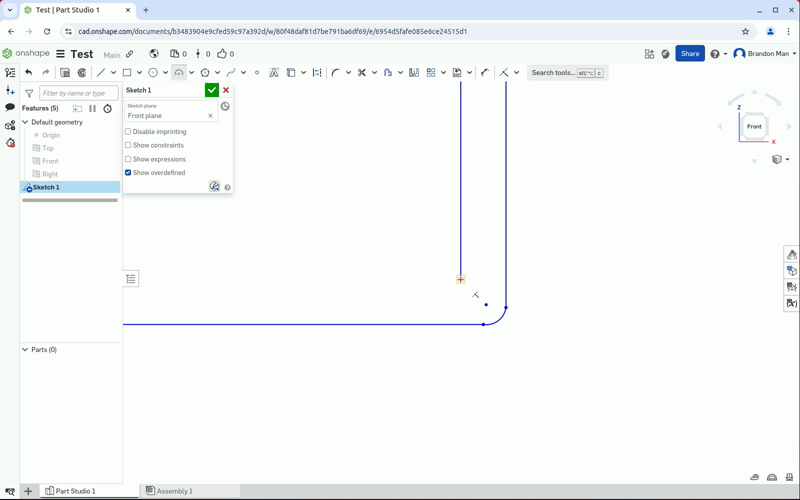
scroll(-6)
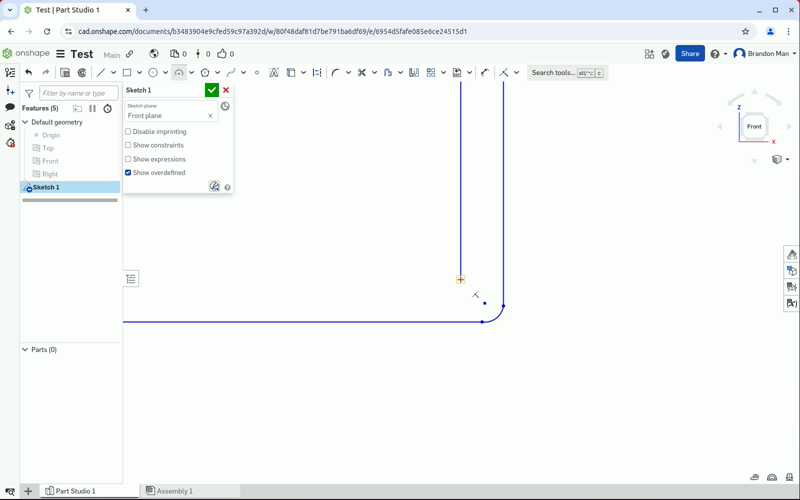
scroll(-6)
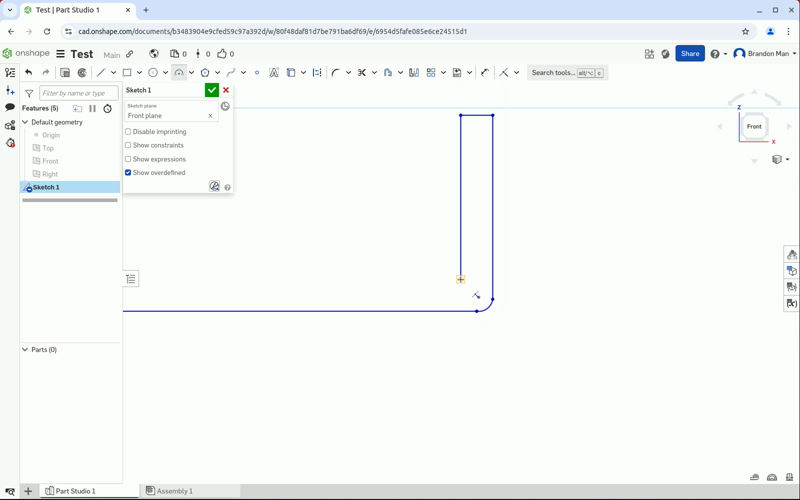
scroll(-6)
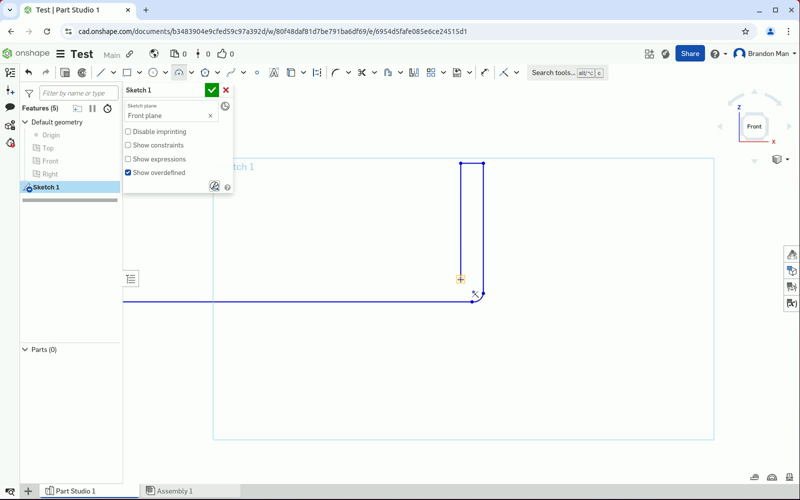
scroll(-6)
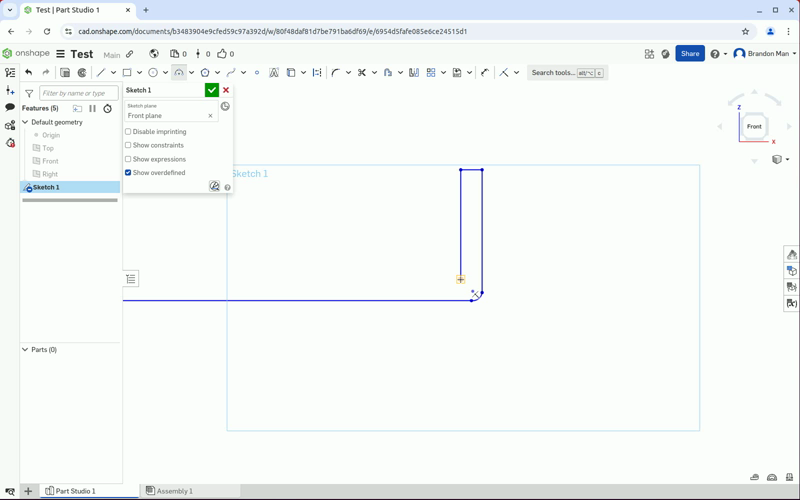
scroll(-6)
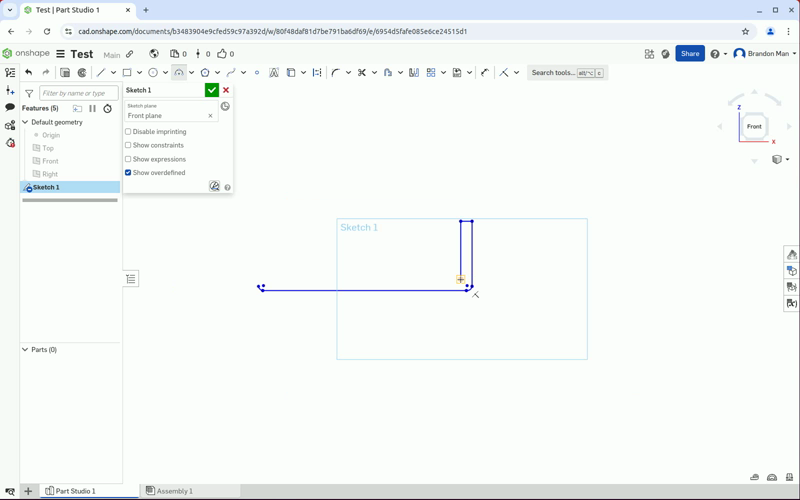
scroll(-6)
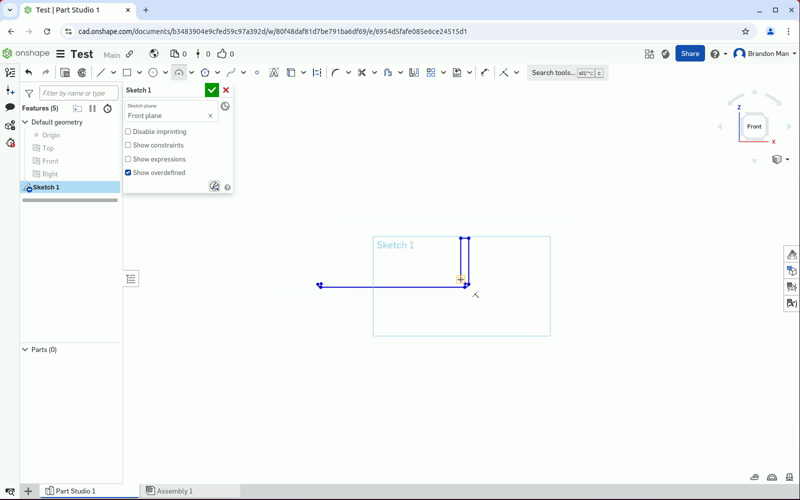
scroll(-6)
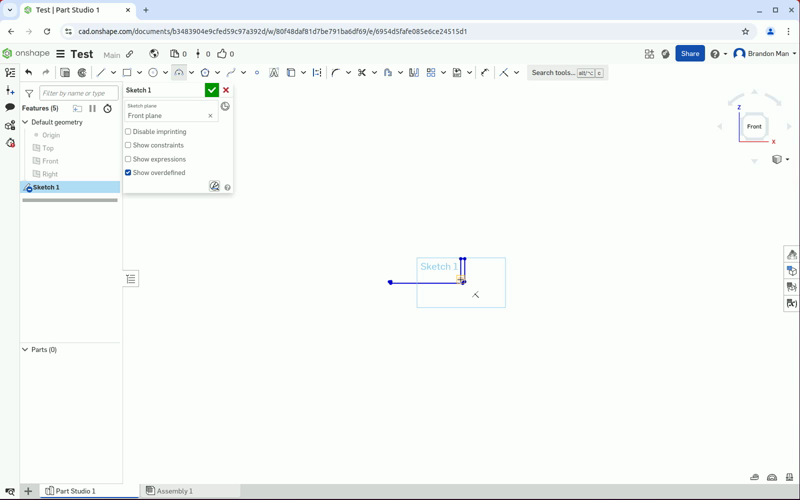
key_down(shift)
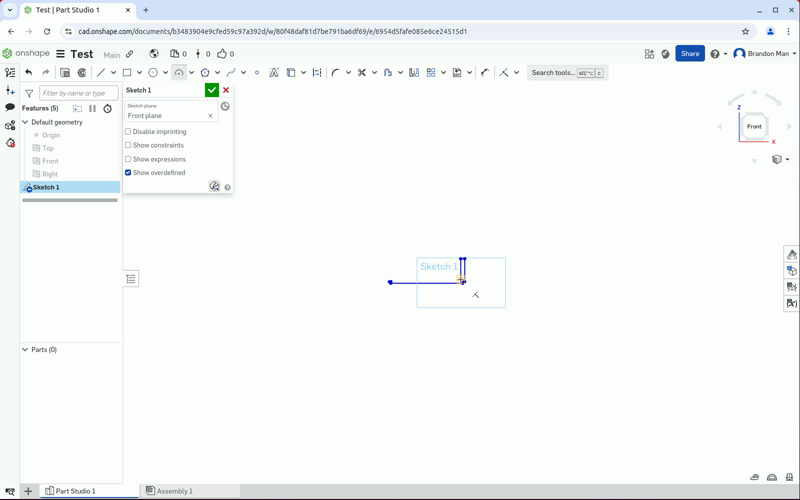
mouse_move(459, 280)
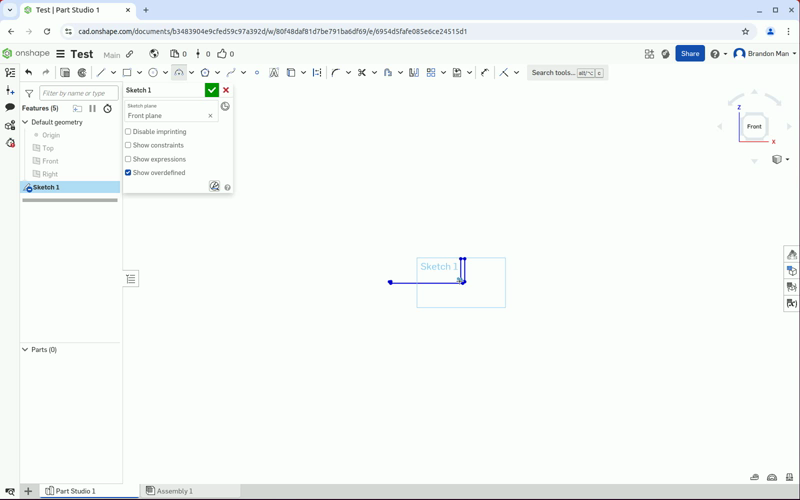
scroll(6)
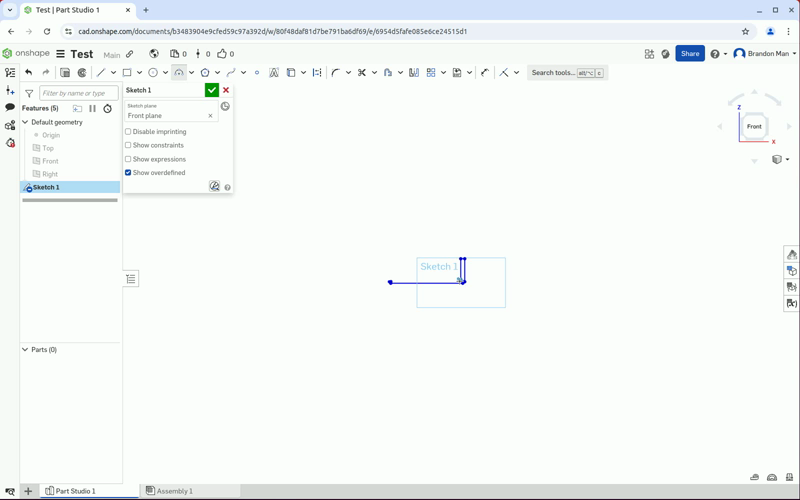
scroll(6)
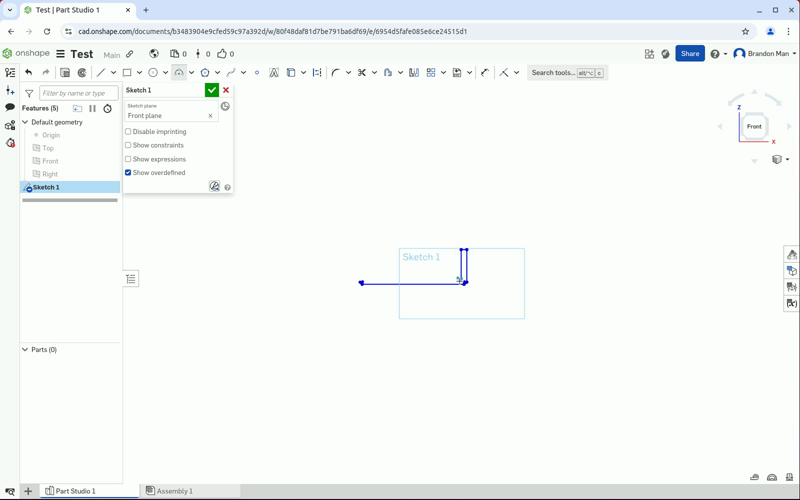
scroll(6)
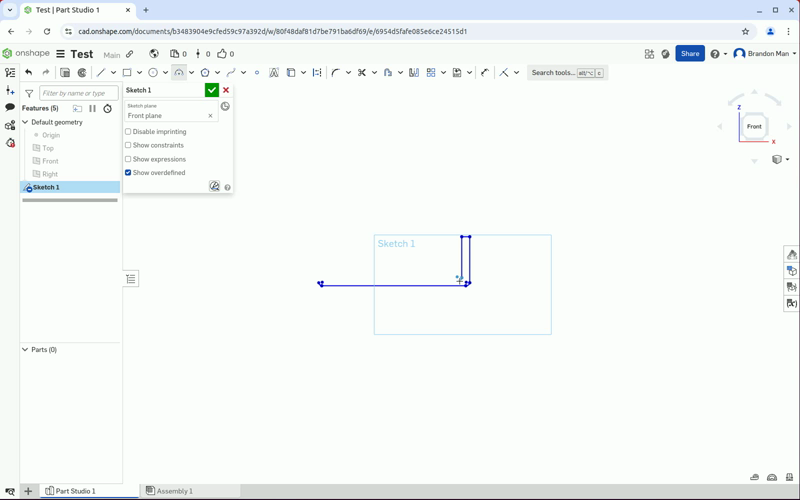
scroll(6)
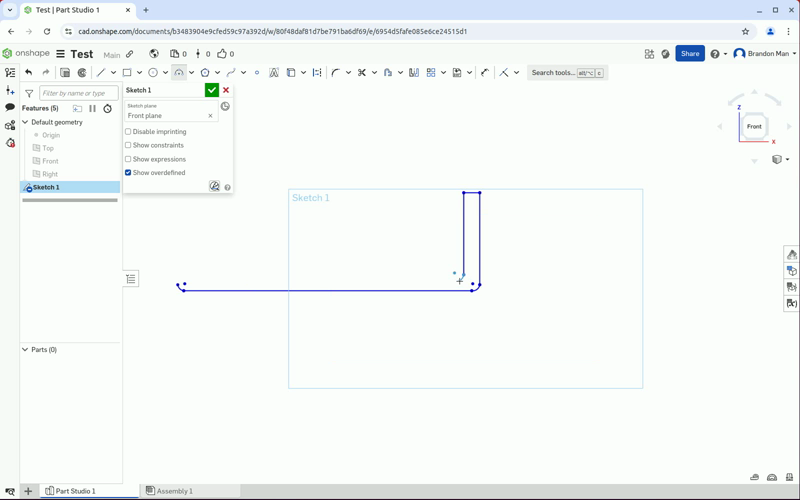
scroll(6)
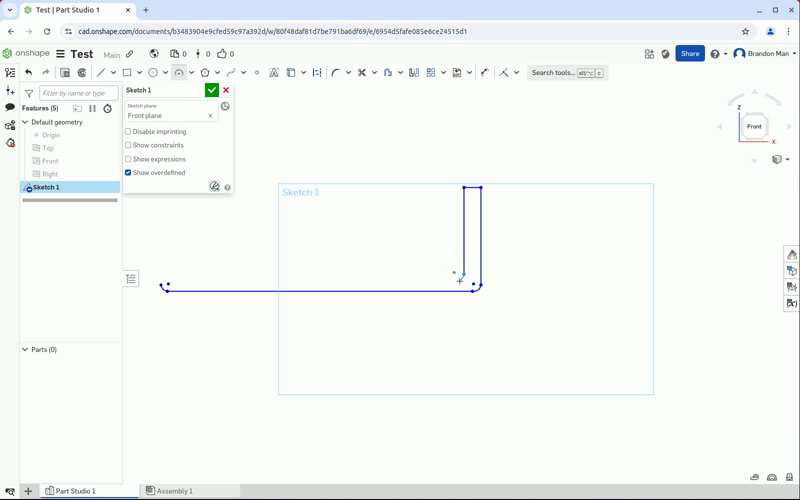
scroll(6)
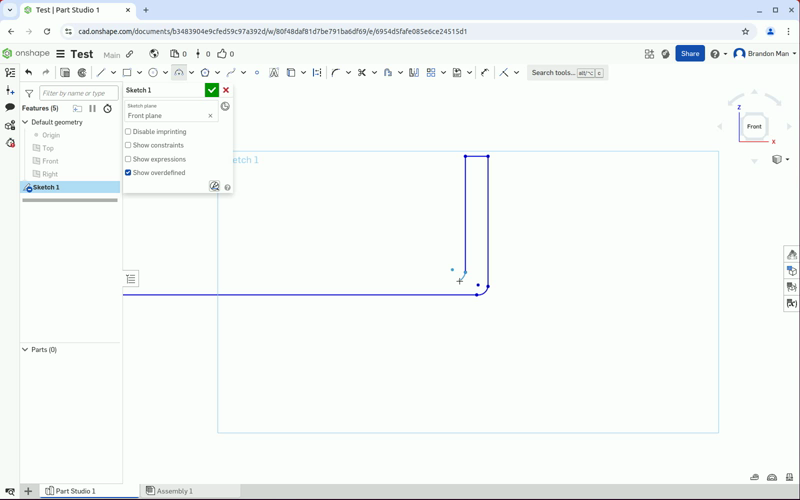
scroll(6)
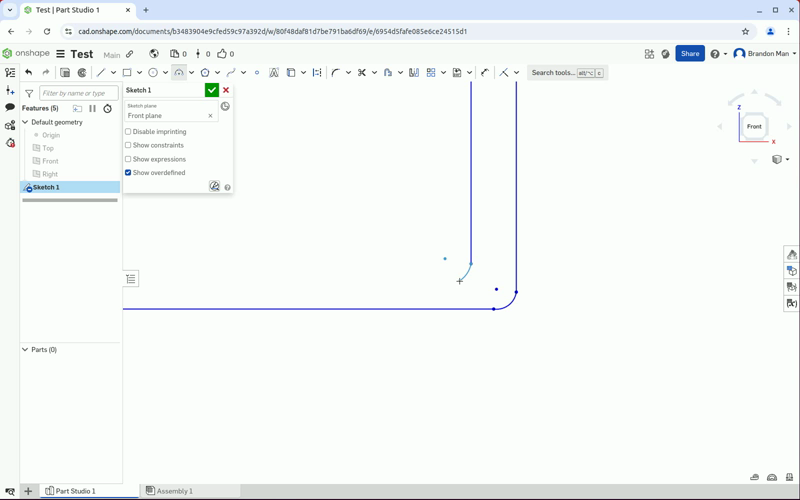
click(459, 280)
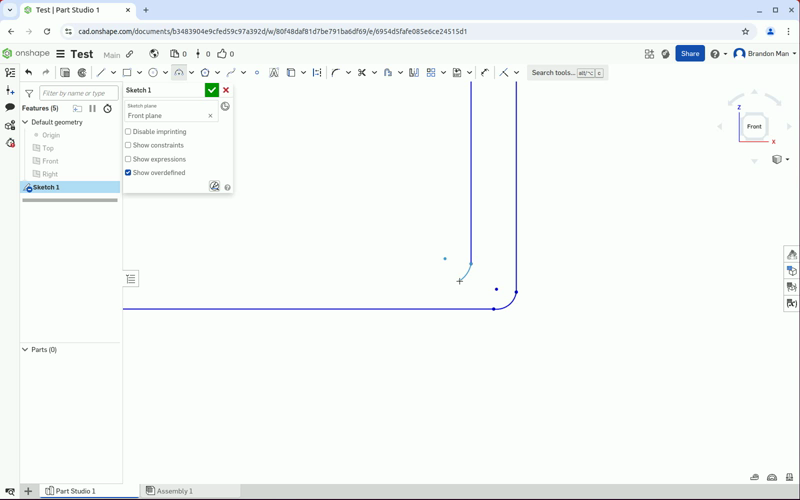
scroll(-6)
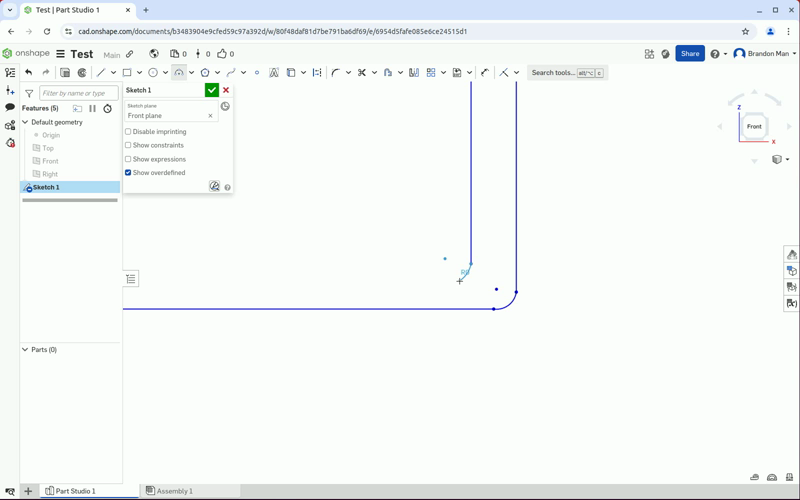
scroll(-6)
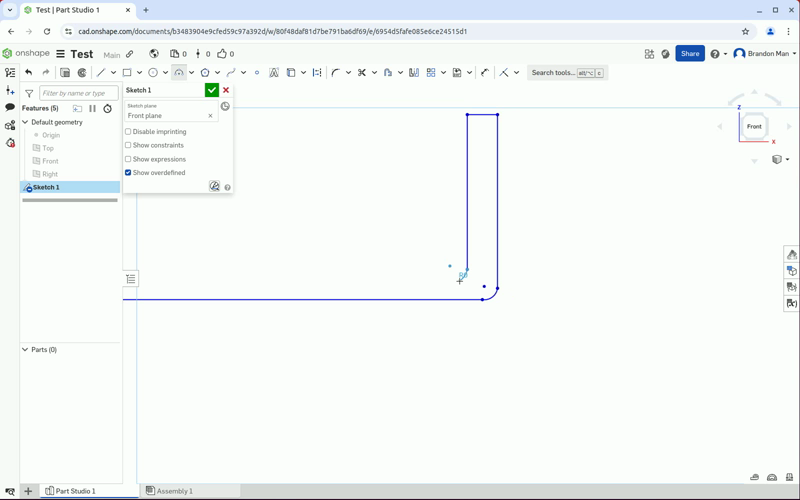
scroll(-6)
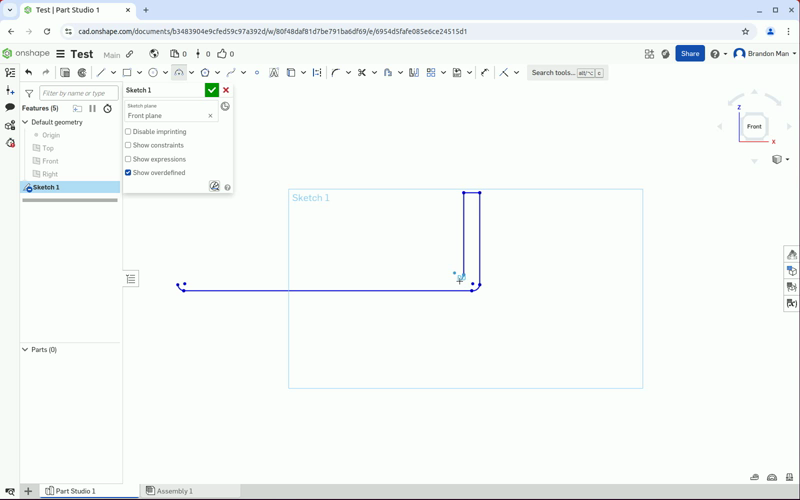
scroll(-6)
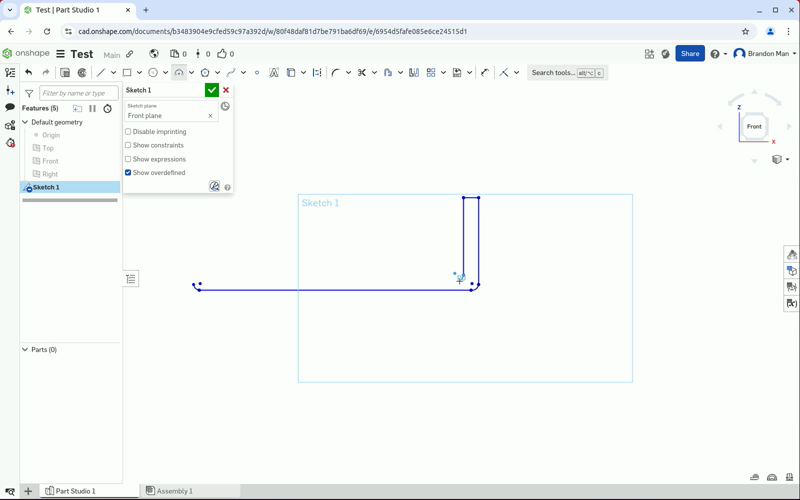
scroll(-6)
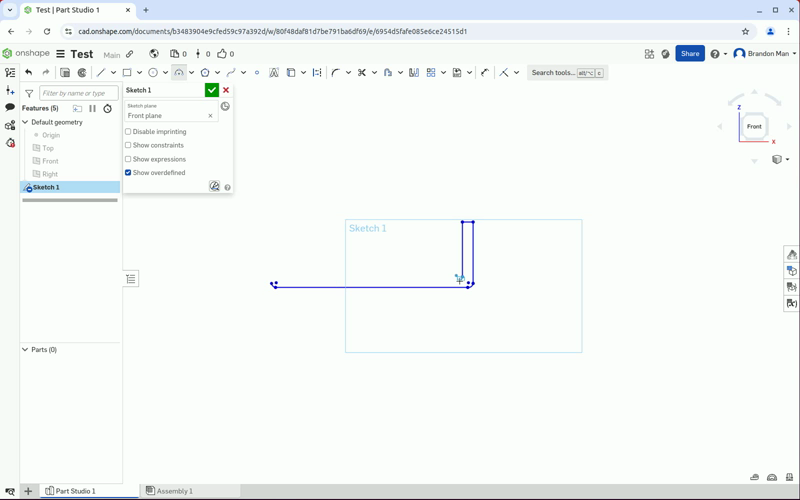
scroll(-6)
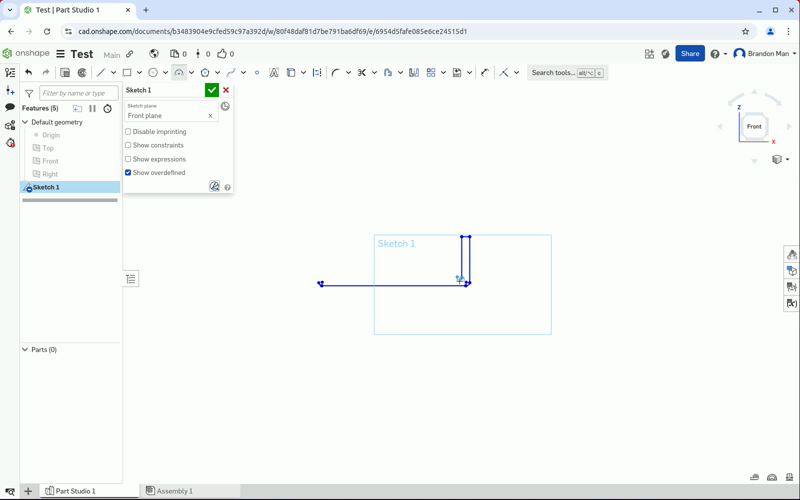
scroll(-6)
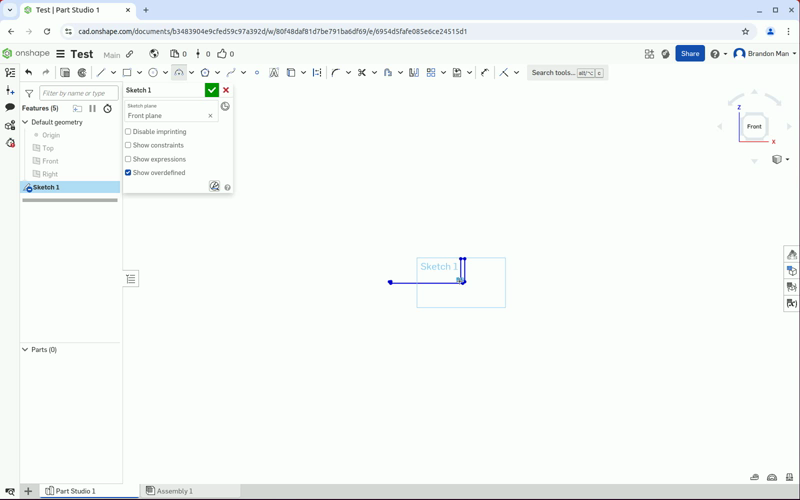
mouse_move(460, 280)
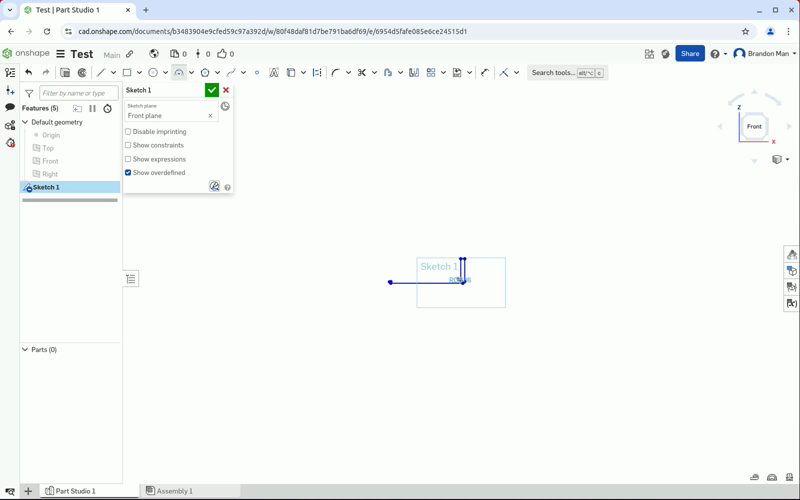
scroll(6)
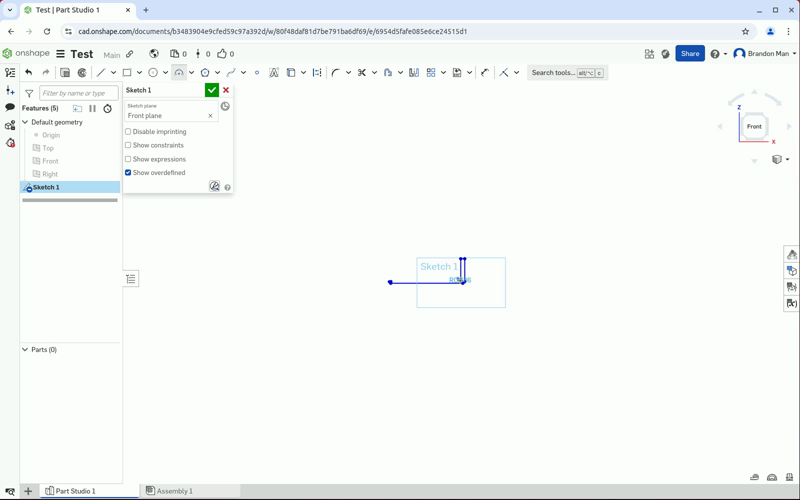
scroll(6)
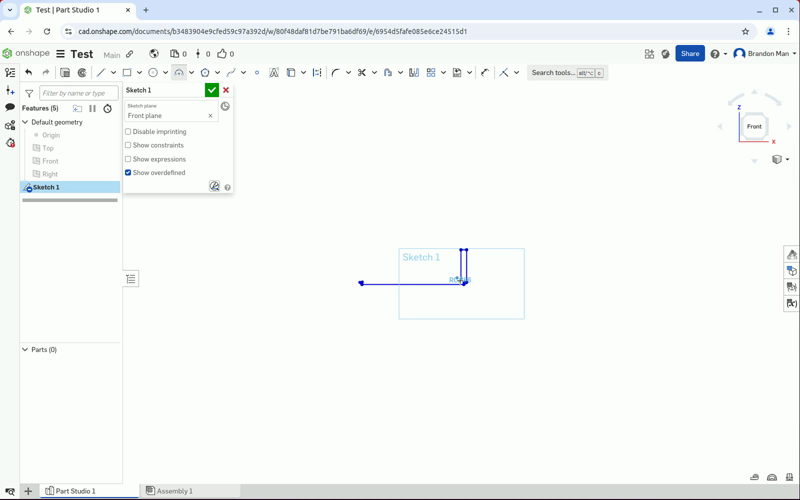
scroll(6)
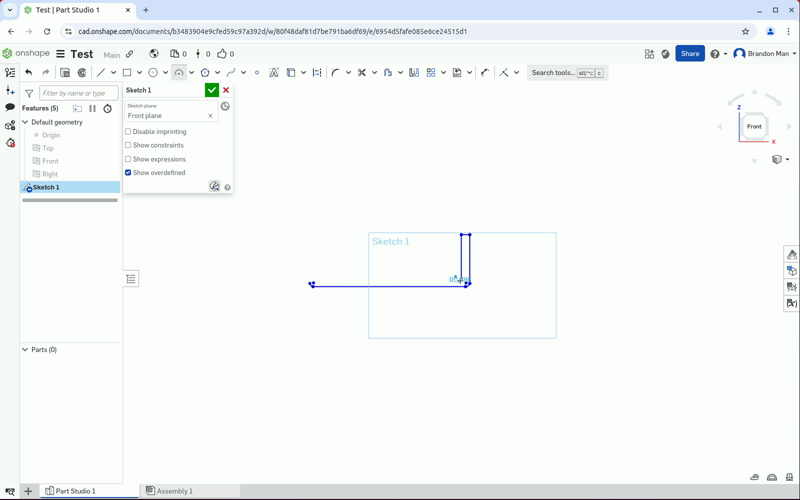
scroll(6)
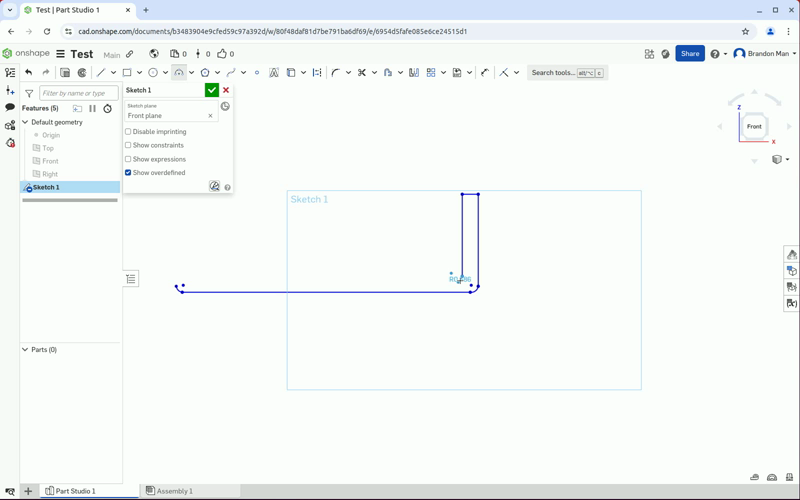
scroll(6)
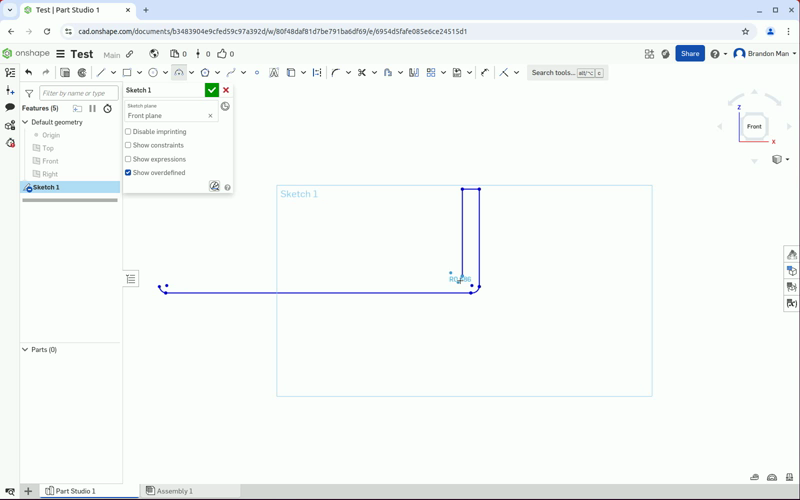
scroll(6)
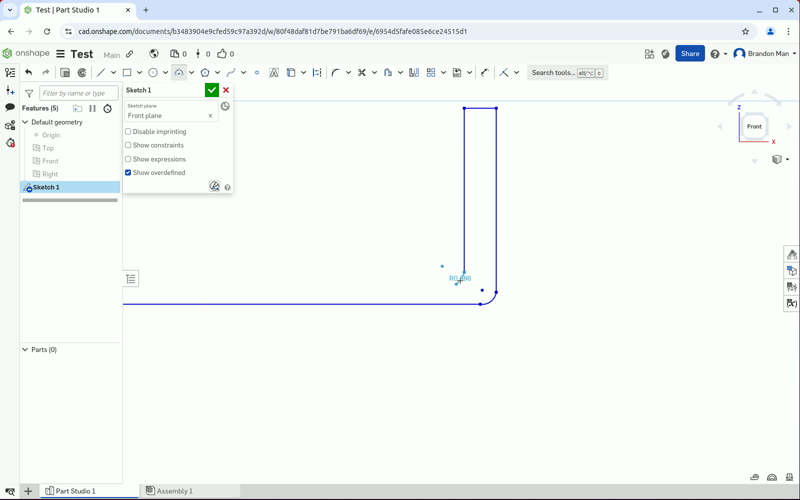
scroll(6)
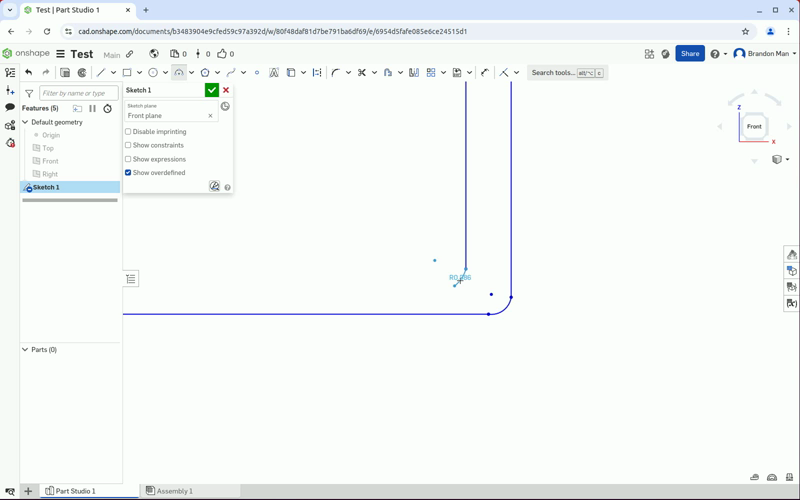
click(460, 280)
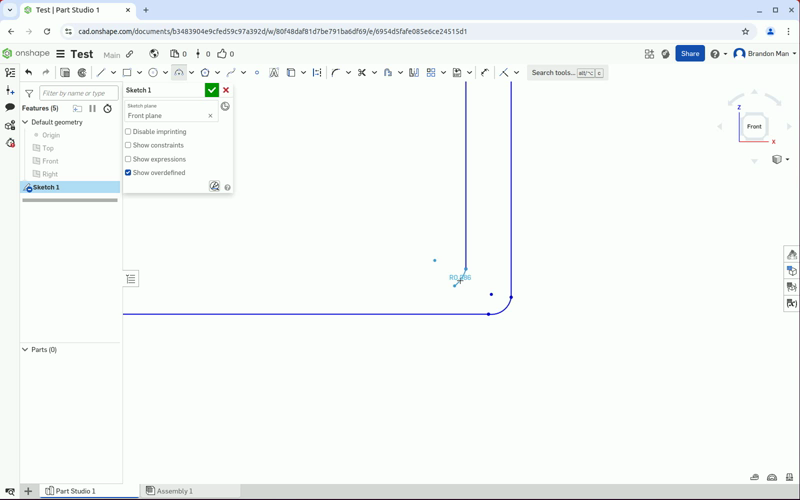
scroll(-6)
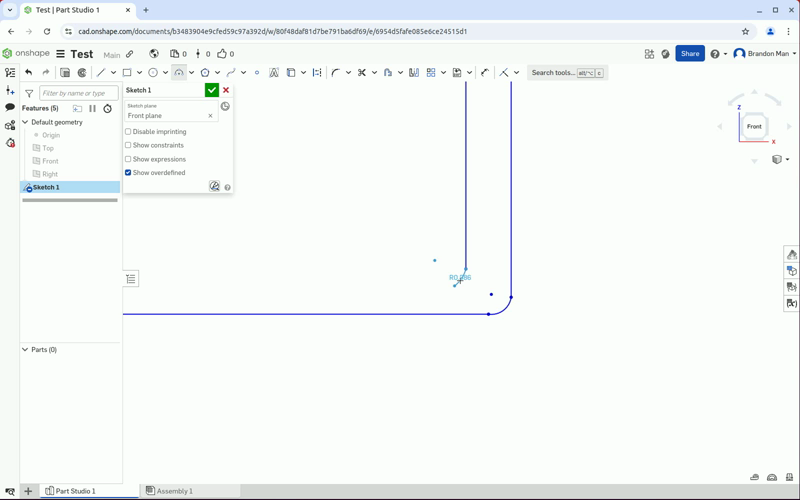
scroll(-6)
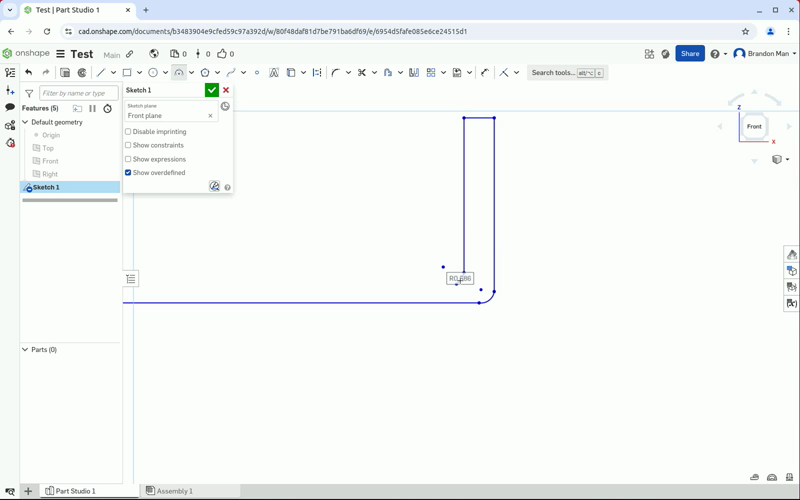
scroll(-6)
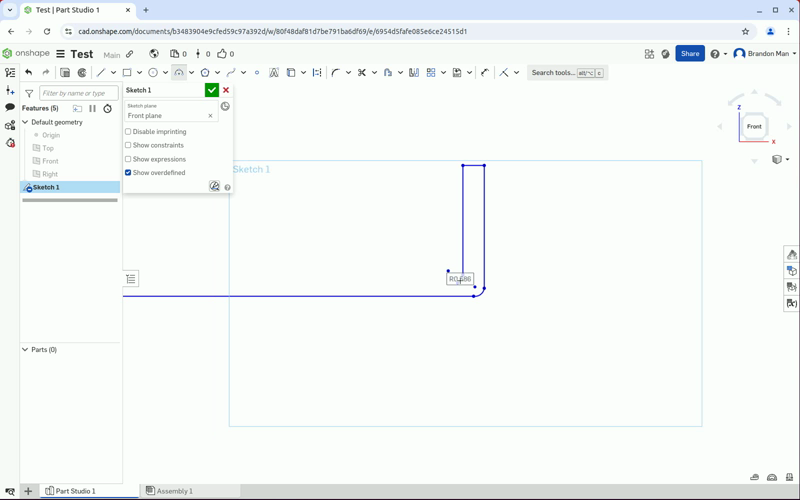
scroll(-6)
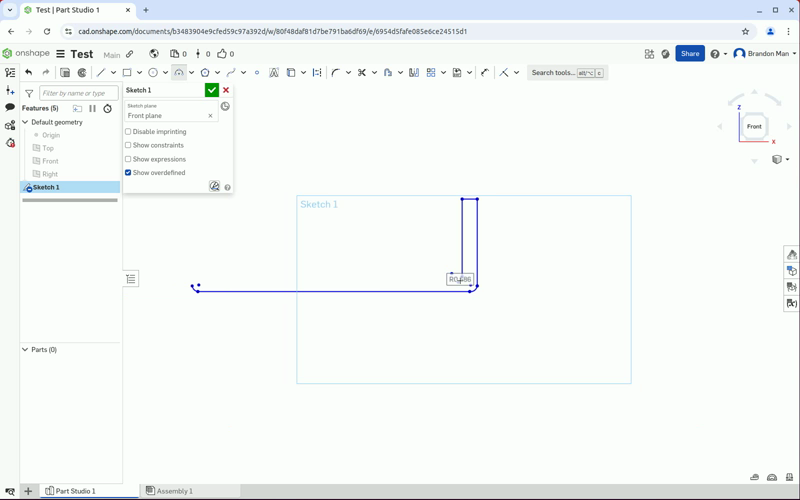
scroll(-6)
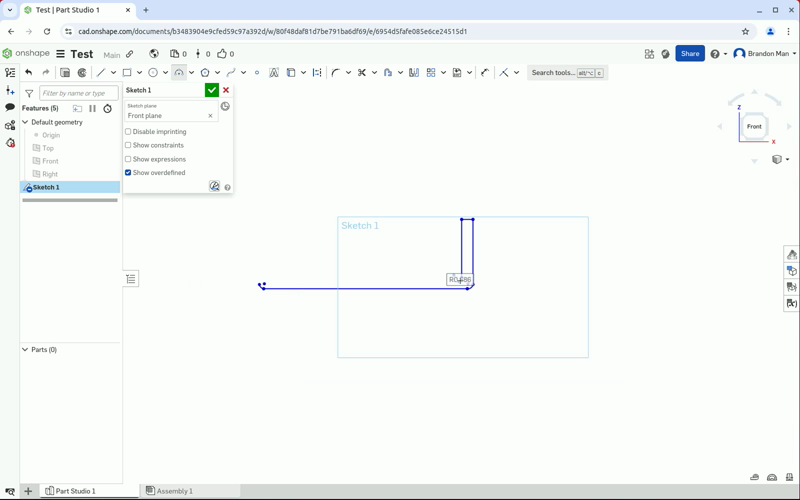
scroll(-6)
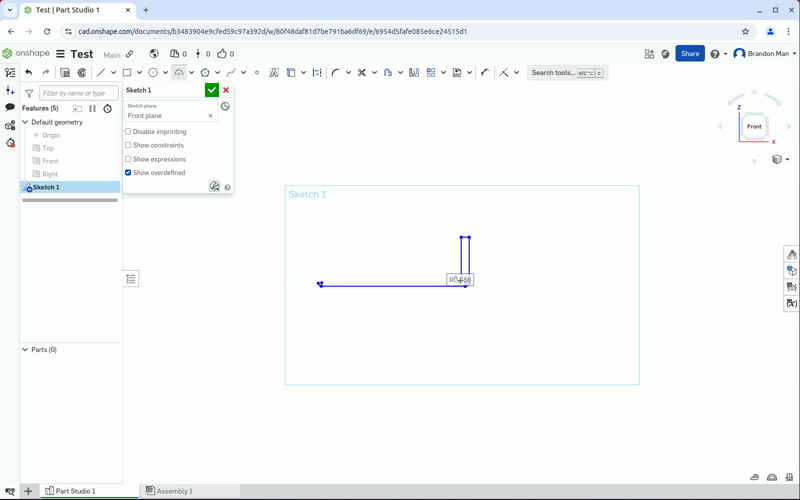
scroll(-6)
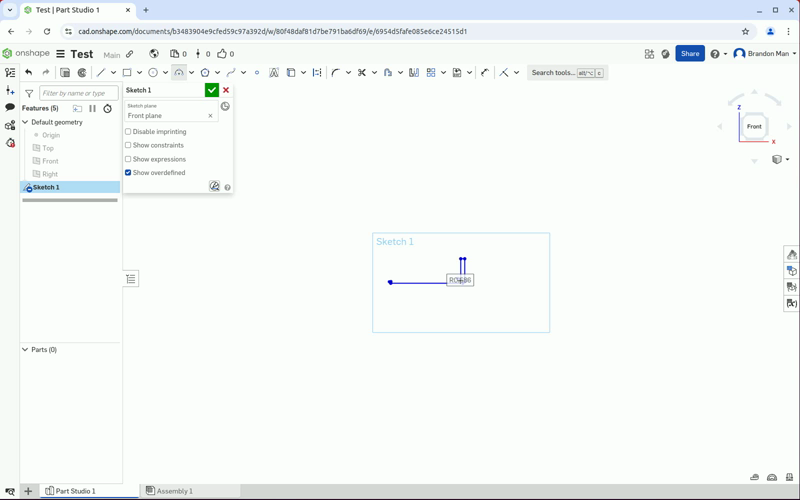
key_up(shift)
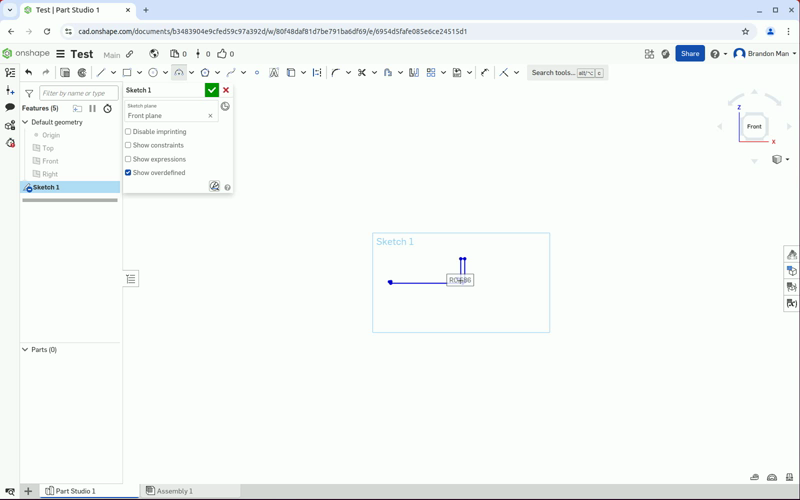
key(esc)
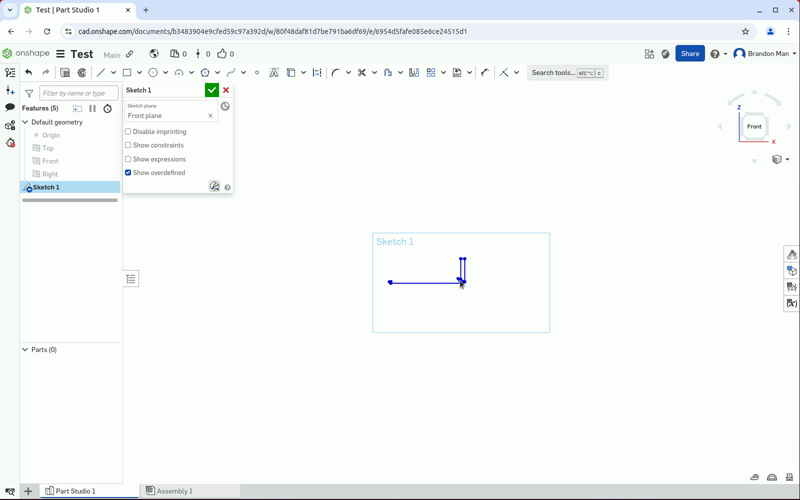
key(l)
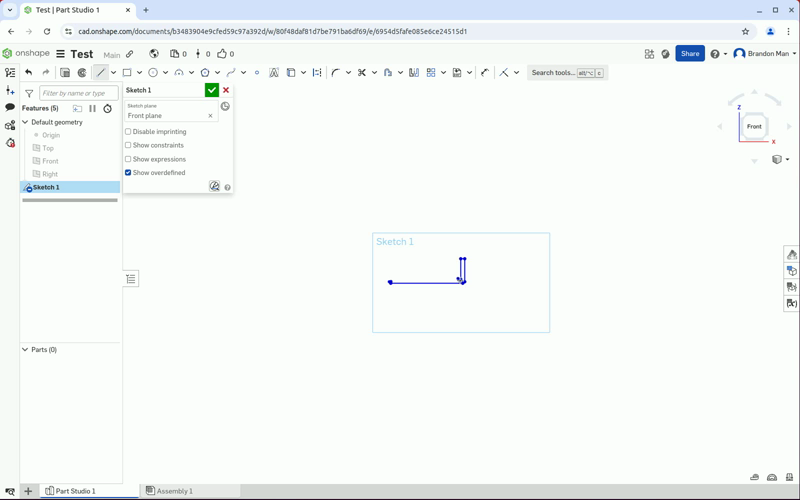
mouse_move(459, 280)
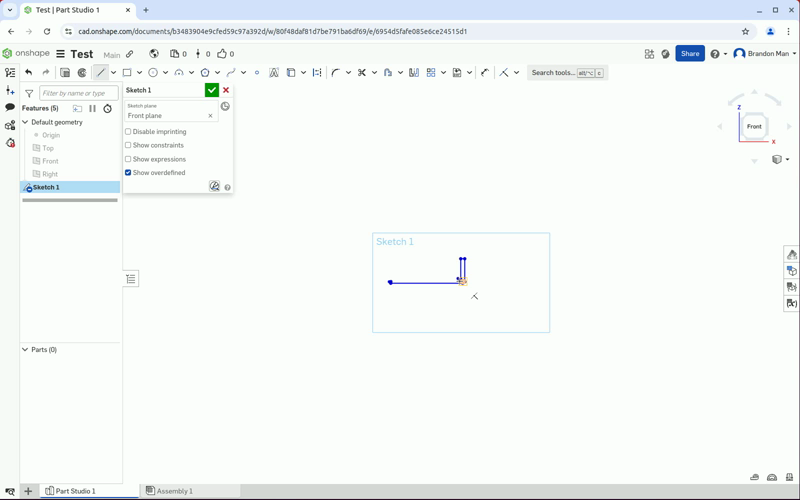
scroll(6)
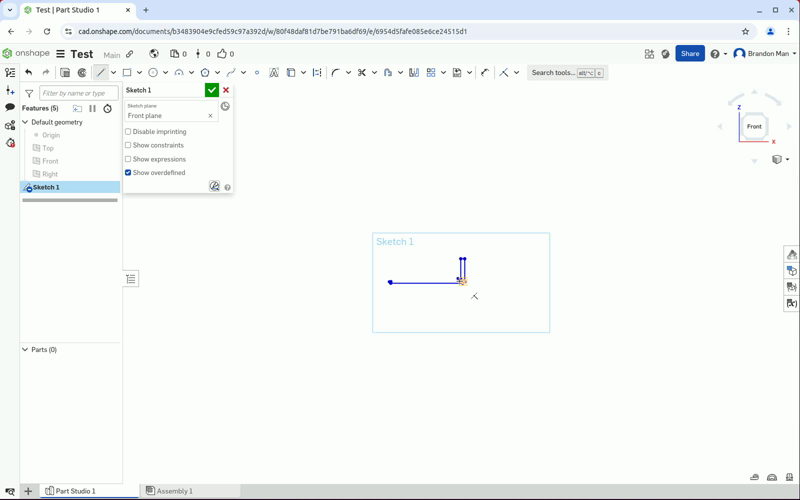
scroll(6)
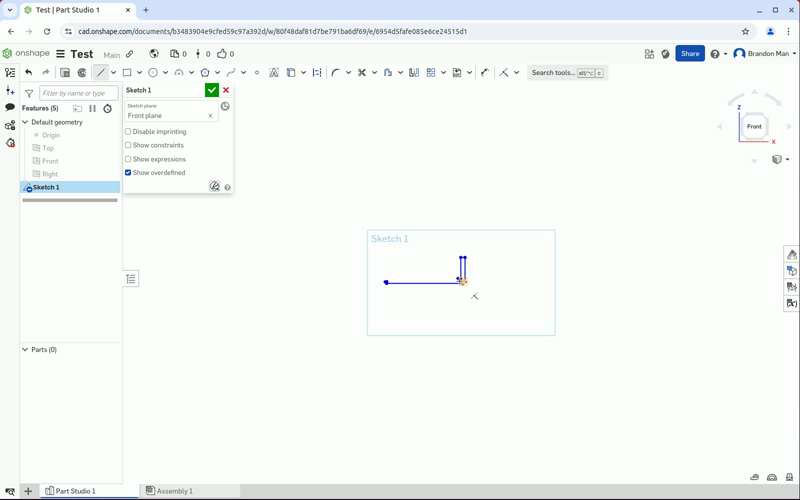
scroll(6)
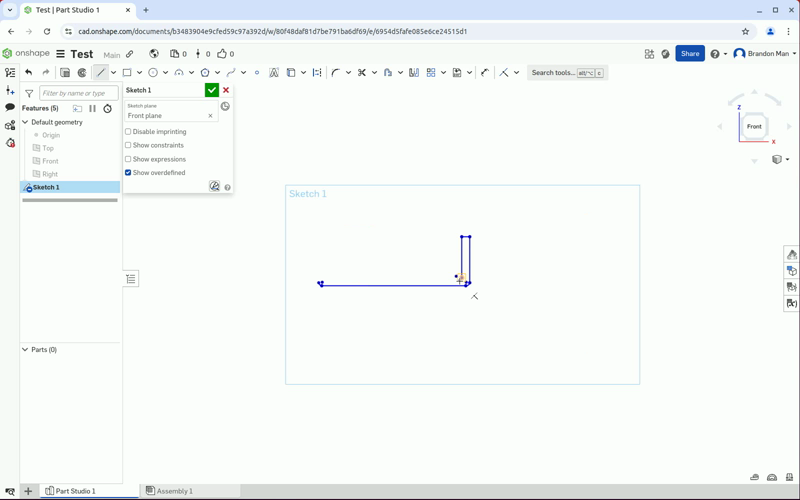
scroll(6)
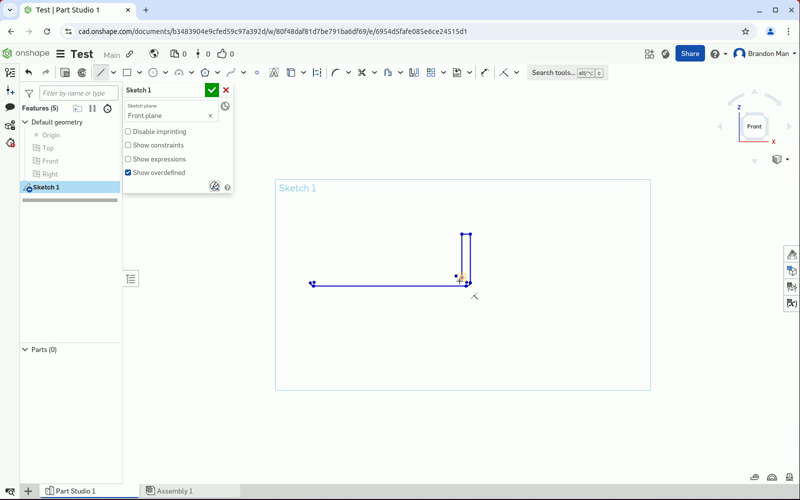
scroll(6)
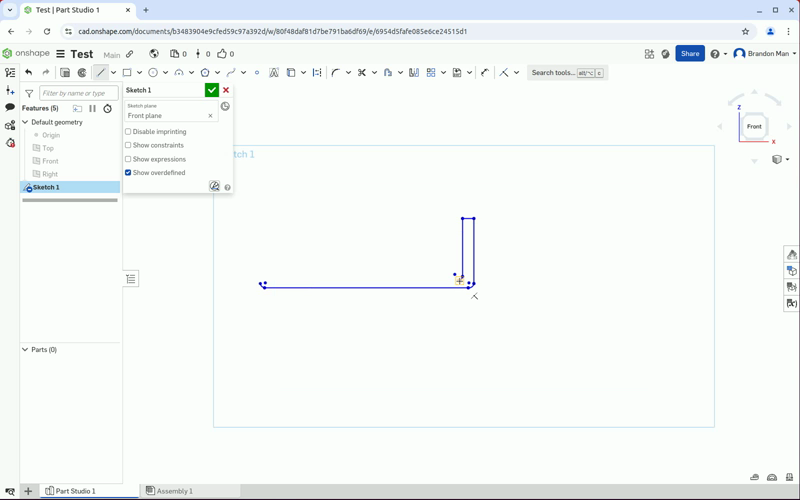
scroll(6)
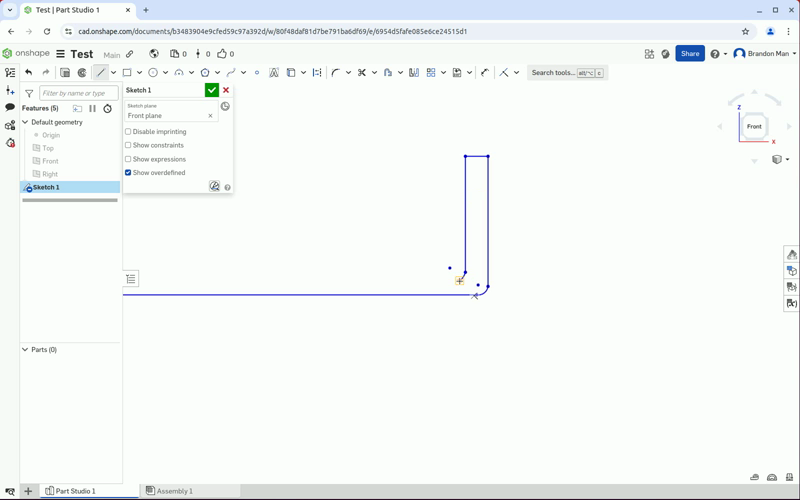
scroll(6)
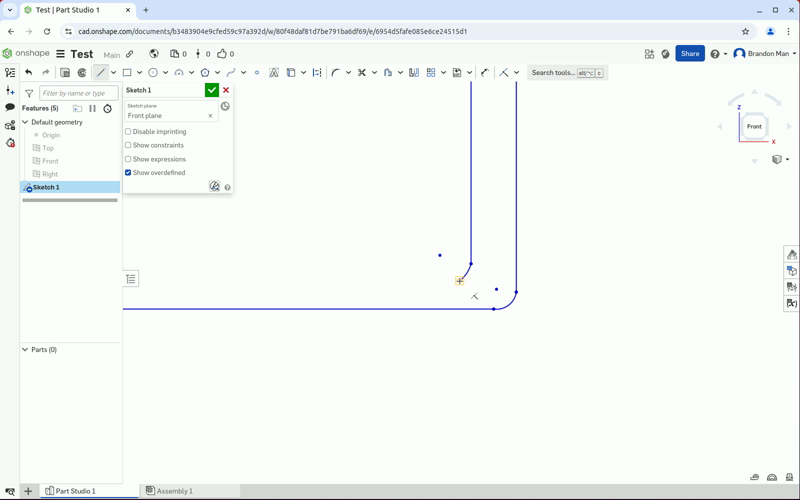
click(459, 280)
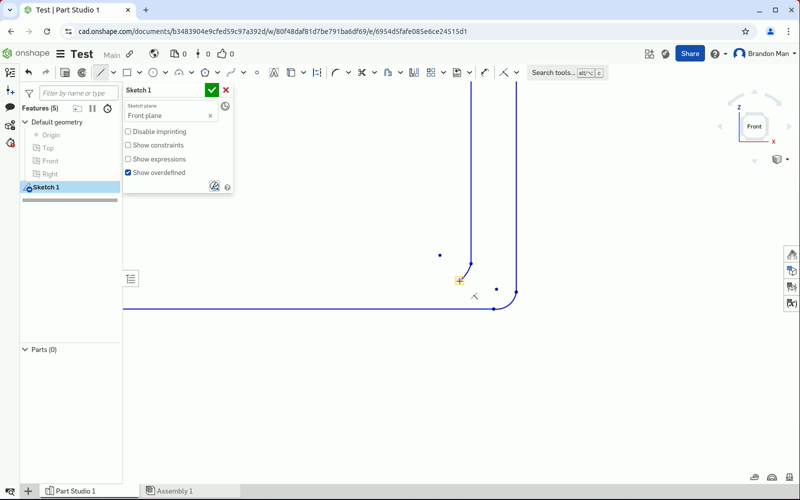
scroll(-6)
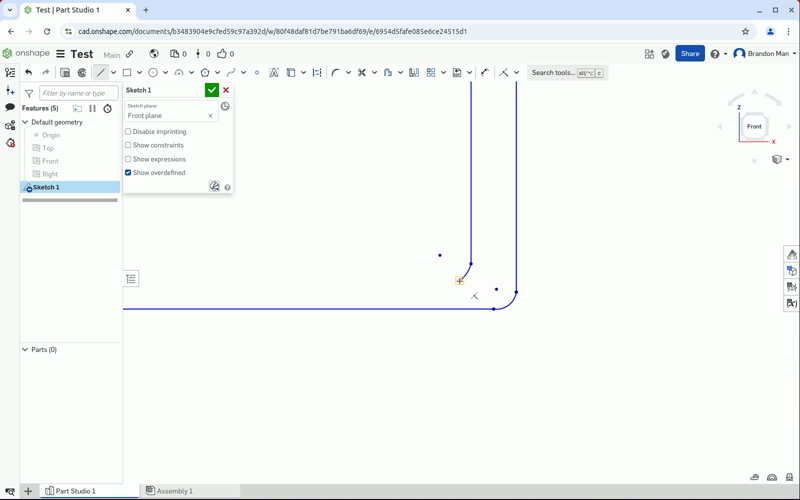
scroll(-6)
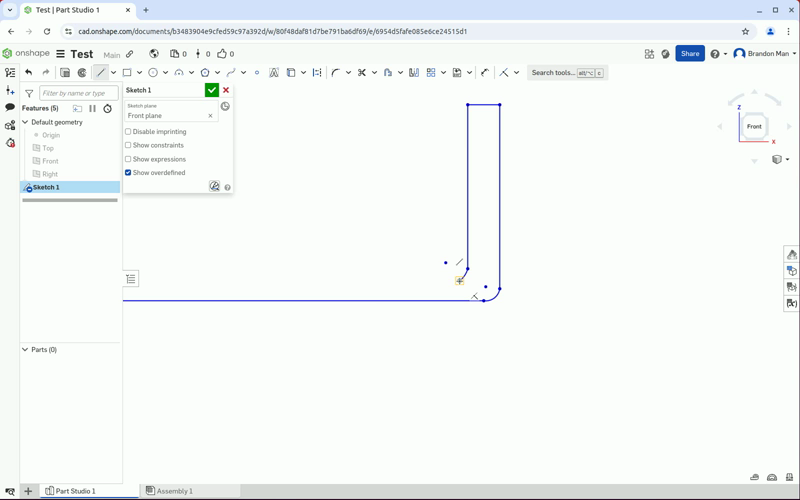
scroll(-6)
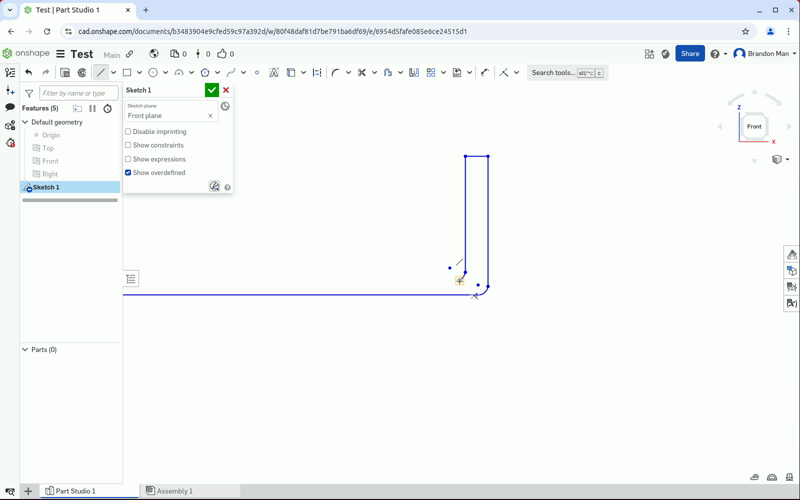
scroll(-6)
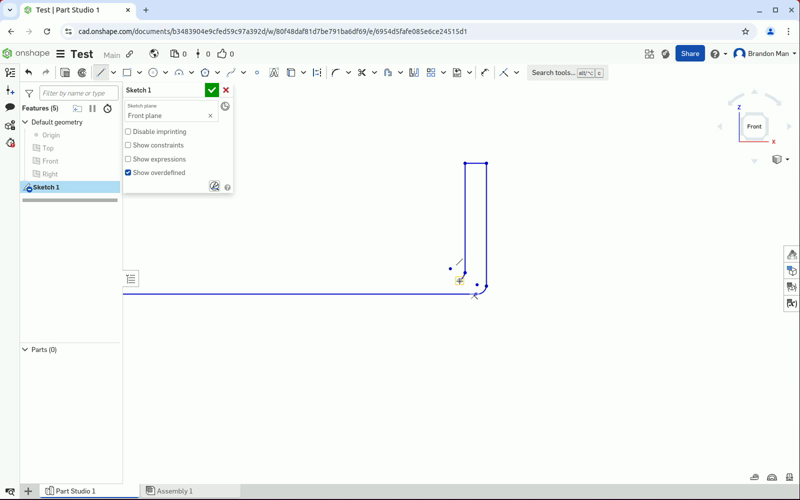
scroll(-6)
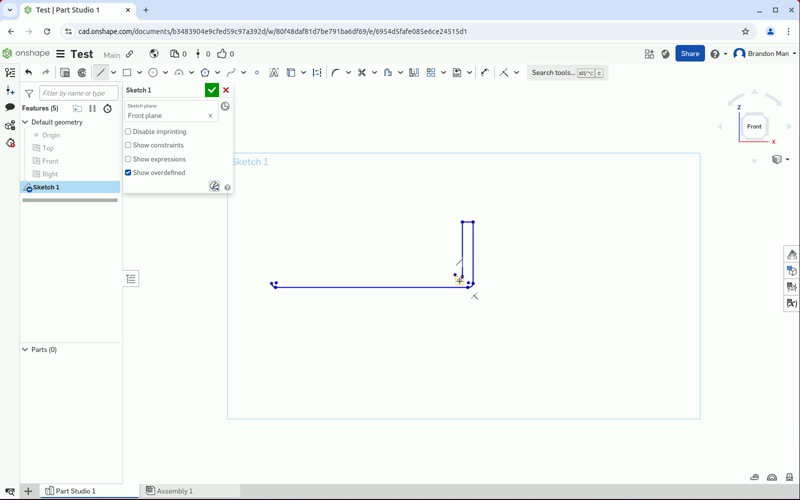
scroll(-6)
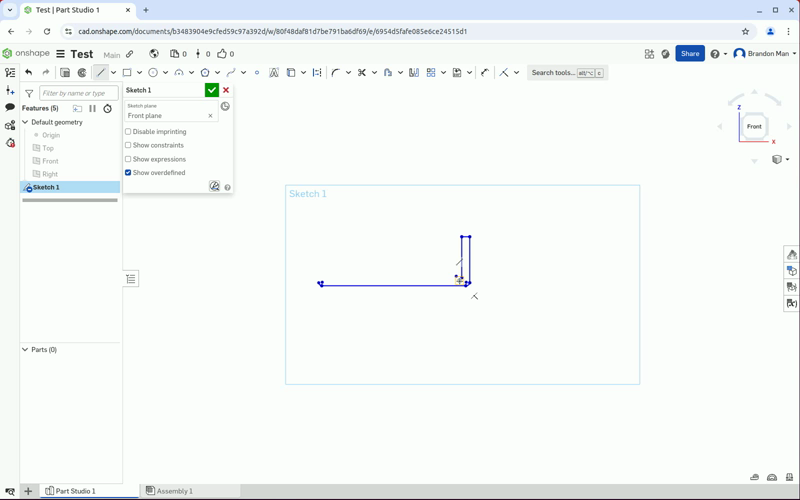
scroll(-6)
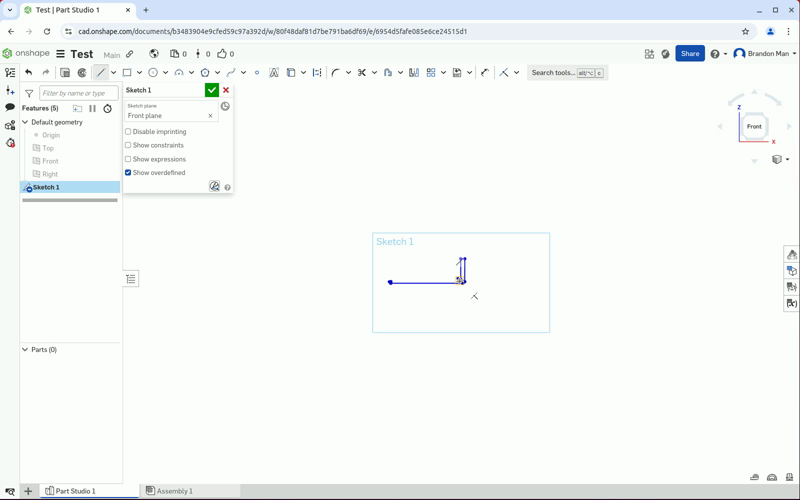
key_down(shift)
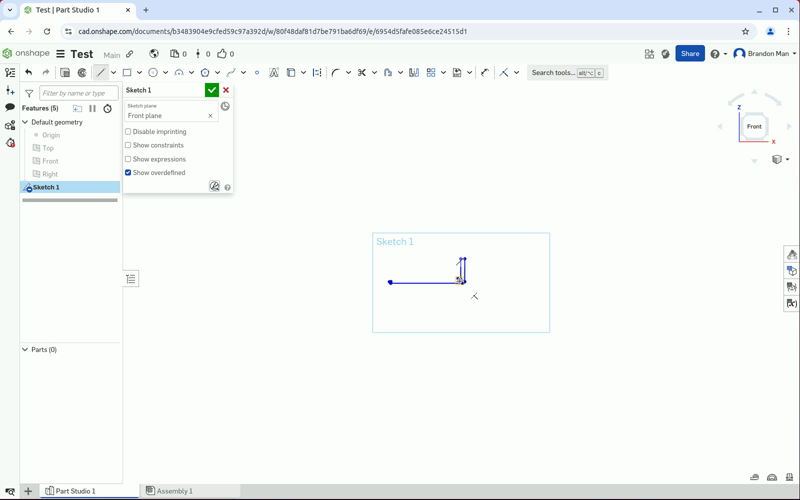
mouse_move(393, 280)
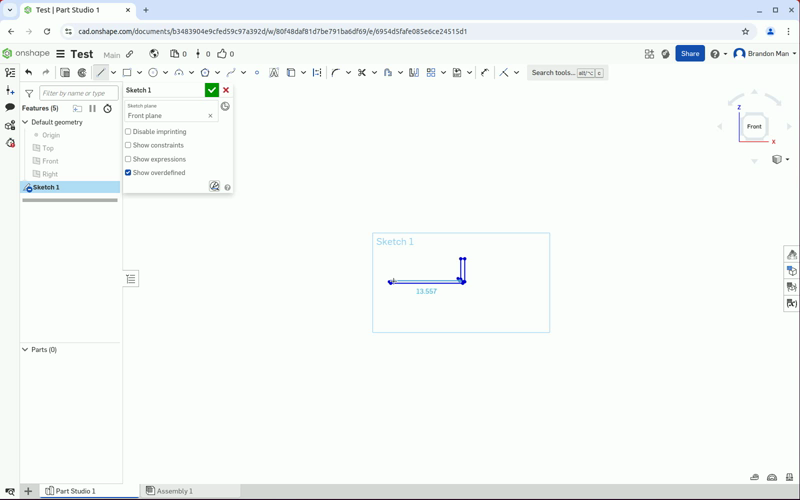
scroll(6)
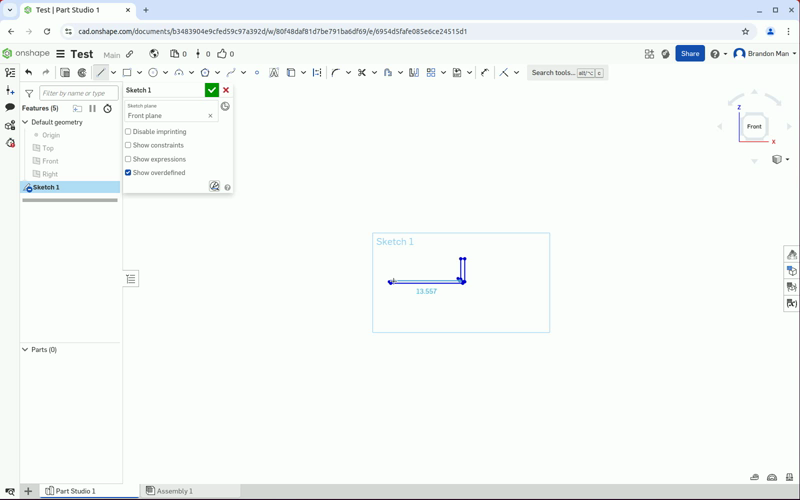
scroll(6)
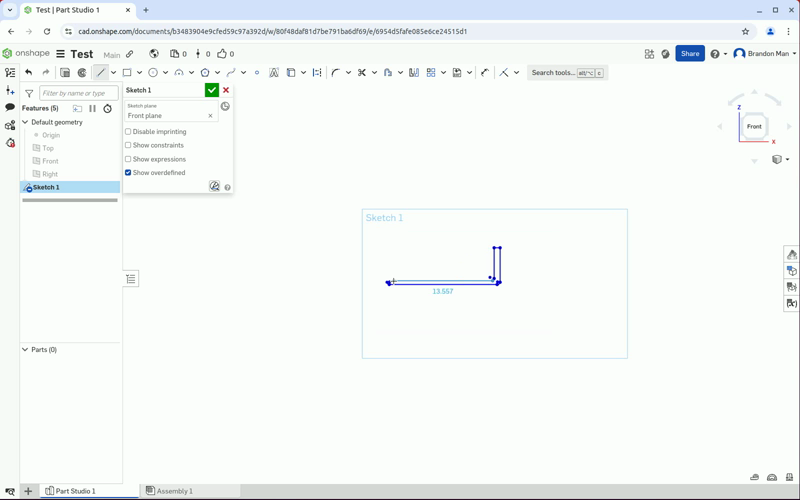
scroll(6)
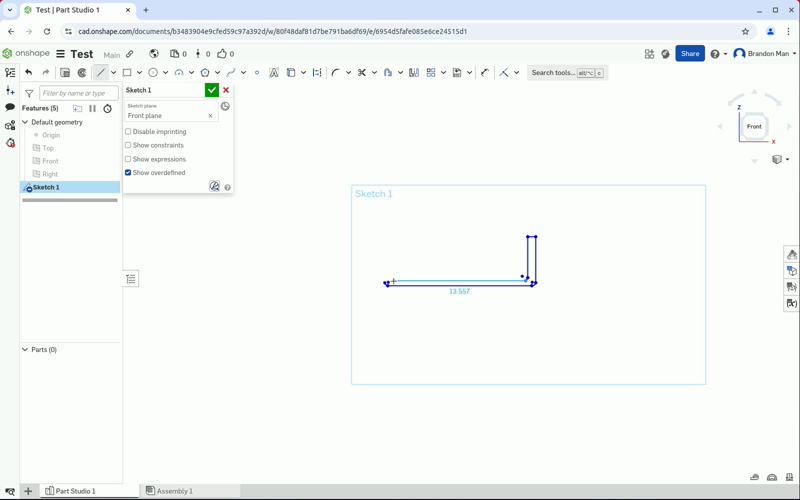
scroll(6)
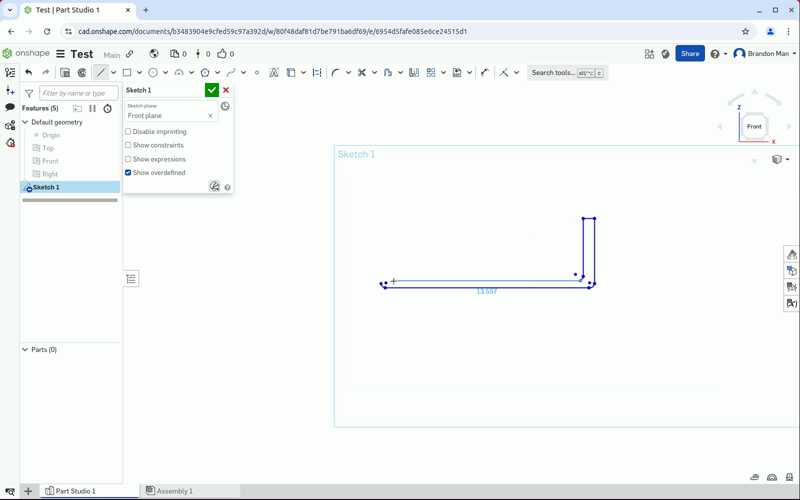
scroll(6)
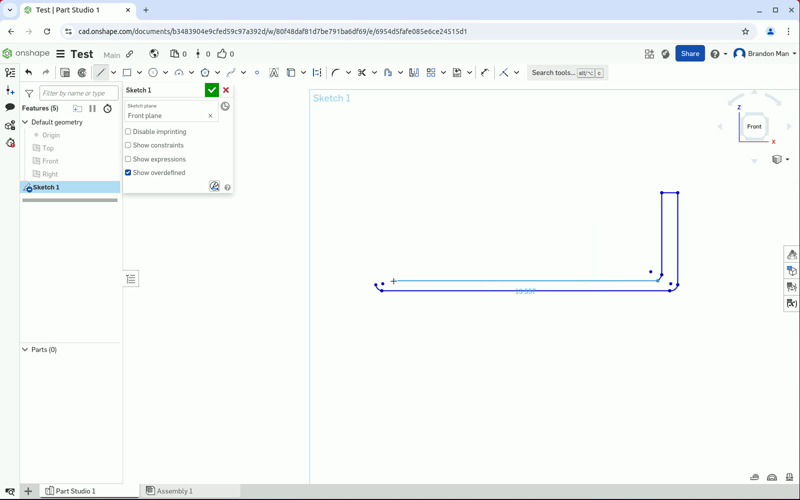
scroll(6)
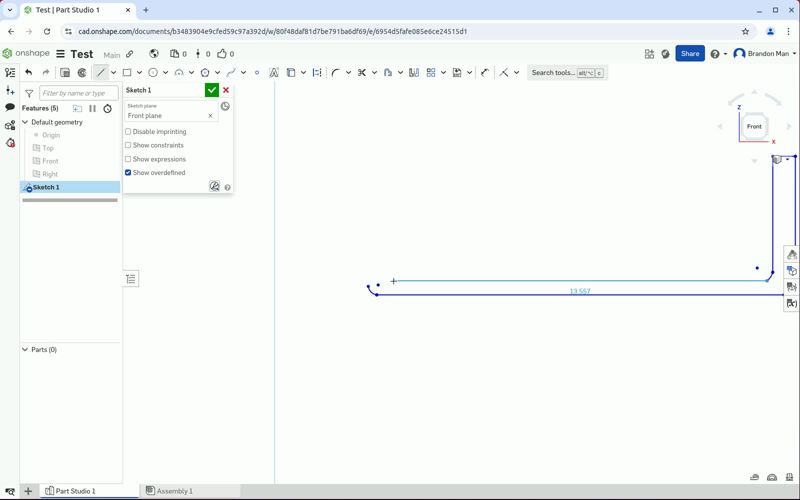
scroll(6)
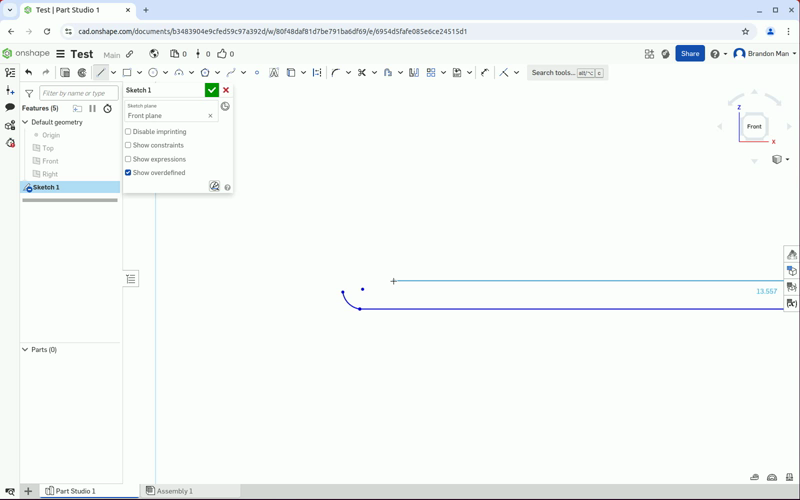
click(393, 280)
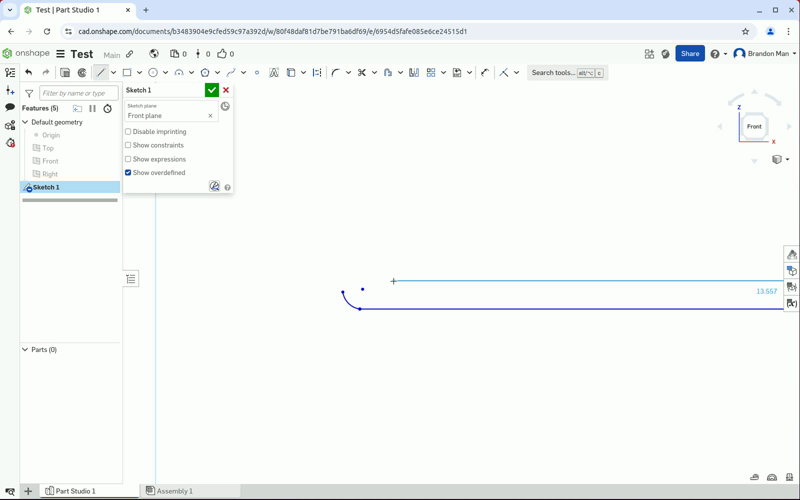
scroll(-6)
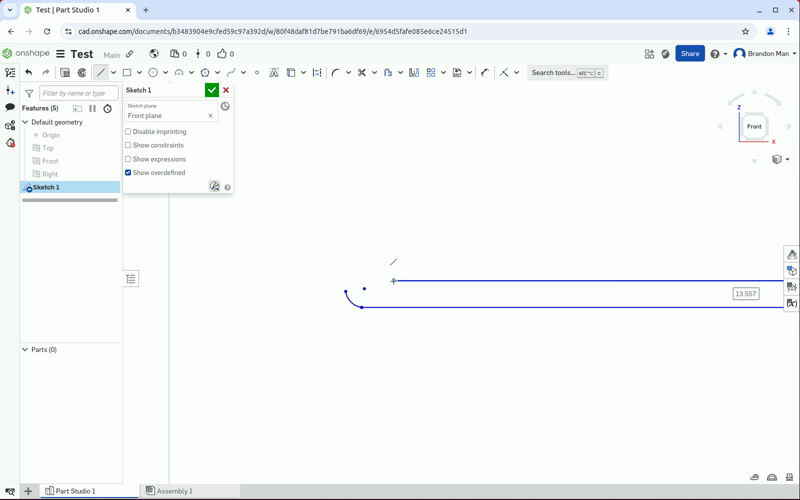
scroll(-6)
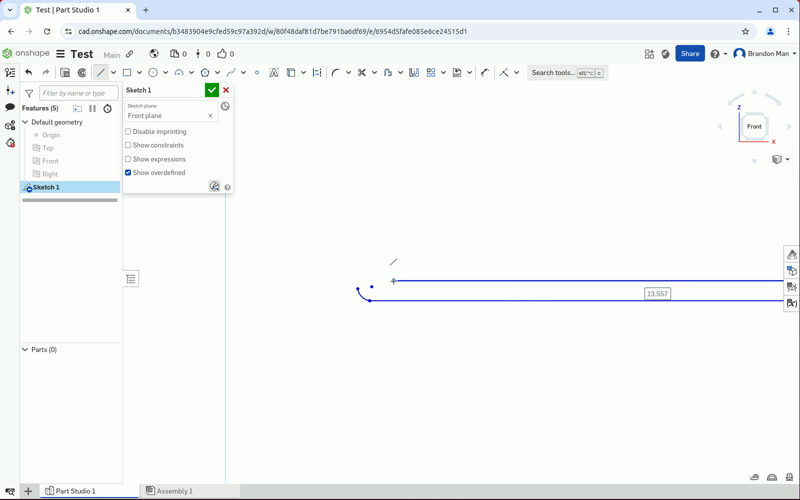
scroll(-6)
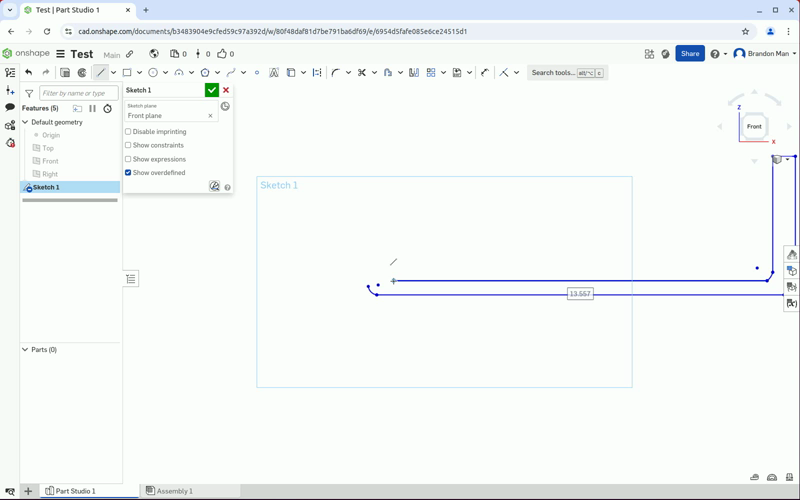
scroll(-6)
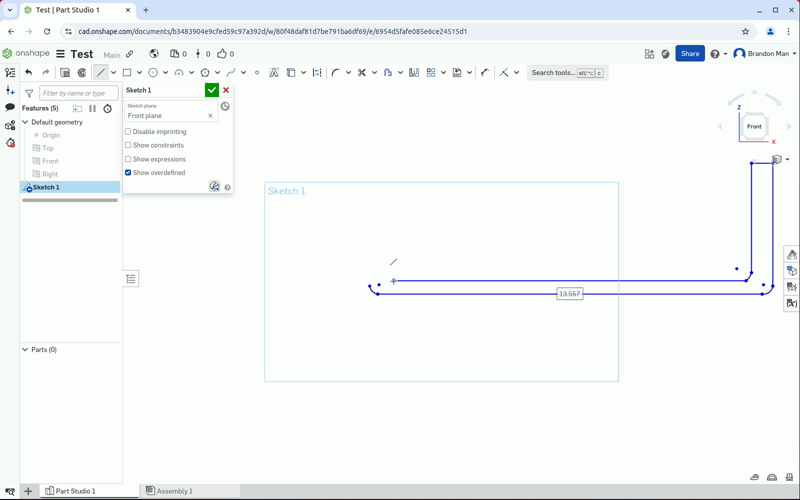
scroll(-6)
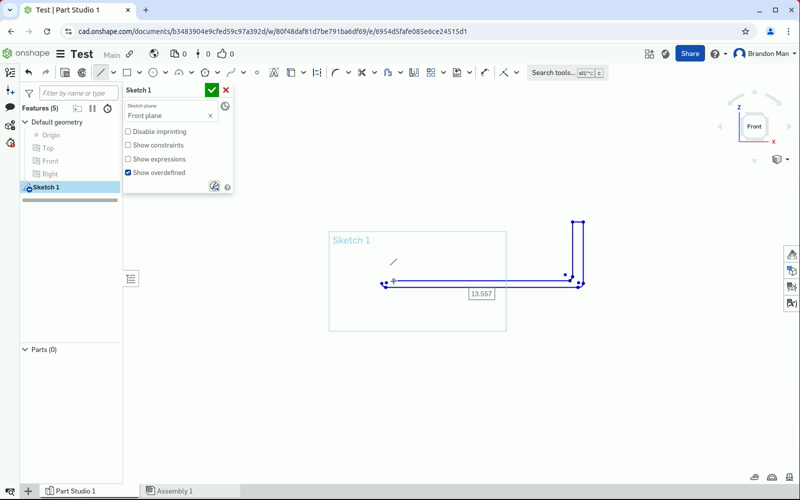
scroll(-6)
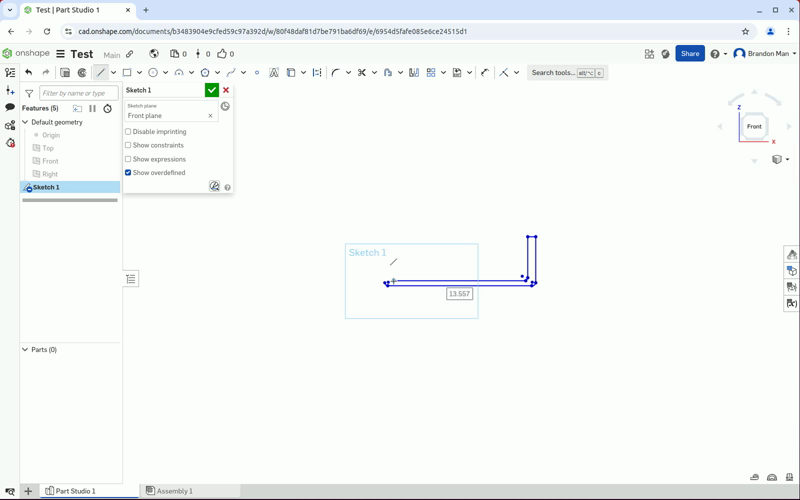
scroll(-6)
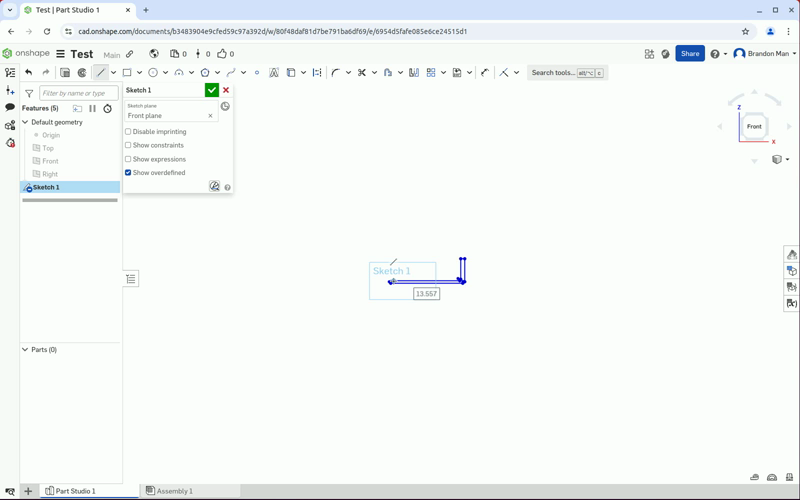
key_up(shift)
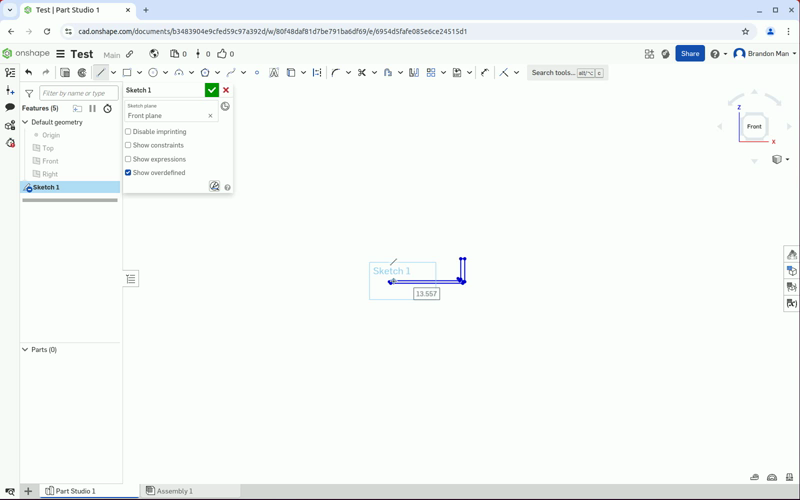
key(esc)
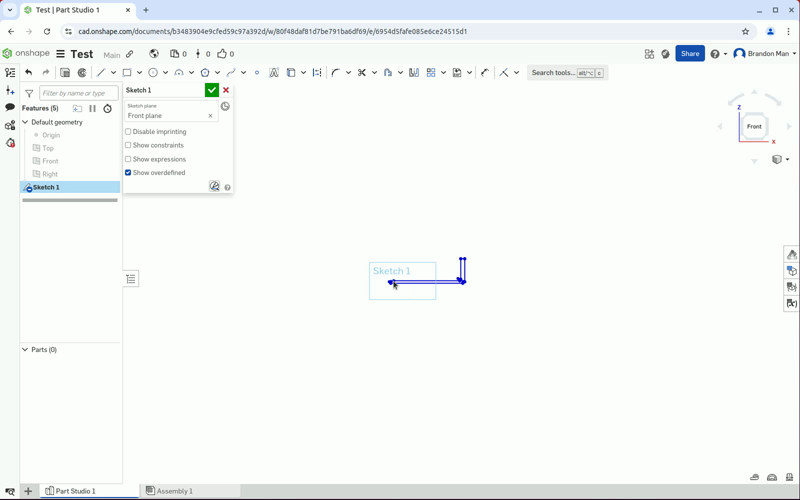
key(a)
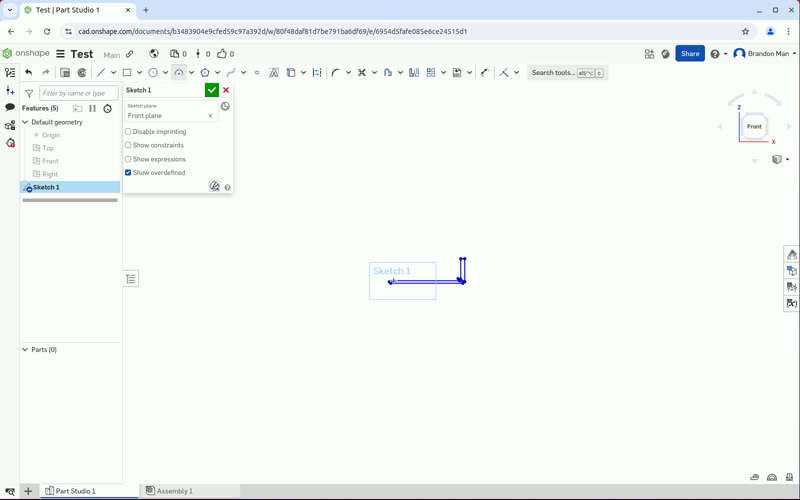
mouse_move(393, 280)
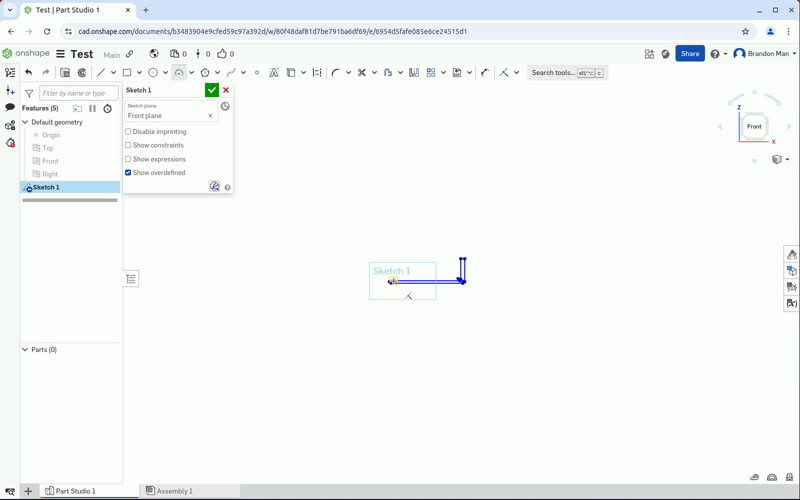
scroll(6)
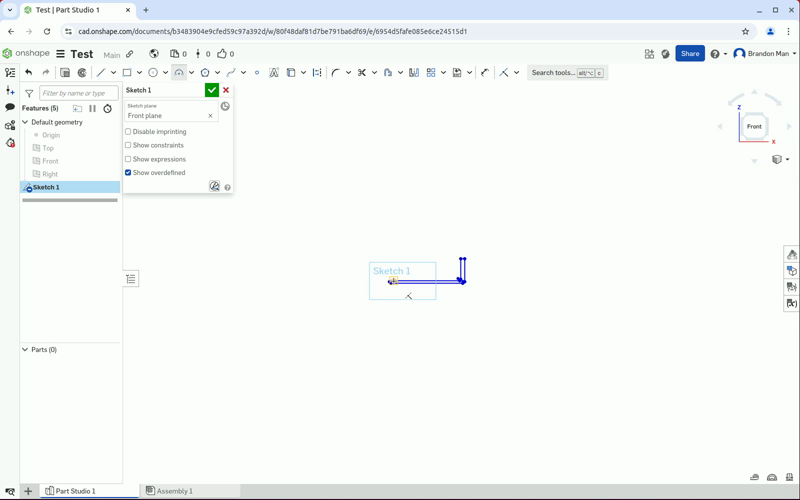
scroll(6)
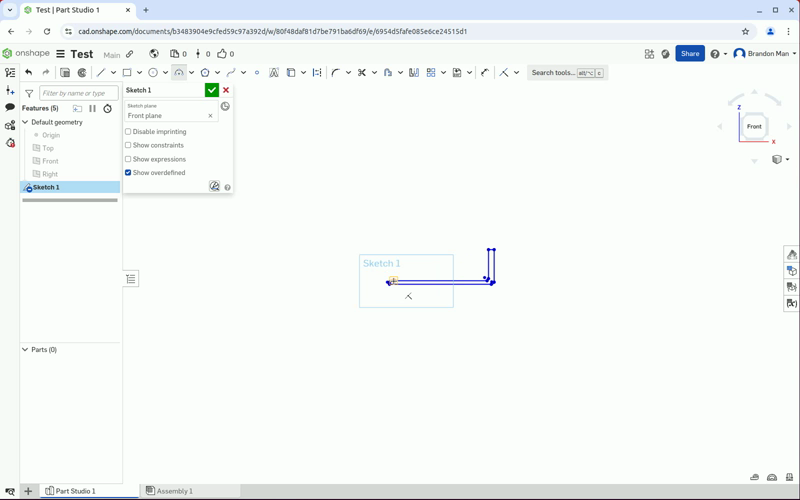
scroll(6)
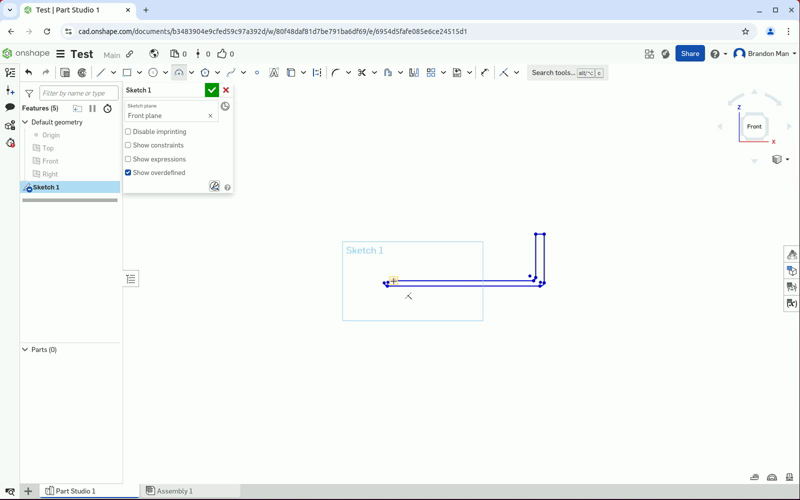
scroll(6)
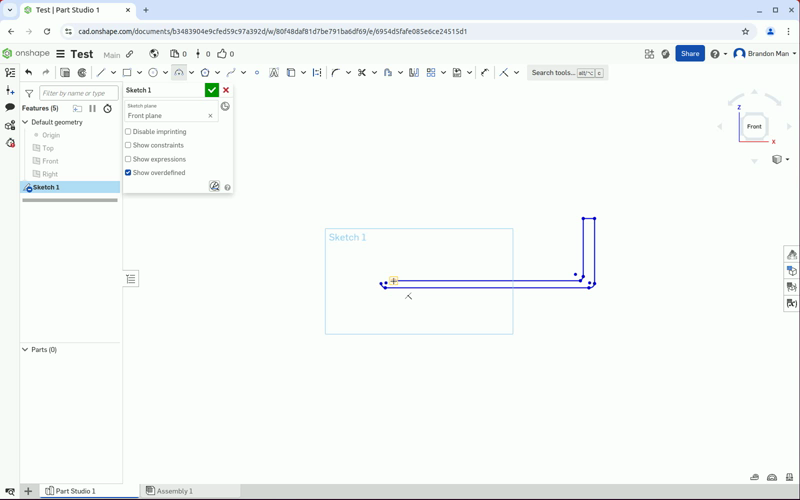
scroll(6)
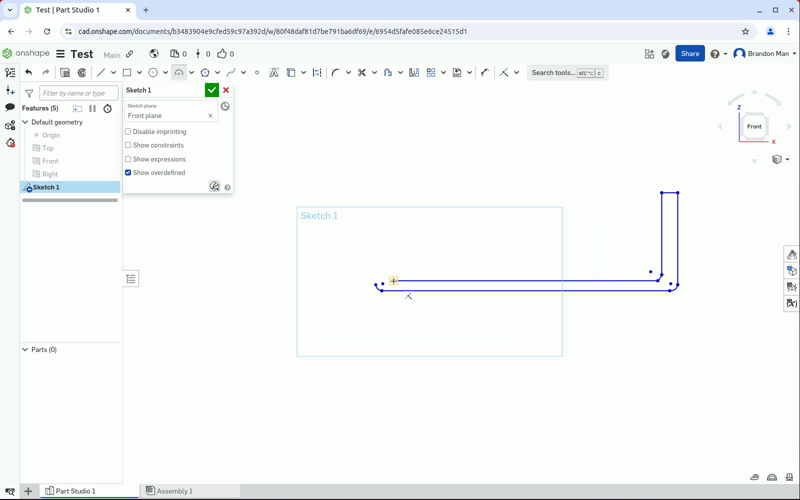
scroll(6)
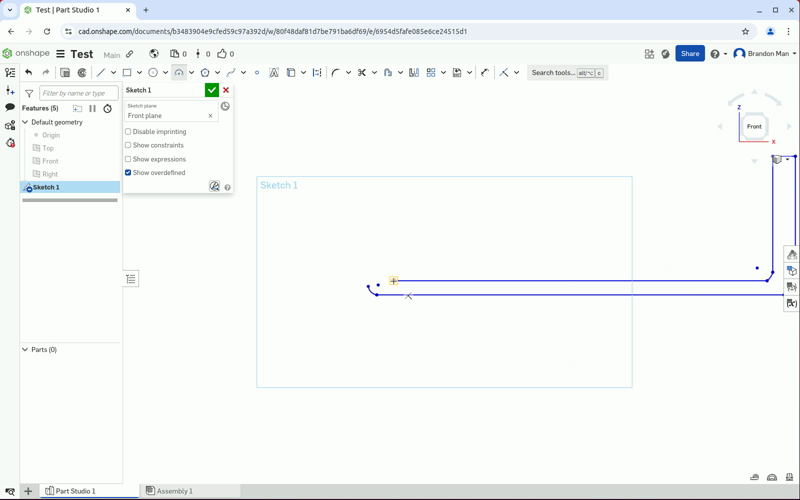
scroll(6)
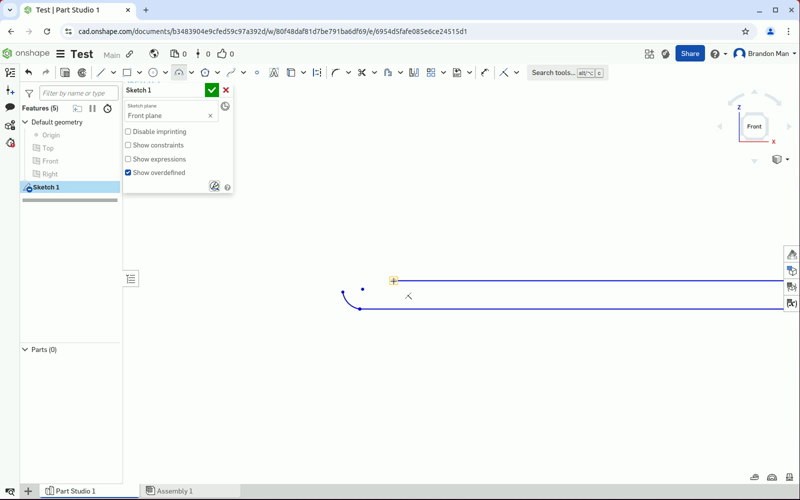
click(393, 280)
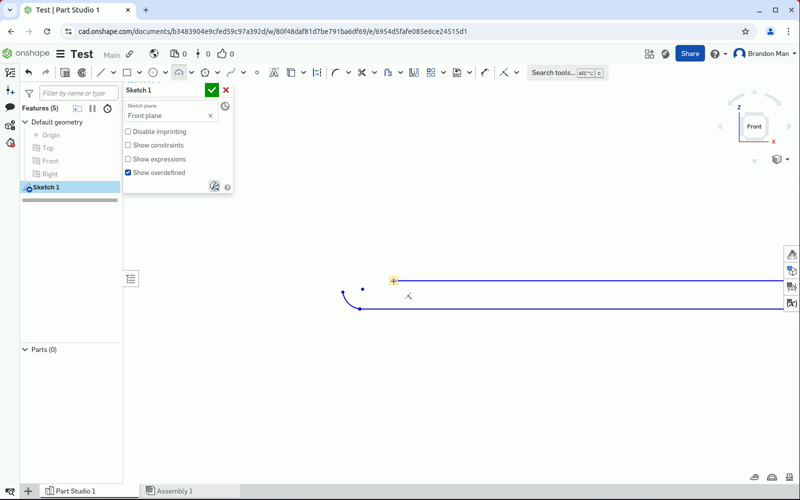
scroll(-6)
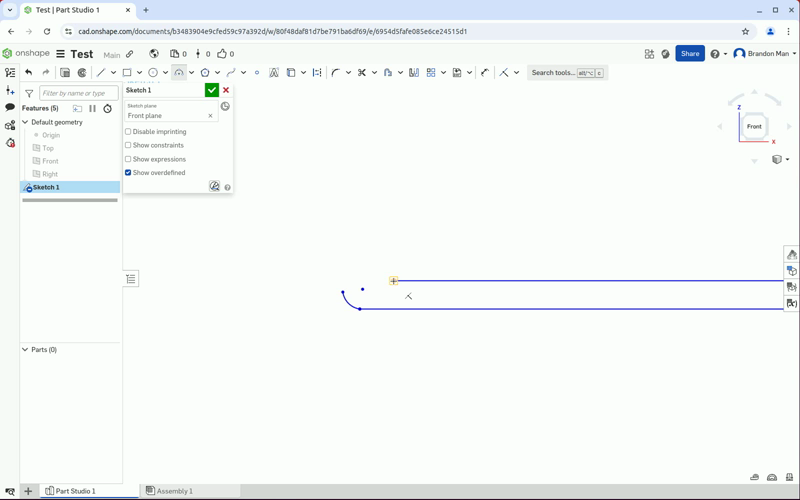
scroll(-6)
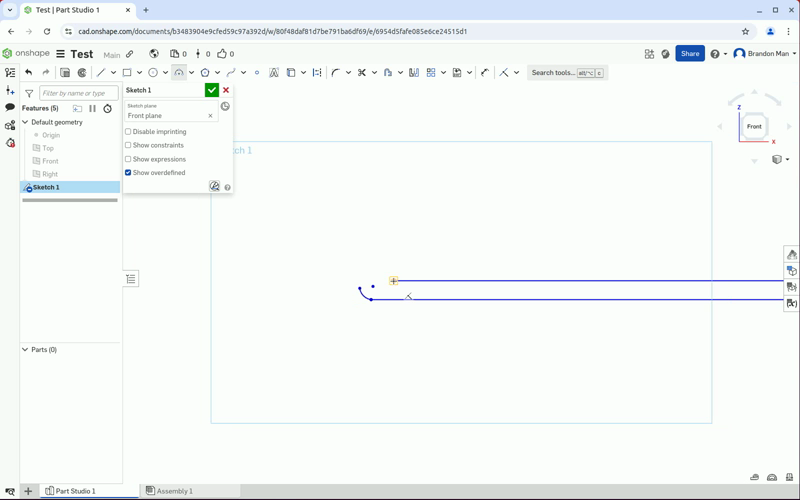
scroll(-6)
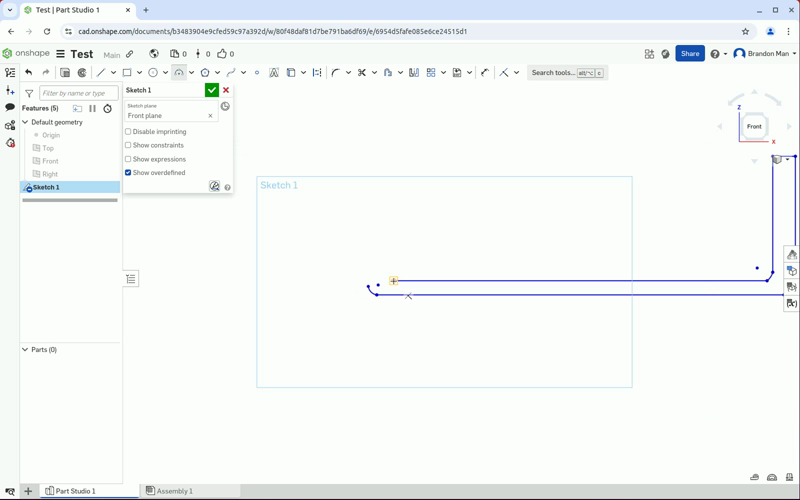
scroll(-6)
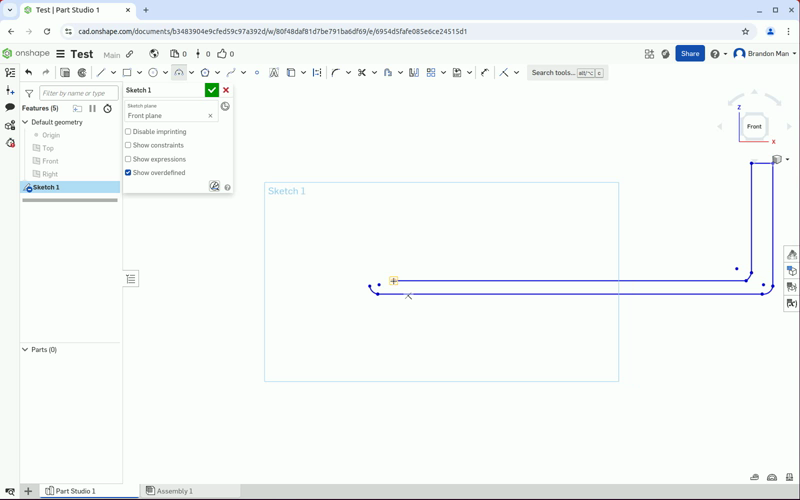
scroll(-6)
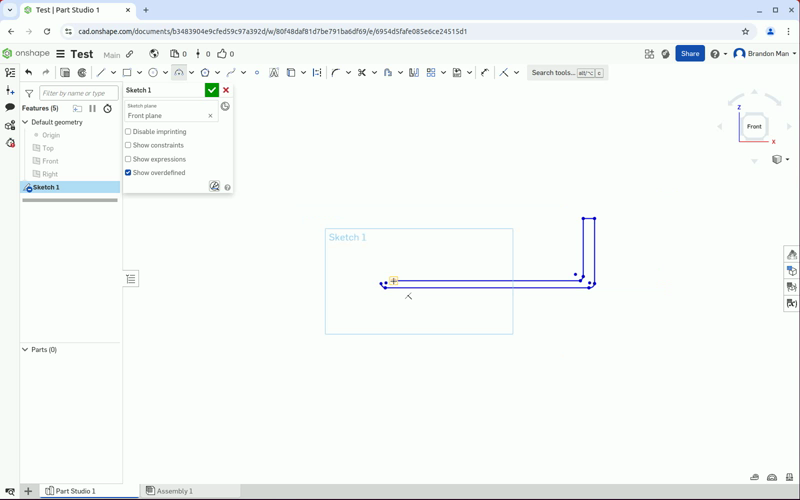
scroll(-6)
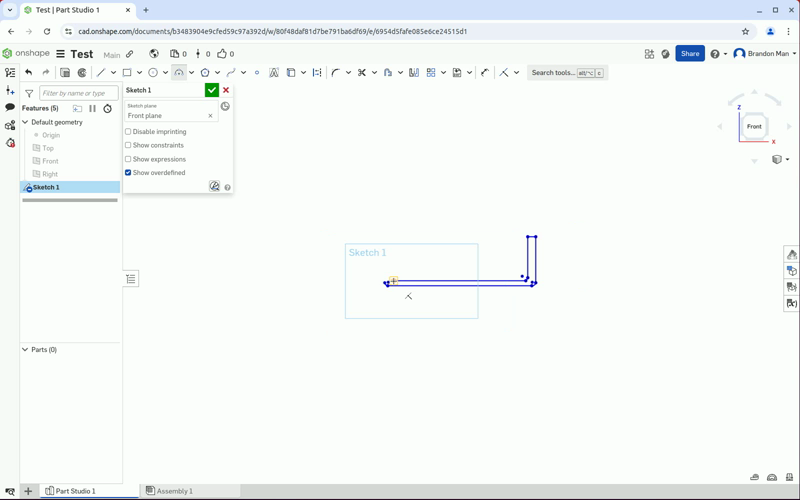
scroll(-6)
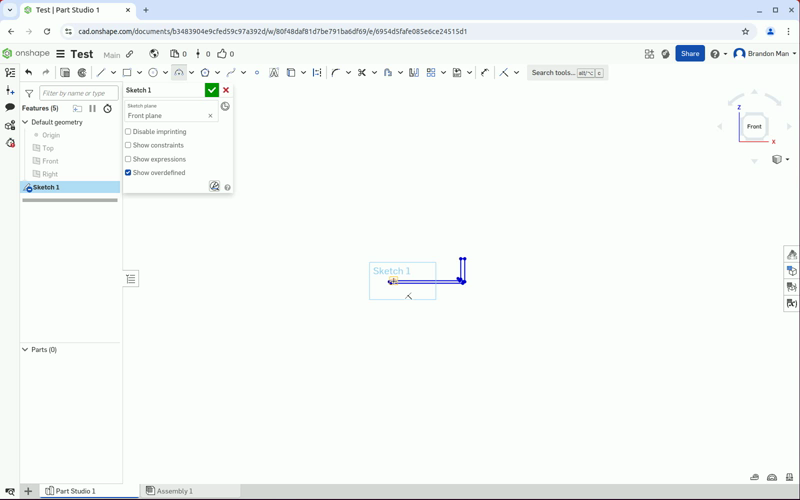
key_down(shift)
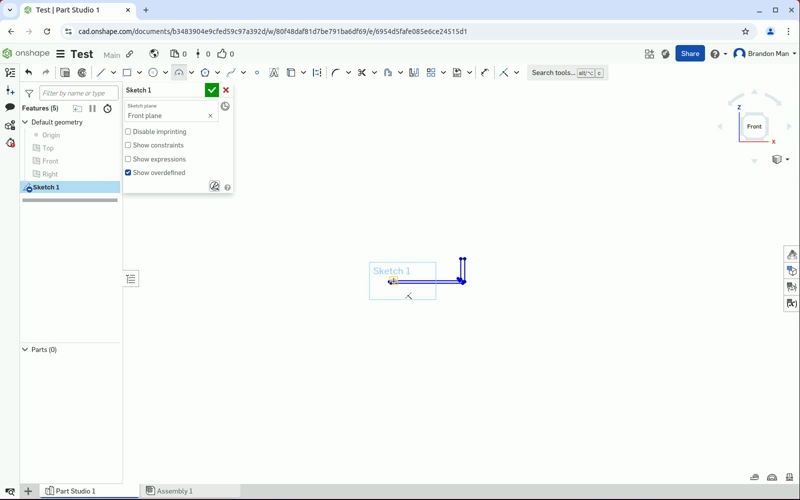
mouse_move(393, 279)
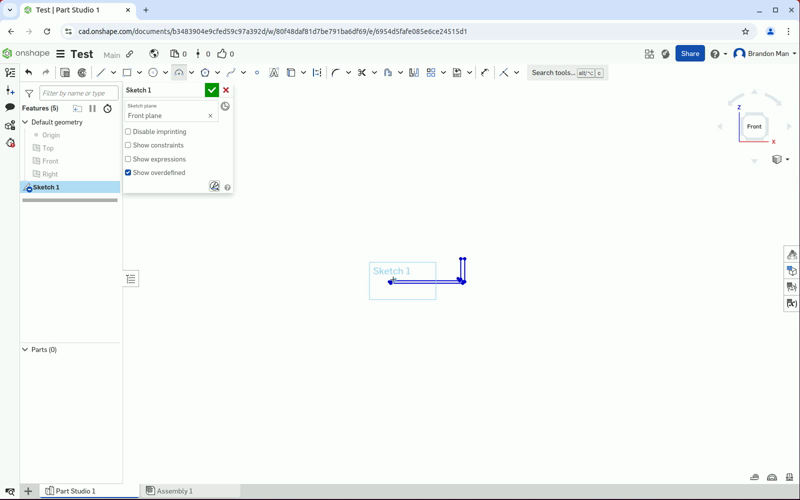
scroll(6)
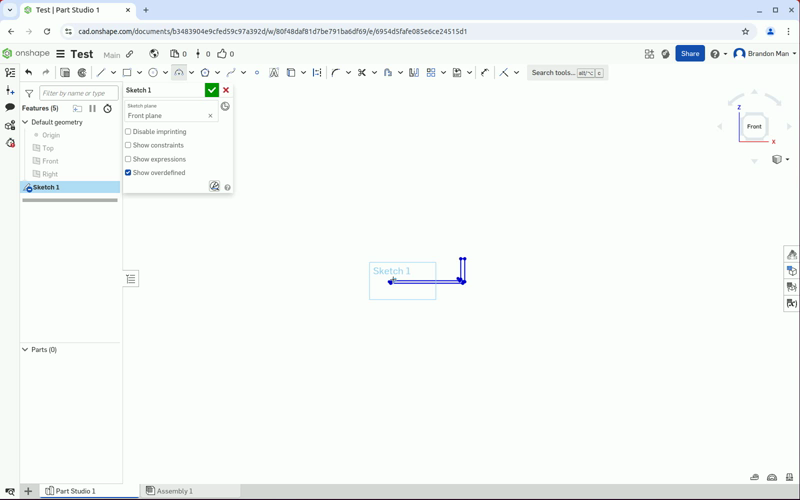
scroll(6)
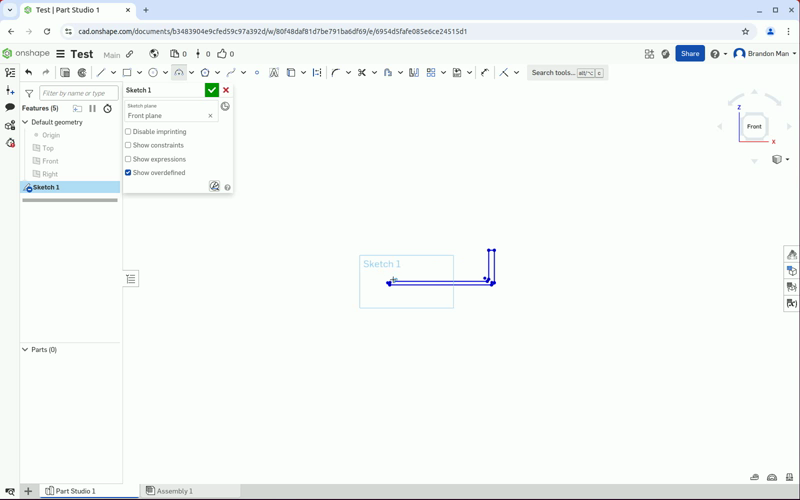
scroll(6)
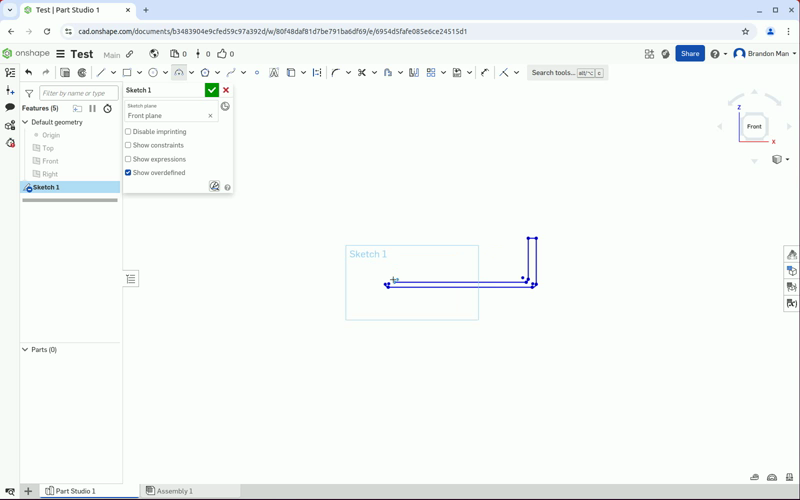
scroll(6)
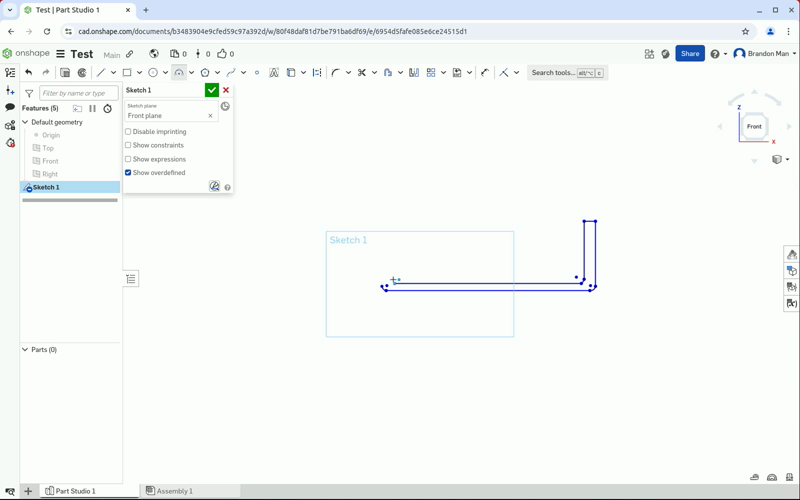
scroll(6)
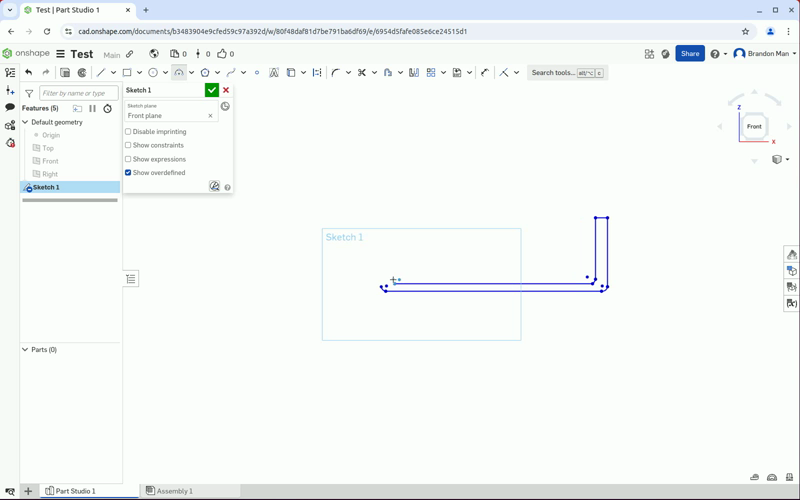
scroll(6)
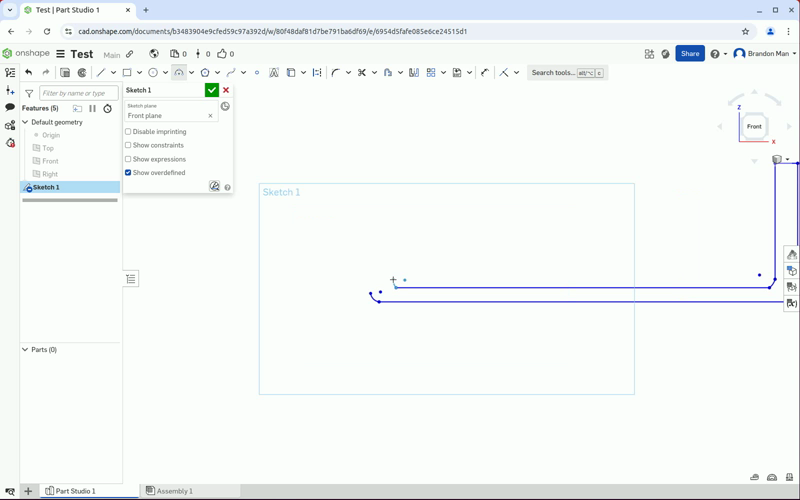
scroll(6)
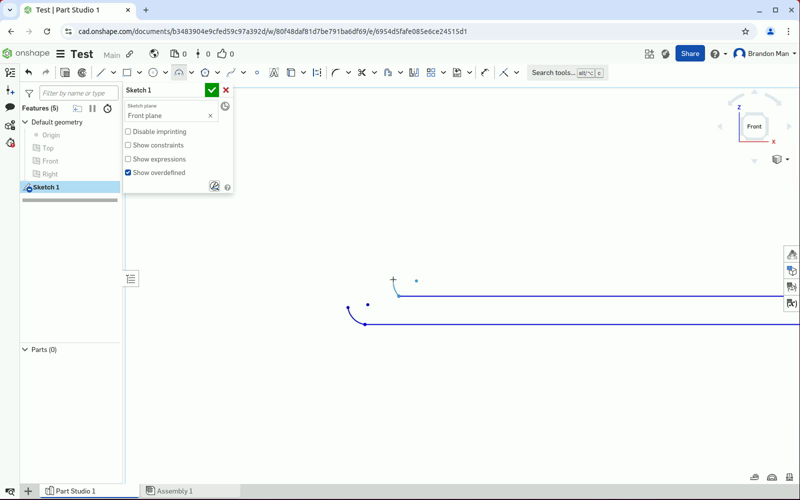
click(393, 279)
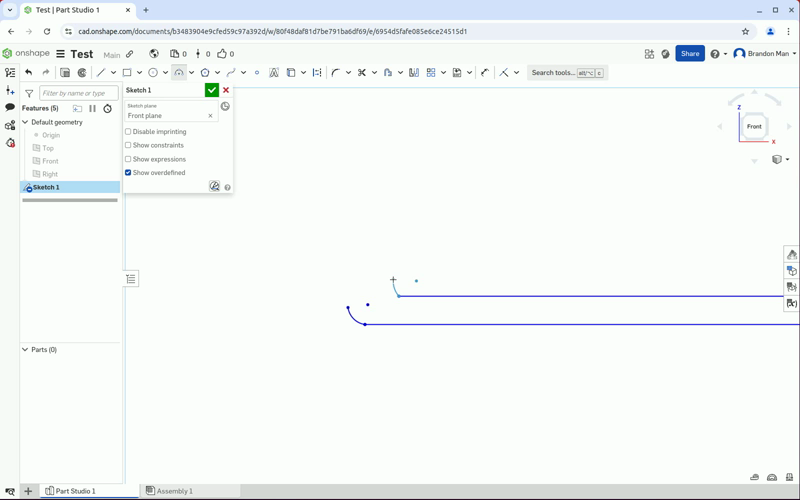
scroll(-6)
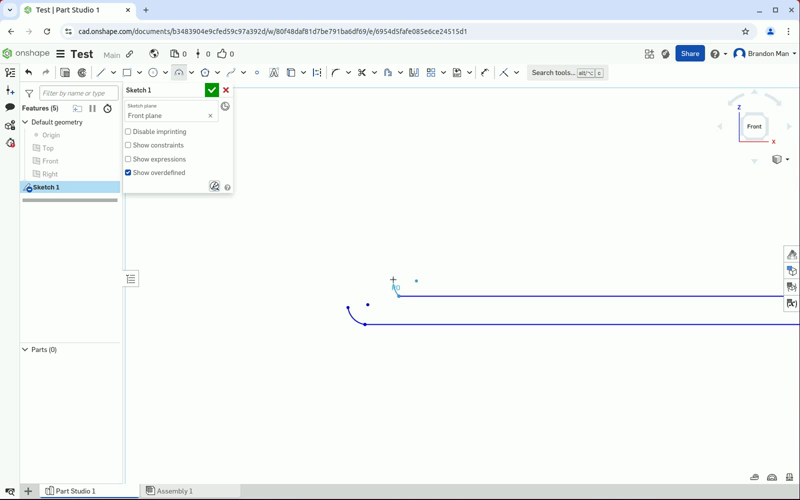
scroll(-6)
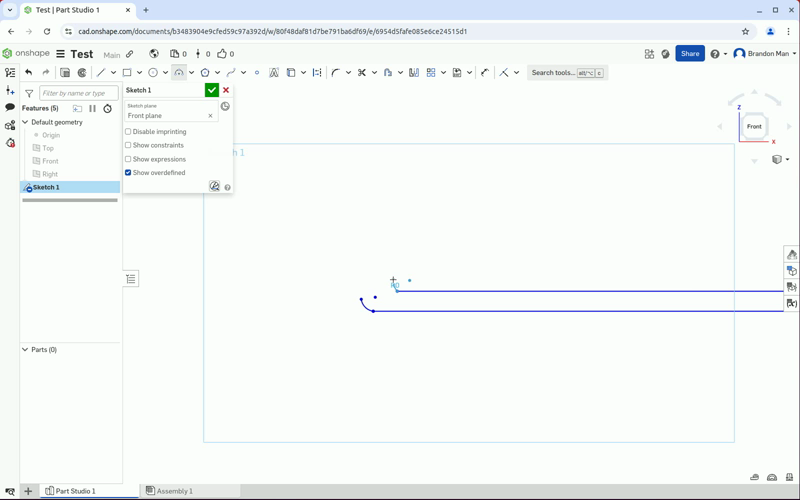
scroll(-6)
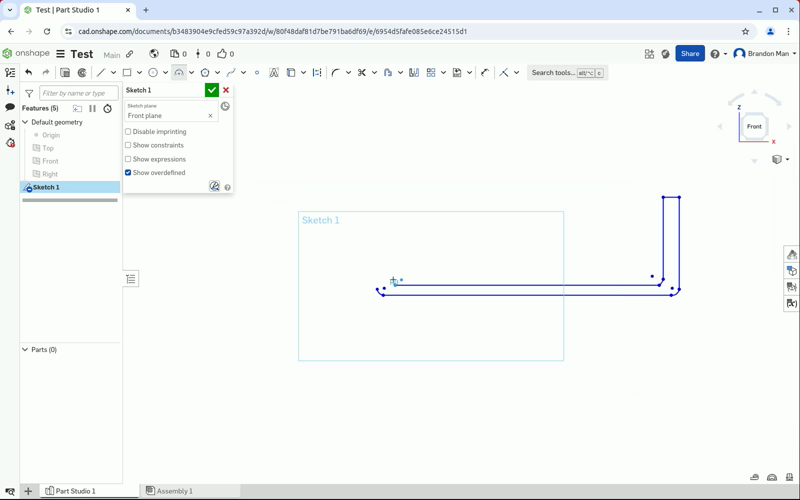
scroll(-6)
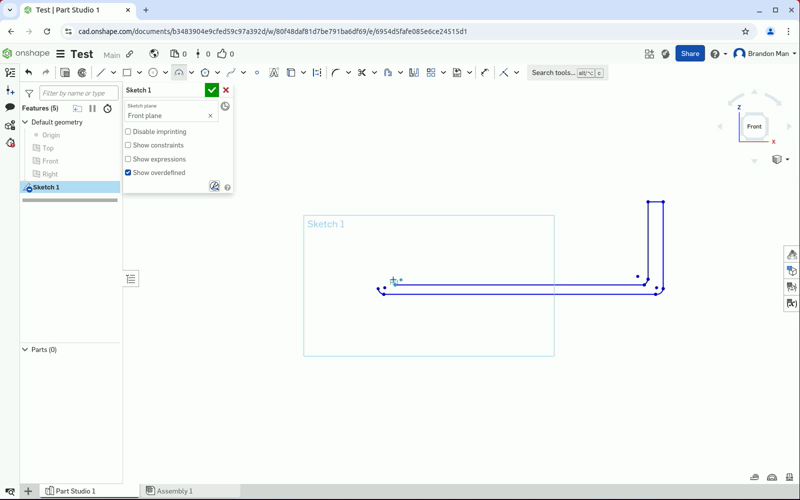
scroll(-6)
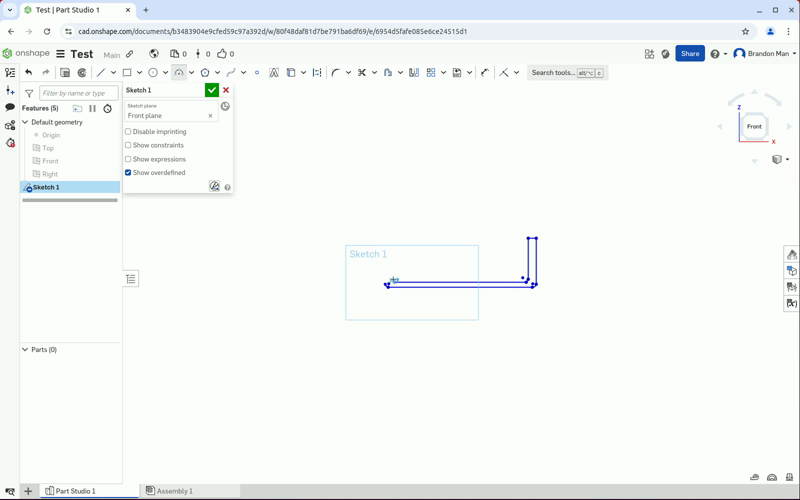
scroll(-6)
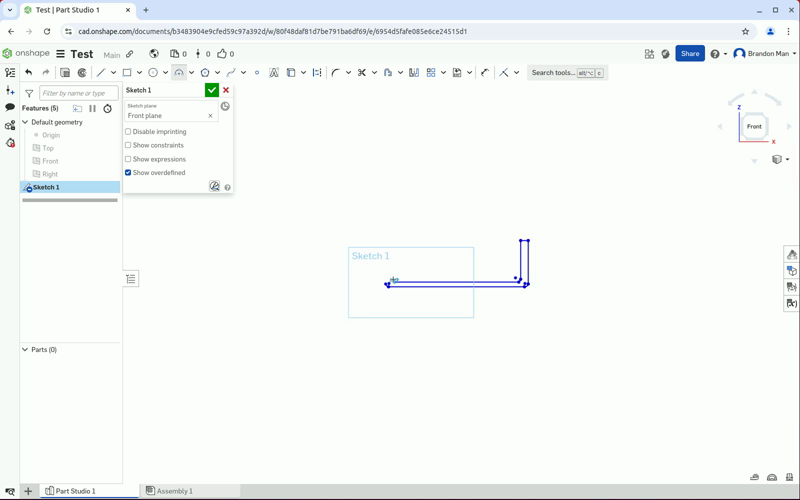
scroll(-6)
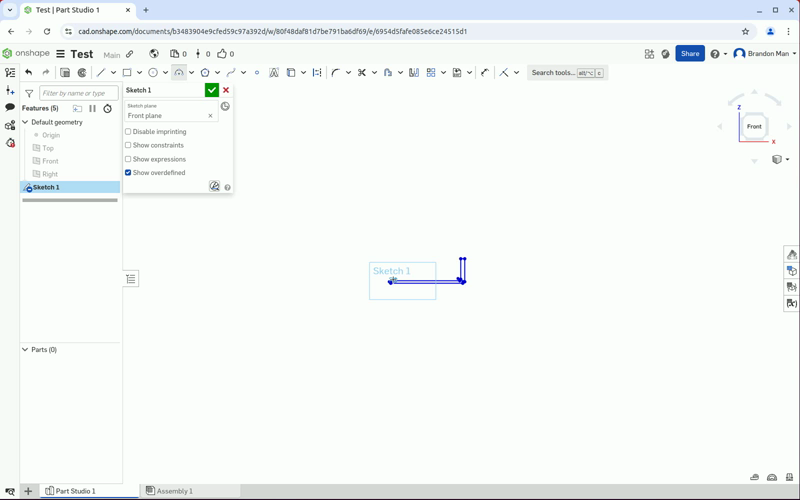
mouse_move(393, 280)
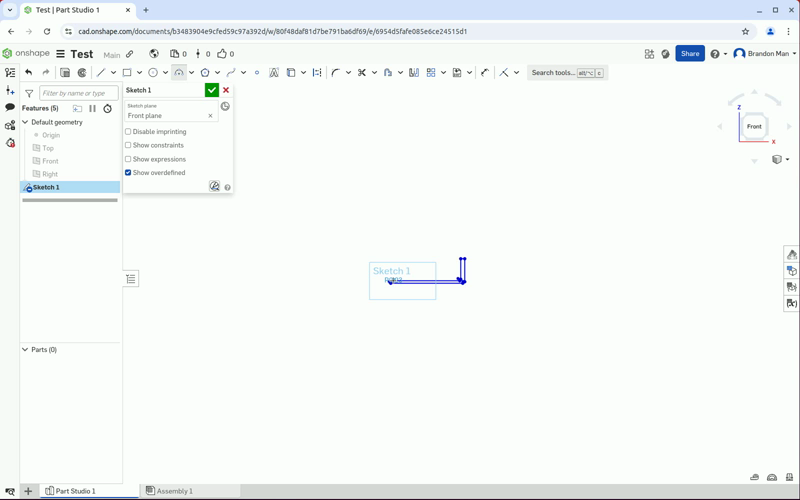
scroll(6)
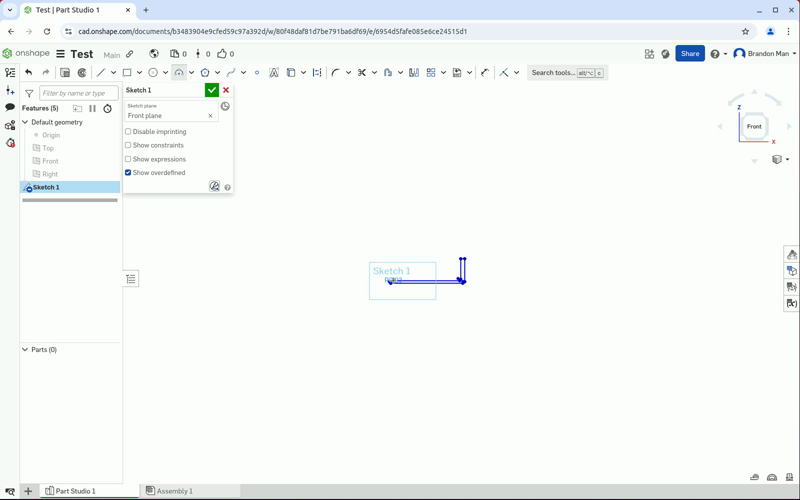
scroll(6)
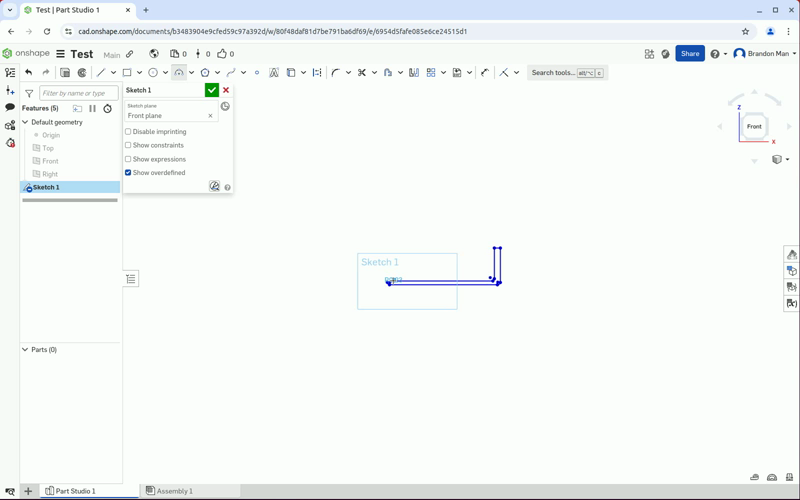
scroll(6)
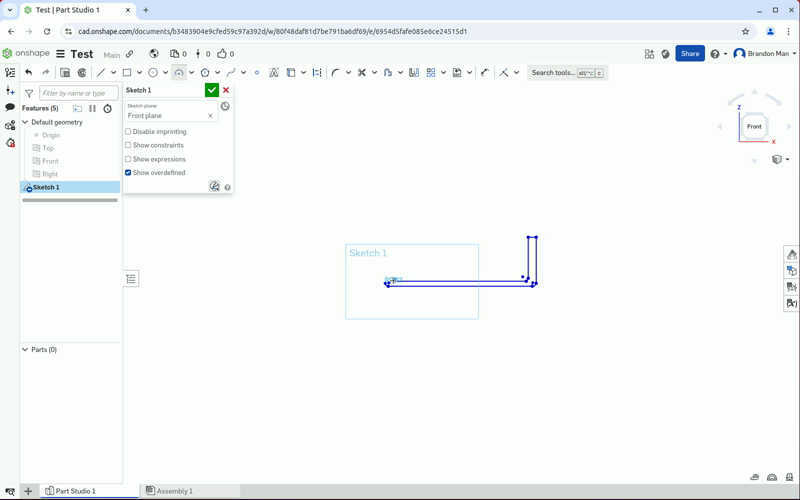
scroll(6)
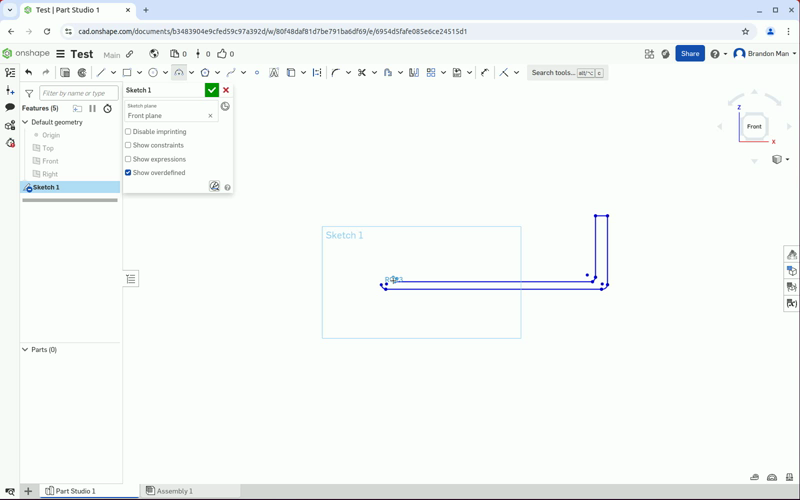
scroll(6)
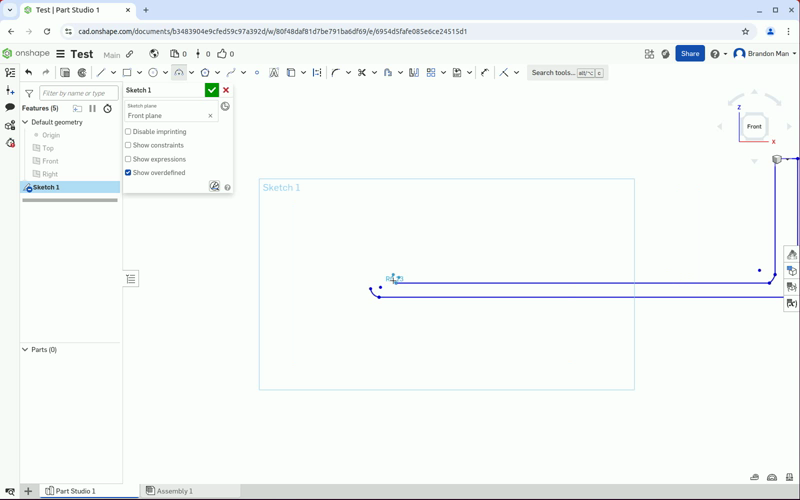
scroll(6)
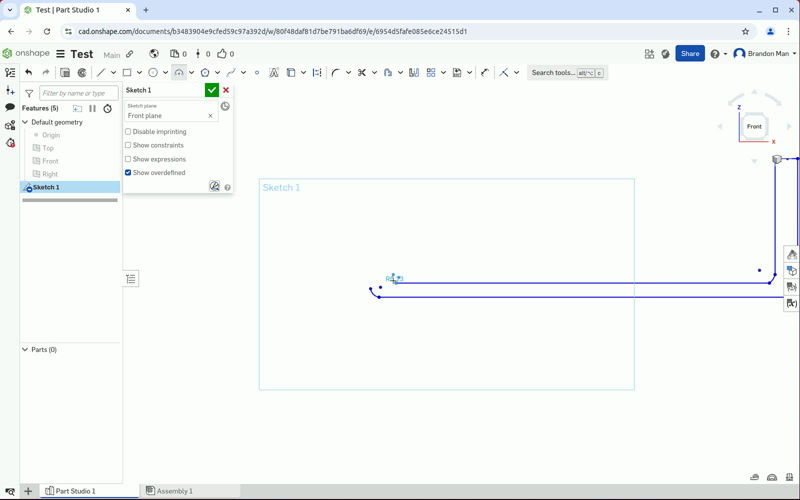
scroll(6)
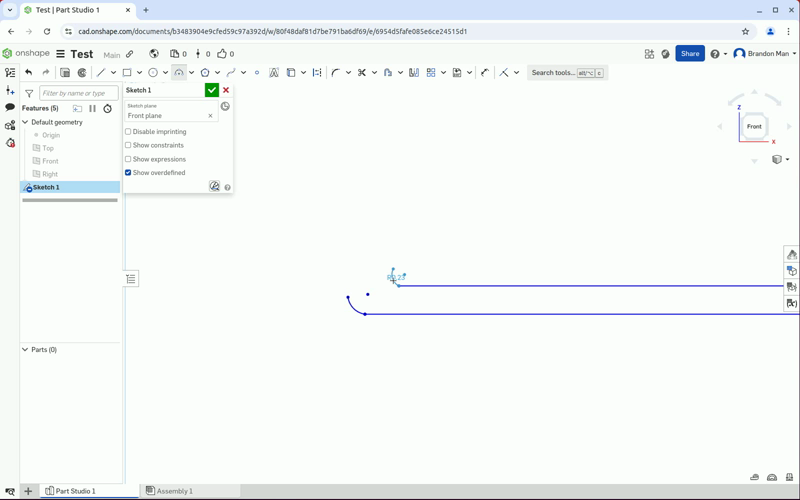
click(393, 280)
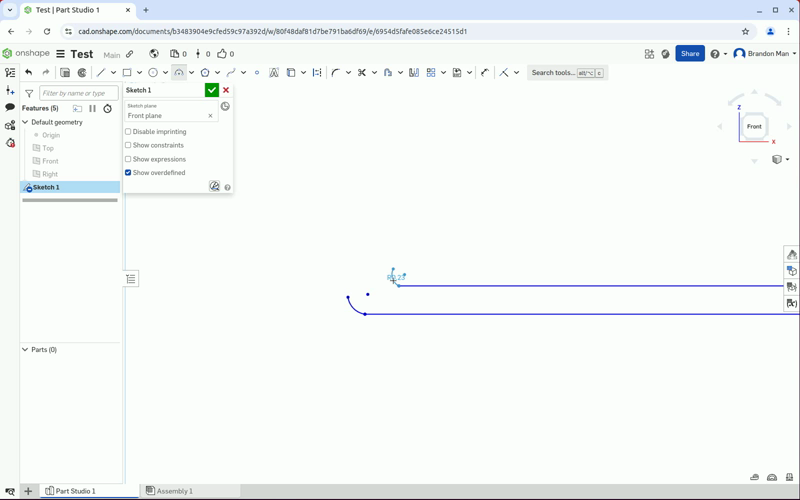
scroll(-6)
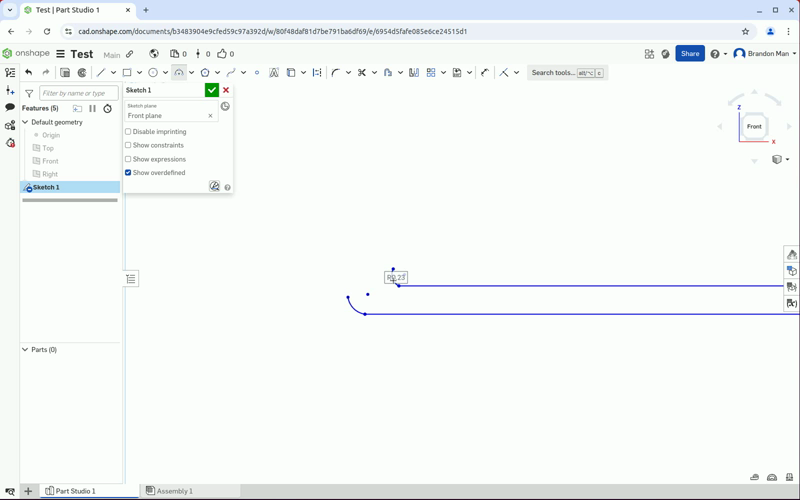
scroll(-6)
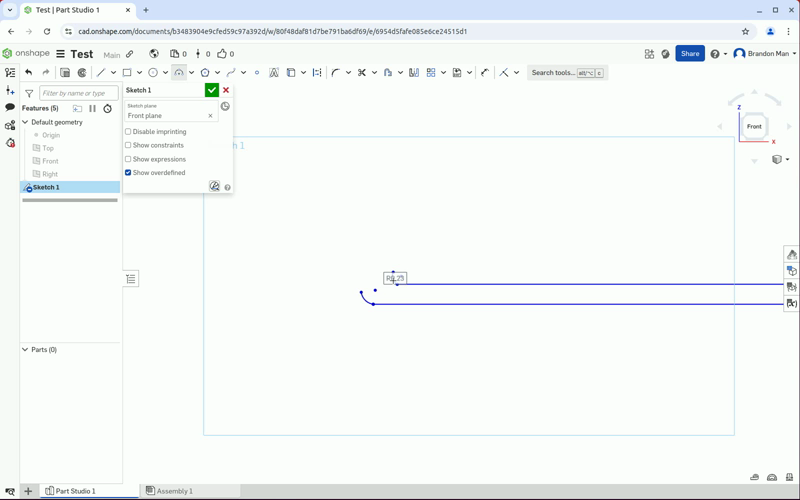
scroll(-6)
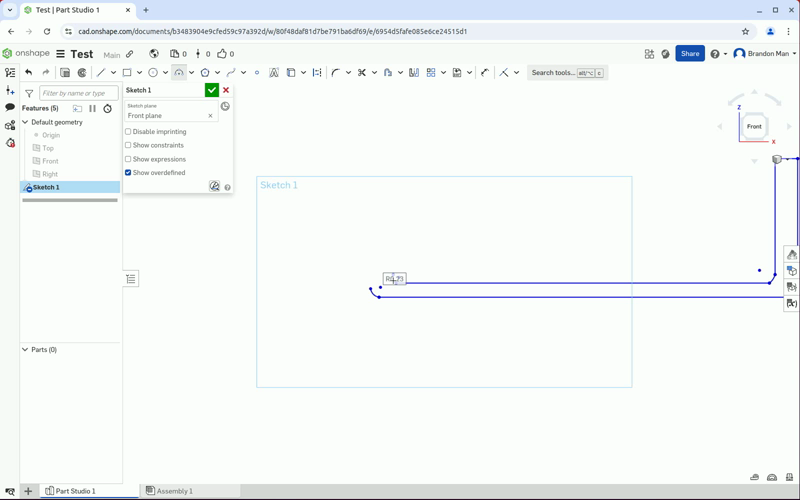
scroll(-6)
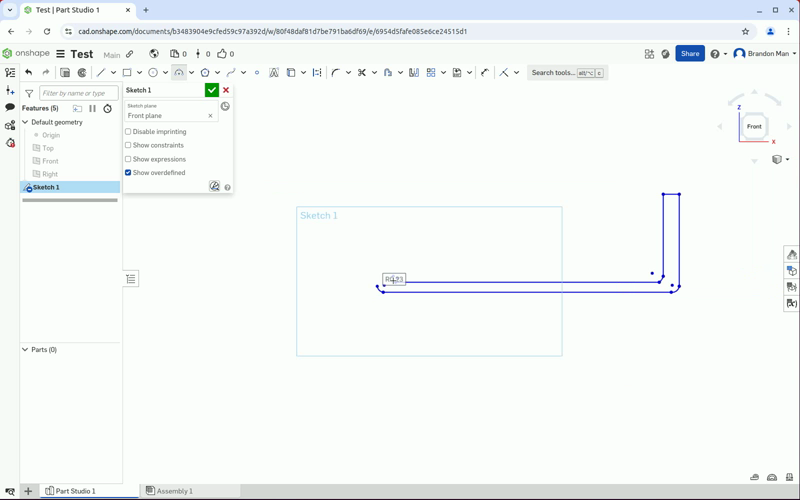
scroll(-6)
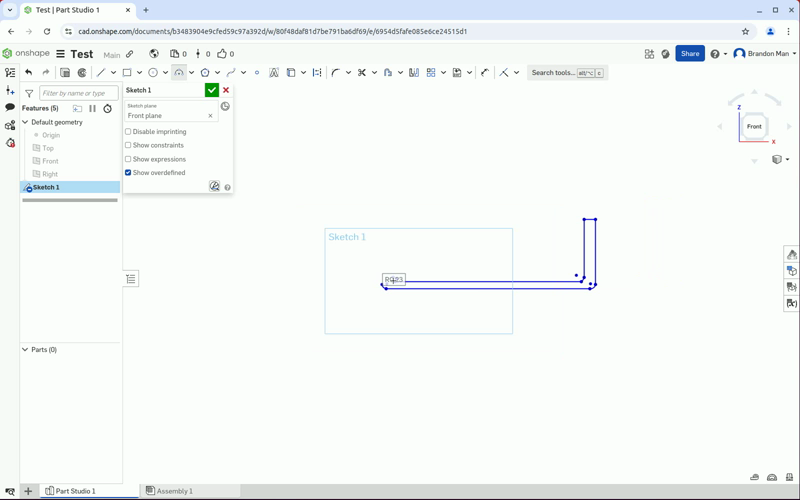
scroll(-6)
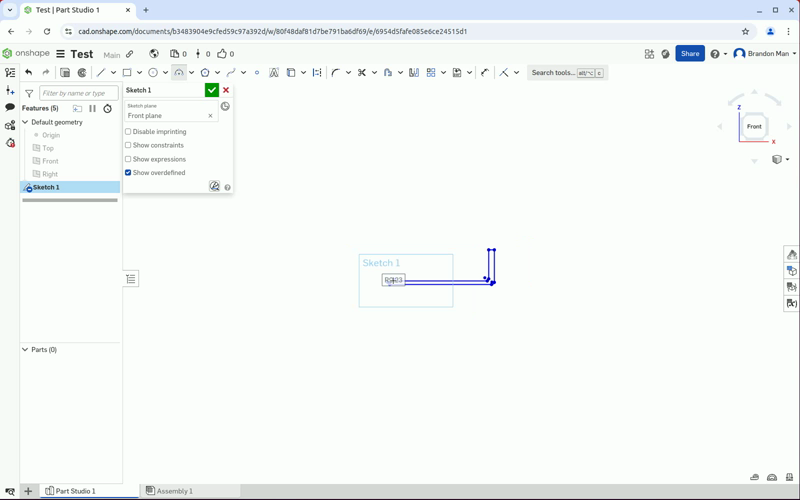
scroll(-6)
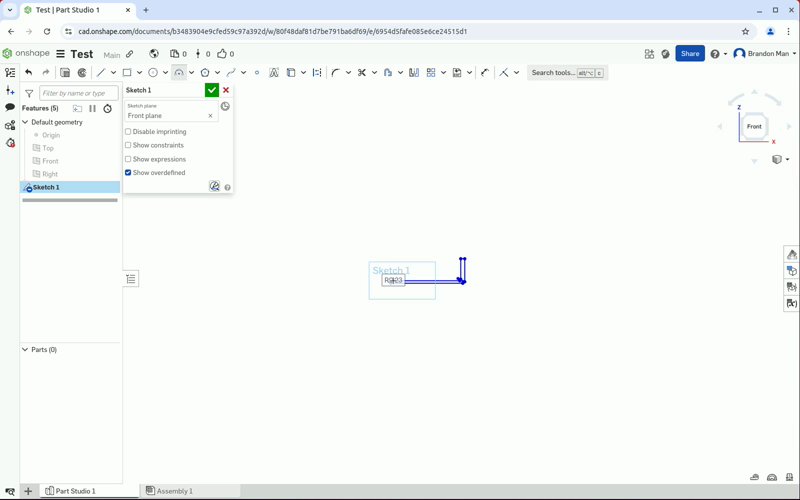
key_up(shift)
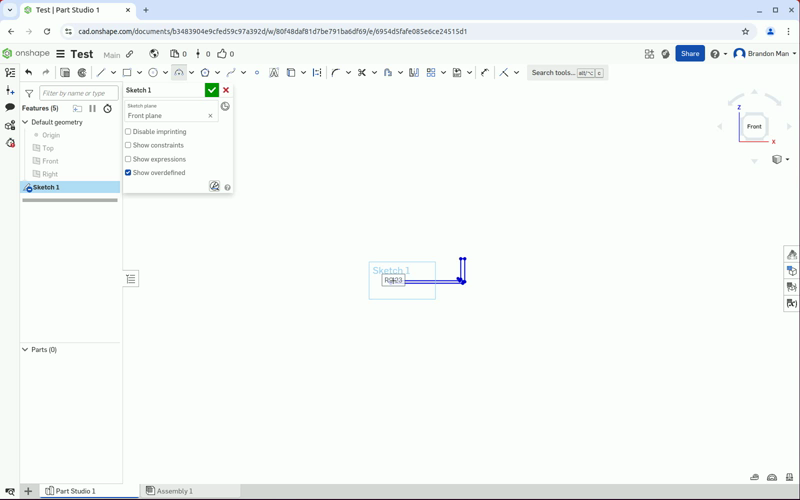
key(esc)
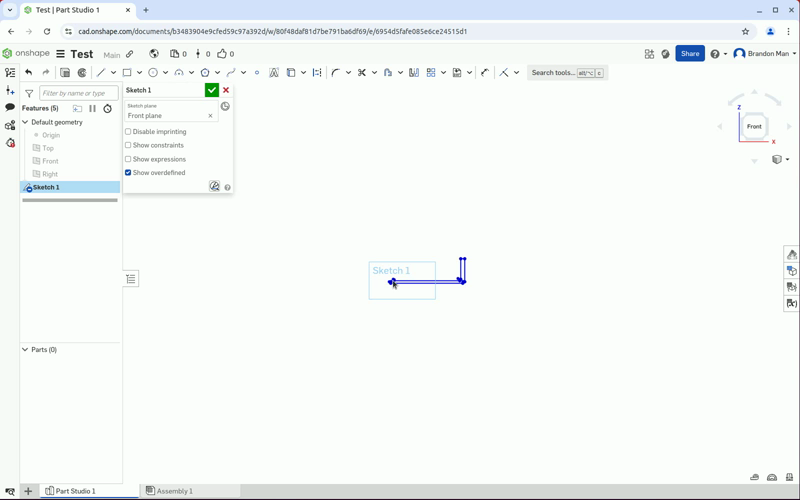
key(l)
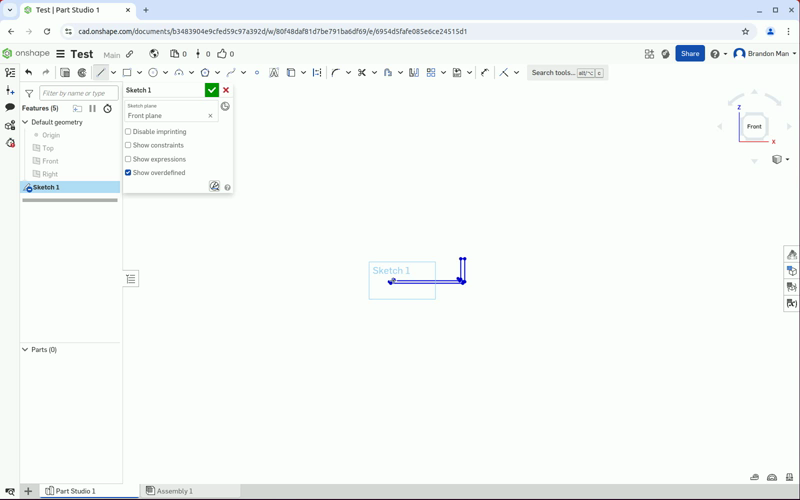
mouse_move(393, 279)
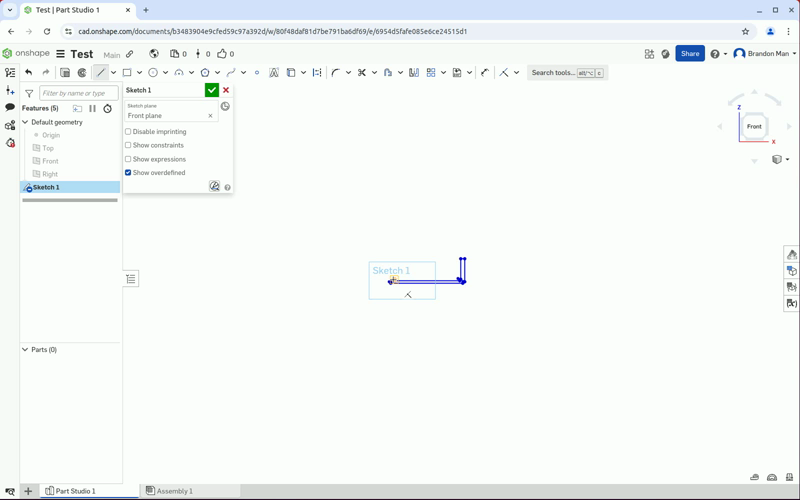
scroll(6)
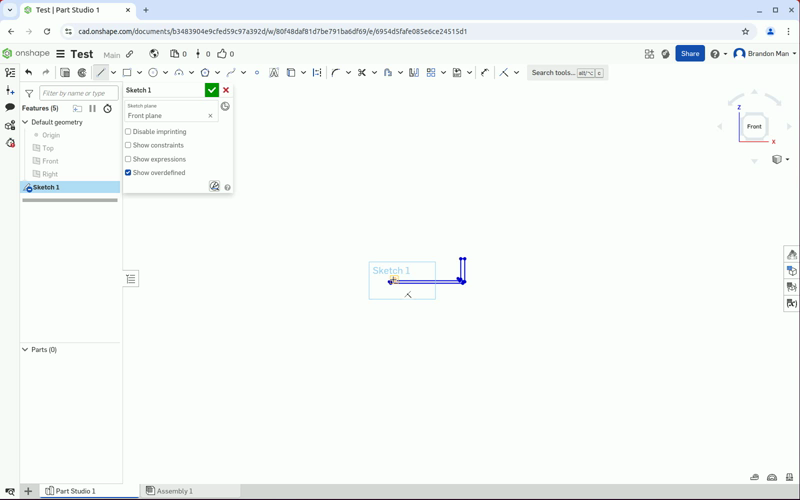
scroll(6)
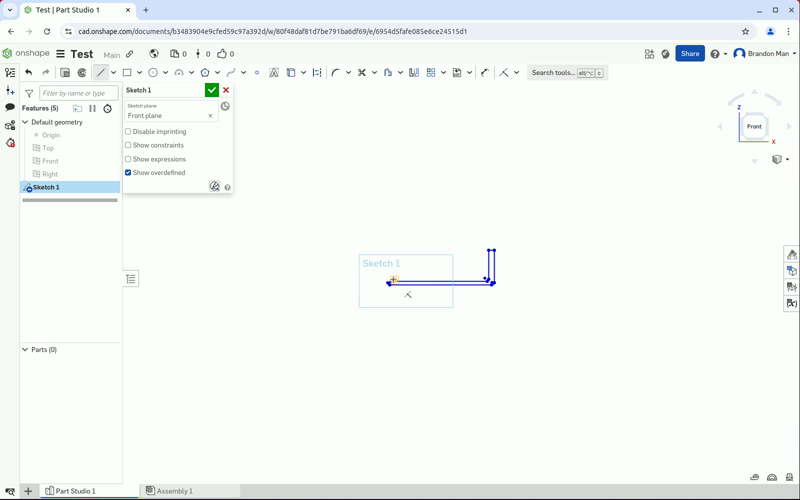
scroll(6)
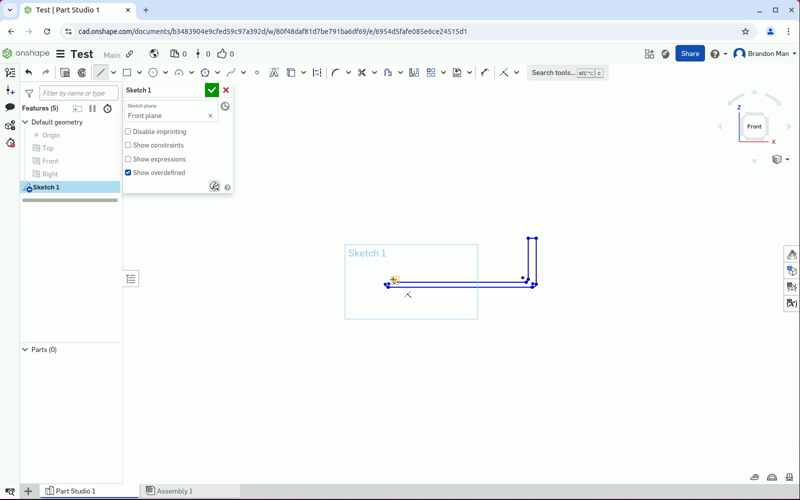
scroll(6)
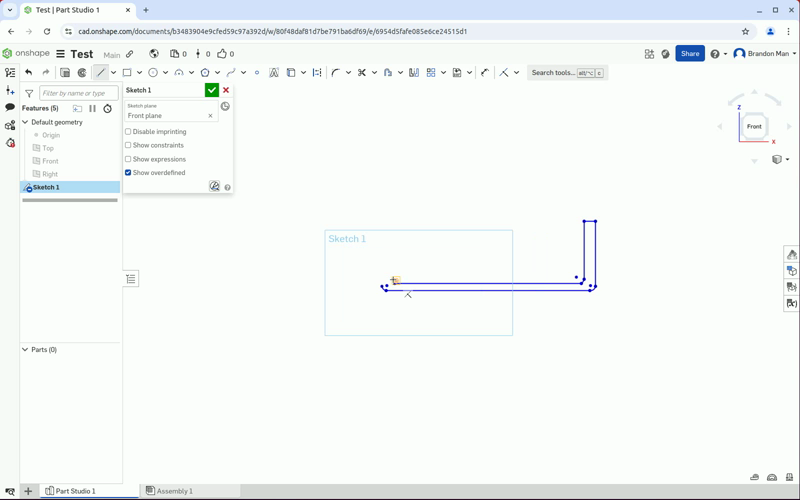
scroll(6)
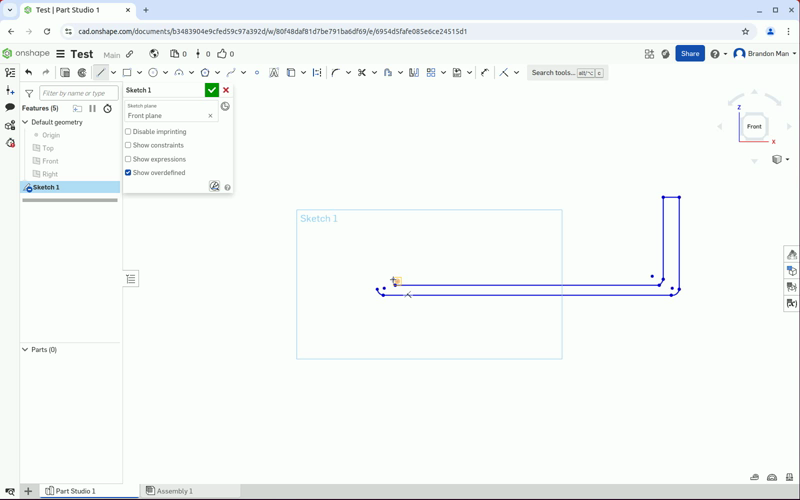
scroll(6)
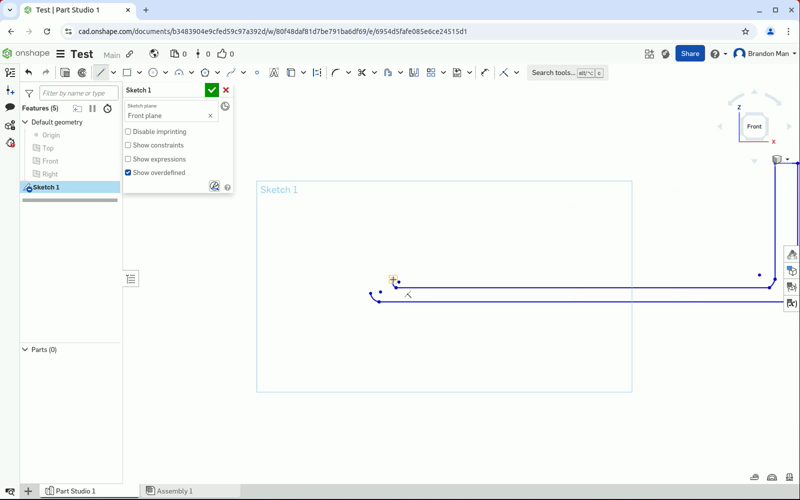
scroll(6)
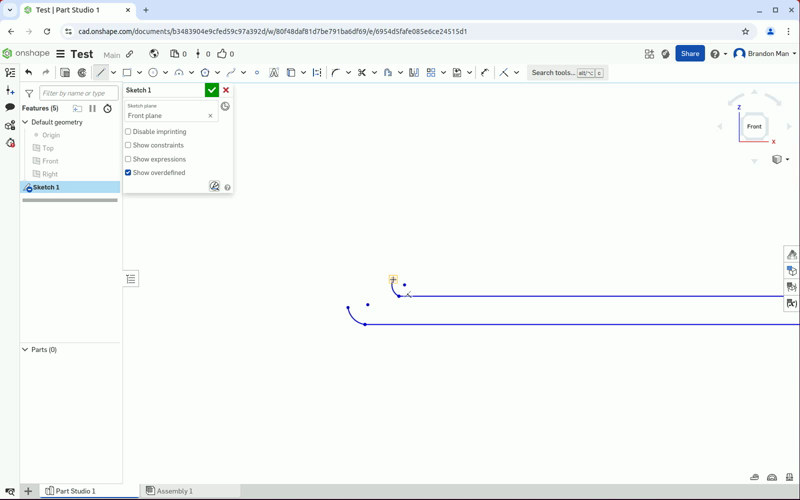
click(393, 279)
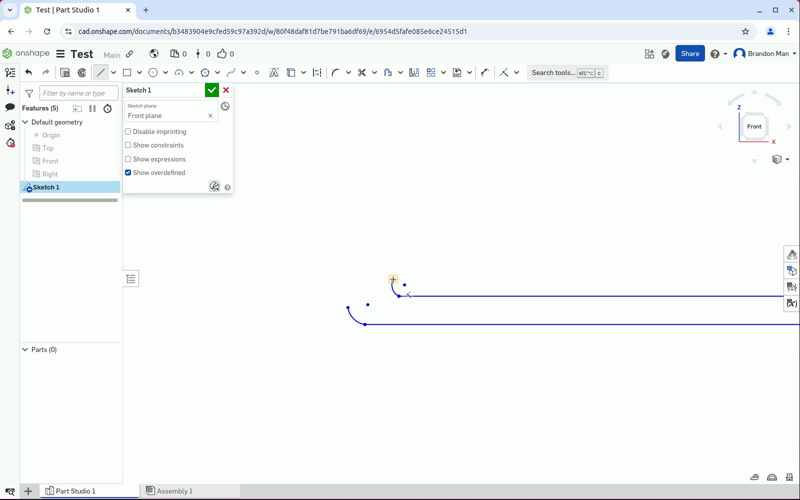
scroll(-6)
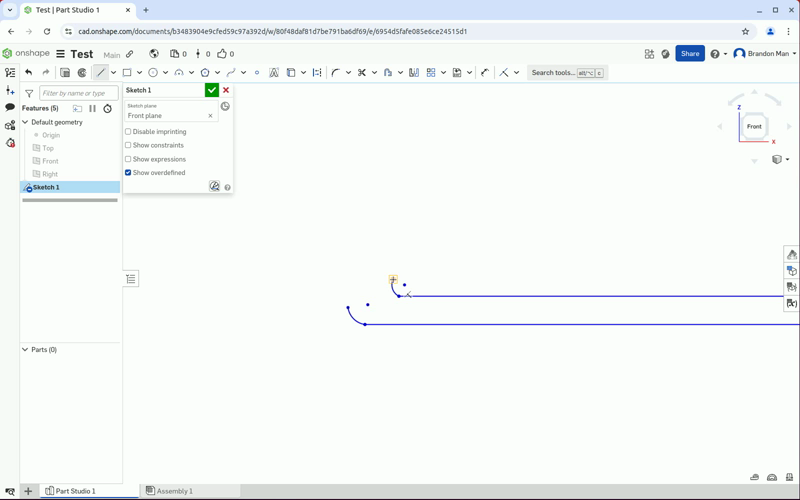
scroll(-6)
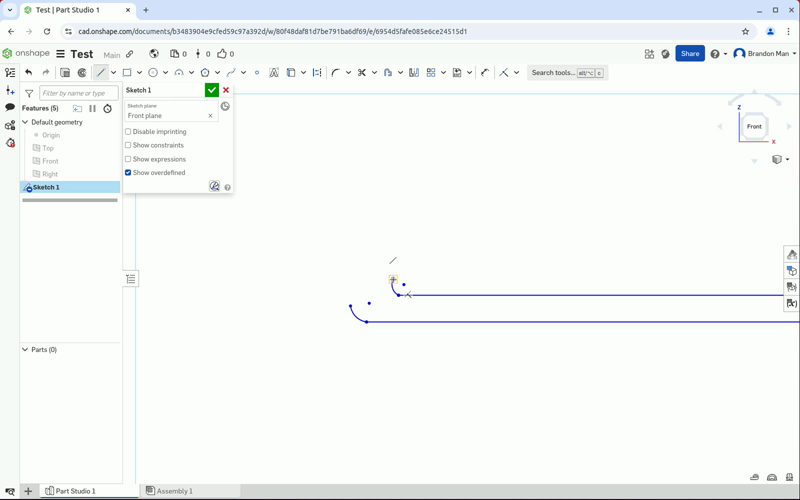
scroll(-6)
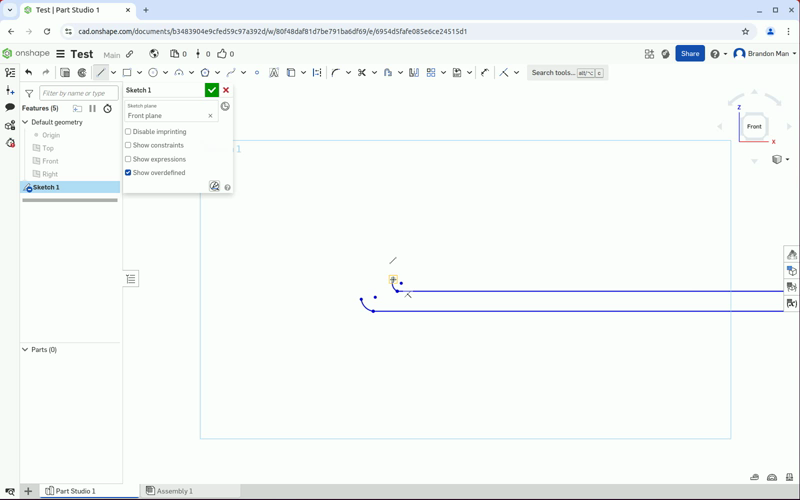
scroll(-6)
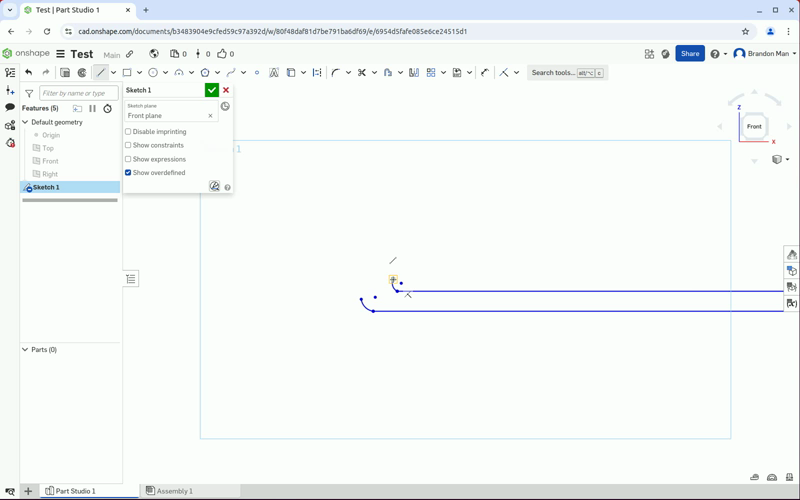
scroll(-6)
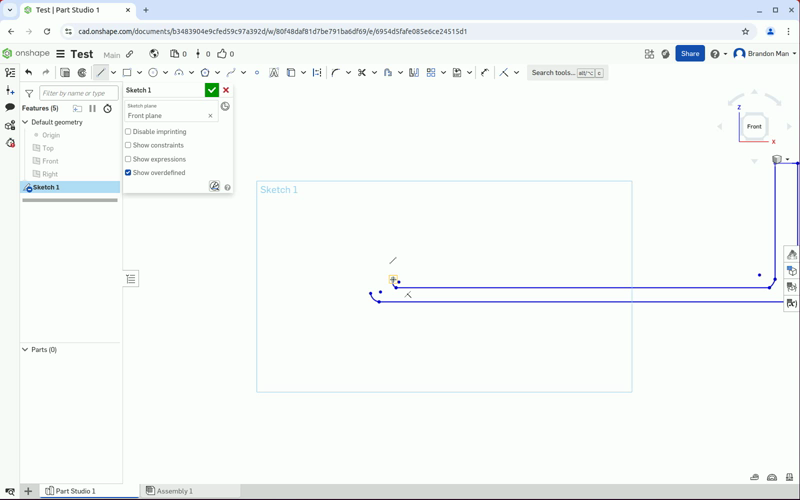
scroll(-6)
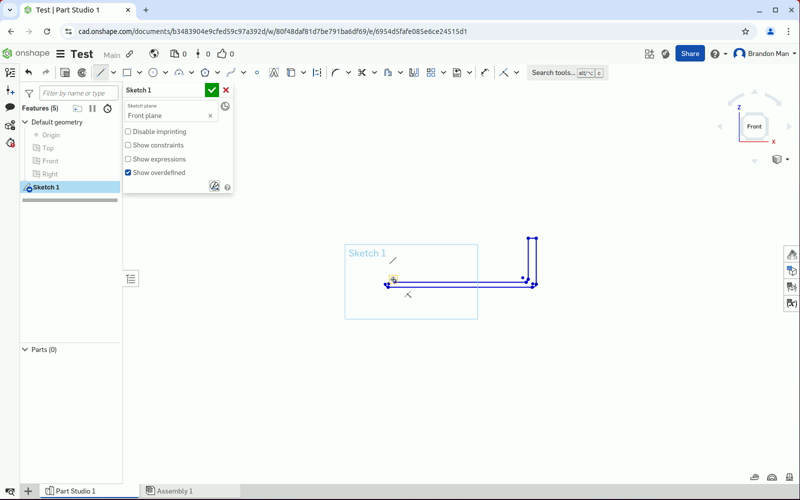
scroll(-6)
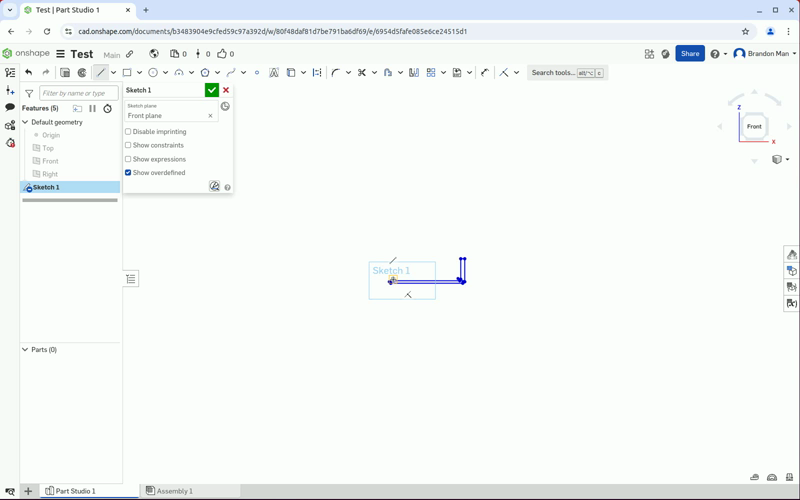
key_down(shift)
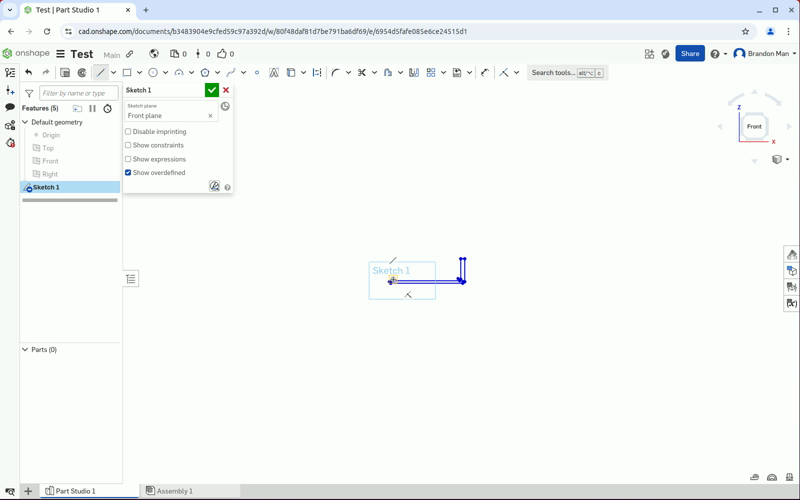
mouse_move(423, 279)
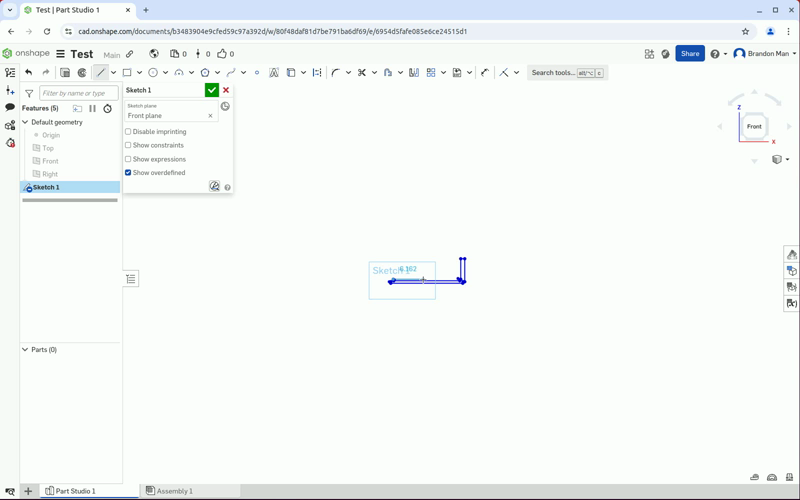
mouse_move(393, 258)
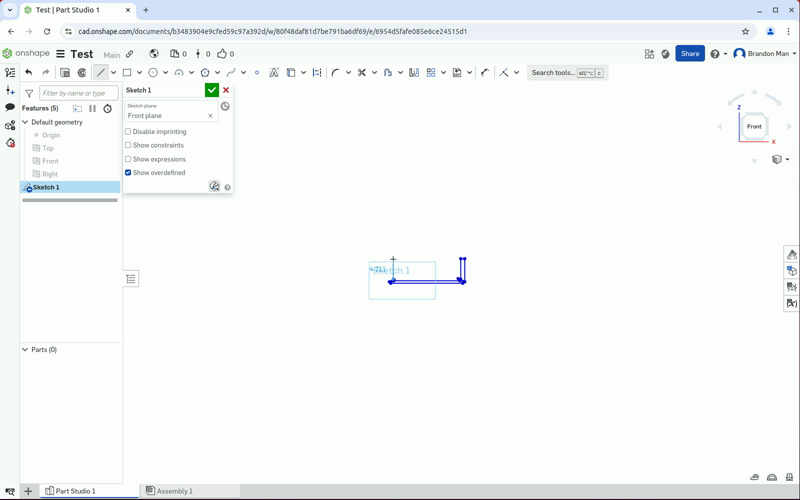
click(393, 258)
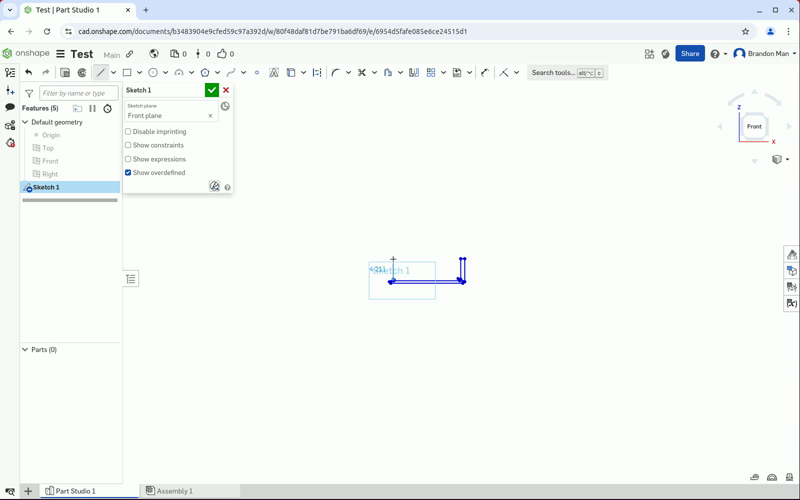
key_up(shift)
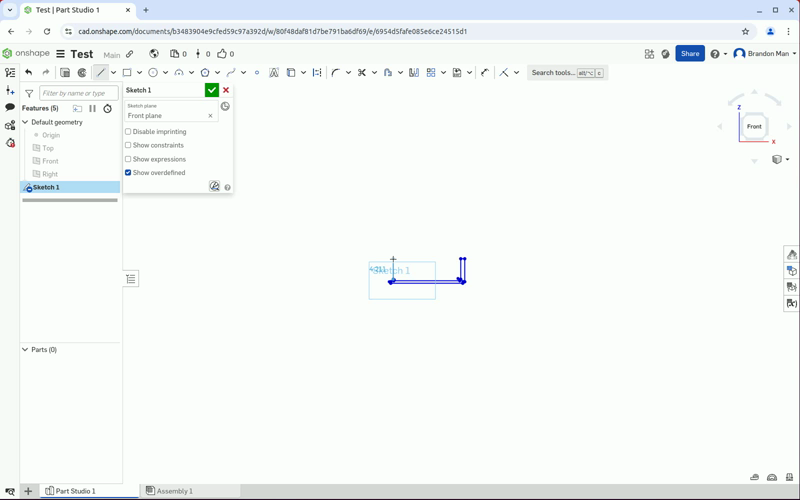
key_down(shift)
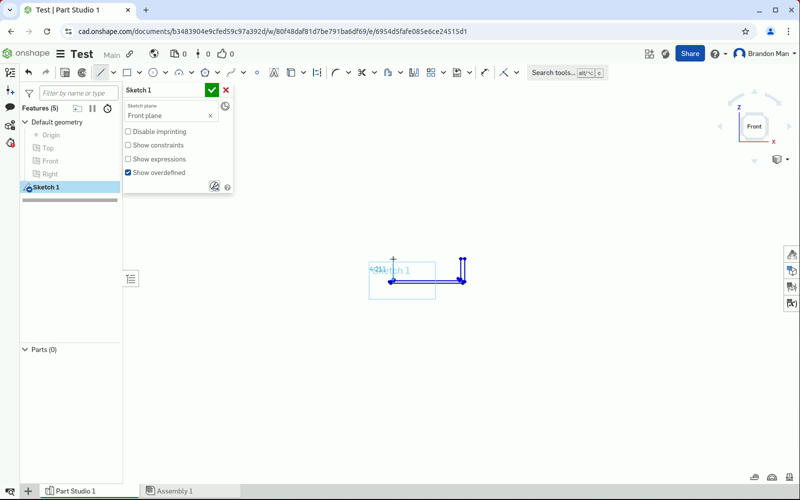
mouse_move(423, 258)
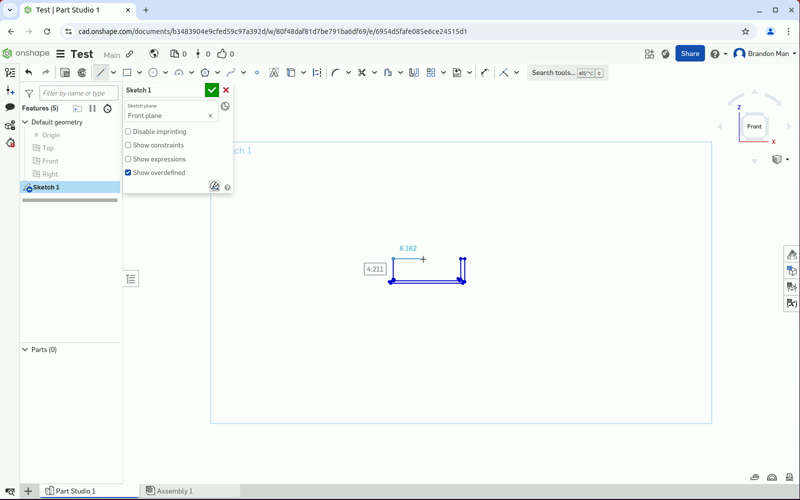
mouse_move(389, 258)
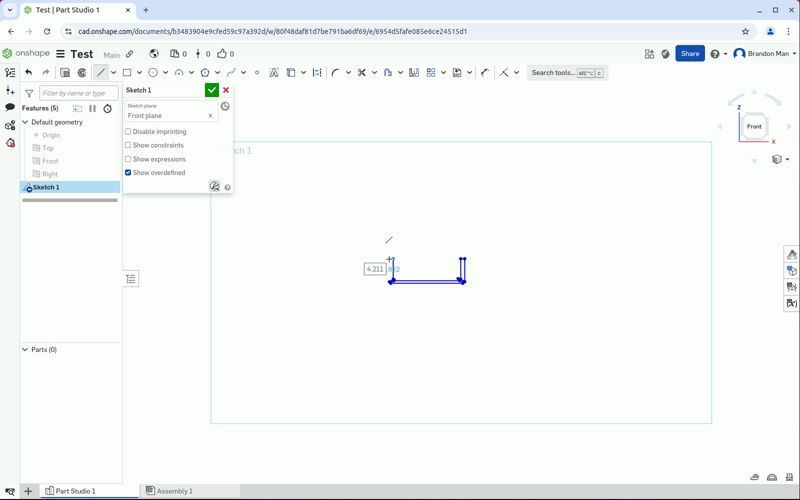
scroll(6)
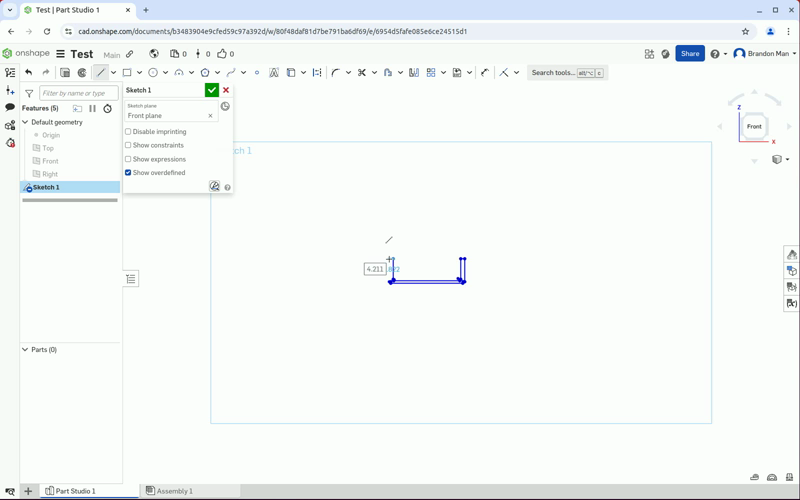
scroll(6)
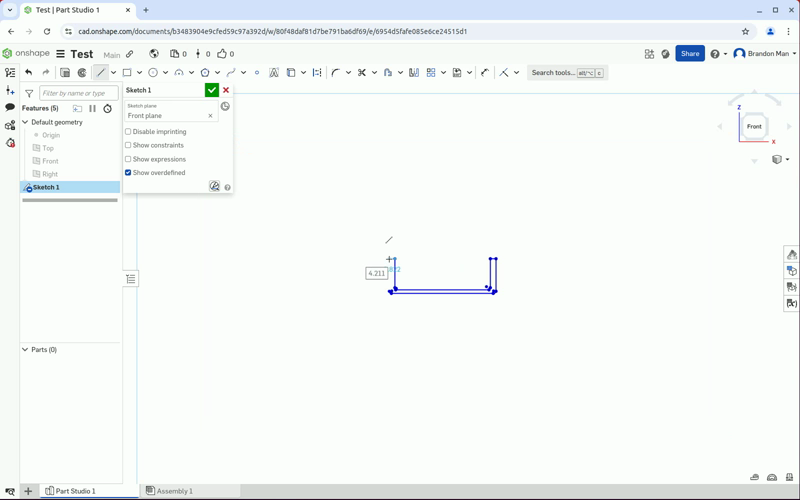
scroll(6)
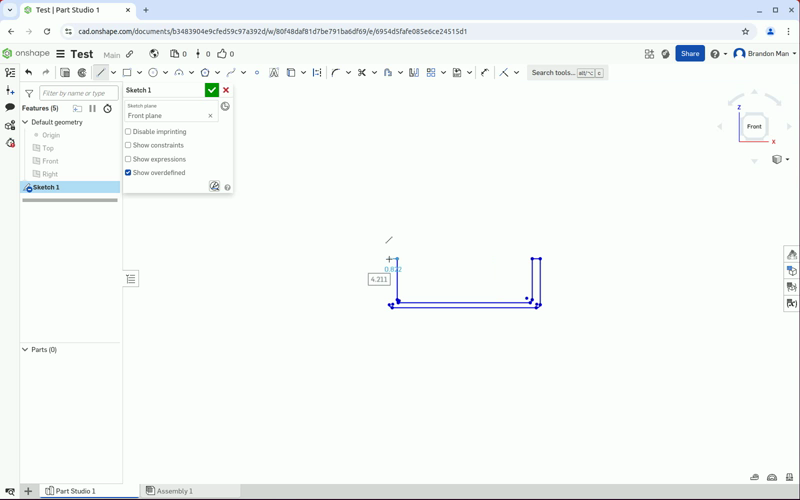
scroll(6)
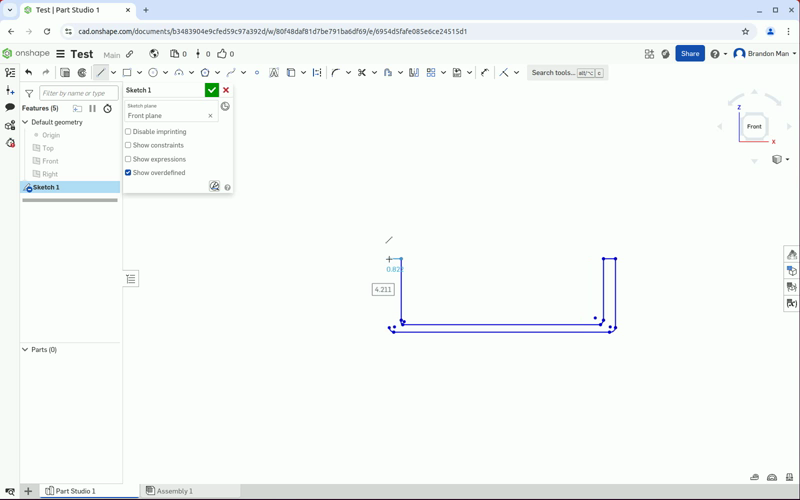
scroll(6)
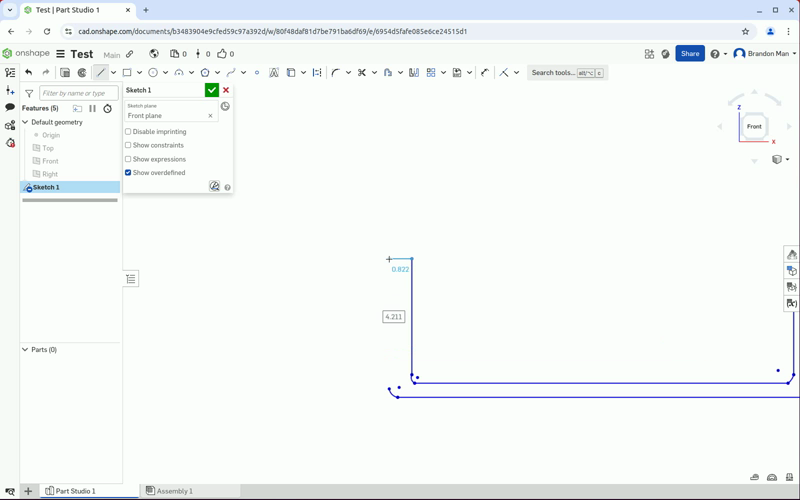
scroll(6)
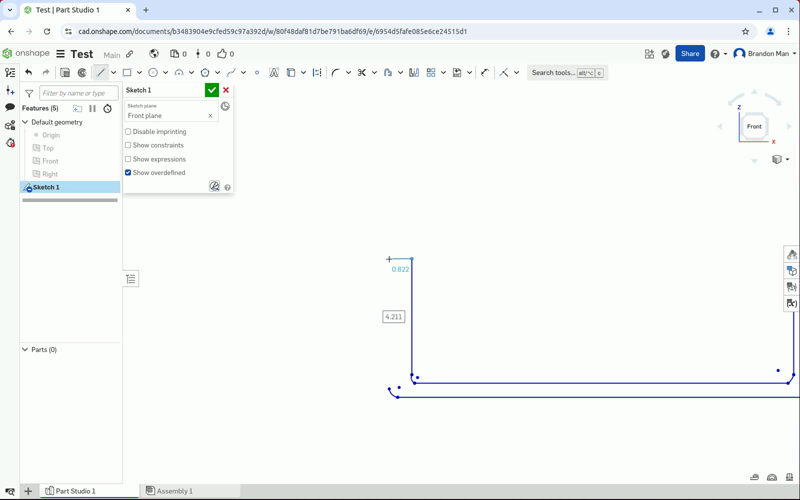
scroll(6)
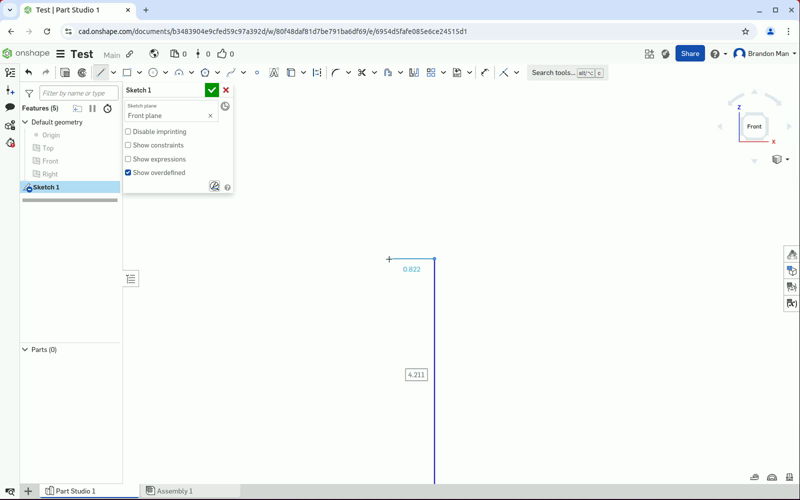
click(389, 258)
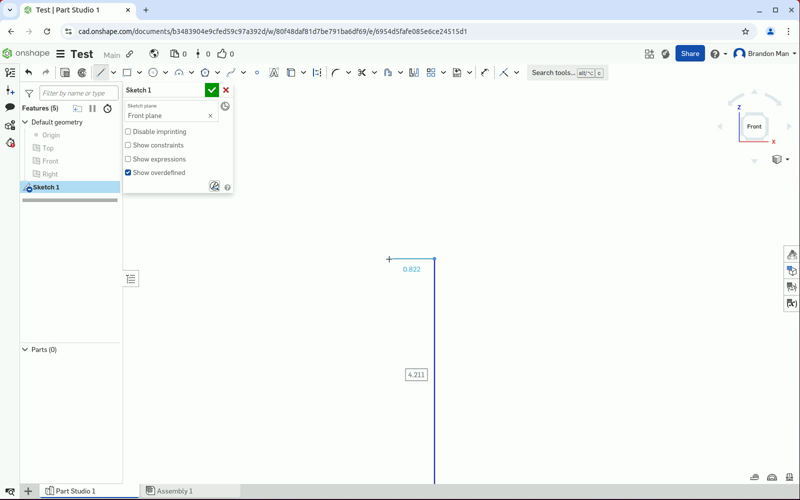
scroll(-6)
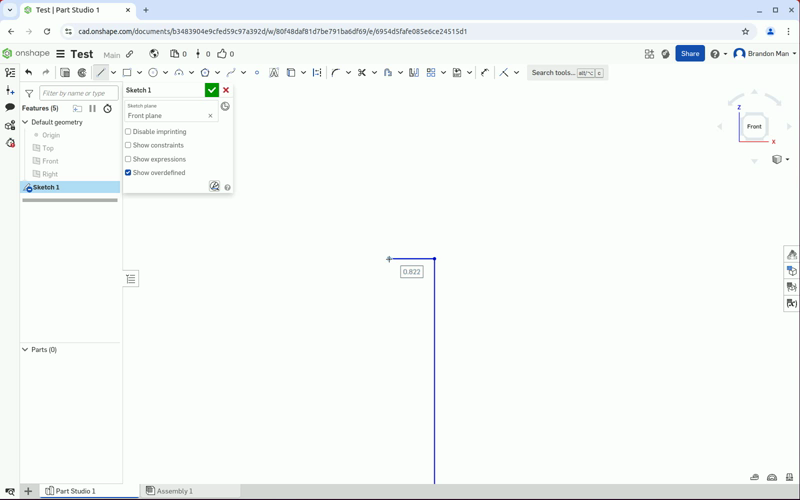
scroll(-6)
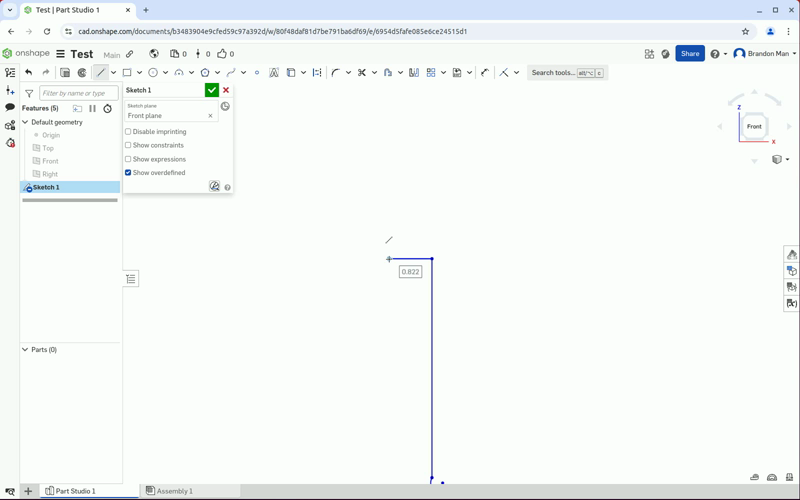
scroll(-6)
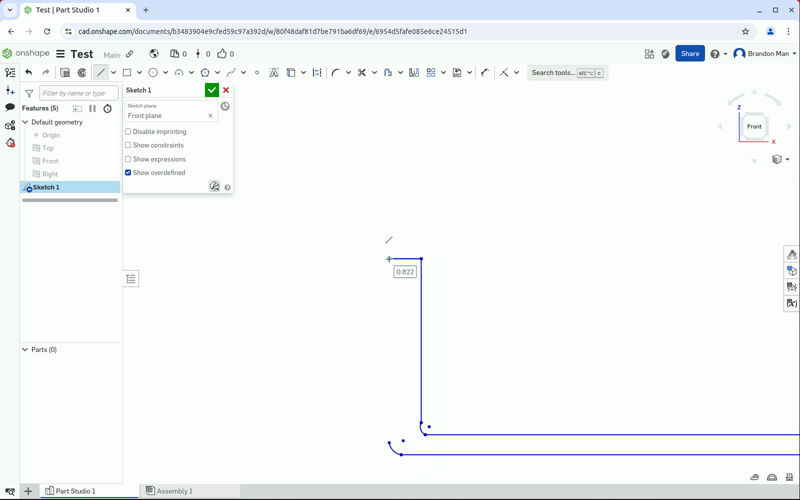
scroll(-6)
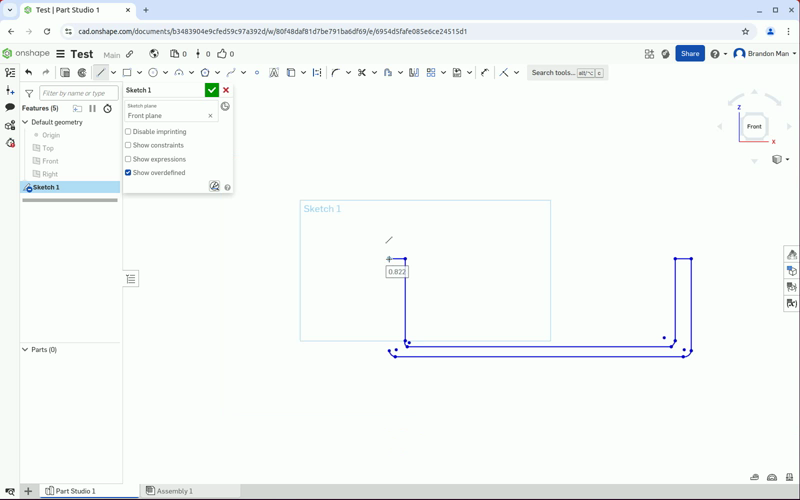
scroll(-6)
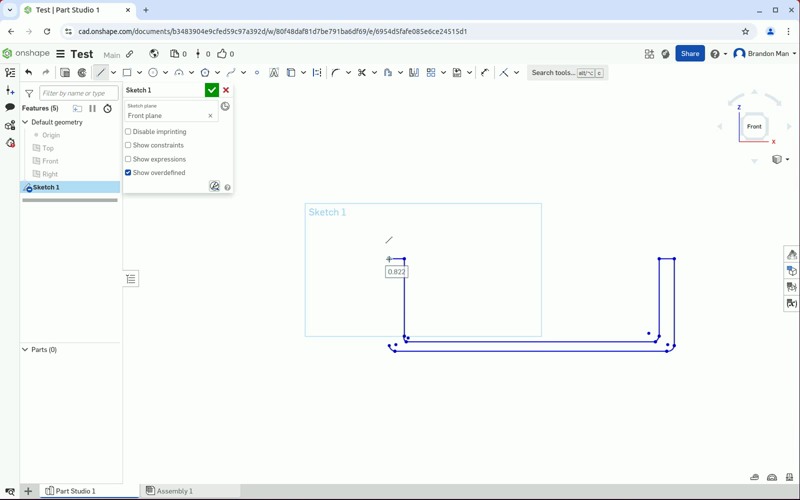
scroll(-6)
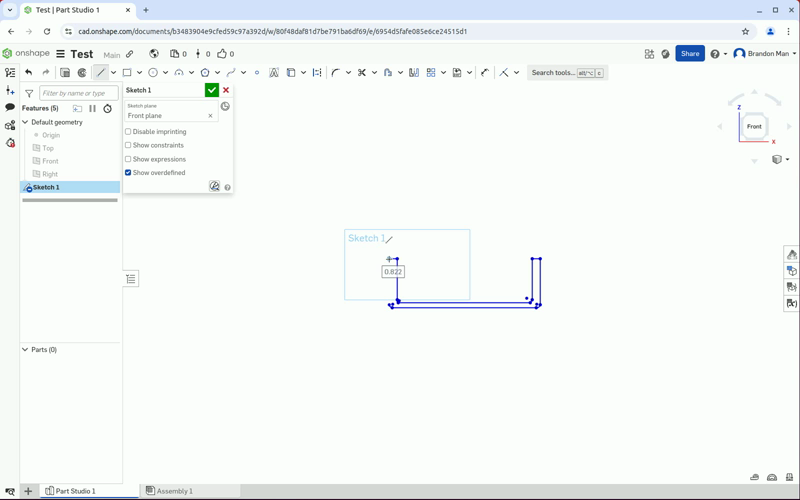
scroll(-6)
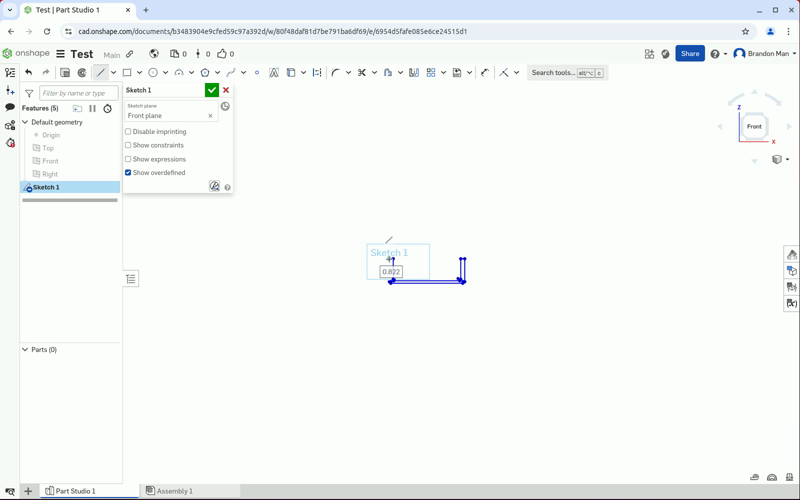
key_up(shift)
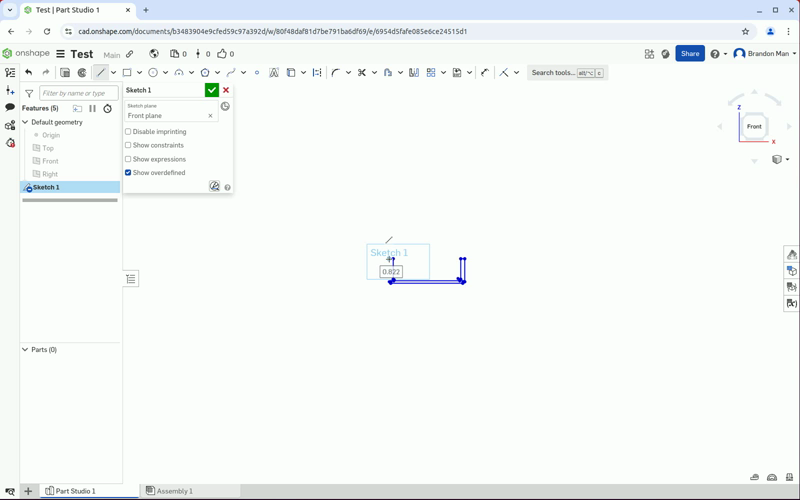
mouse_move(419, 258)
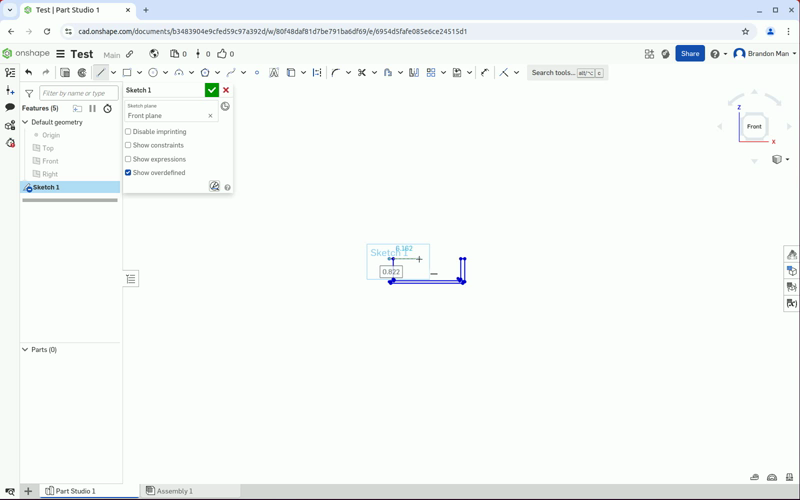
key_down(shift)
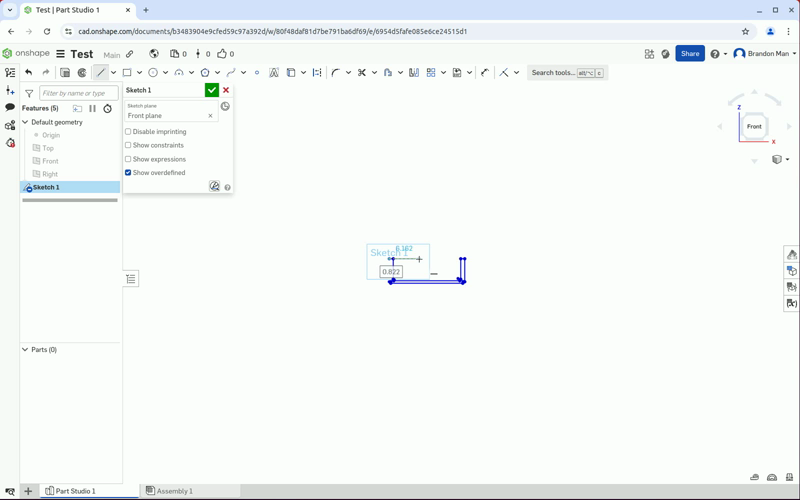
mouse_move(389, 281)
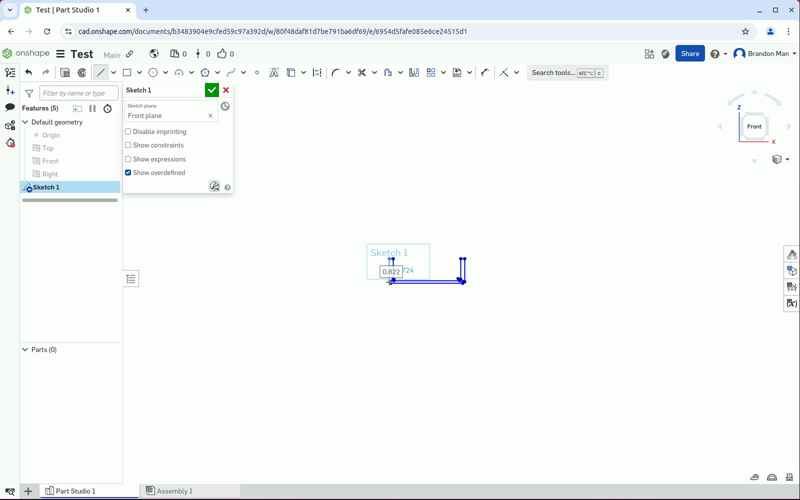
scroll(6)
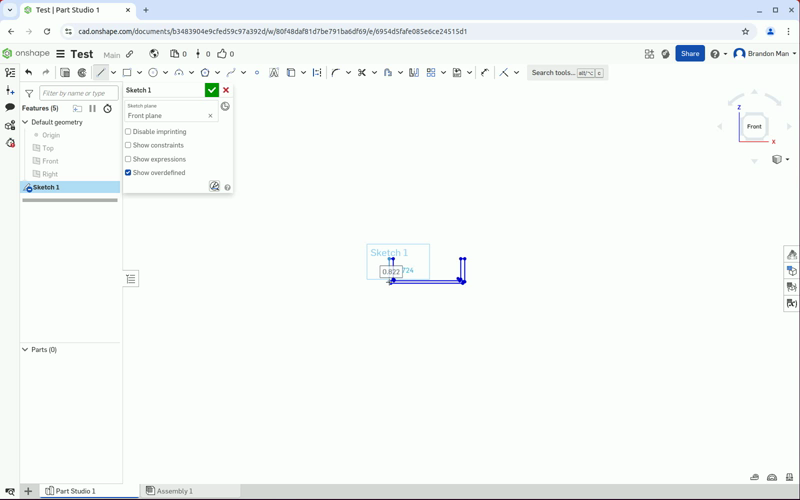
scroll(6)
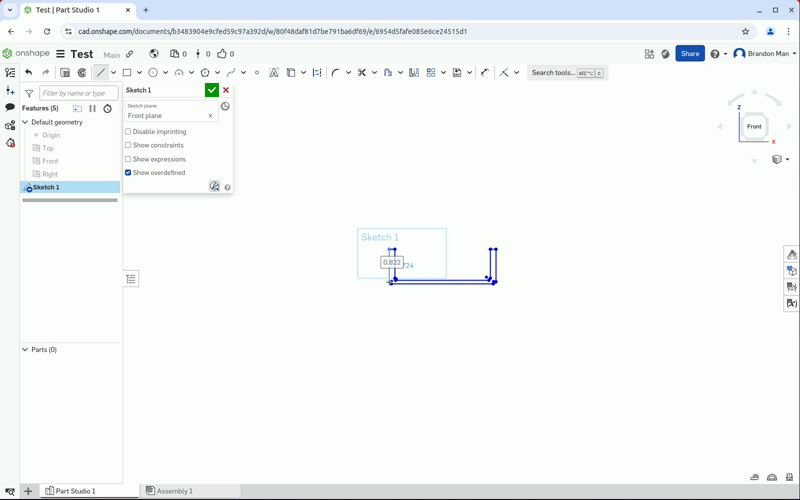
scroll(6)
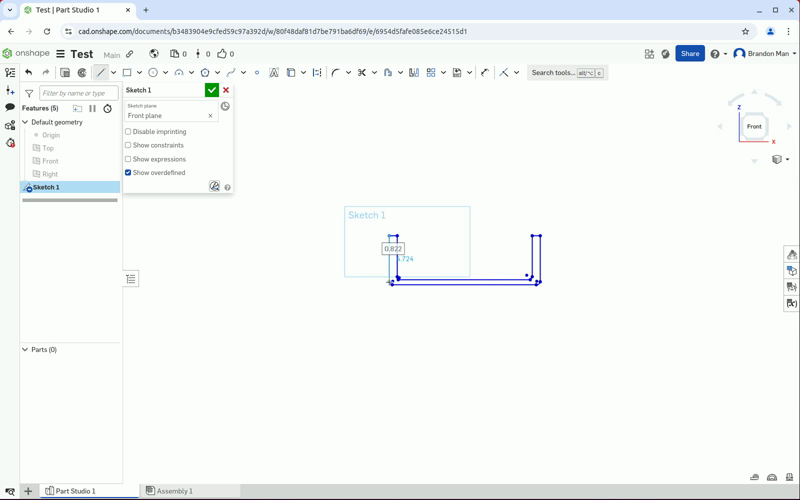
scroll(6)
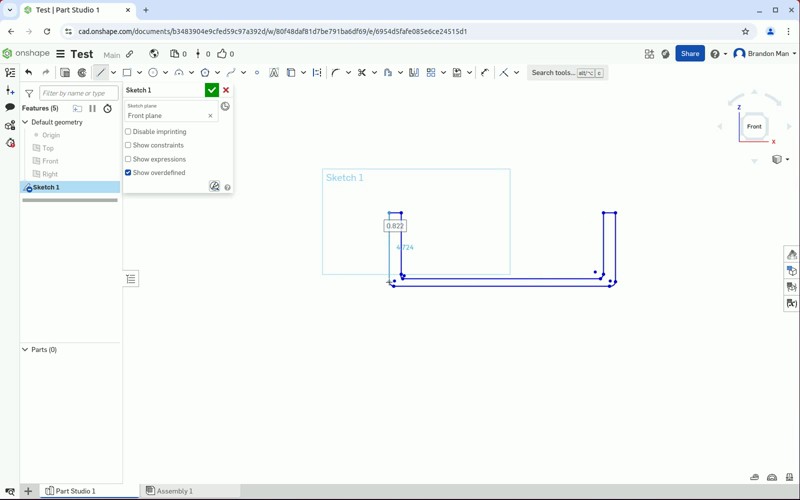
scroll(6)
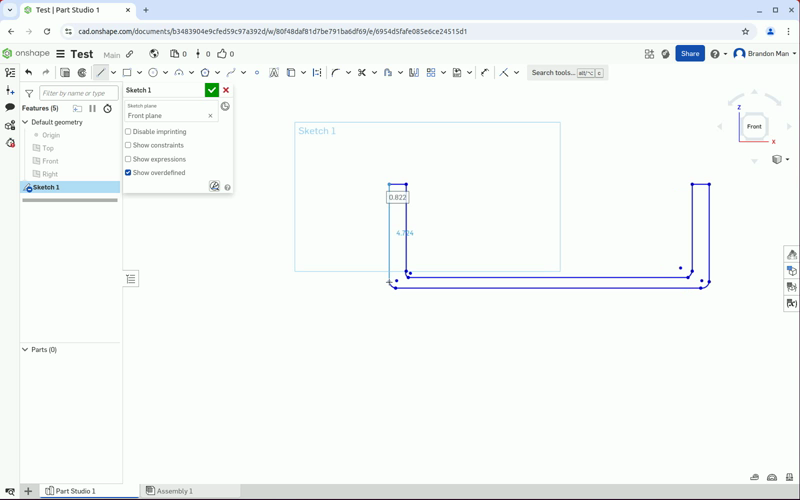
scroll(6)
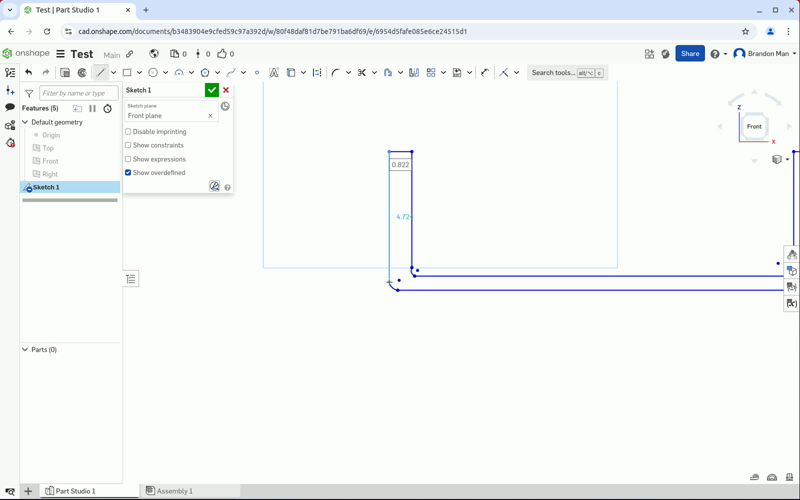
scroll(6)
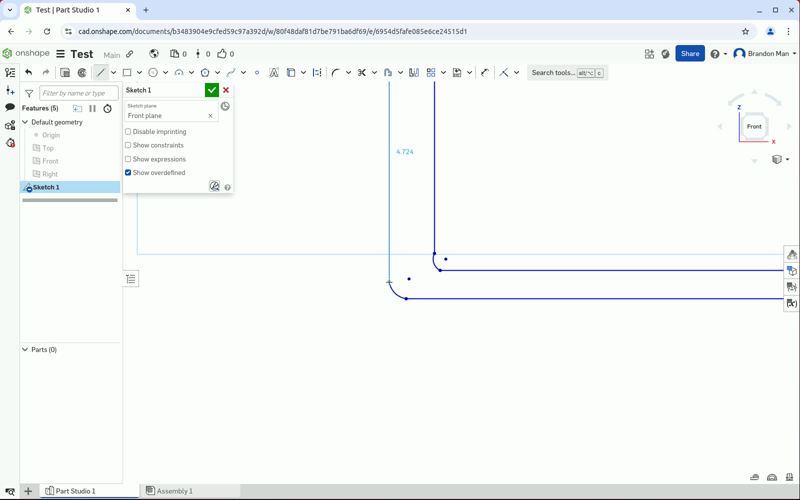
key_up(shift)
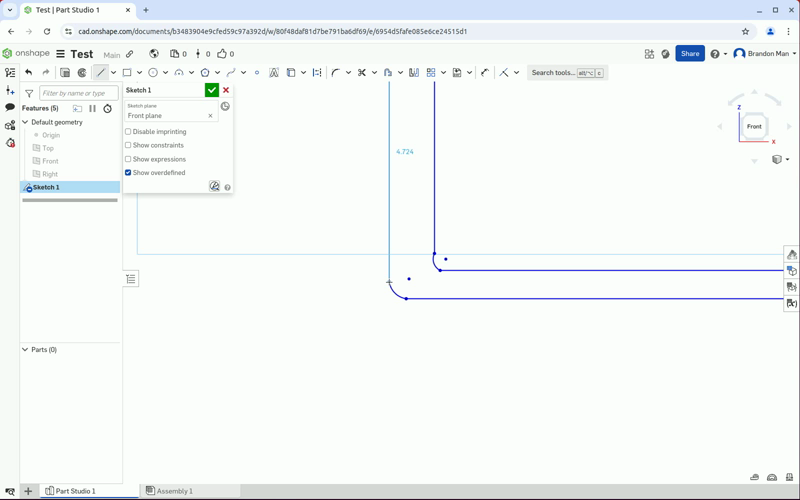
click(389, 281)
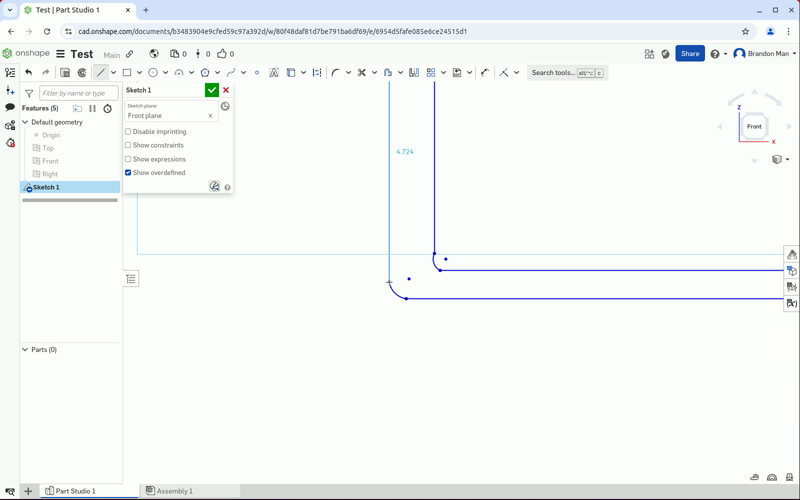
scroll(-6)
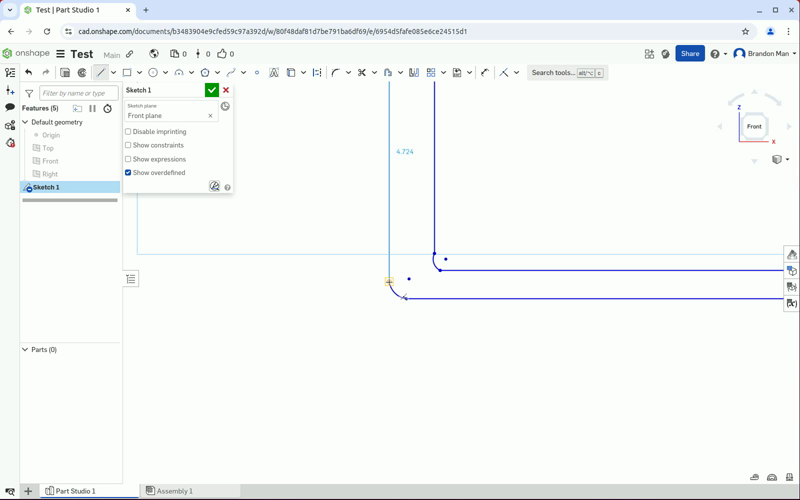
scroll(-6)
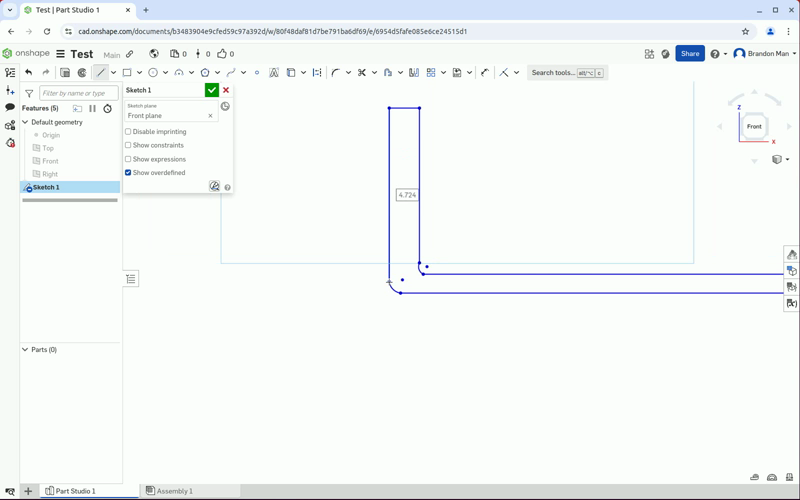
scroll(-6)
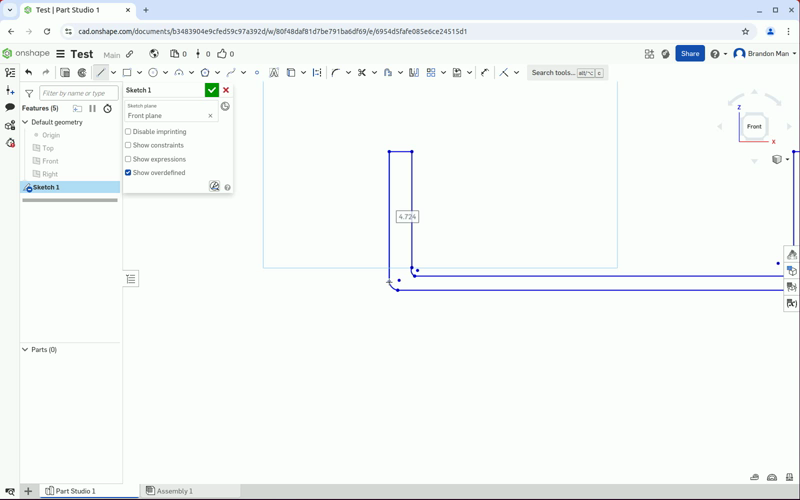
scroll(-6)
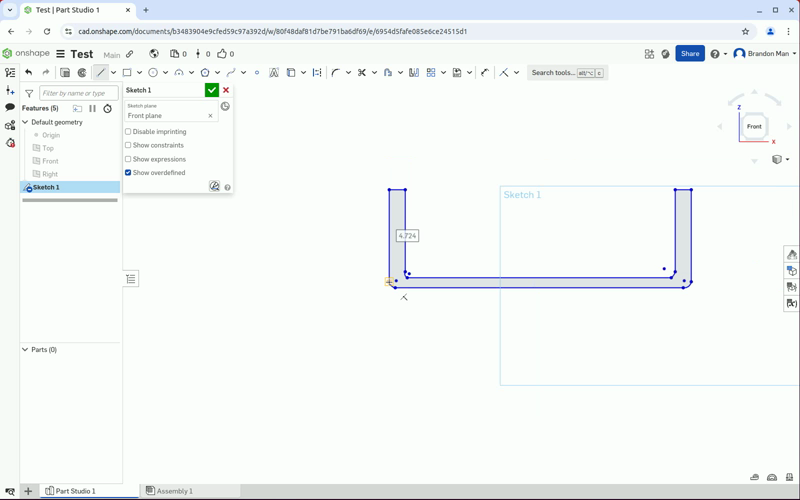
scroll(-6)
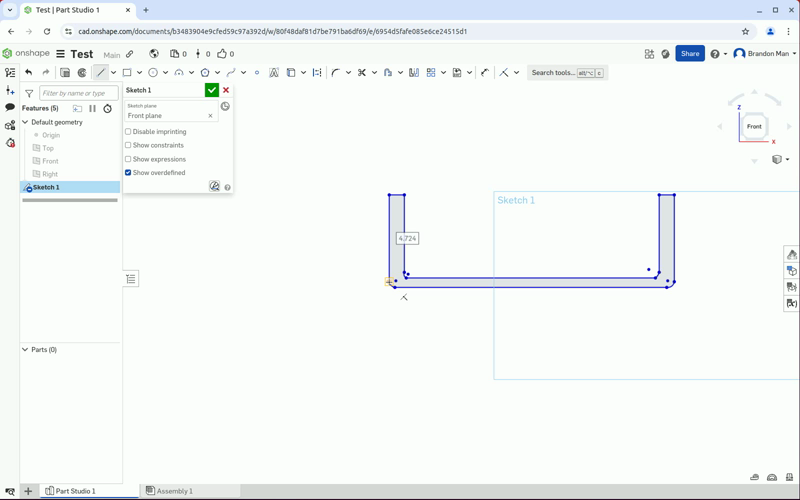
scroll(-6)
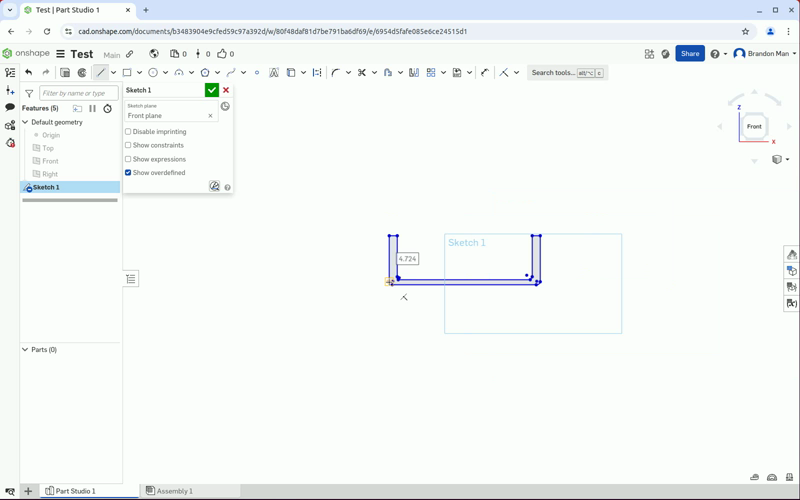
scroll(-6)
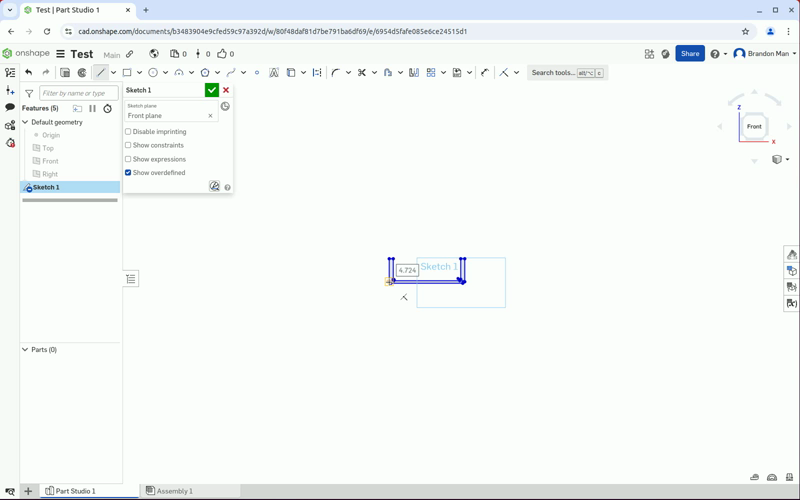
key(esc)
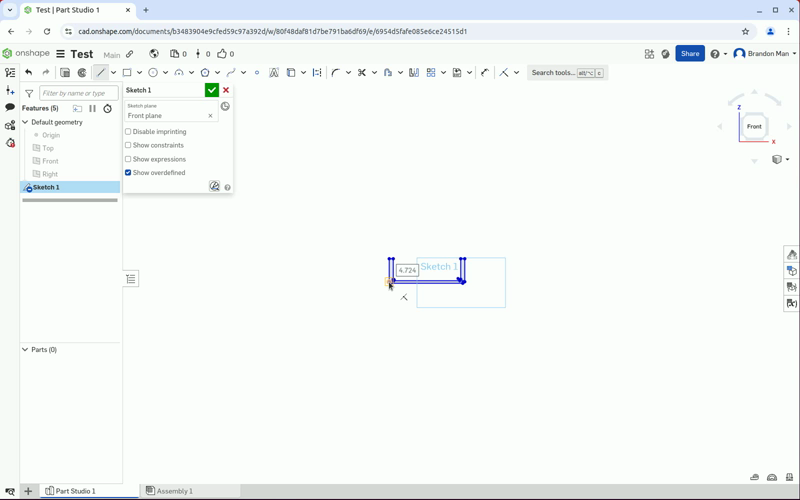
mouse_move(455, 282)
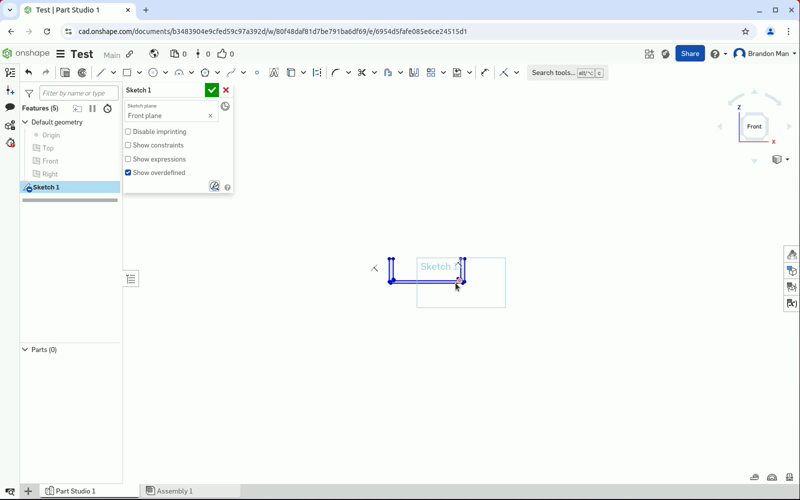
scroll(6)
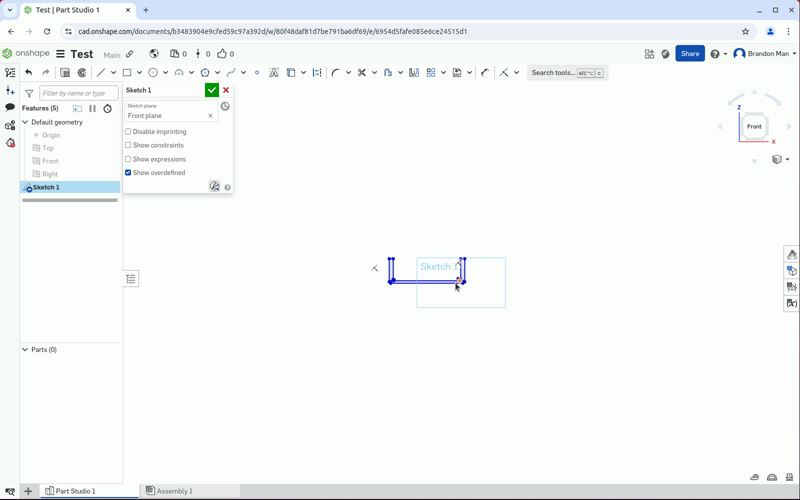
scroll(6)
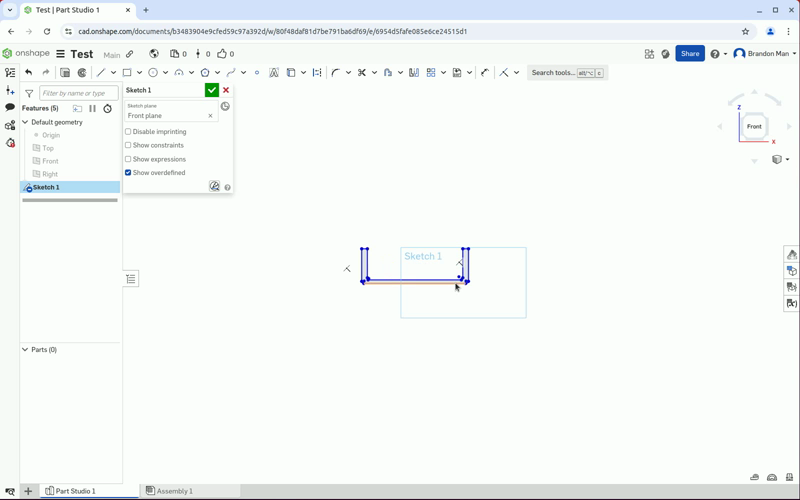
scroll(6)
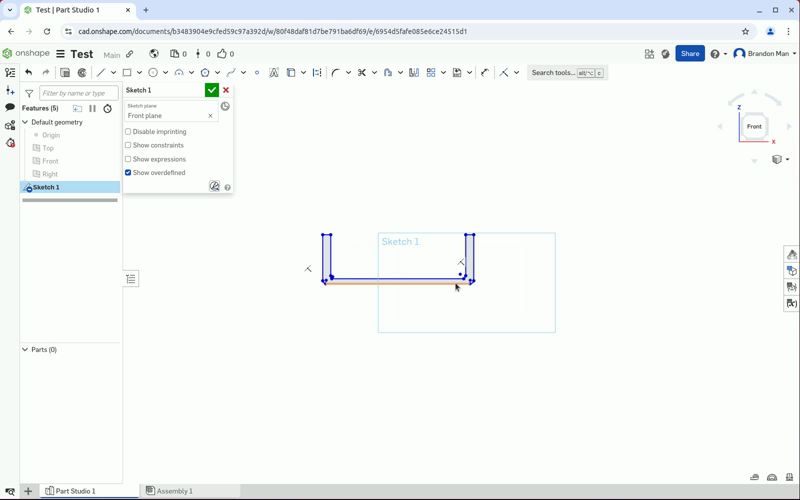
scroll(6)
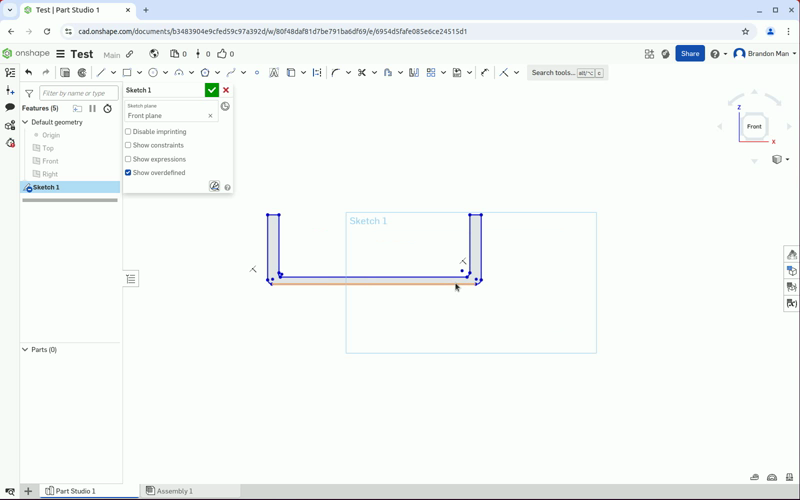
scroll(6)
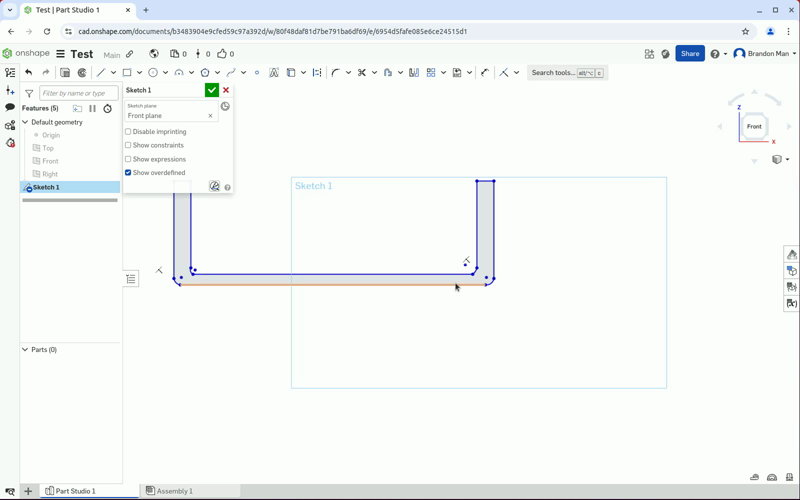
scroll(6)
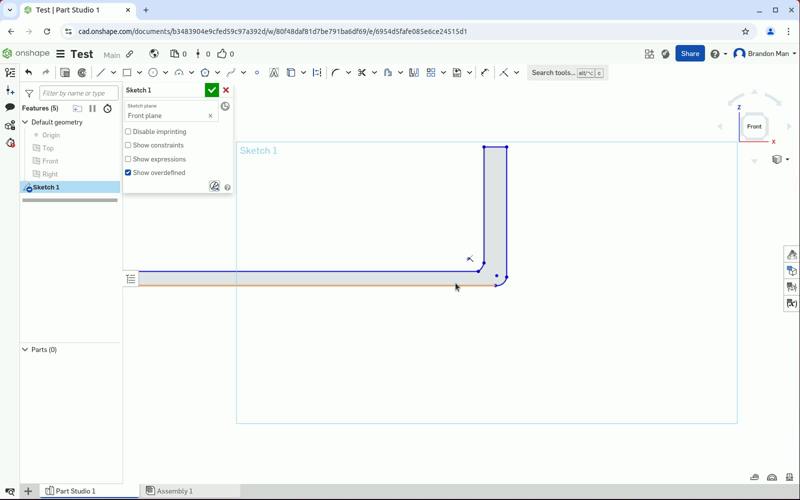
scroll(6)
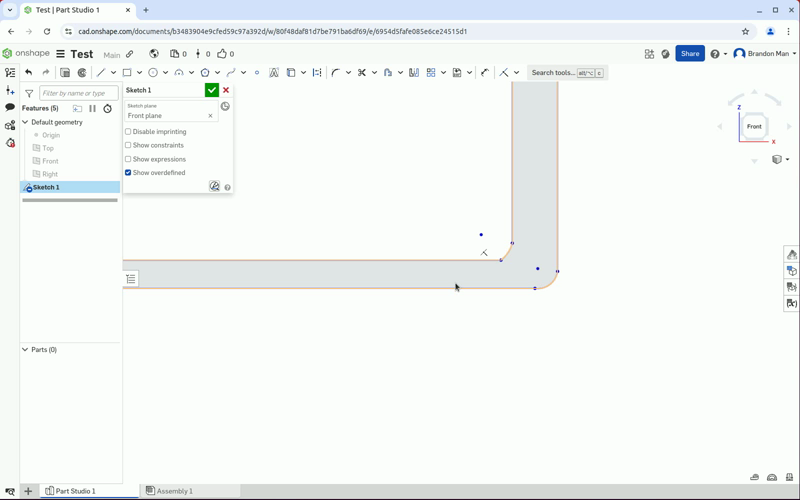
click(455, 282)
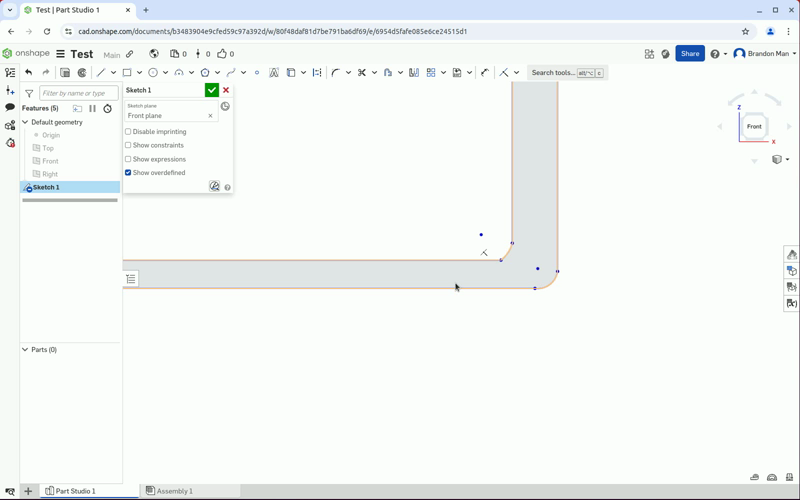
scroll(-6)
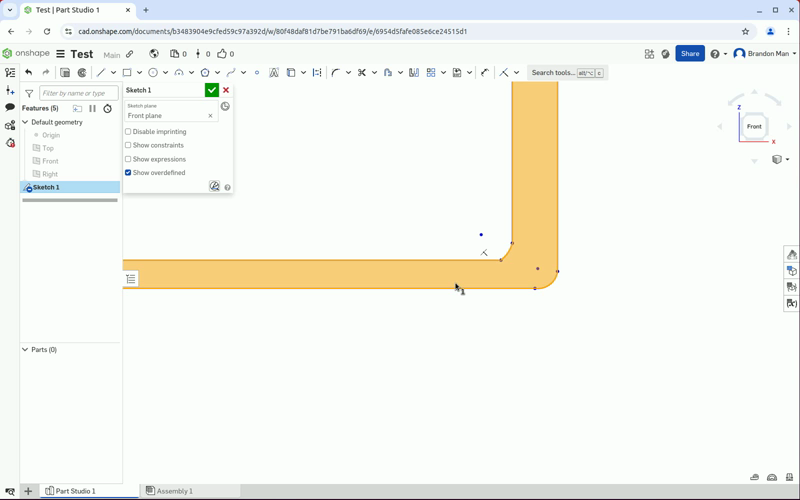
scroll(-6)
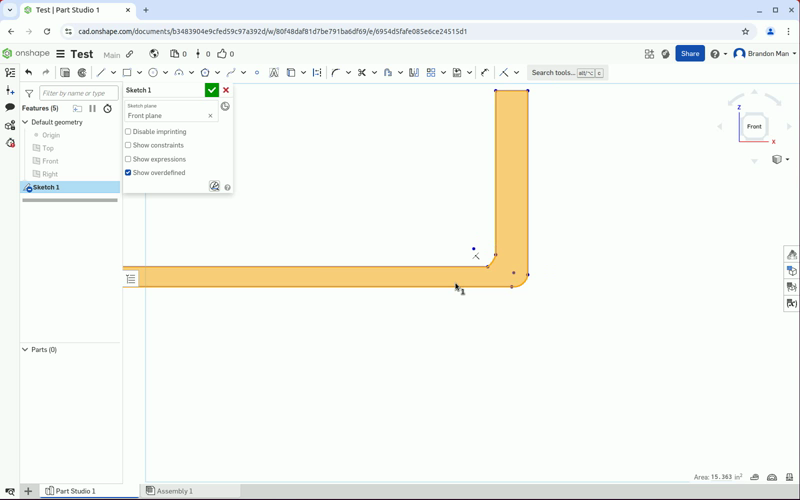
scroll(-6)
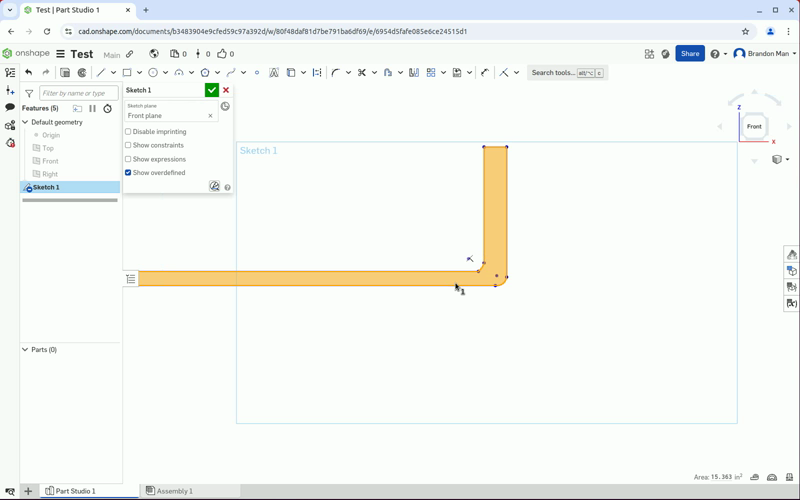
scroll(-6)
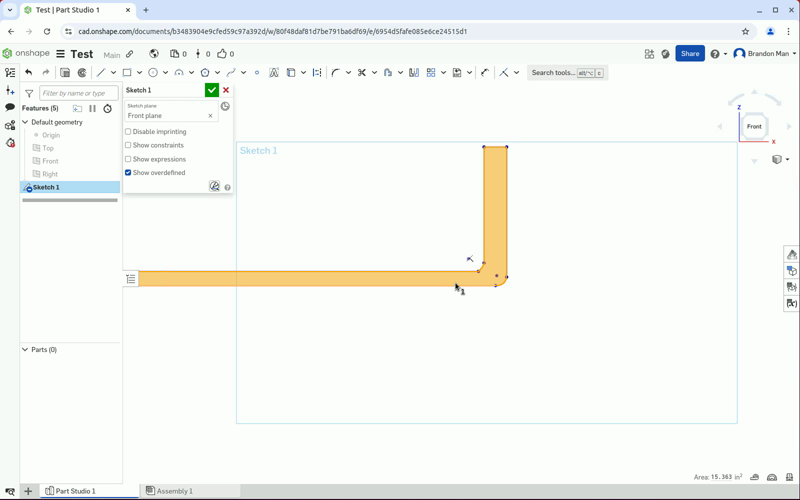
scroll(-6)
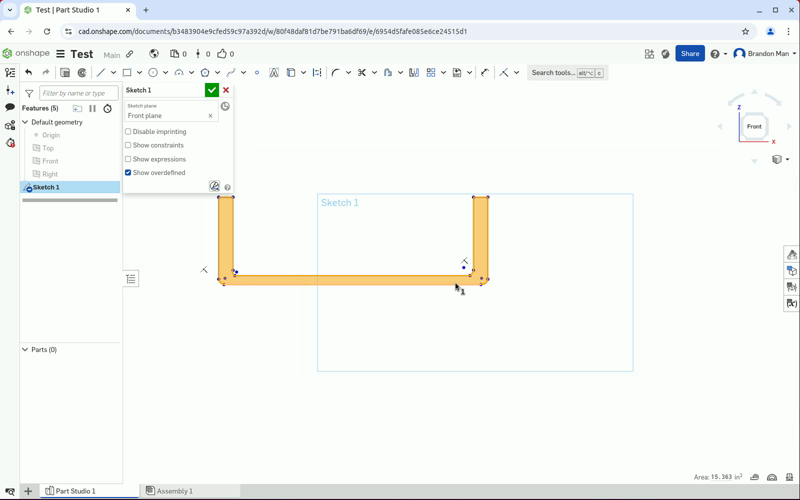
scroll(-6)
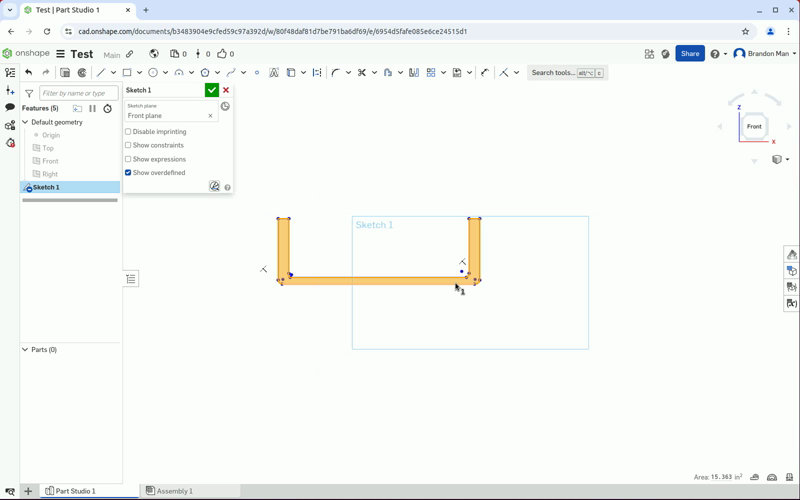
scroll(-6)
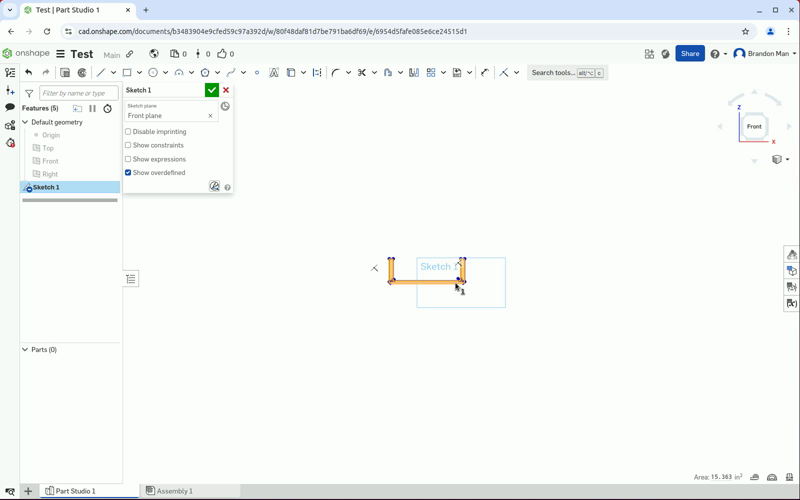
mouse_move(73, 352)
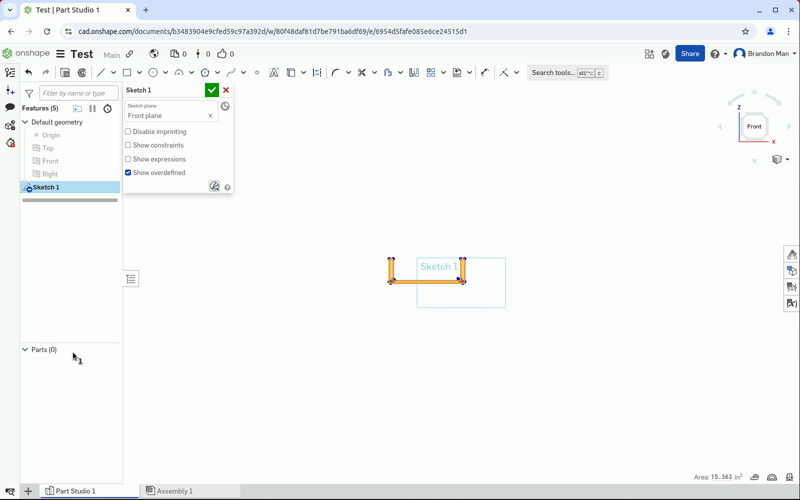
key(shift+y)
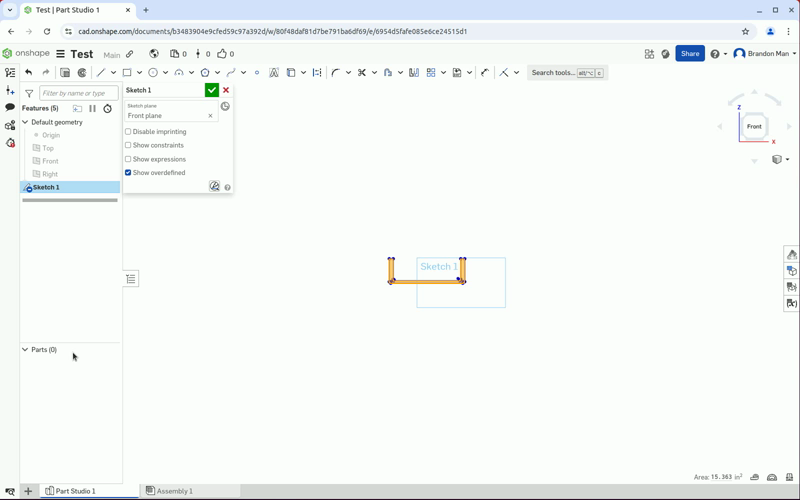
key(shift+e)
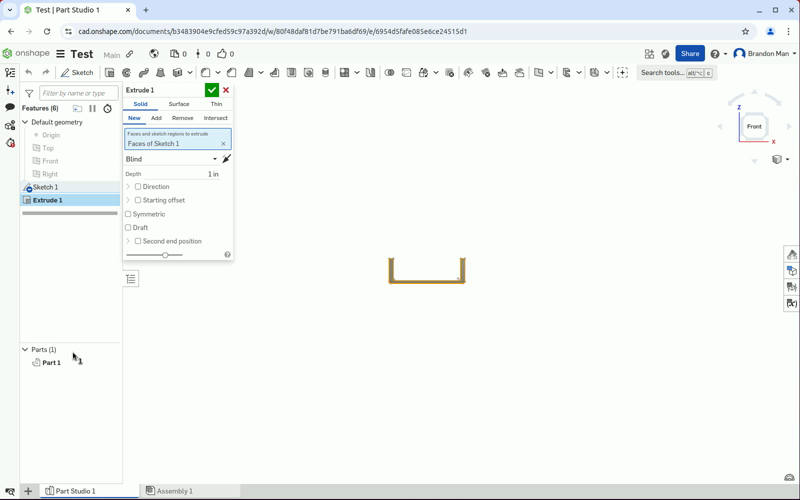
mouse_move(143, 106)
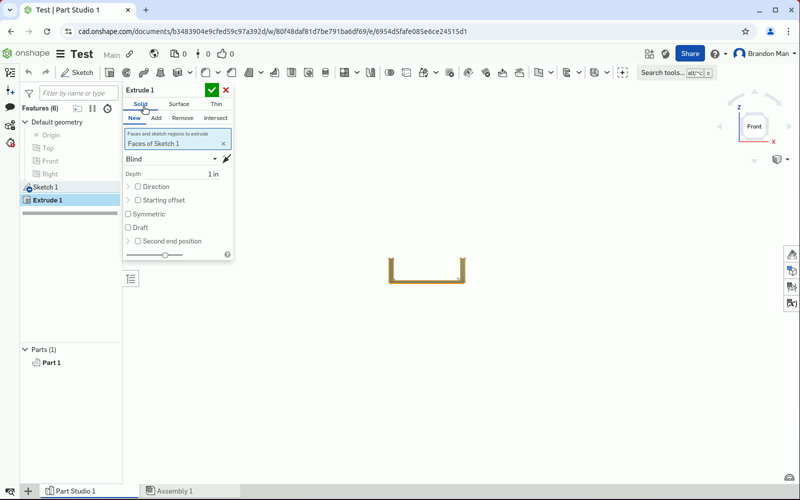
click(143, 106)
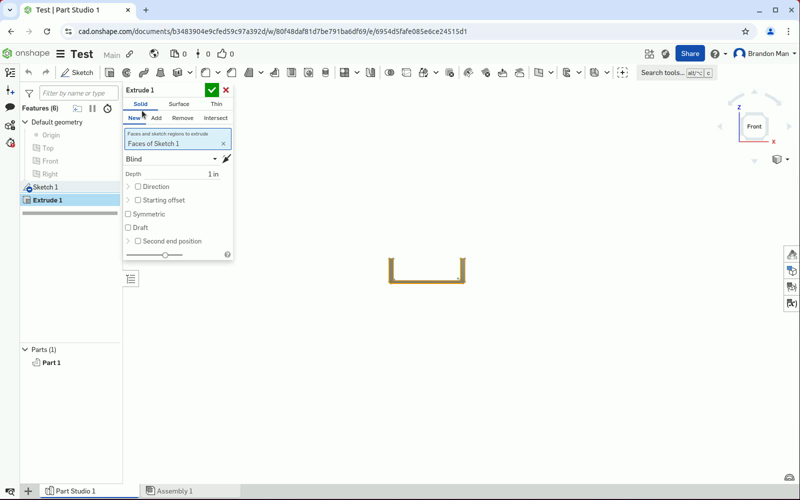
mouse_move(137, 120)
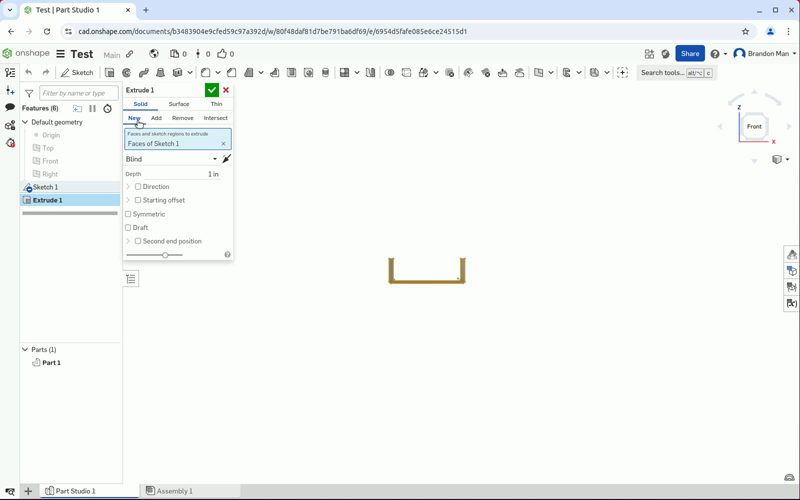
click(137, 120)
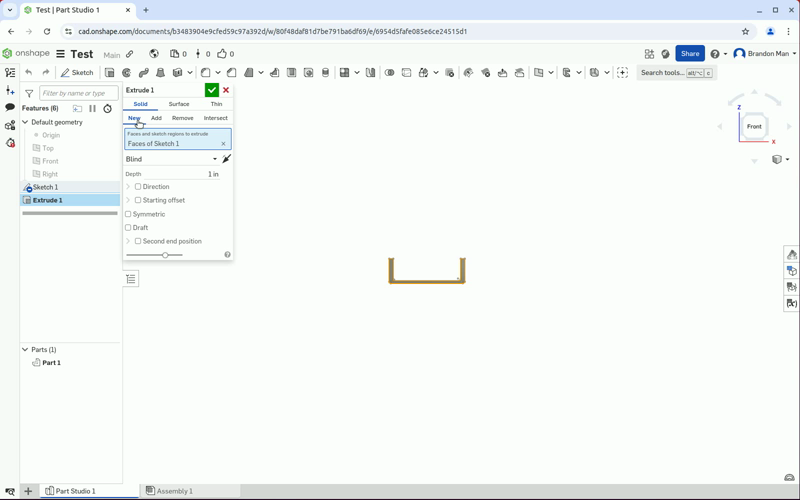
key(tab, 4)
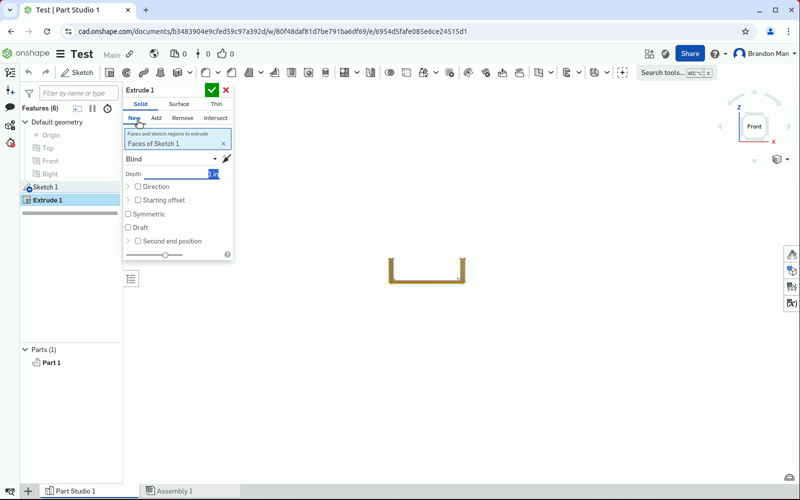
text(46.216)
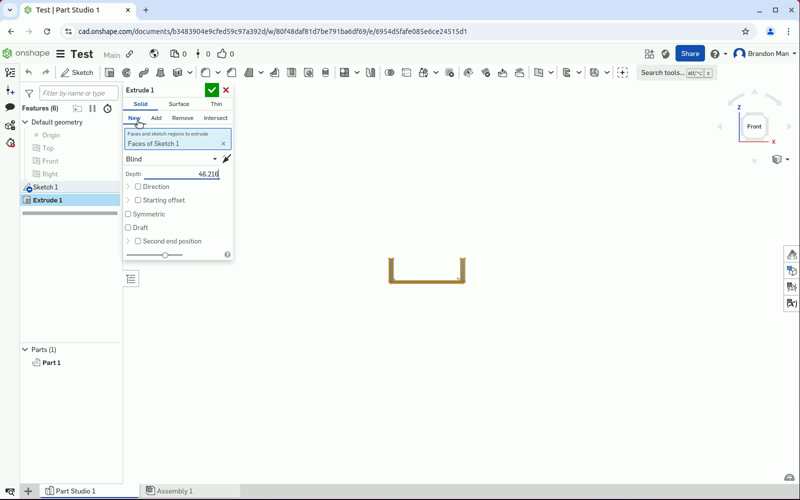
key(tab, 3)
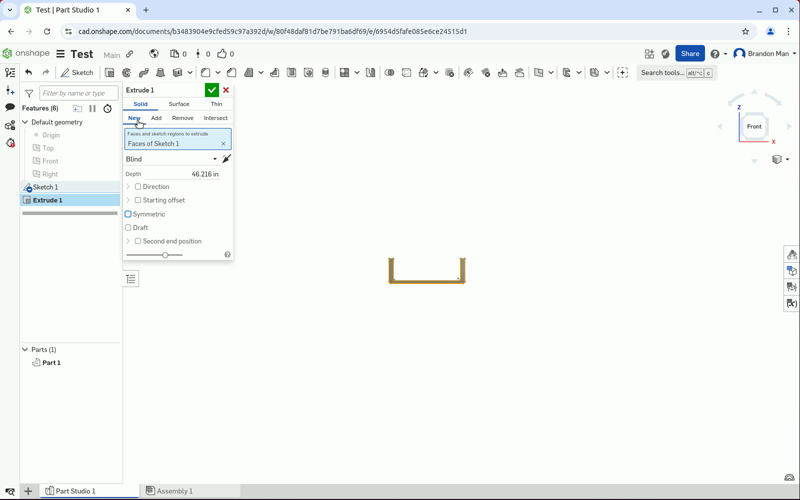
key(space)
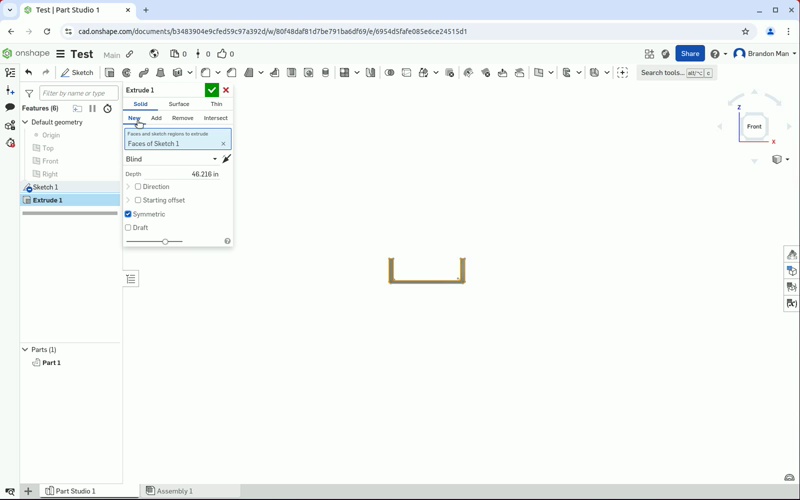
key(enter)
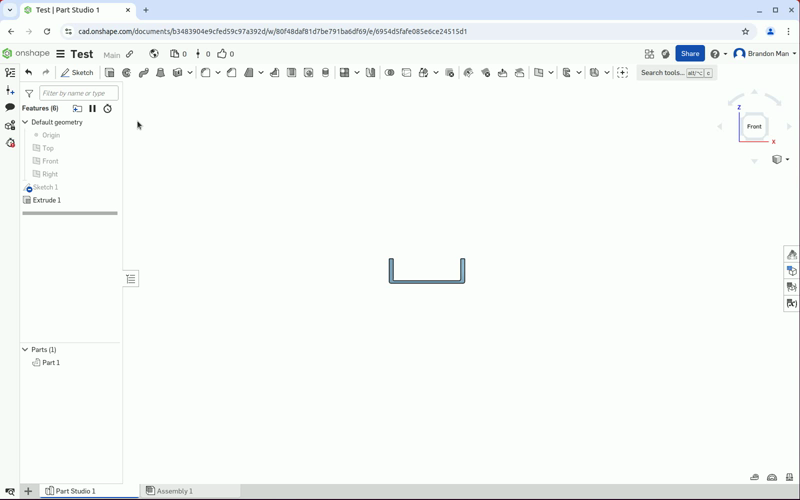
key(shift+h)
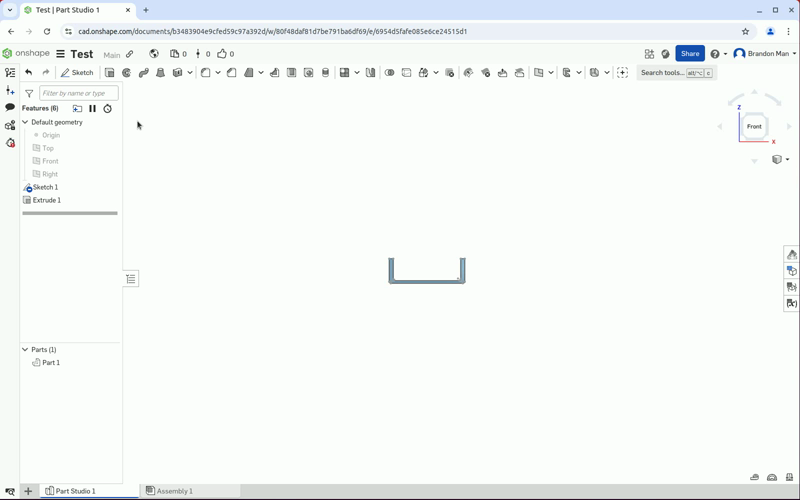
key(shift+h)
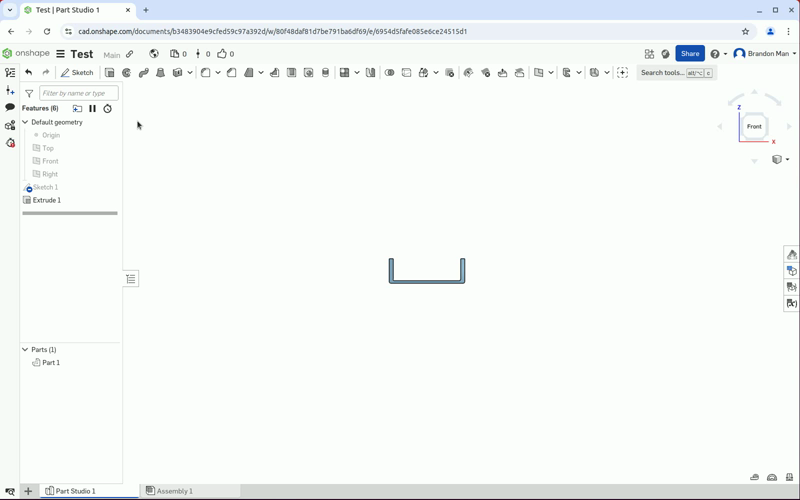
mouse_move(73, 189)
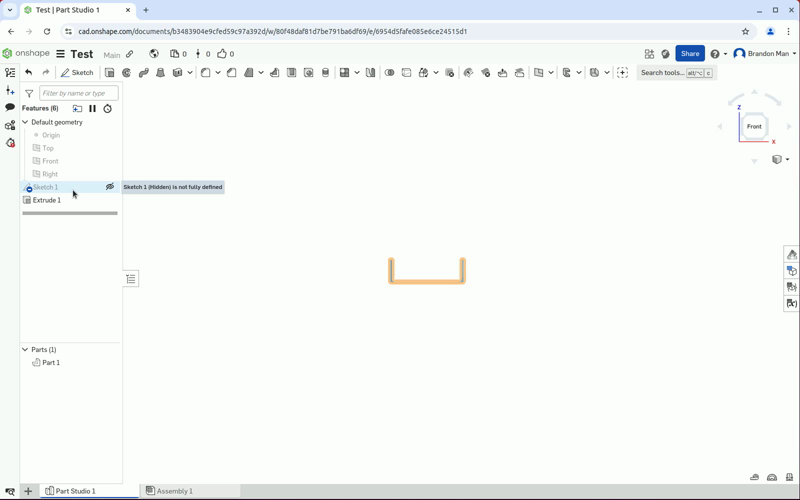
click(73, 189)
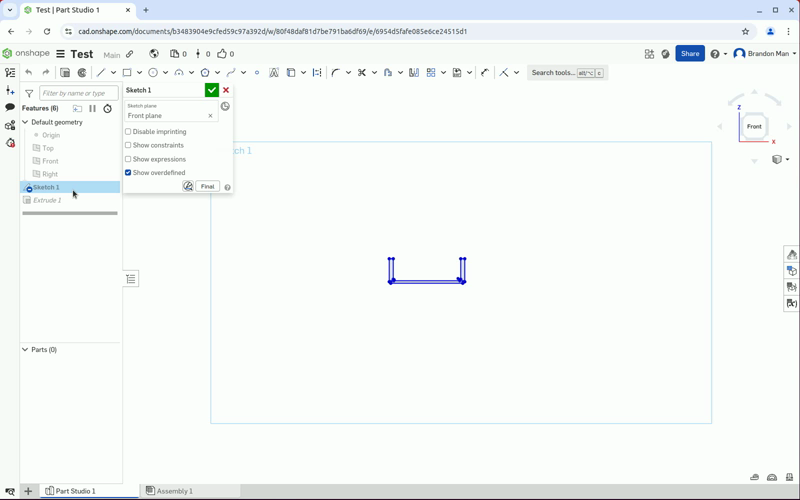
mouse_move(229, 92)
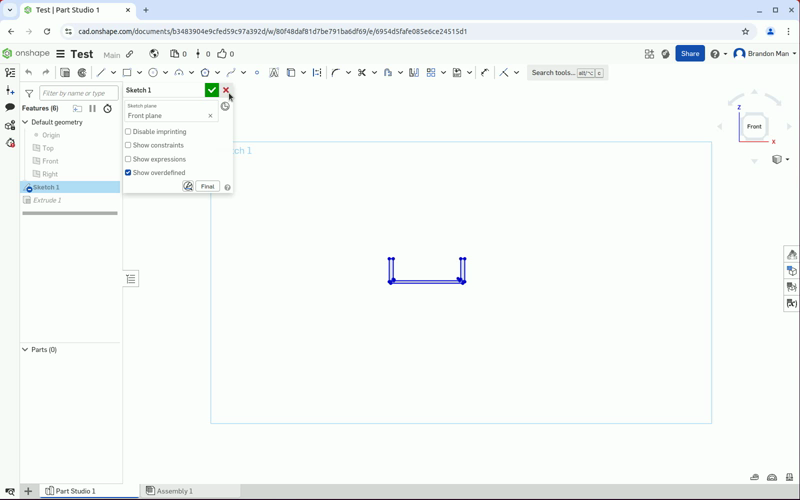
click(229, 92)
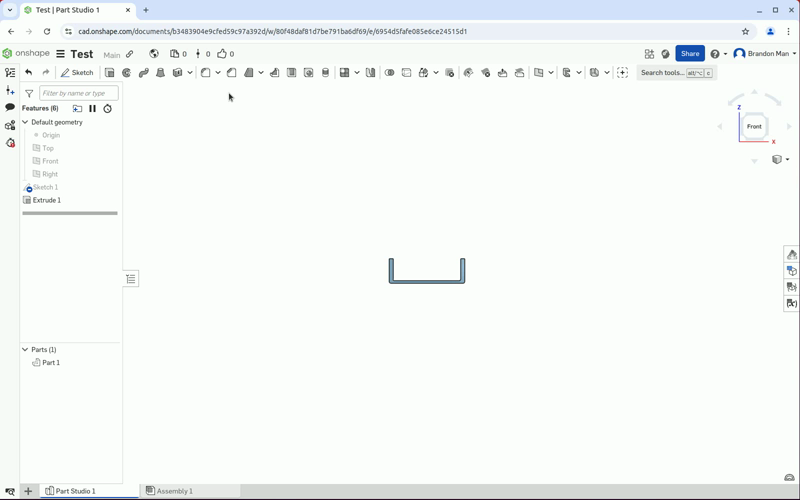
mouse_move(73, 352)
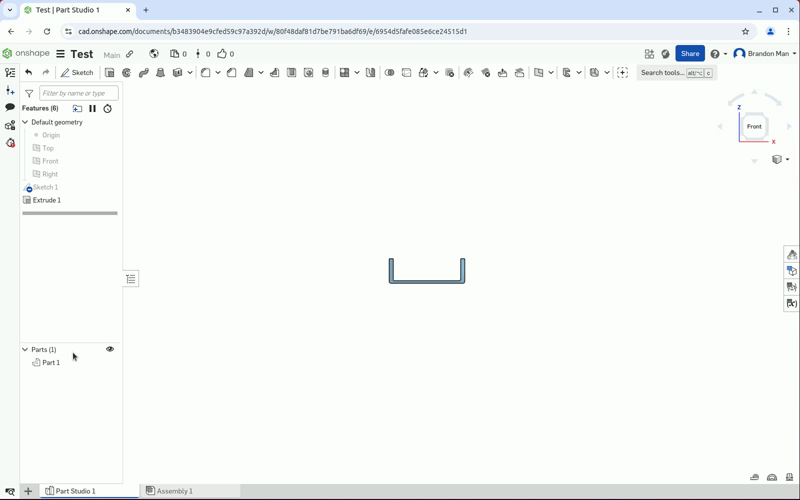
key(y)
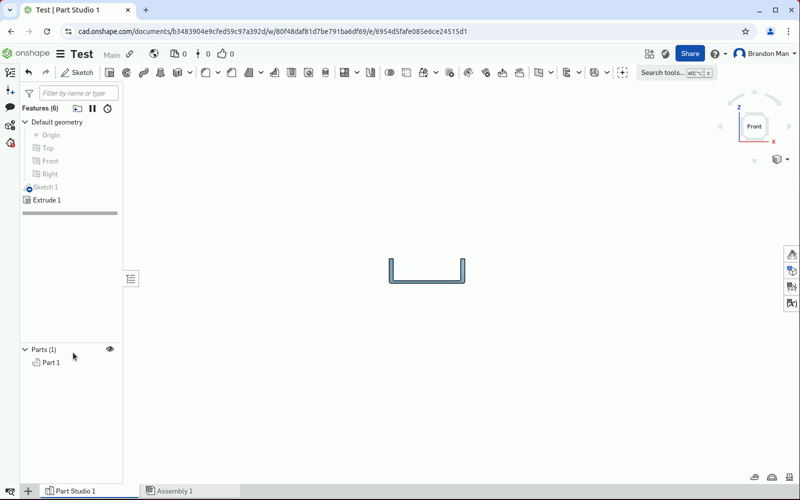
key(shift+p)
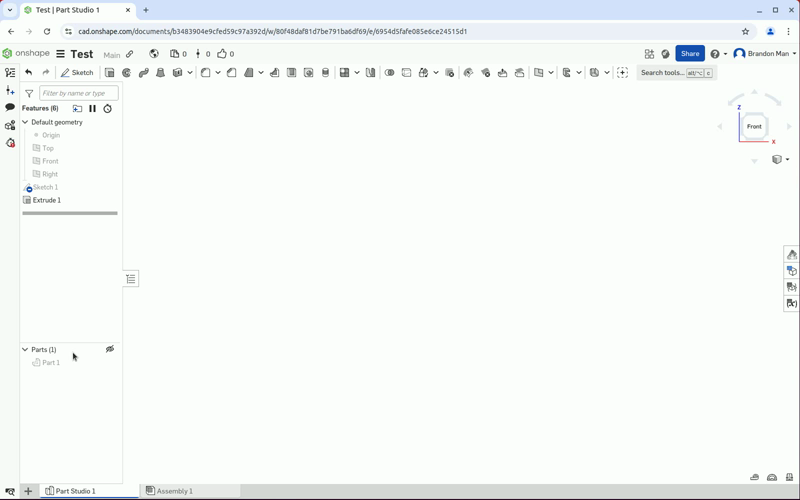
key(space)
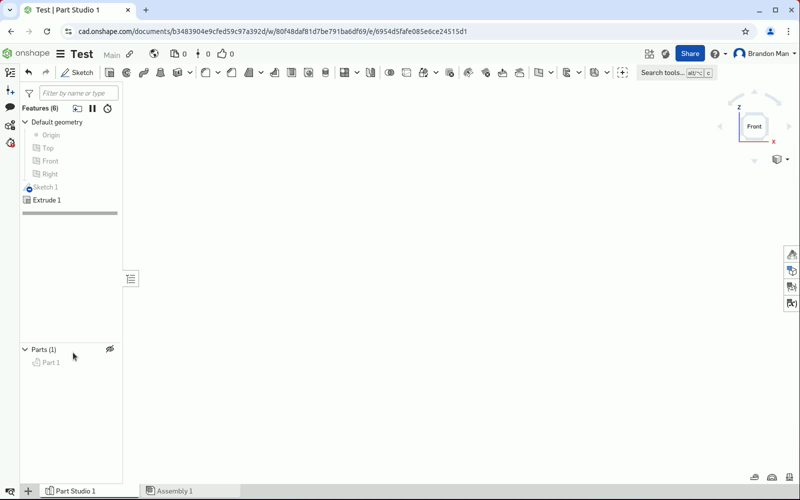
key_down(shift)
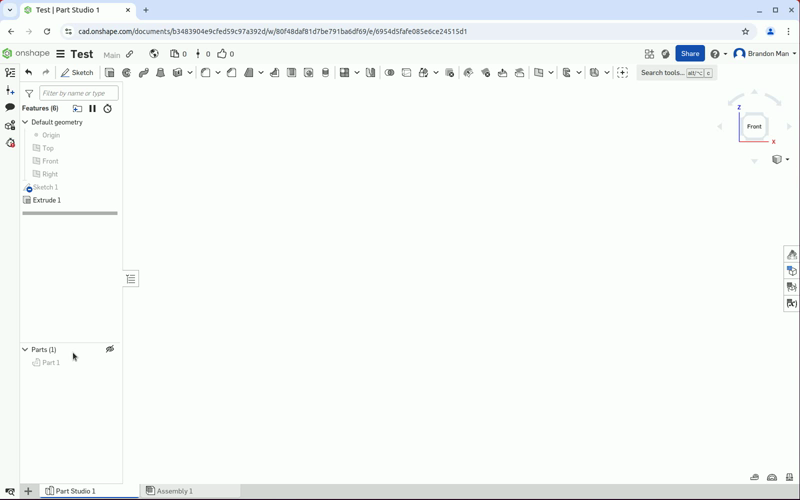
key(left)
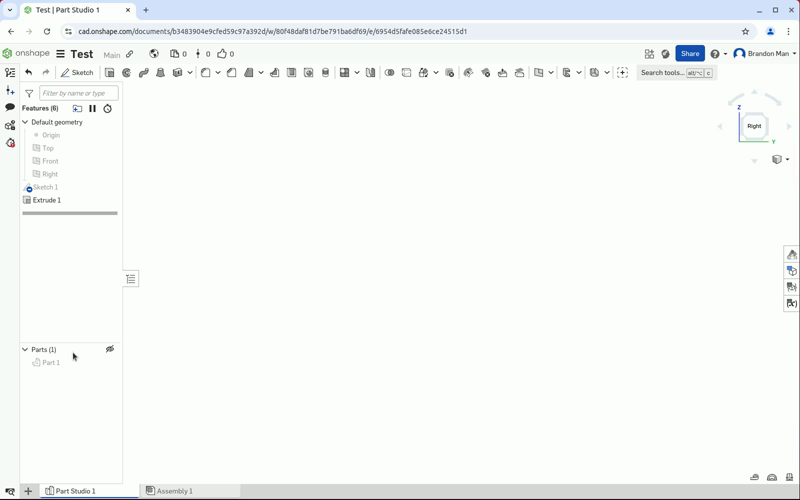
key_up(shift)
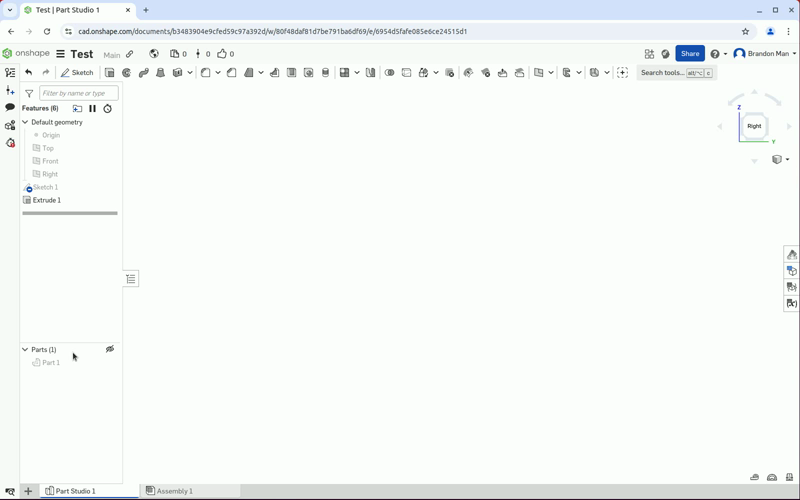
mouse_move(73, 352)
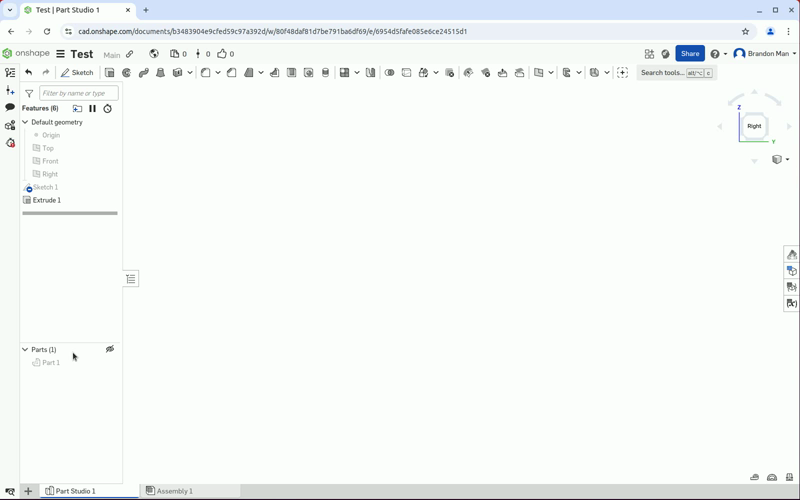
key(shift+y)
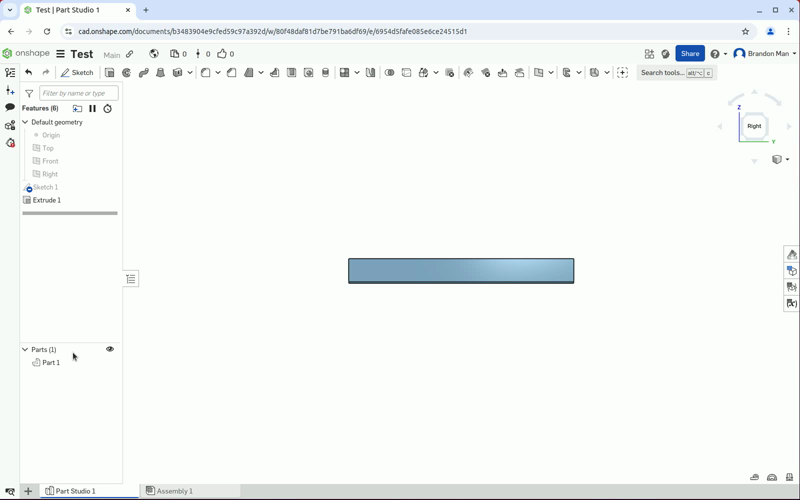
mouse_move(541, 75)
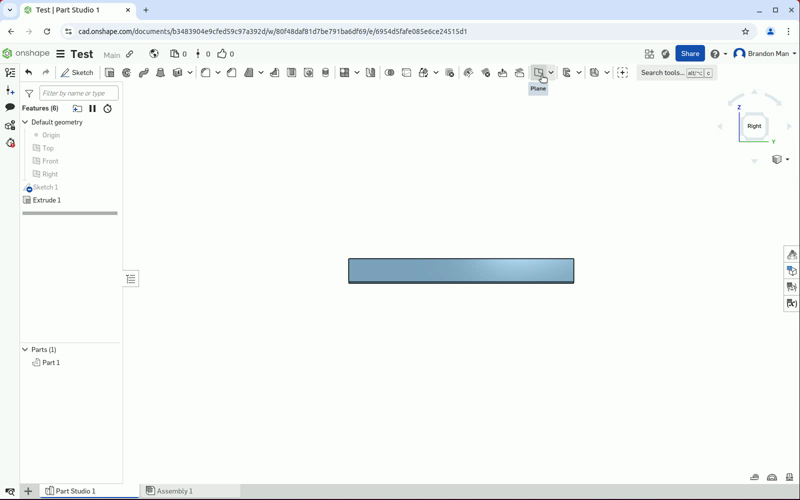
click(541, 75)
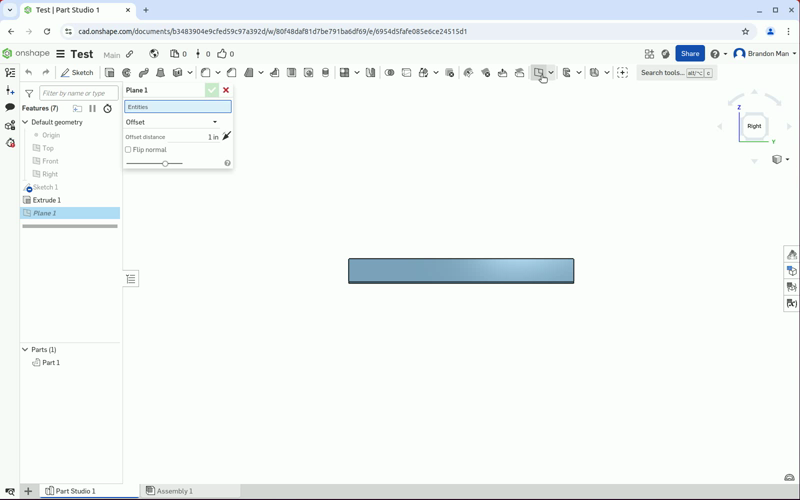
mouse_move(73, 176)
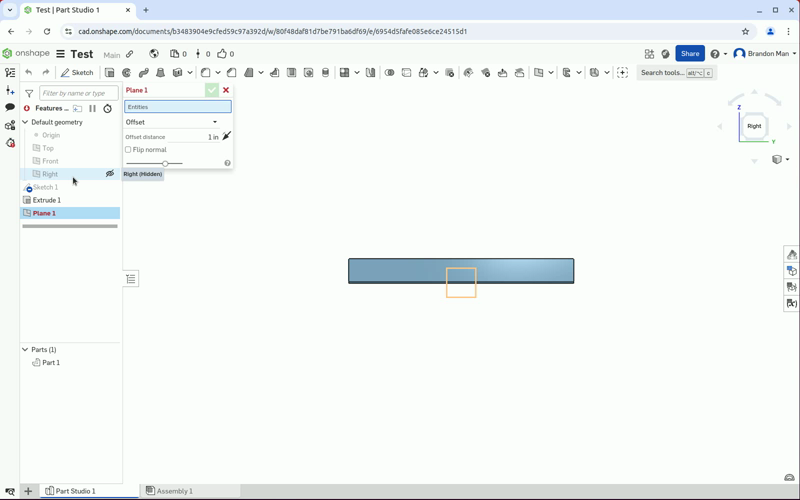
click(73, 176)
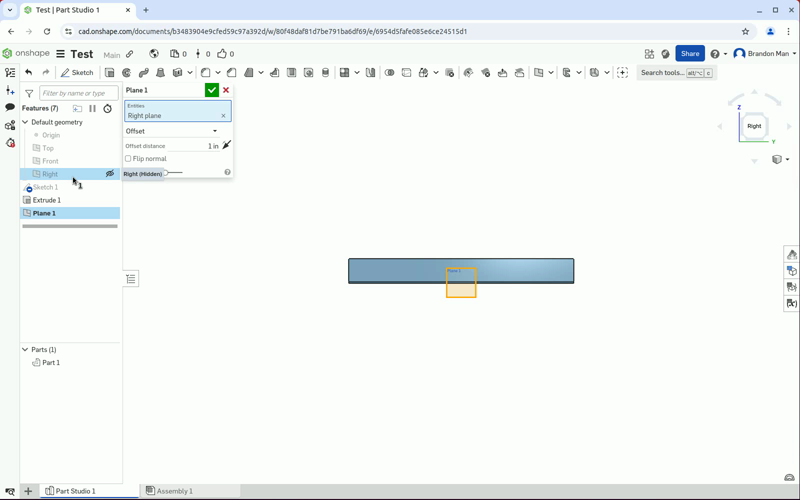
key(tab, 2)
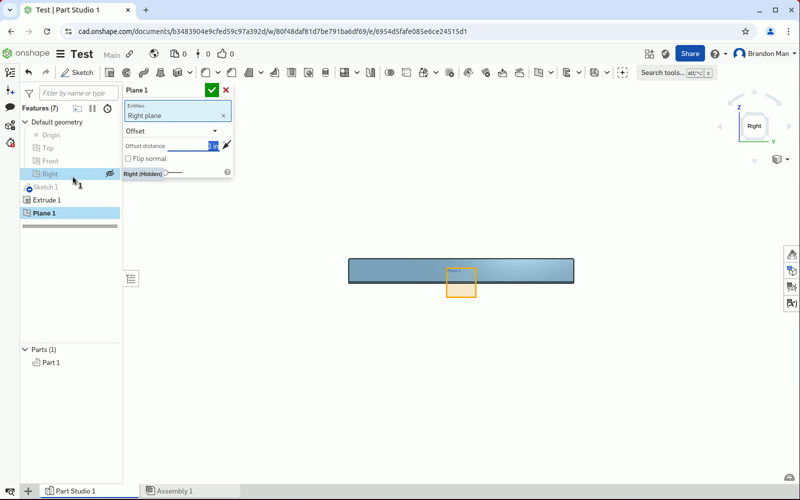
text(14.697)
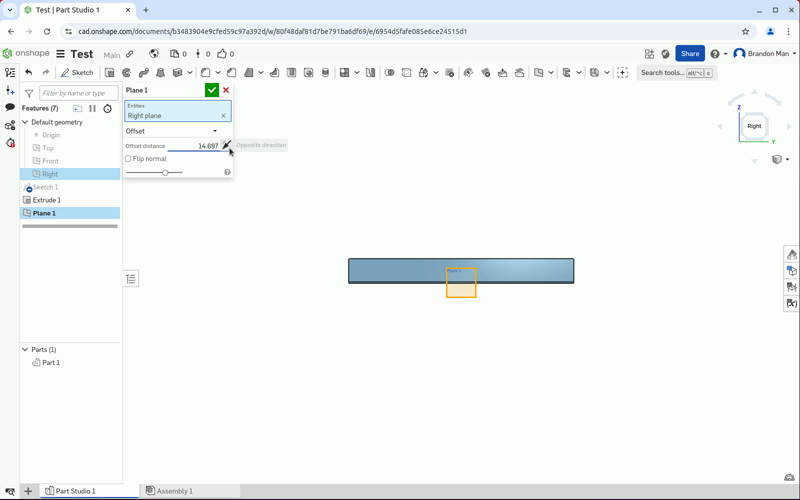
mouse_move(229, 147)
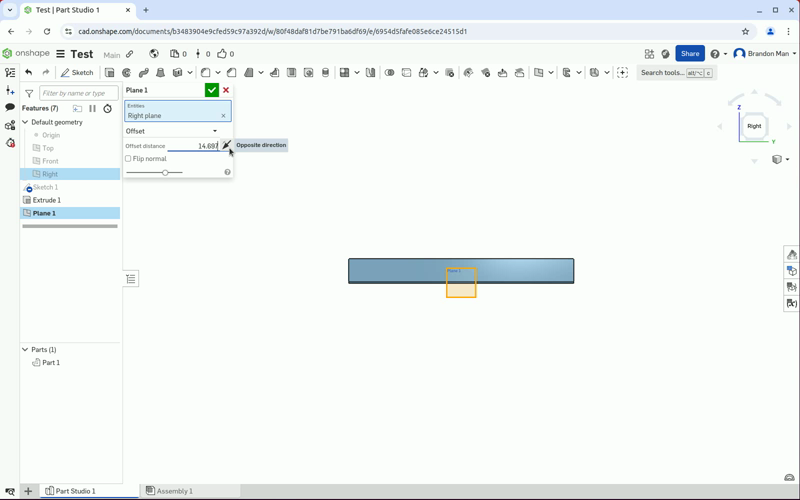
click(229, 147)
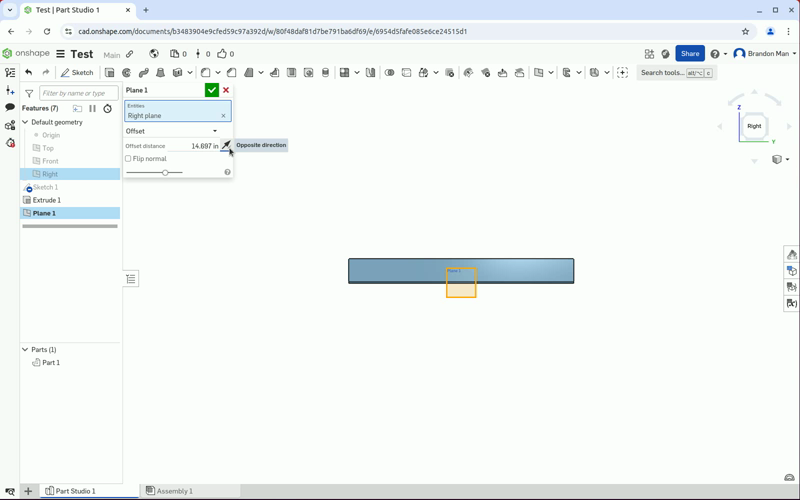
key(enter, 2)
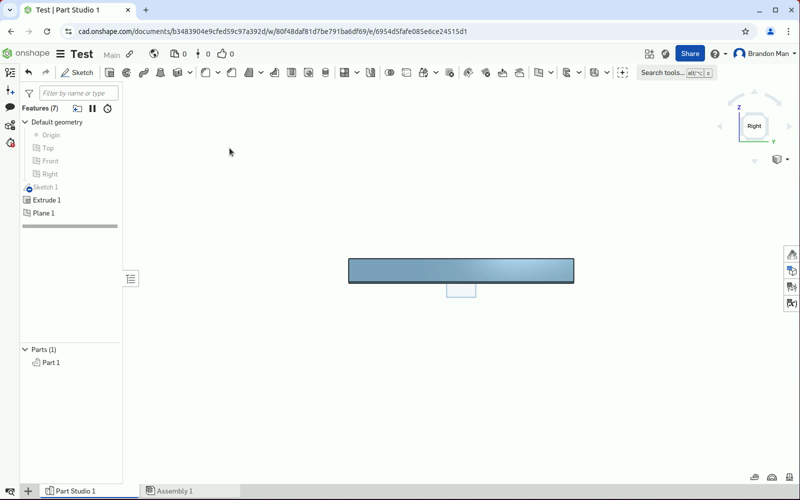
key(shift+s)
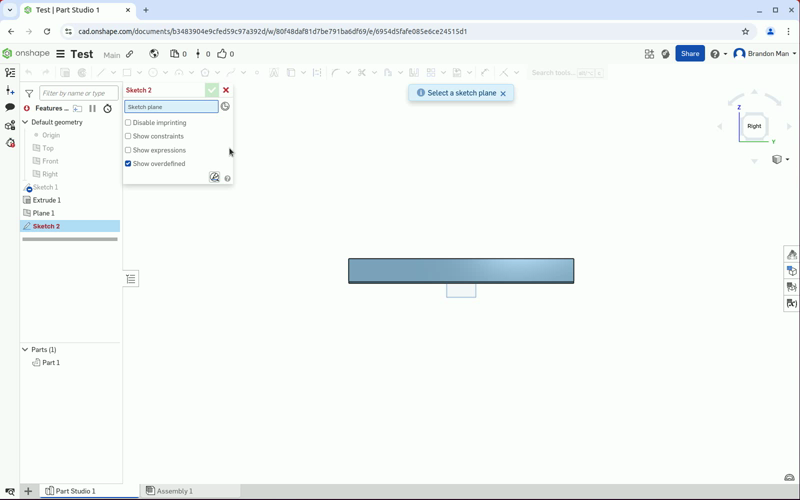
mouse_move(73, 215)
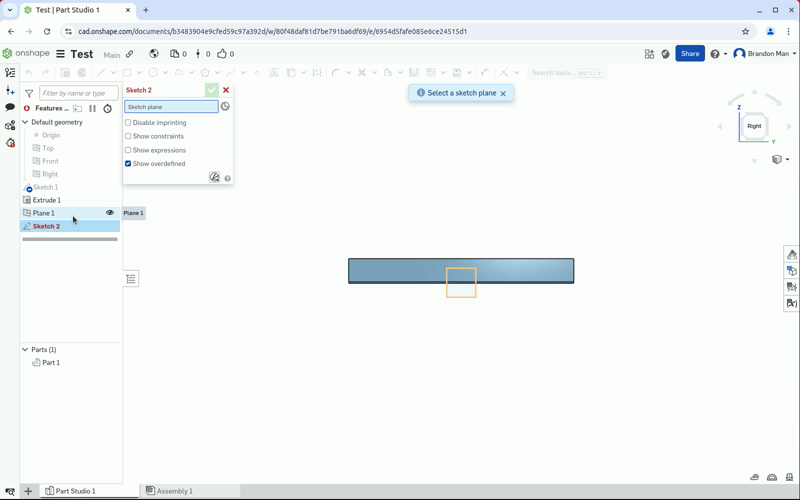
click(73, 215)
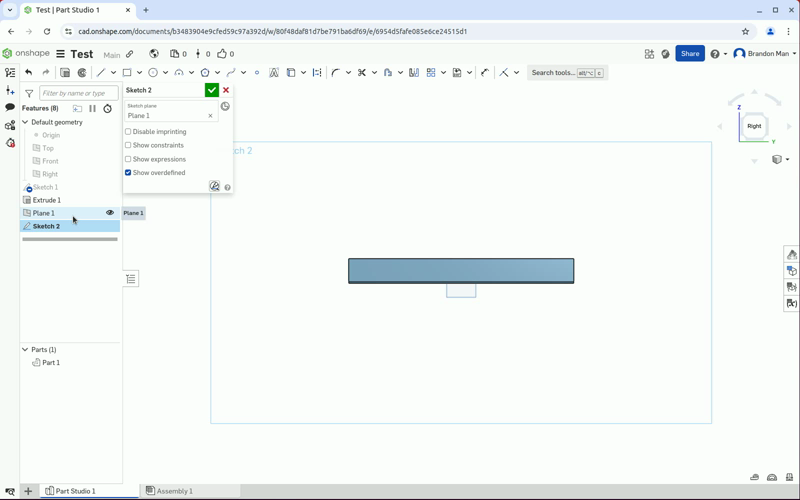
mouse_move(73, 352)
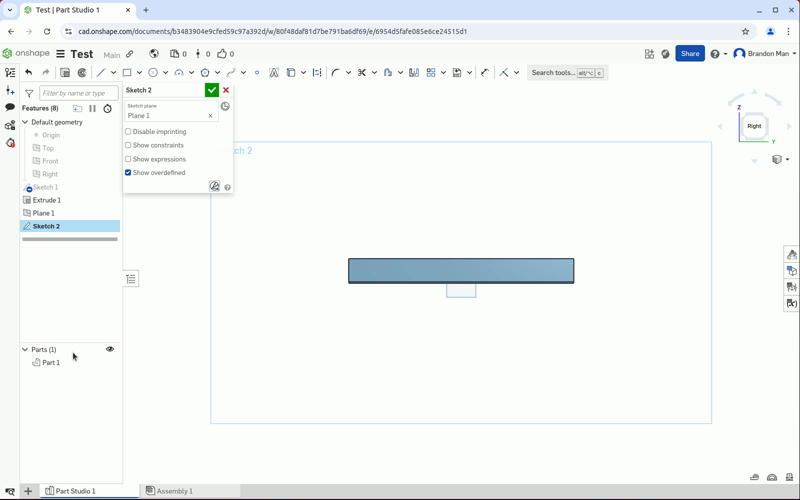
key(y)
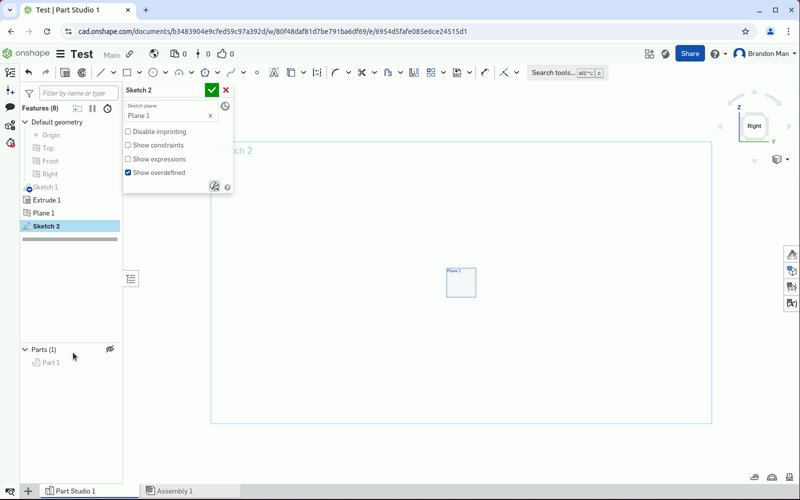
key(c)
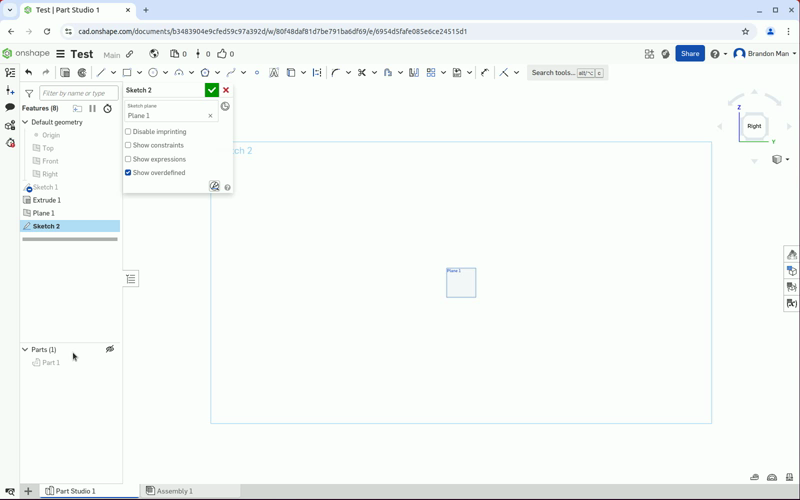
key_down(shift)
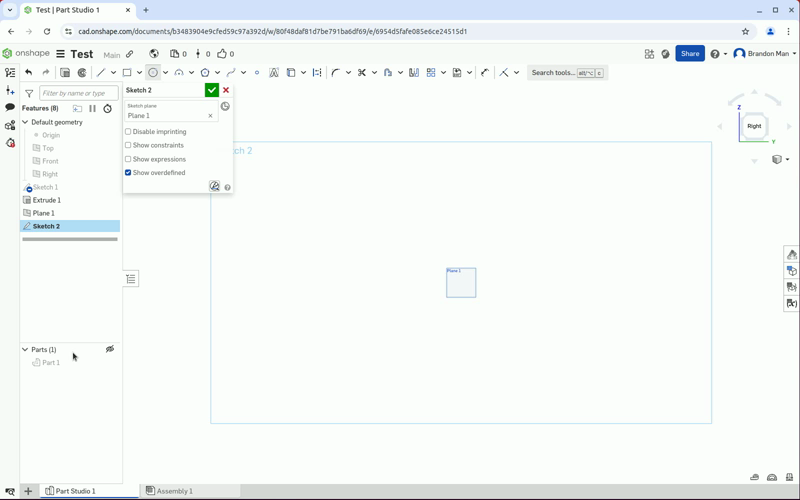
mouse_move(436, 268)
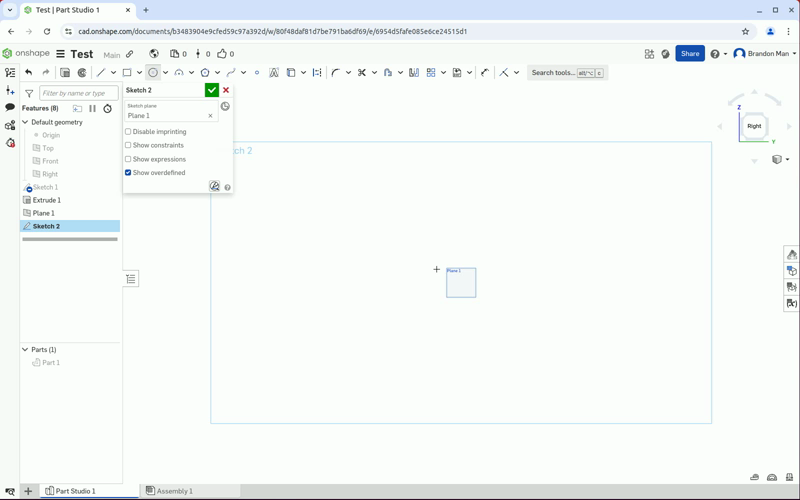
click(436, 268)
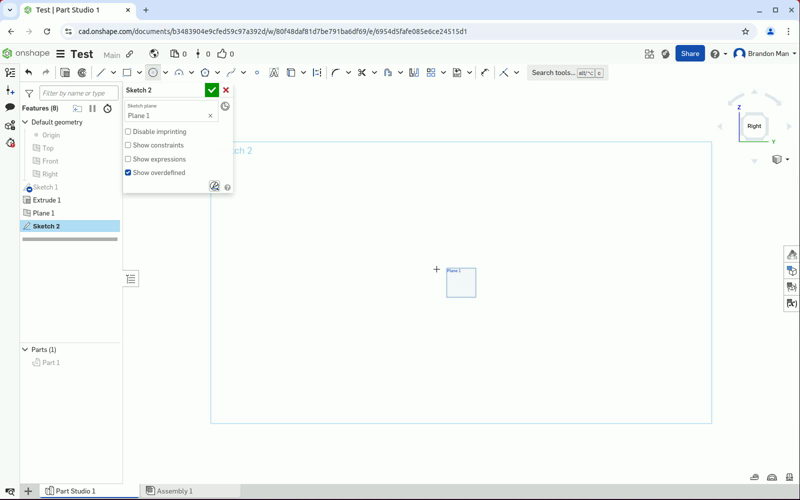
key_up(shift)
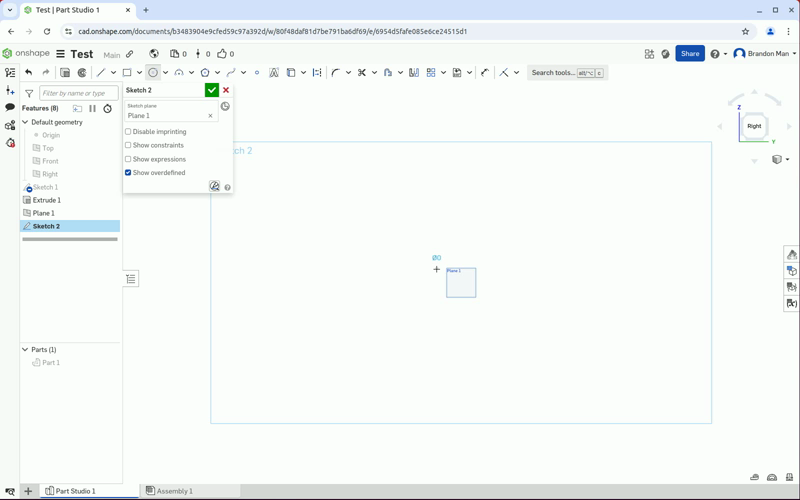
mouse_move(438, 268)
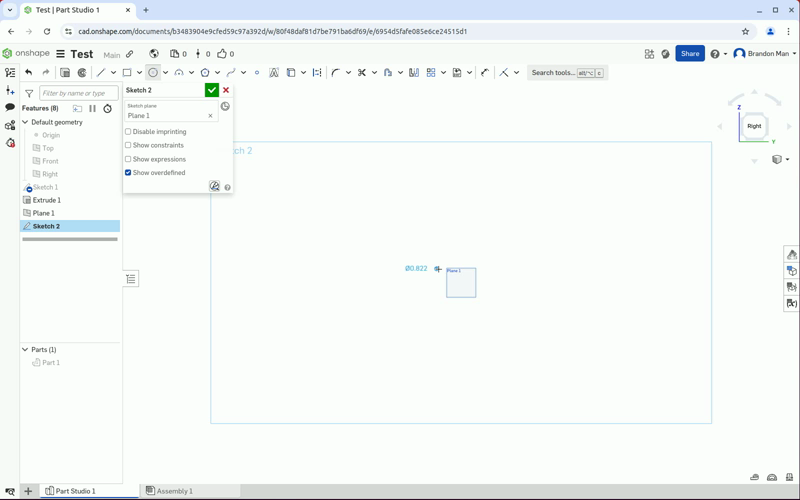
scroll(6)
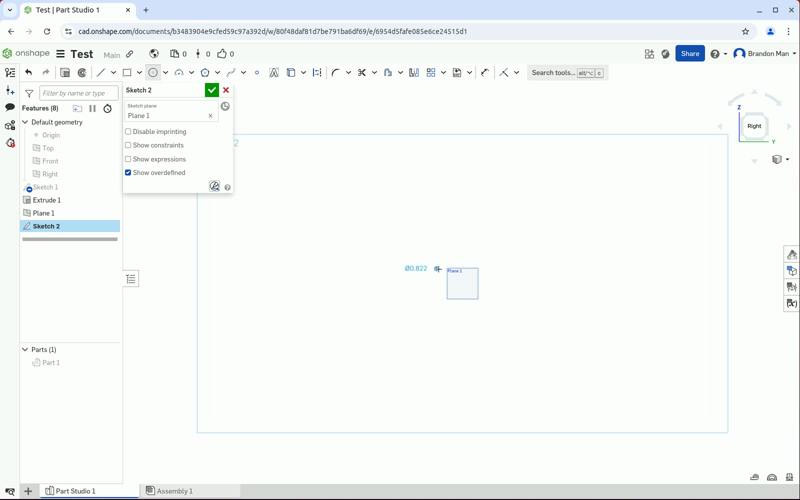
scroll(6)
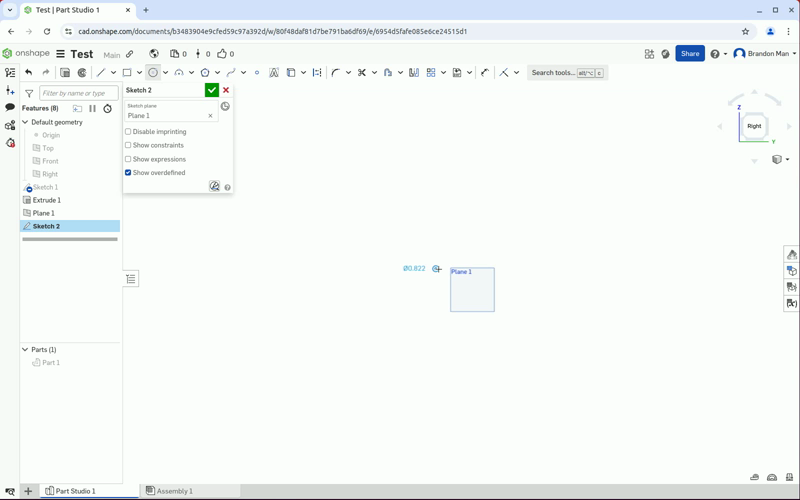
scroll(6)
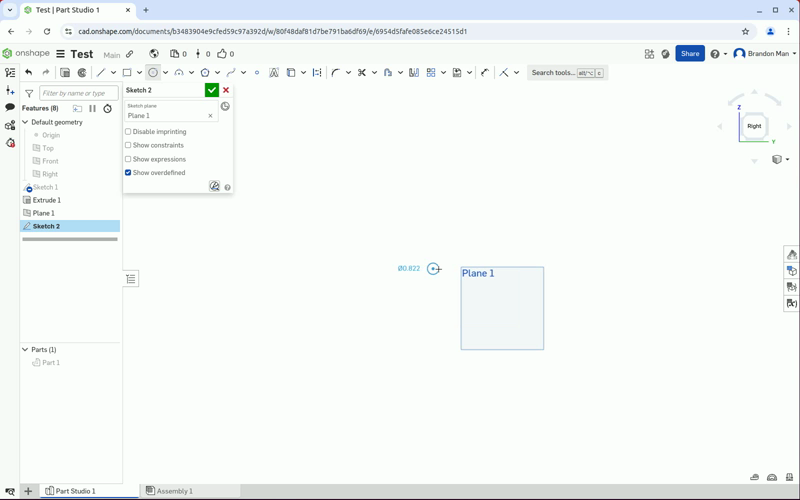
scroll(6)
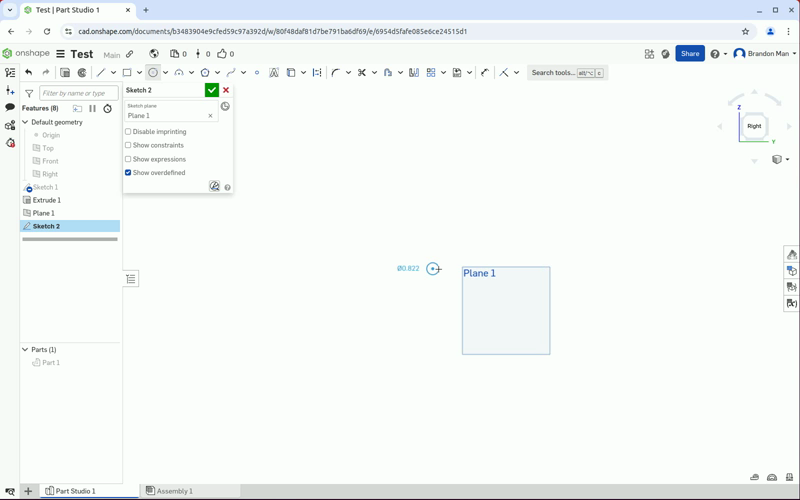
scroll(6)
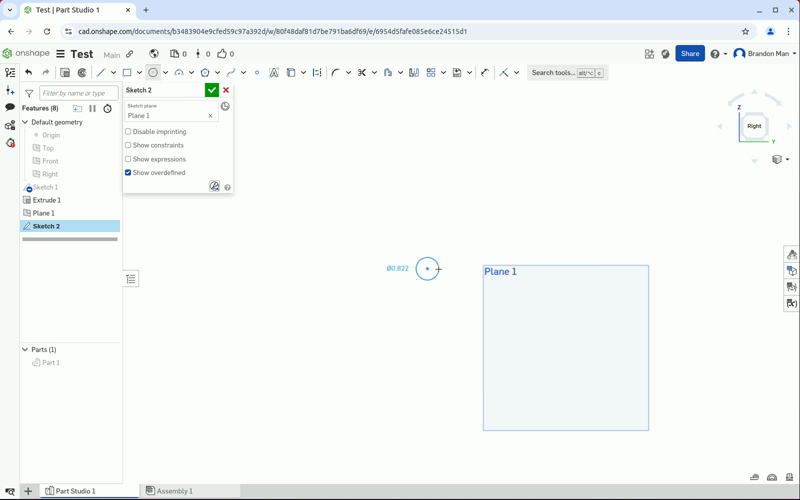
scroll(6)
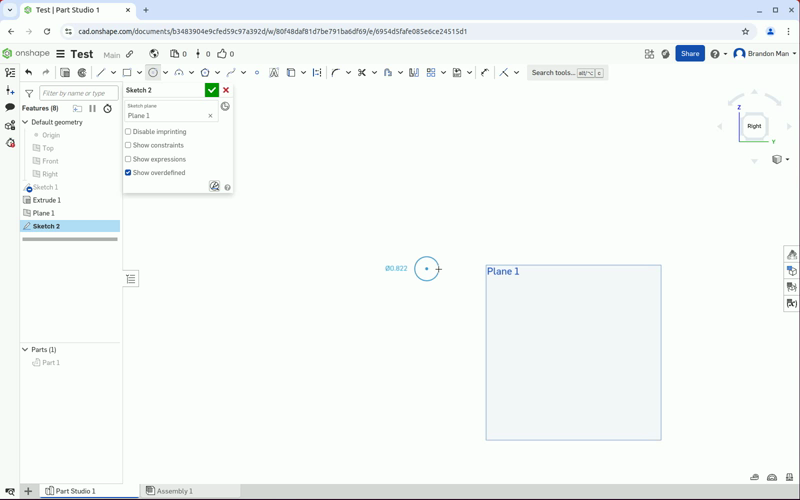
scroll(6)
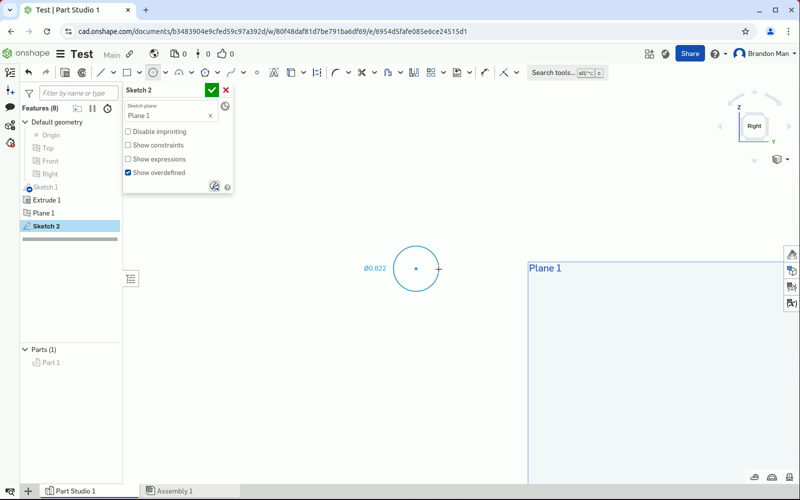
click(438, 268)
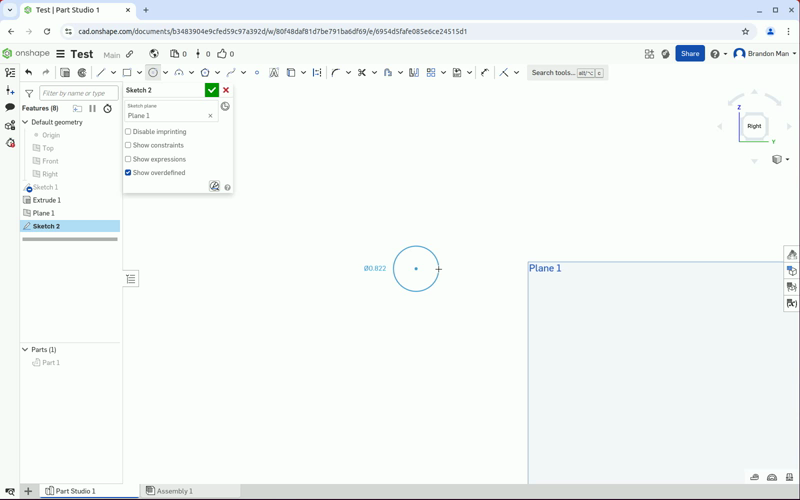
scroll(-6)
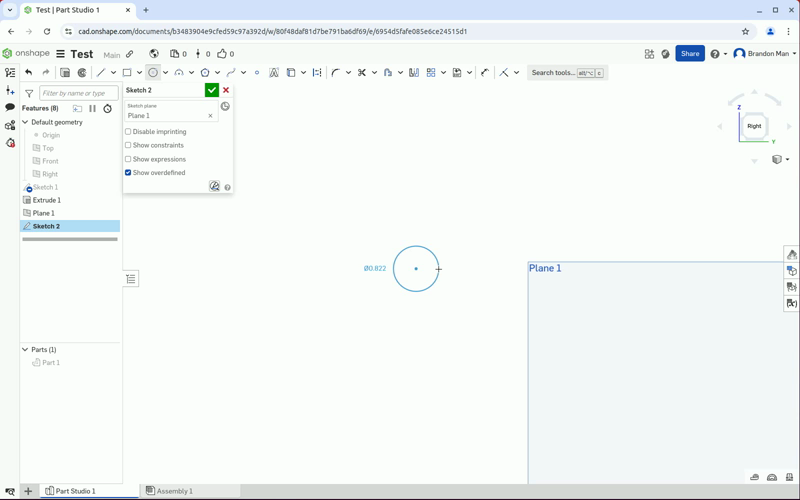
scroll(-6)
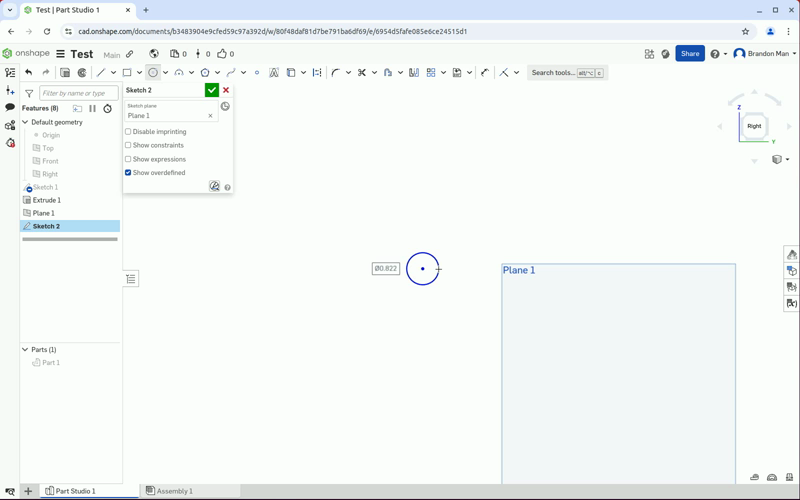
scroll(-6)
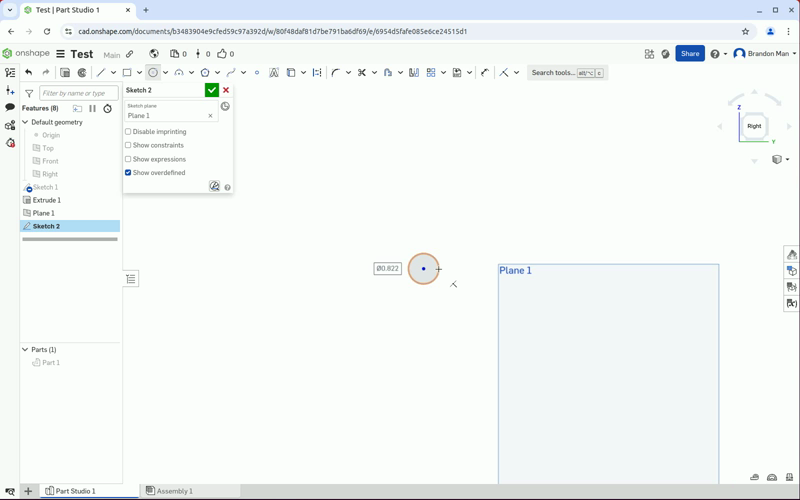
scroll(-6)
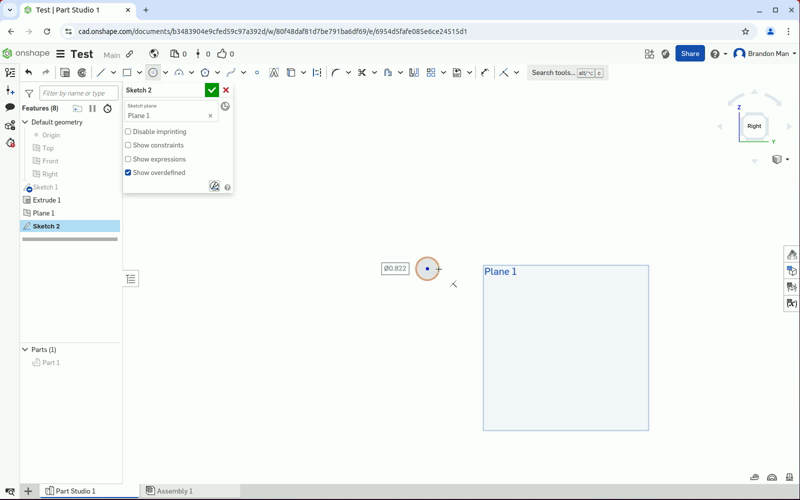
scroll(-6)
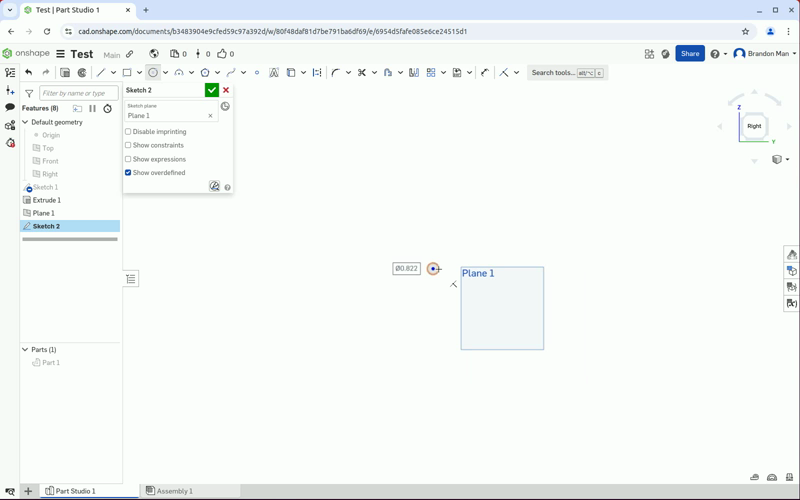
scroll(-6)
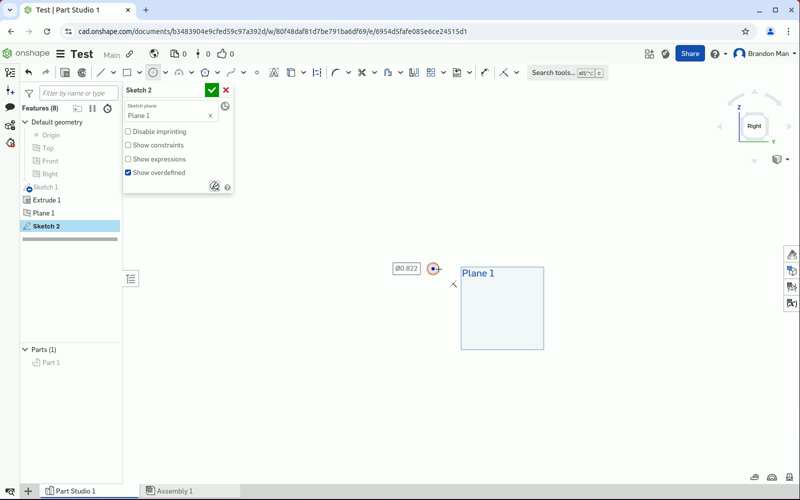
scroll(-6)
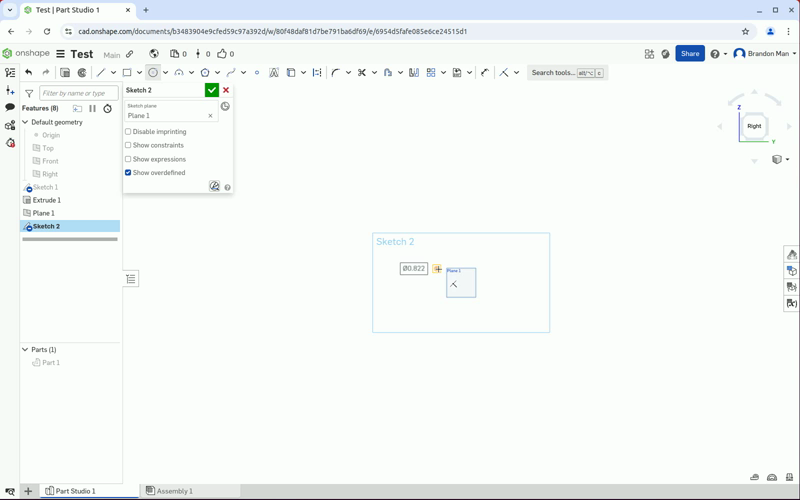
key(esc)
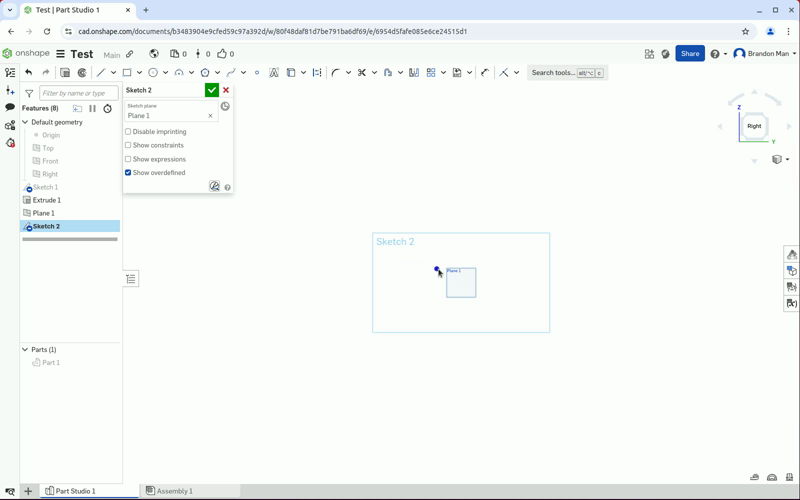
mouse_move(437, 267)
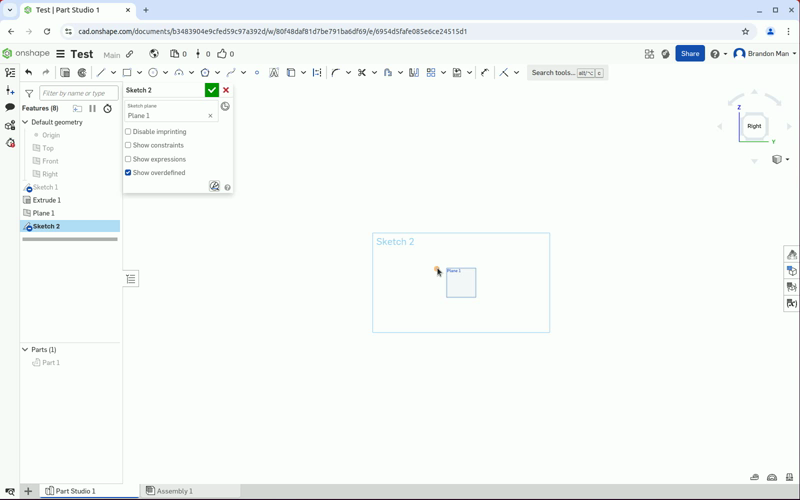
scroll(6)
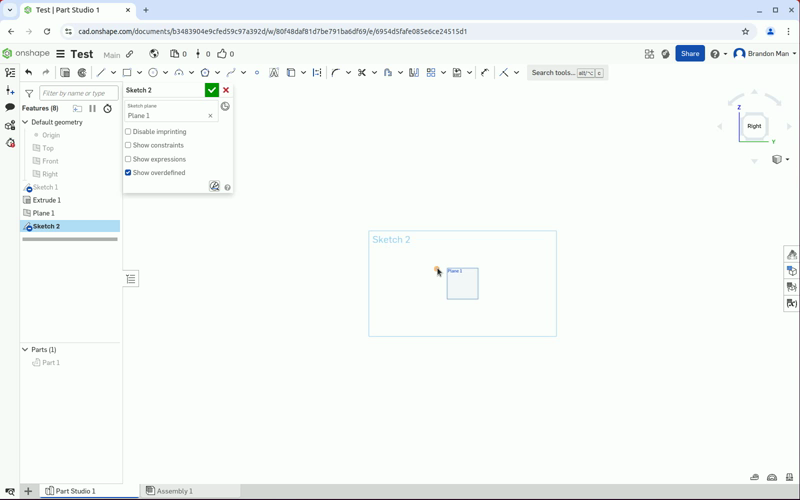
scroll(6)
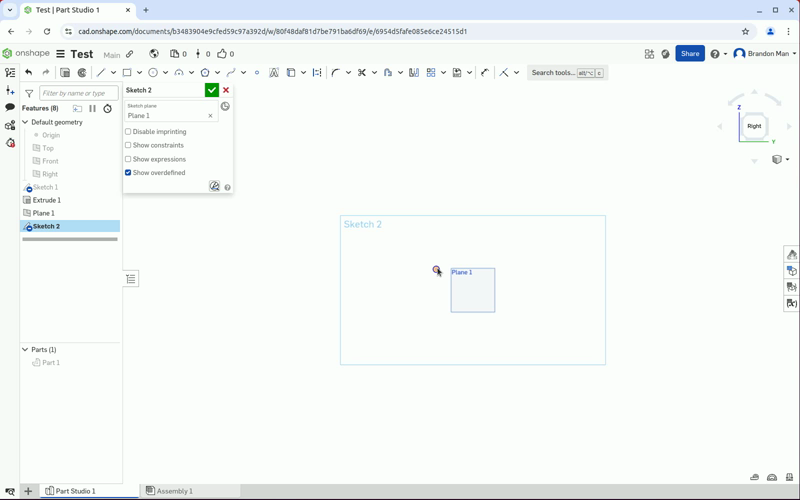
scroll(6)
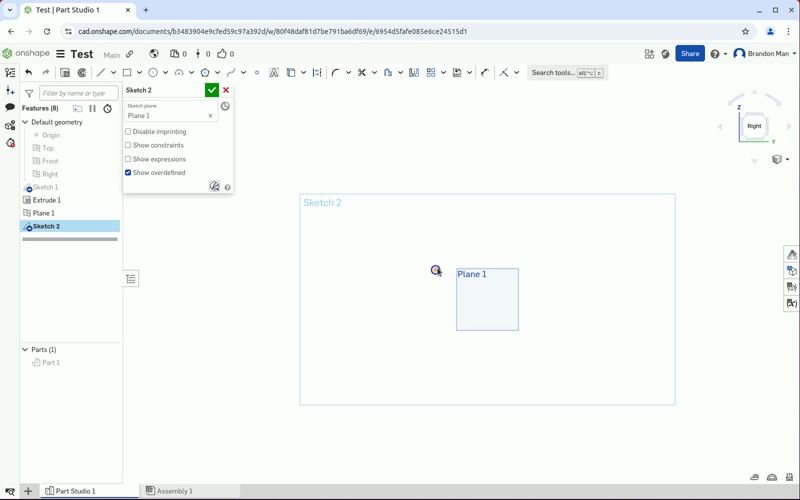
scroll(6)
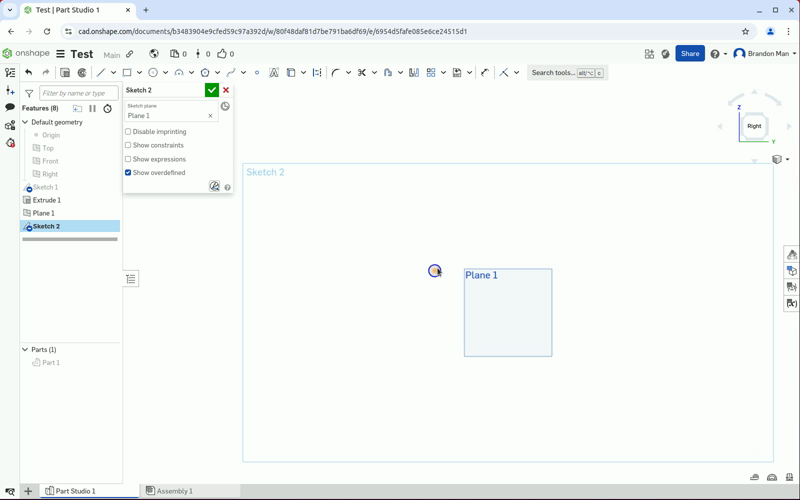
scroll(6)
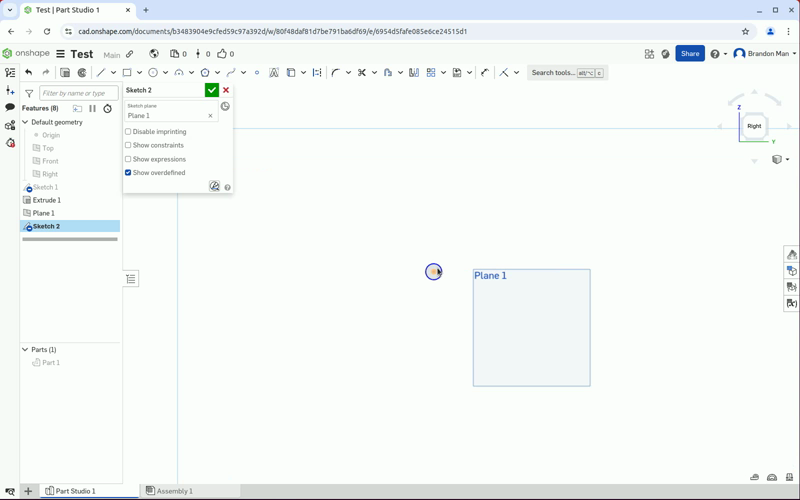
scroll(6)
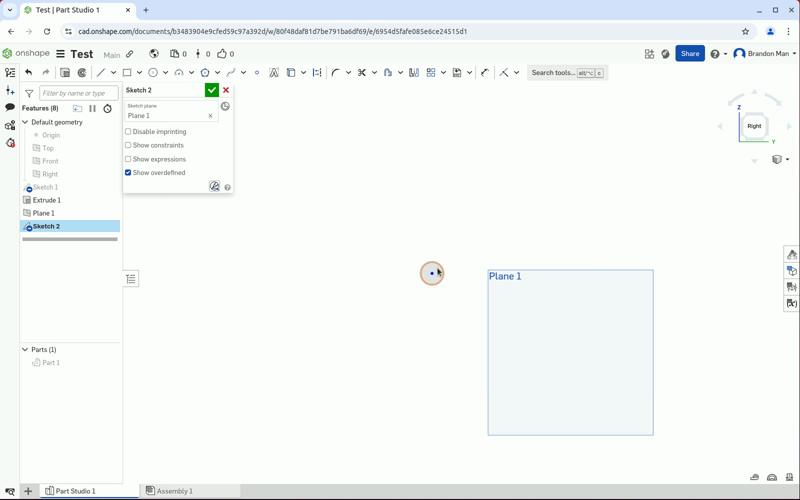
scroll(6)
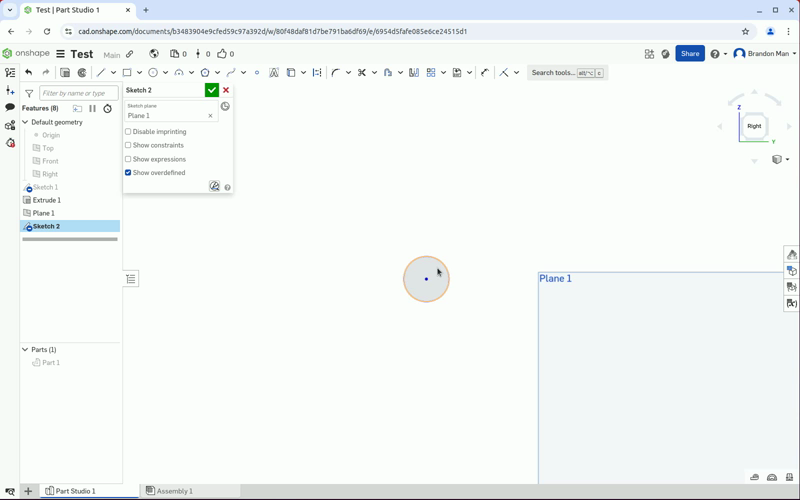
click(437, 267)
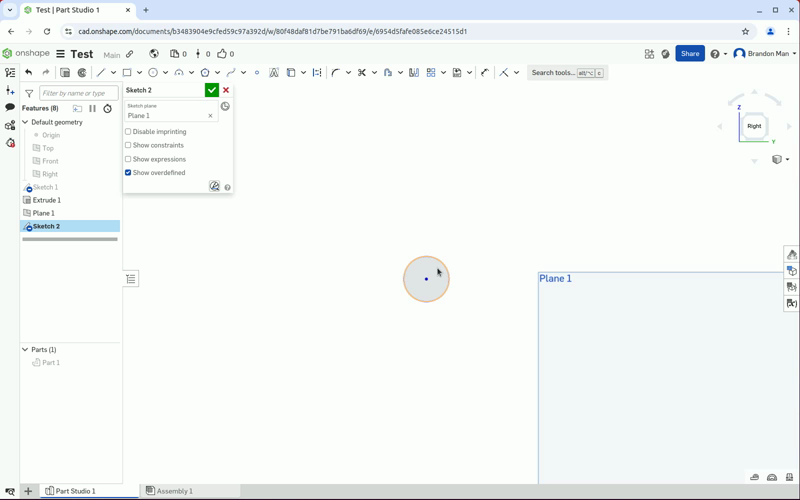
scroll(-6)
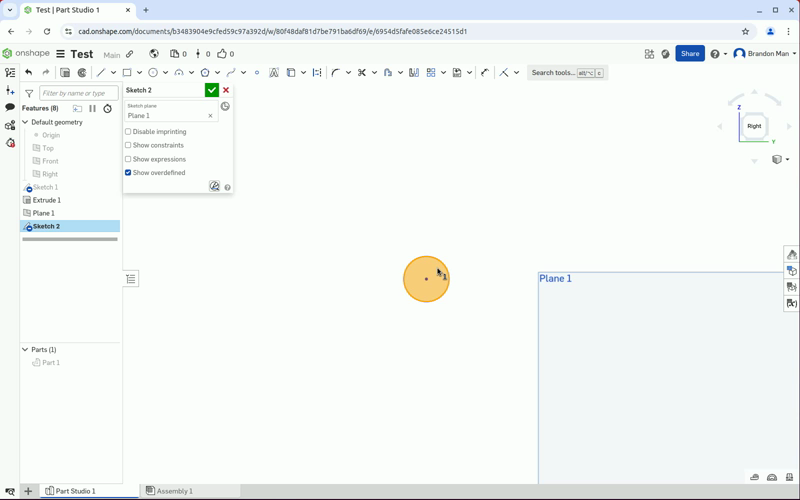
scroll(-6)
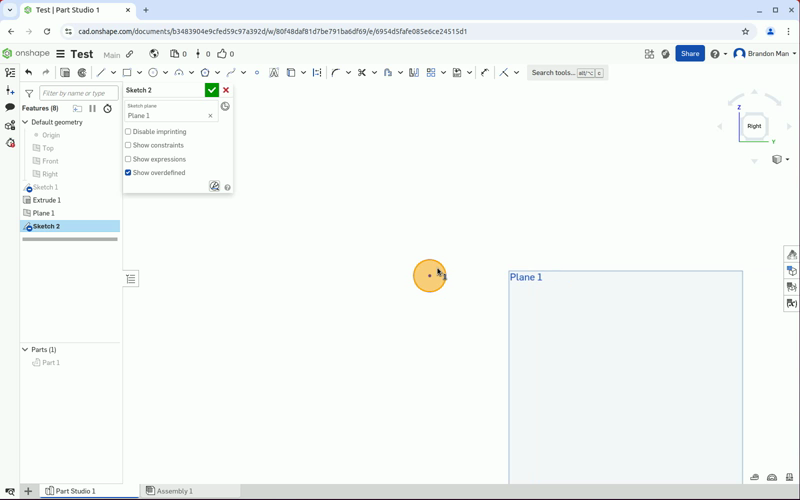
scroll(-6)
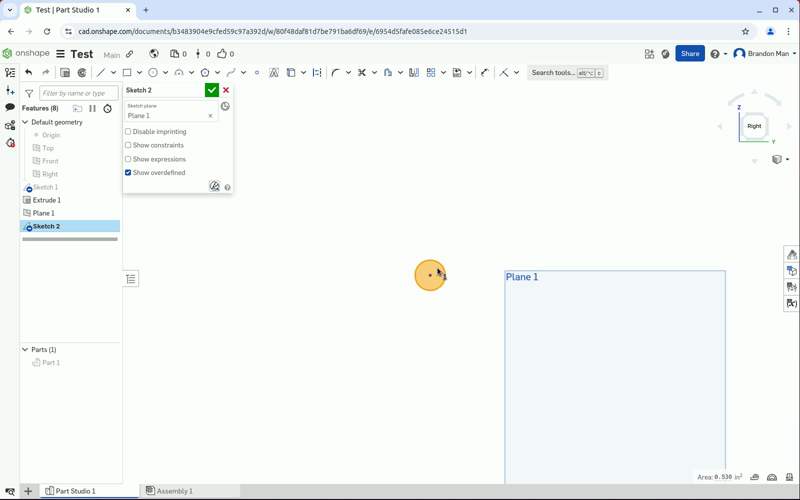
scroll(-6)
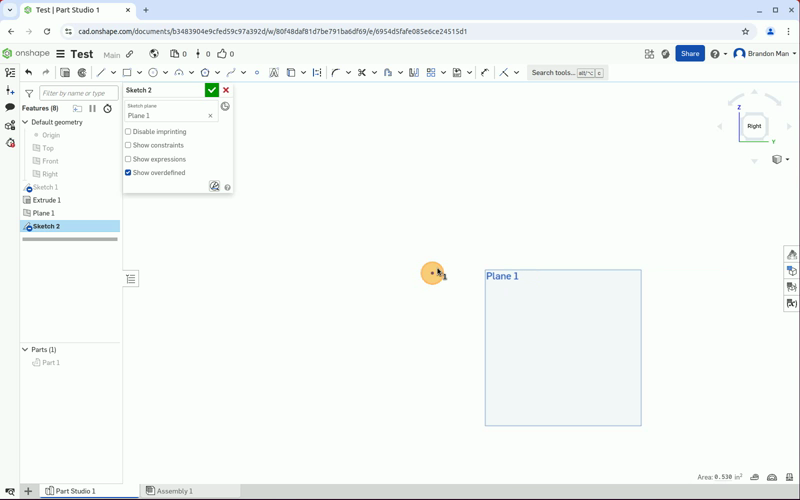
scroll(-6)
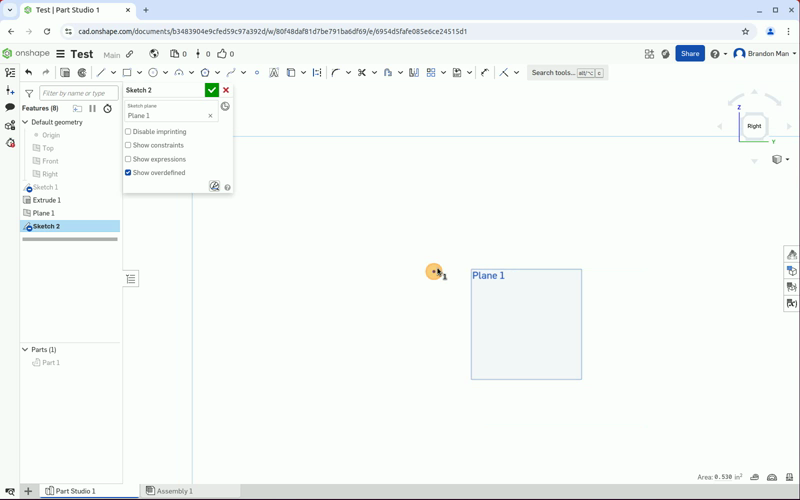
scroll(-6)
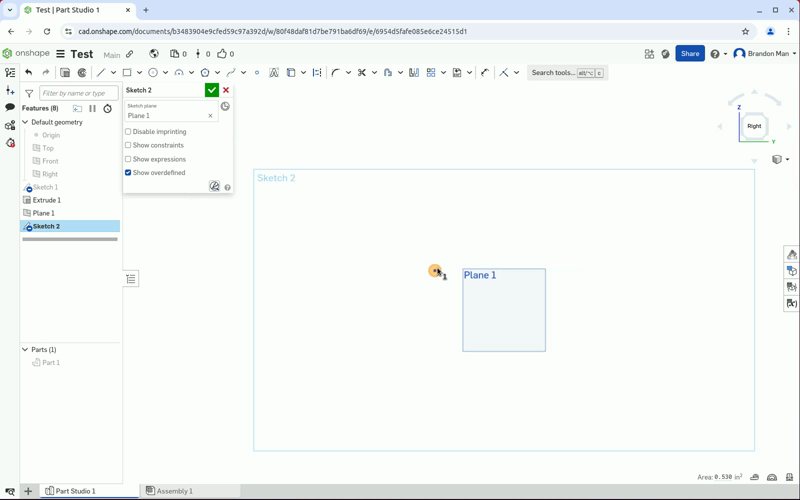
scroll(-6)
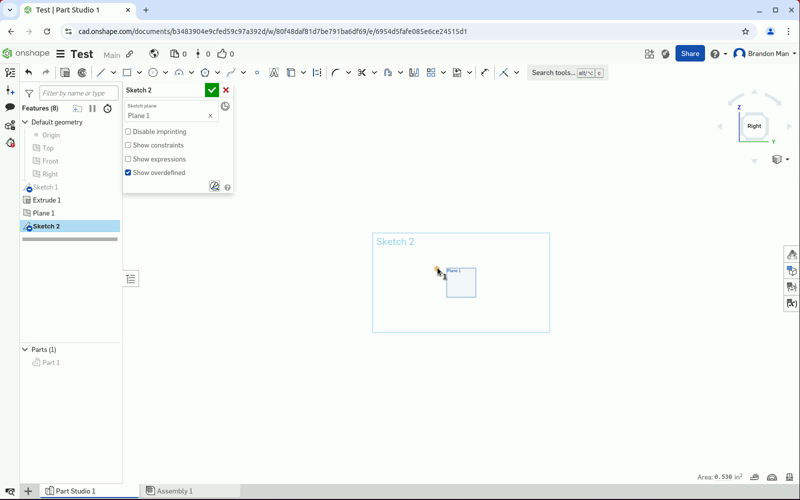
mouse_move(73, 352)
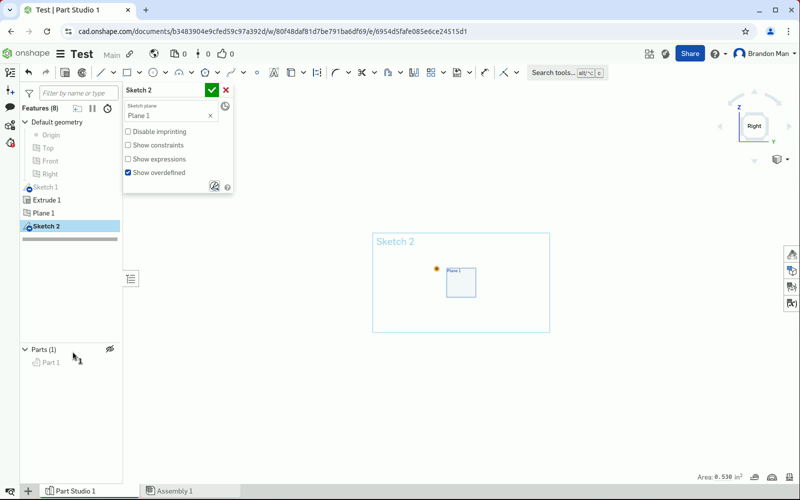
key(shift+y)
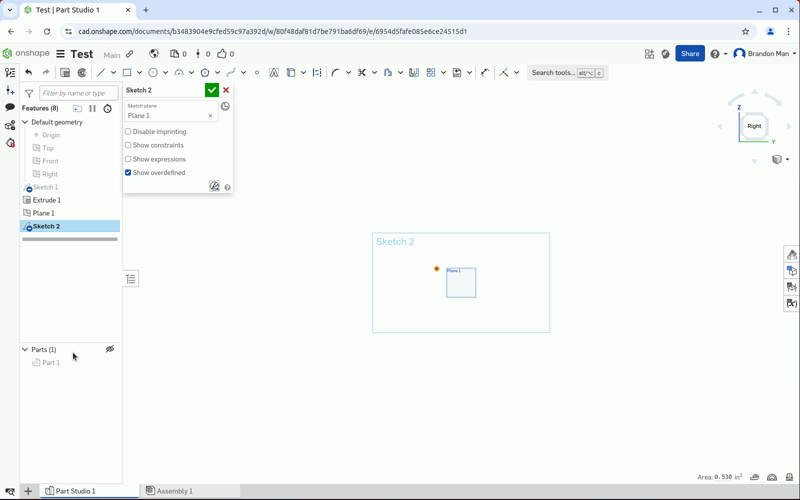
key(shift+e)
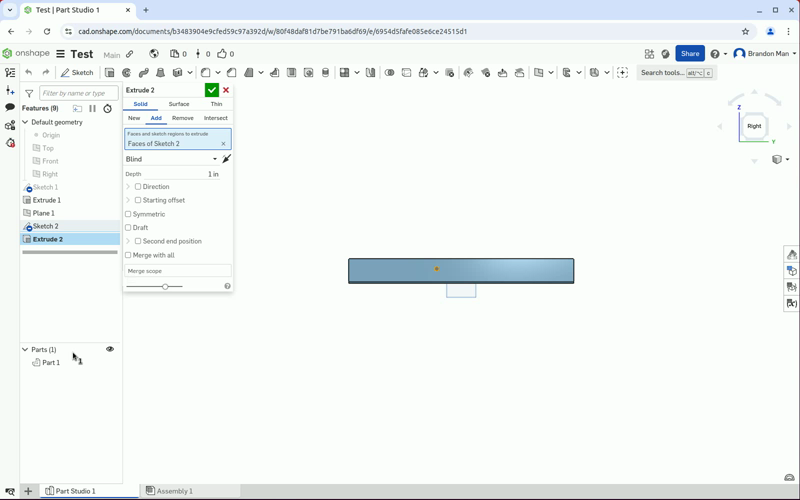
mouse_move(143, 106)
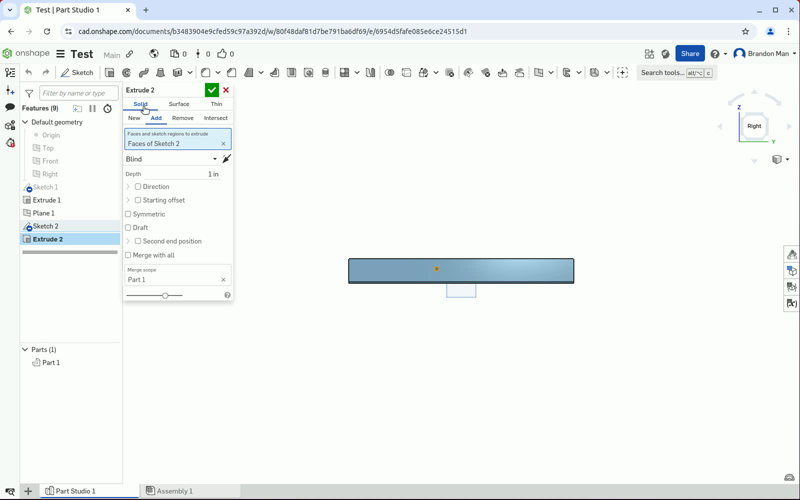
click(143, 106)
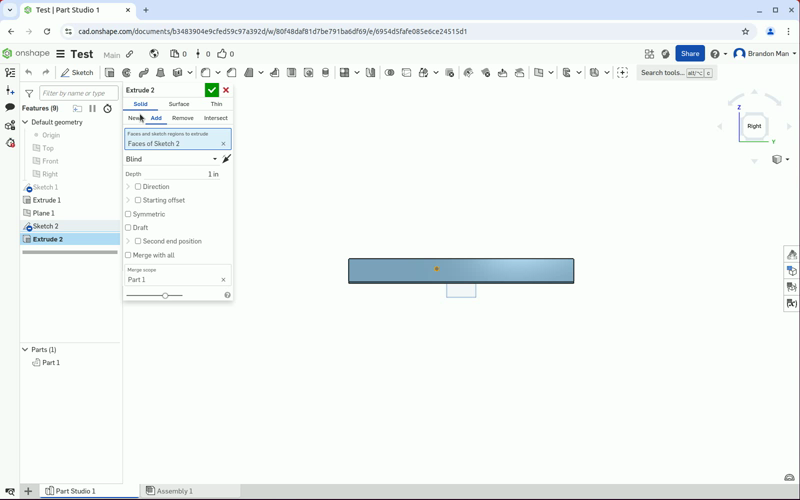
mouse_move(137, 120)
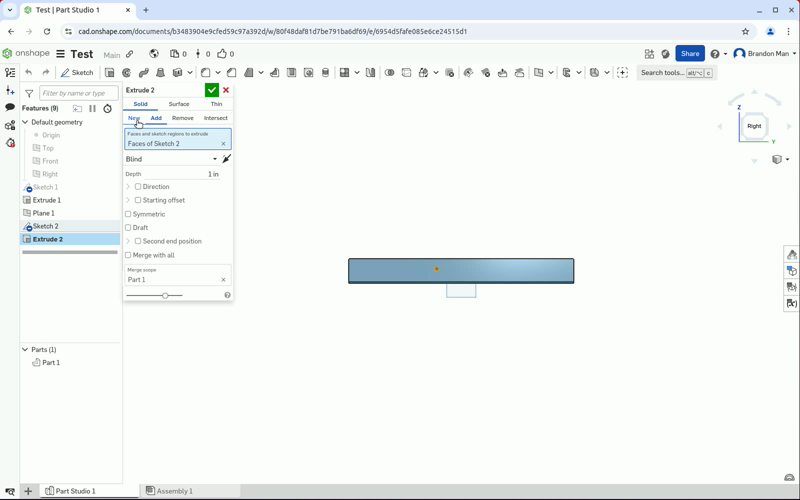
click(137, 120)
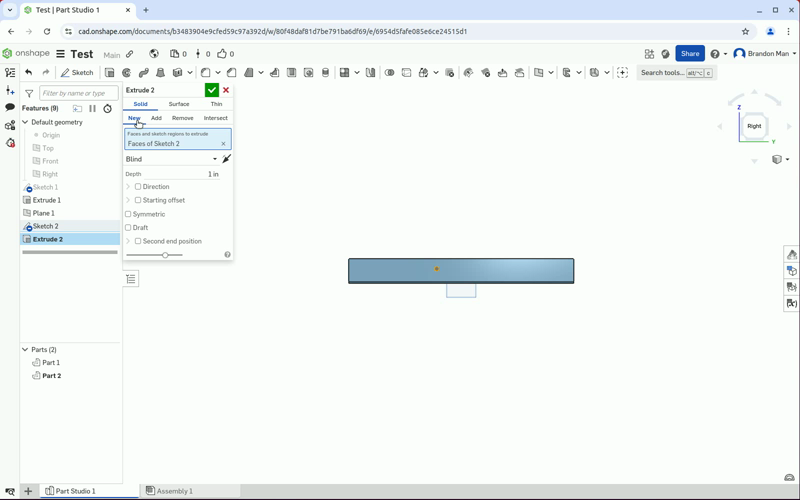
key(tab, 4)
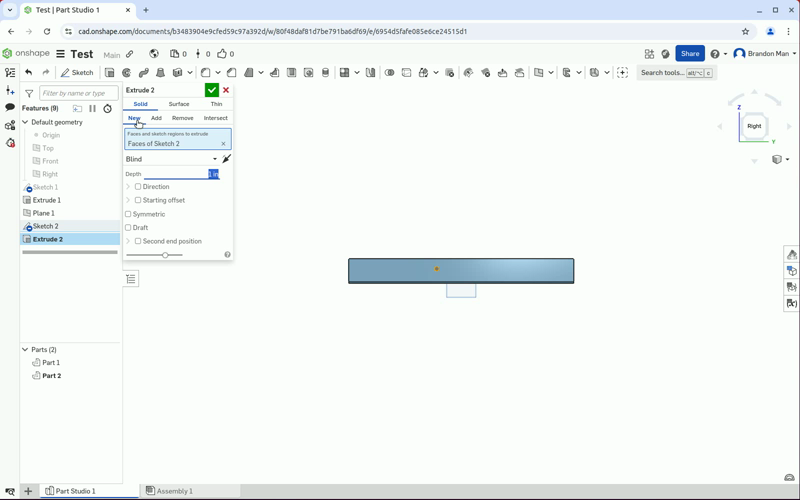
text(1.444)
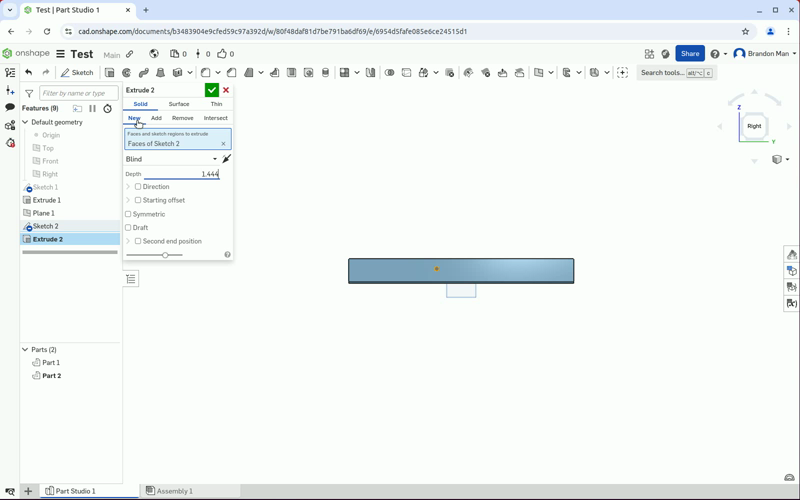
key(enter)
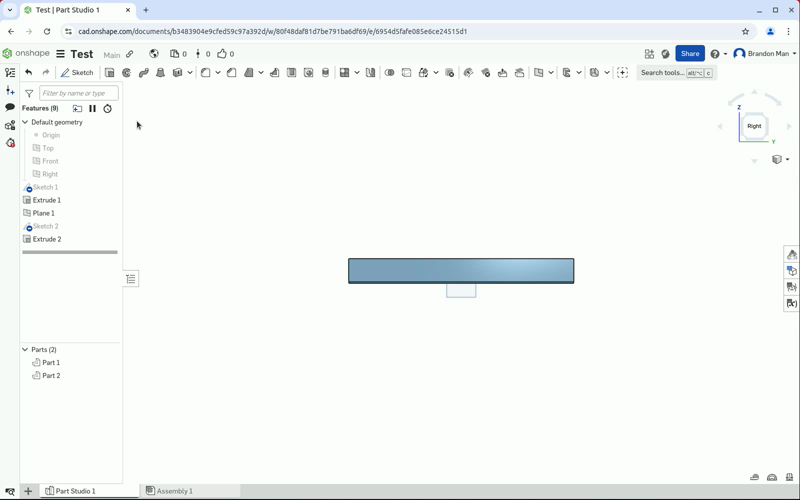
key(shift+h)
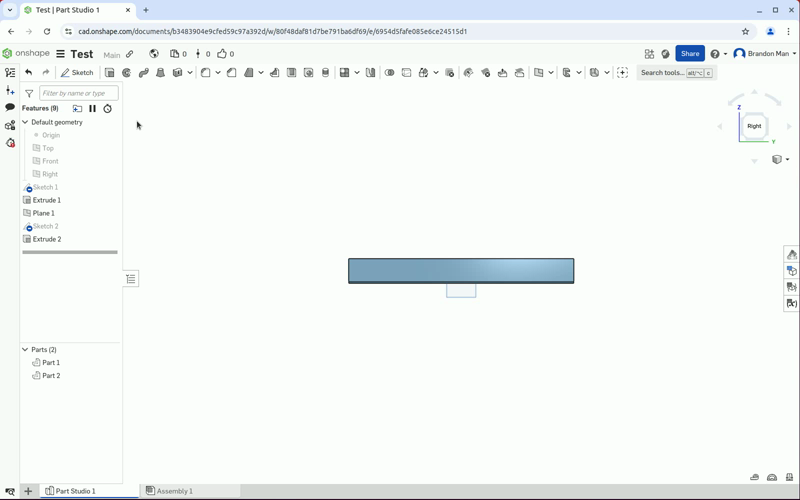
key(shift+h)
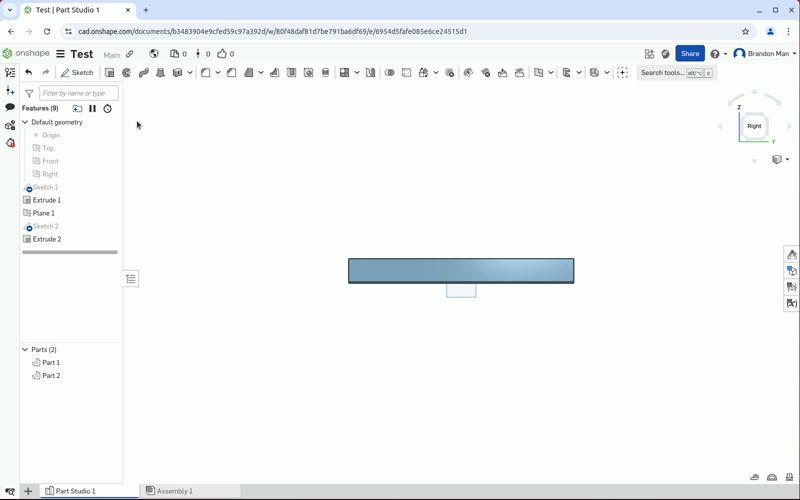
mouse_move(73, 189)
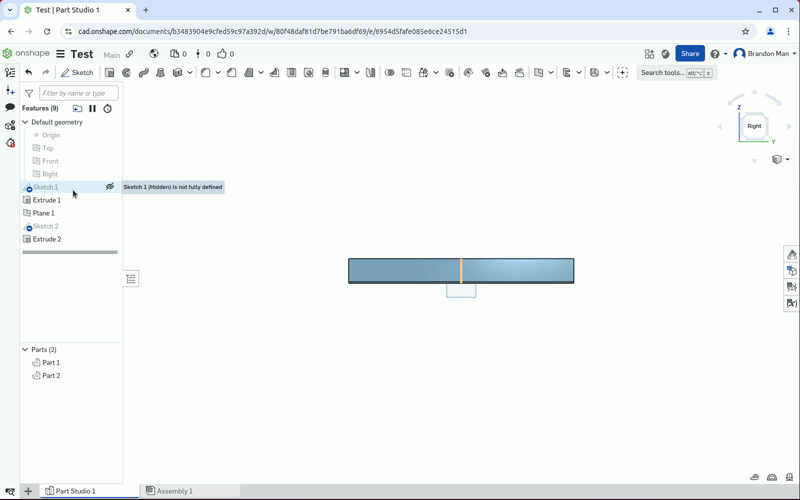
click(73, 189)
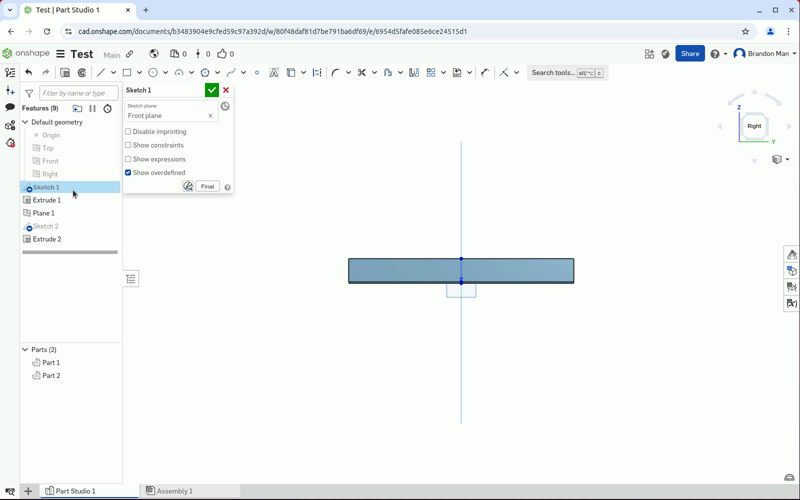
mouse_move(229, 92)
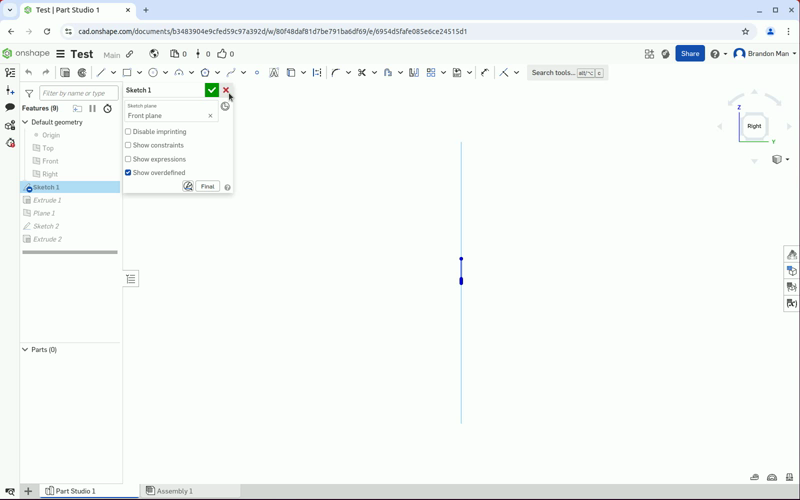
click(229, 92)
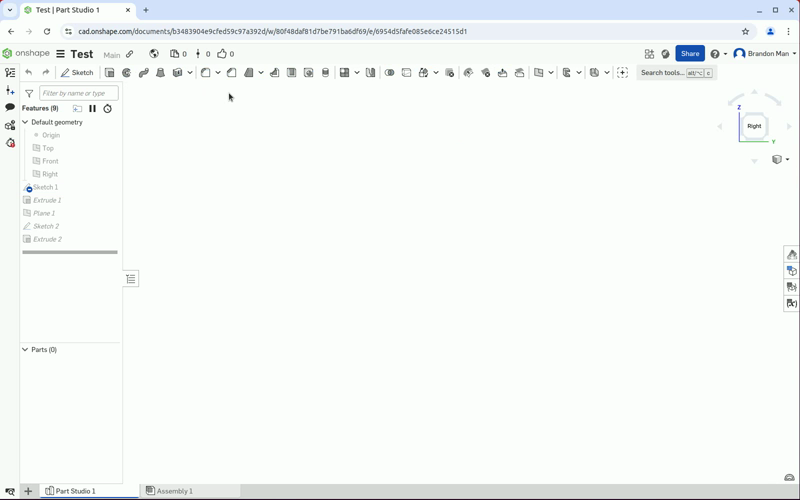
key(shift+s)
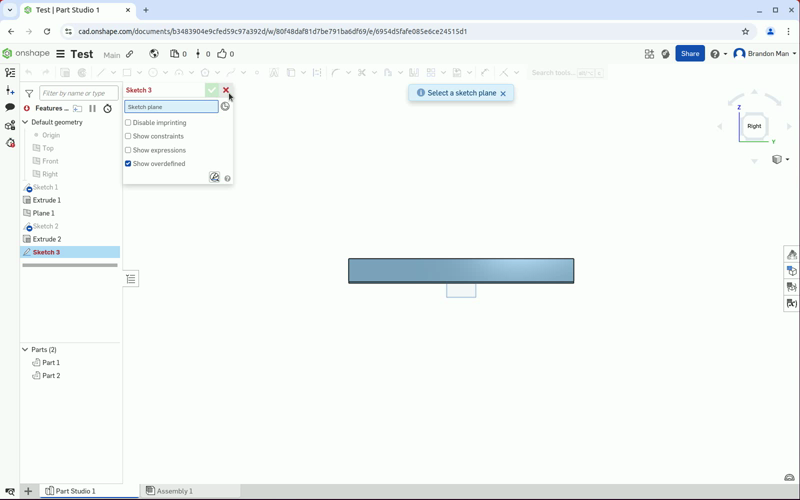
mouse_move(73, 215)
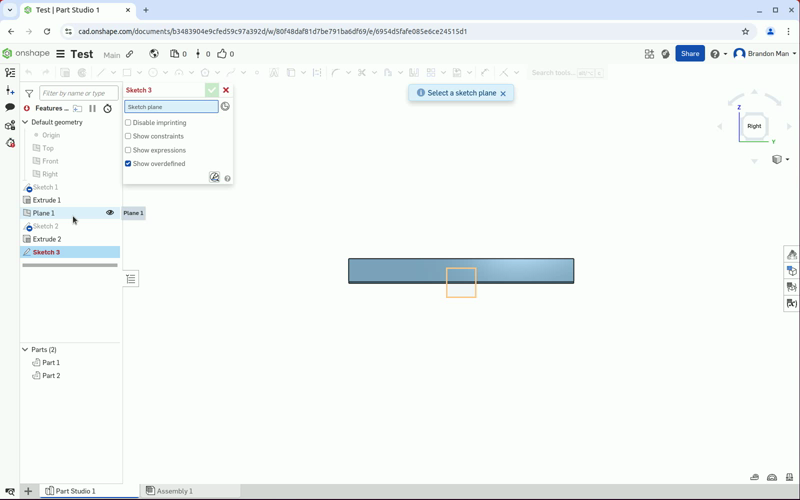
click(73, 215)
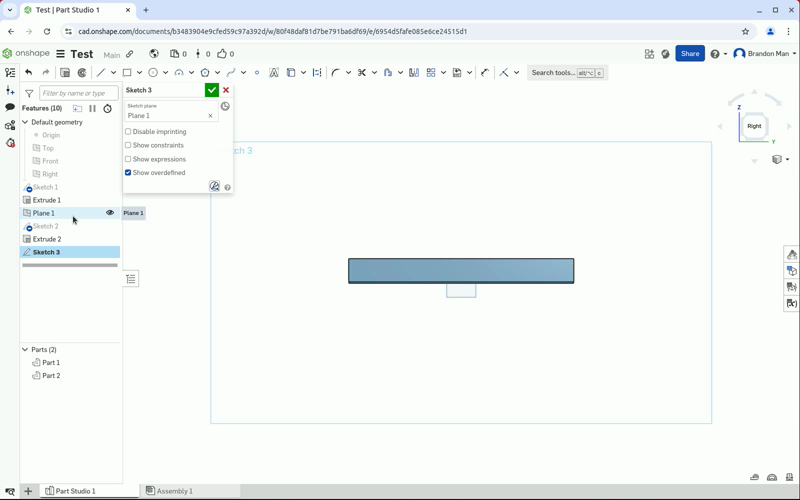
mouse_move(73, 352)
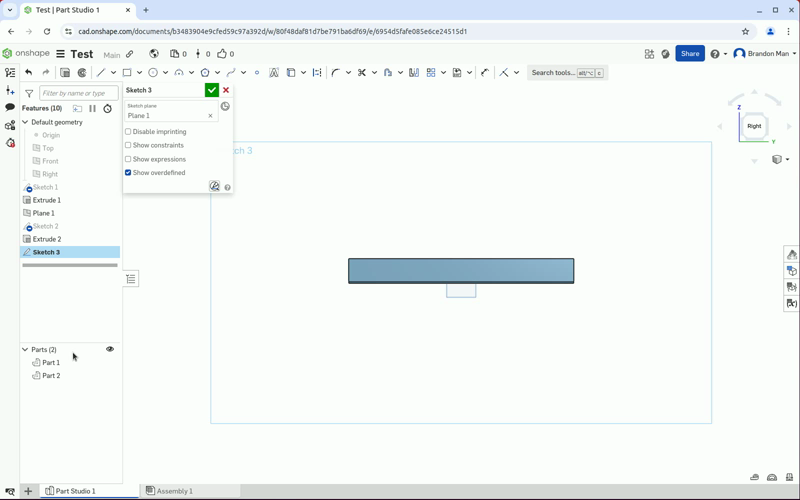
key(y)
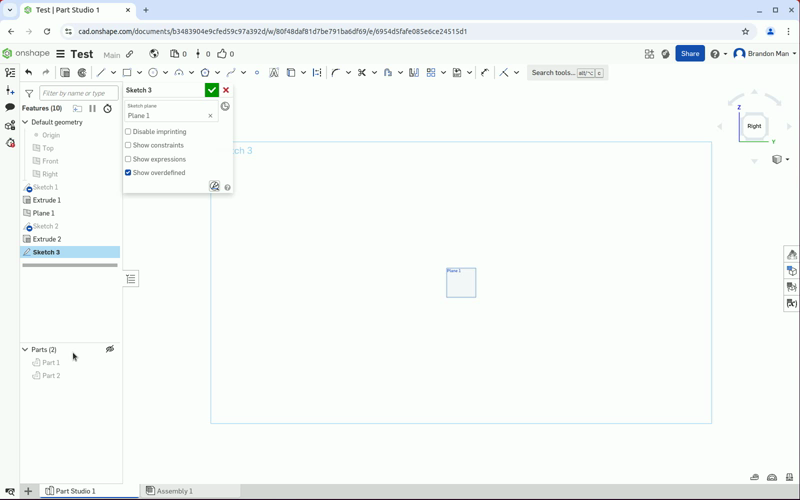
key(c)
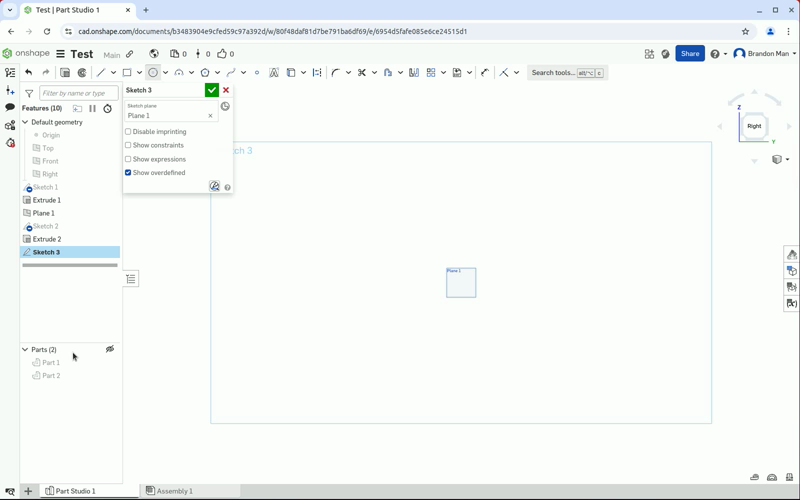
key_down(shift)
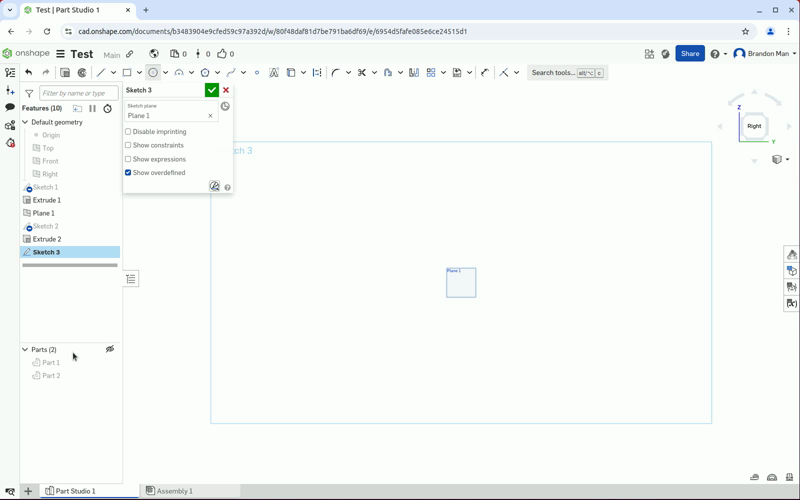
mouse_move(486, 268)
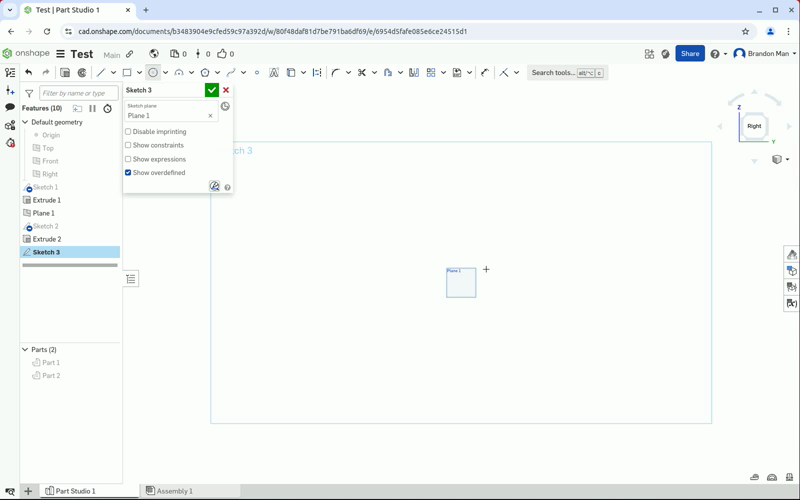
click(486, 268)
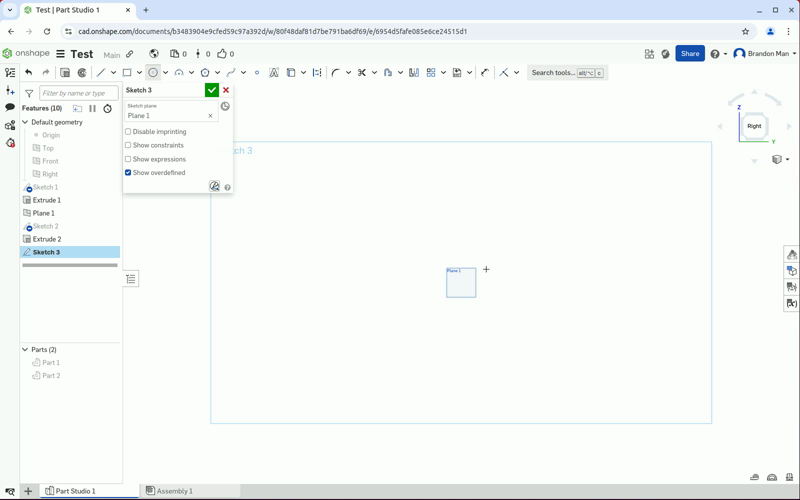
key_up(shift)
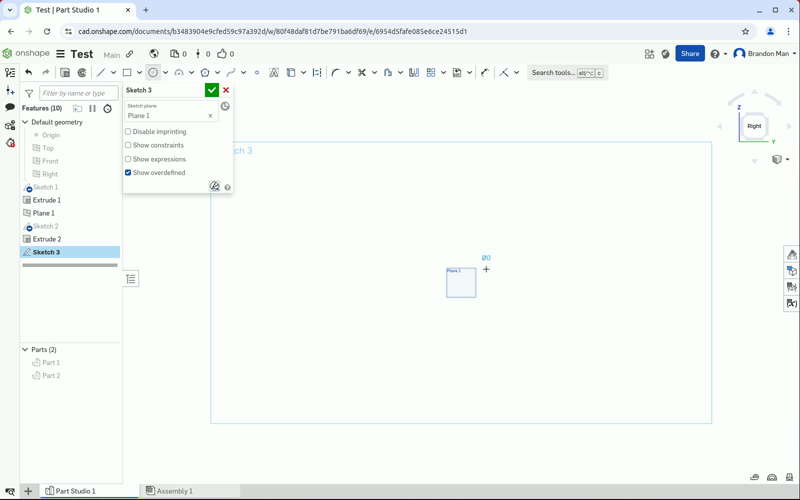
mouse_move(487, 268)
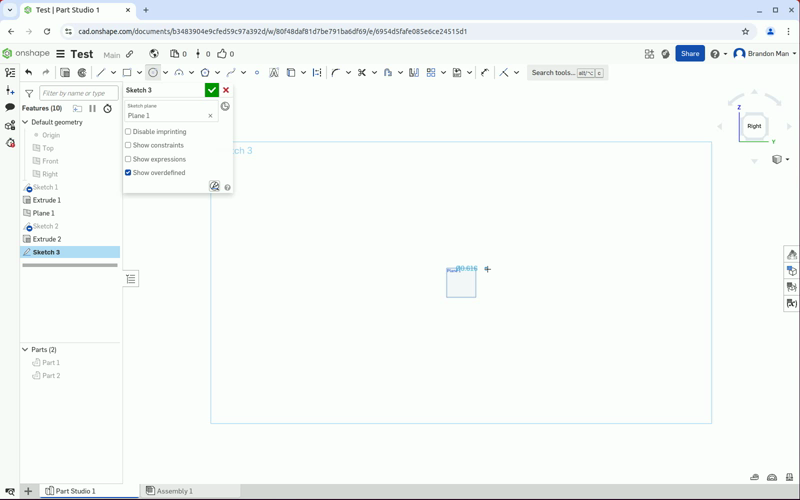
scroll(6)
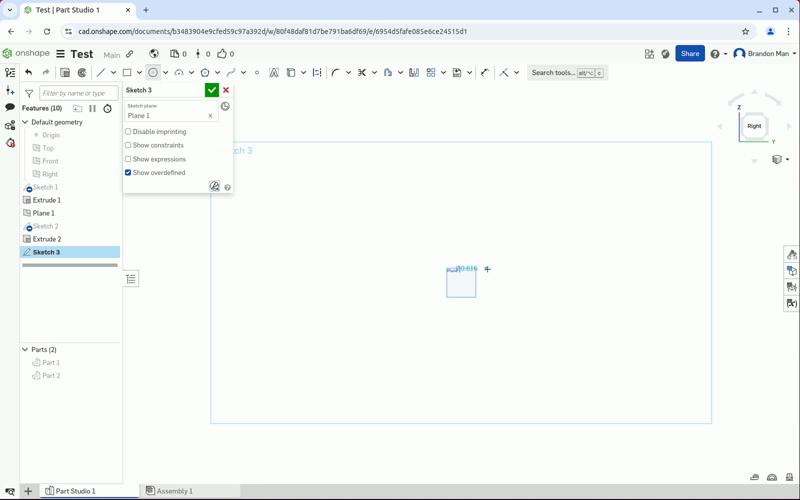
scroll(6)
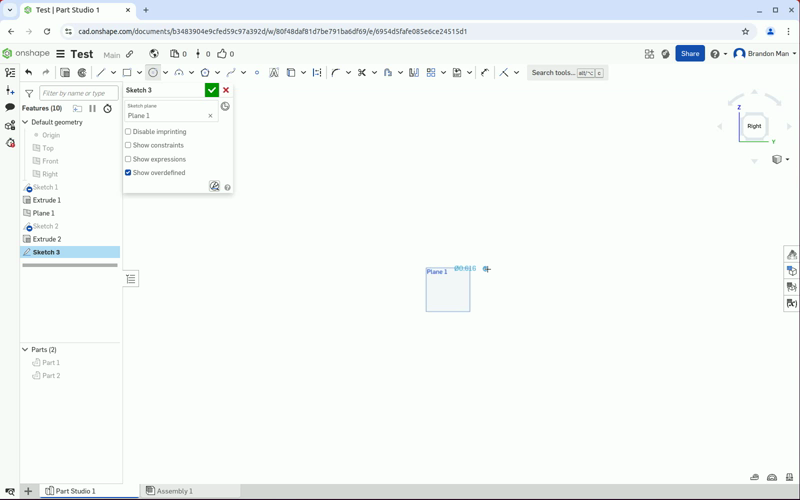
scroll(6)
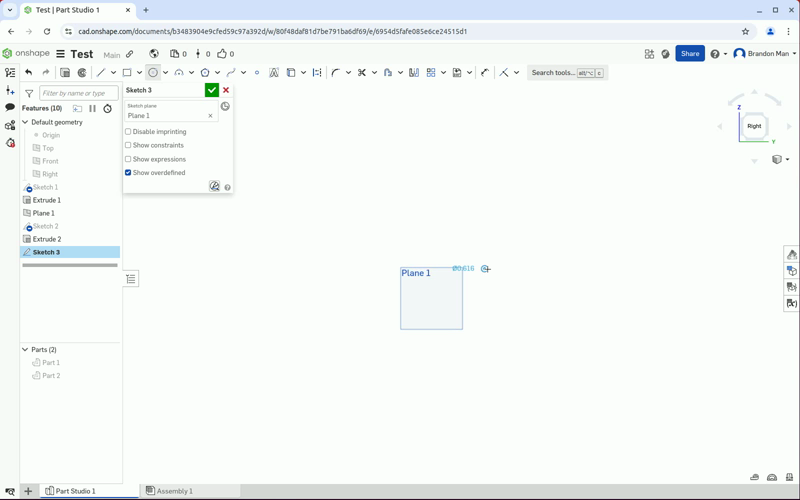
scroll(6)
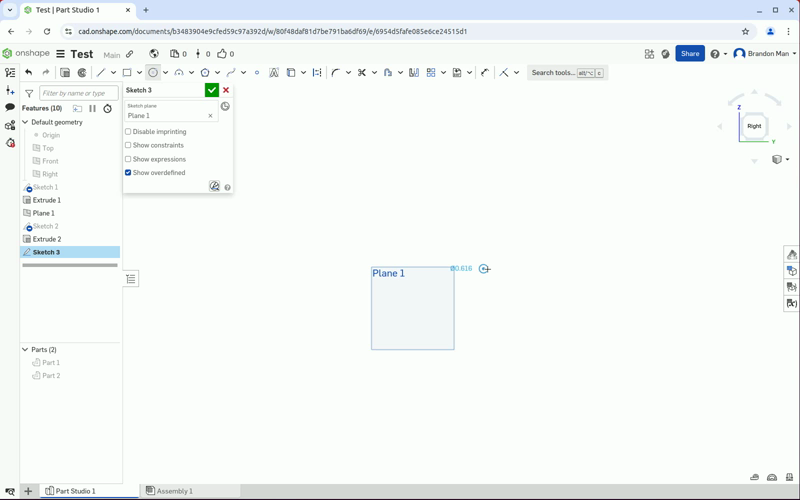
scroll(6)
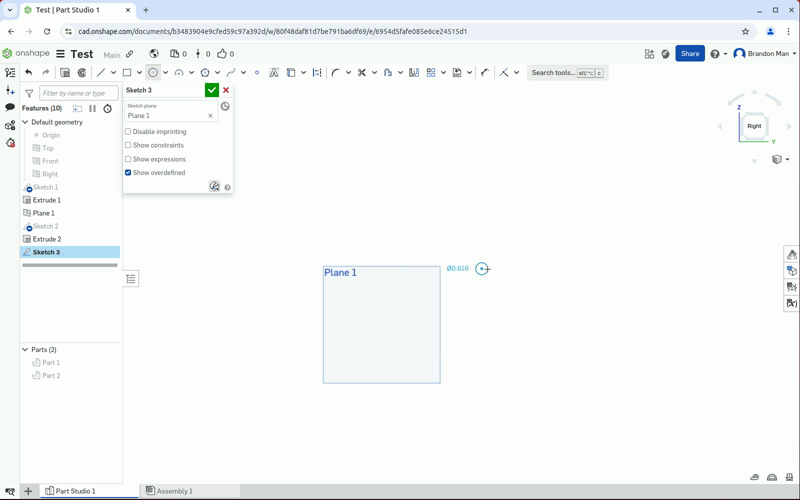
scroll(6)
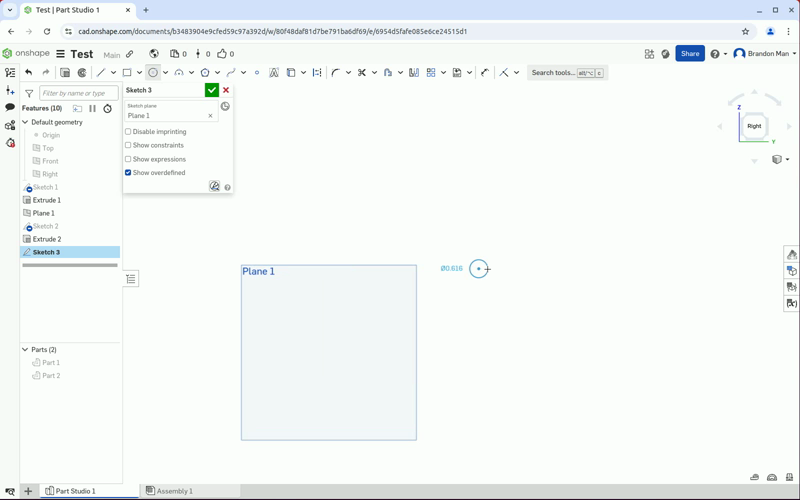
scroll(6)
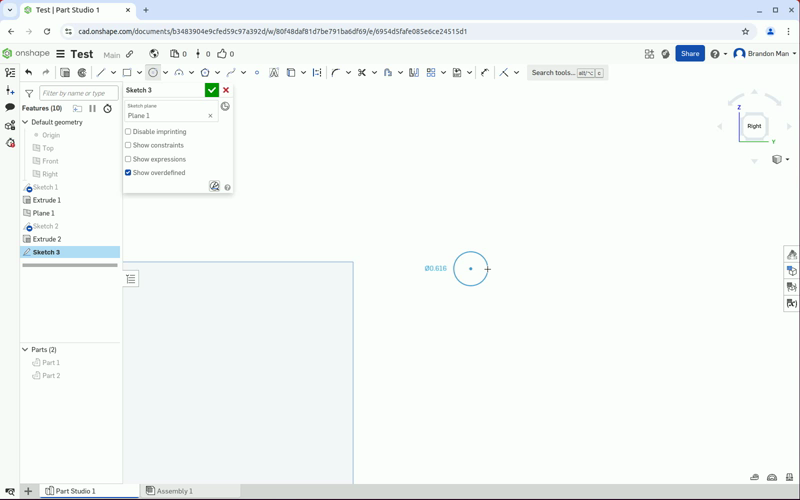
click(487, 268)
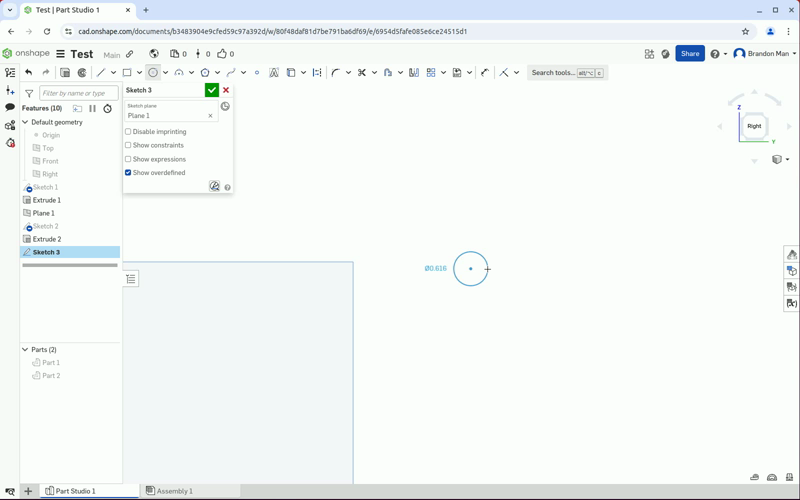
scroll(-6)
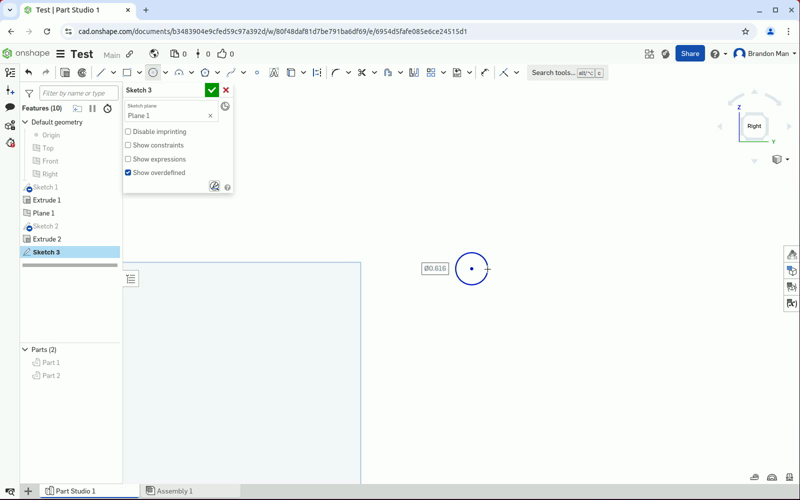
scroll(-6)
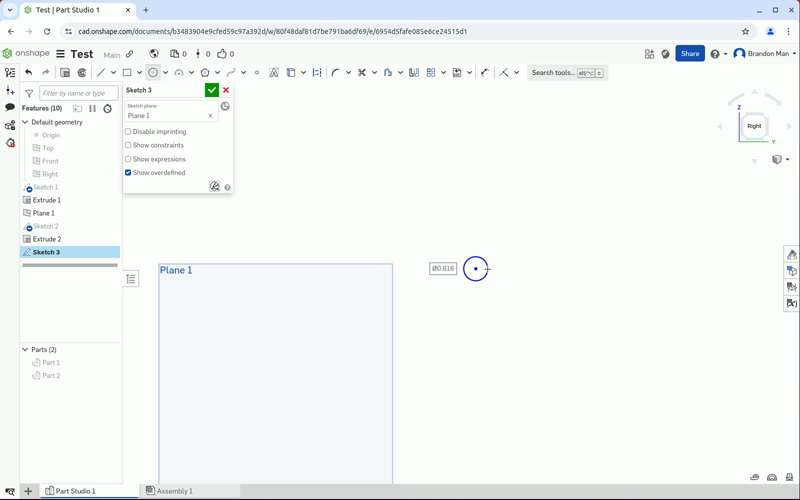
scroll(-6)
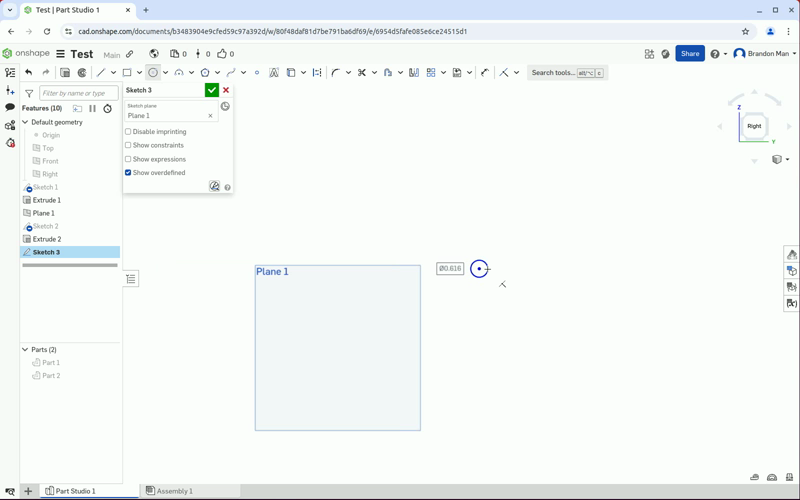
scroll(-6)
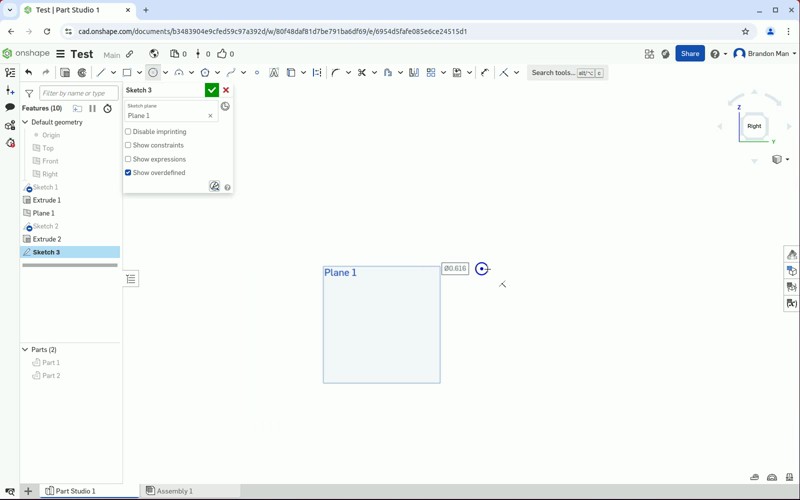
scroll(-6)
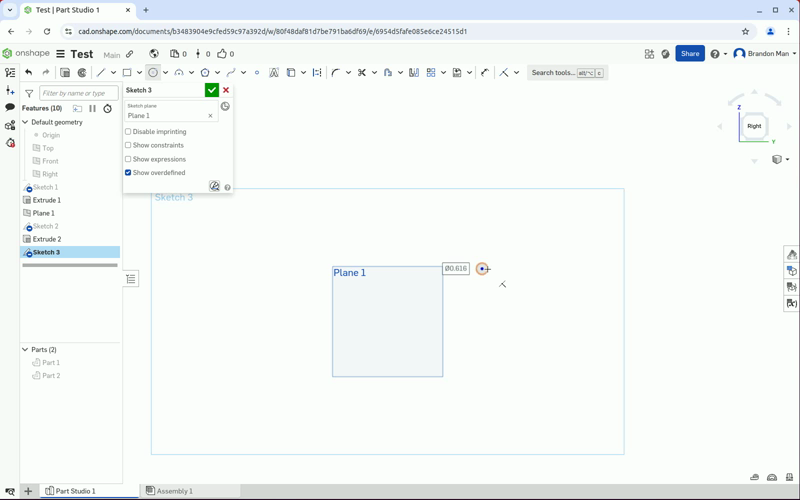
scroll(-6)
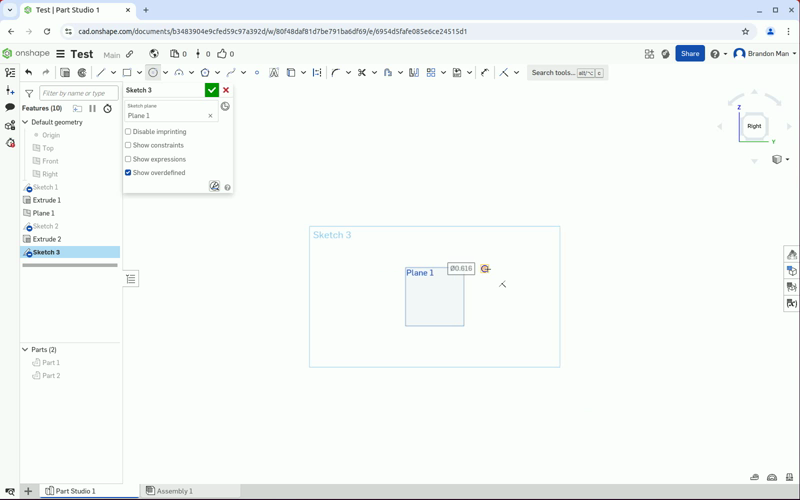
scroll(-6)
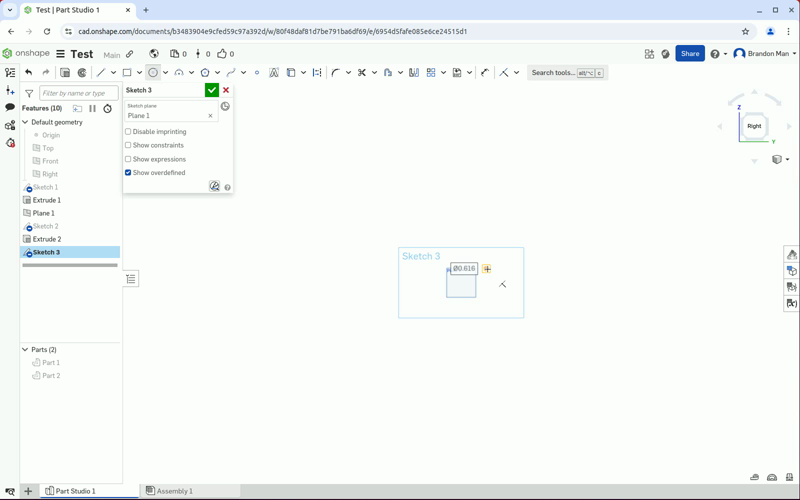
key(esc)
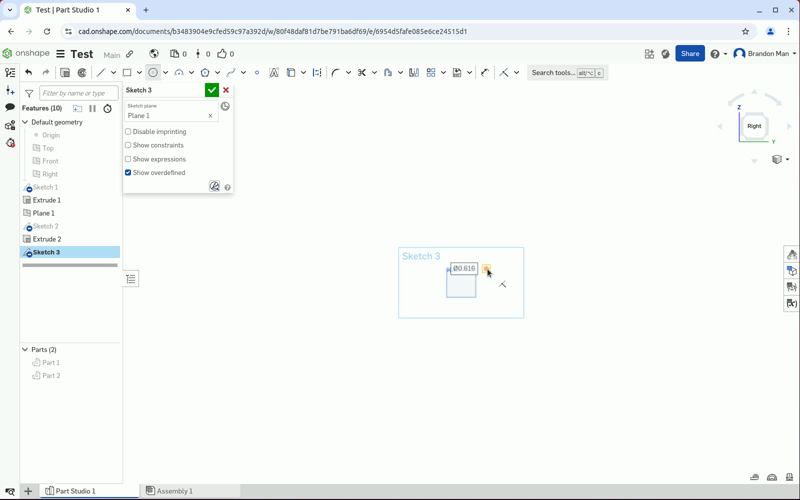
mouse_move(487, 267)
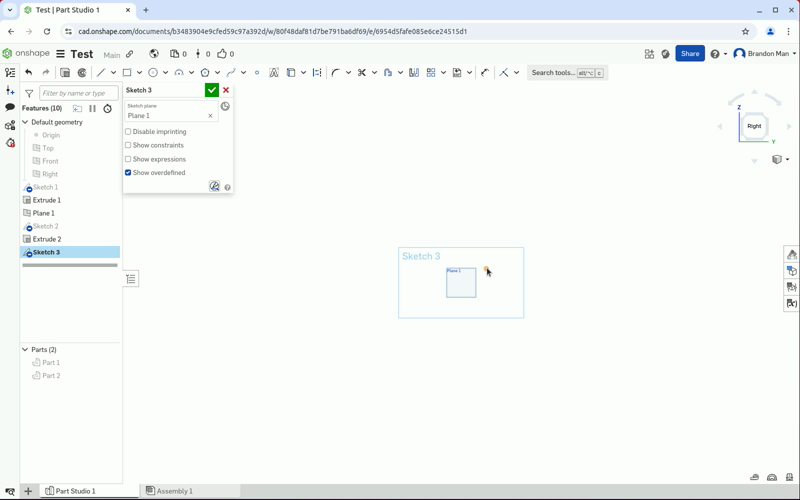
scroll(6)
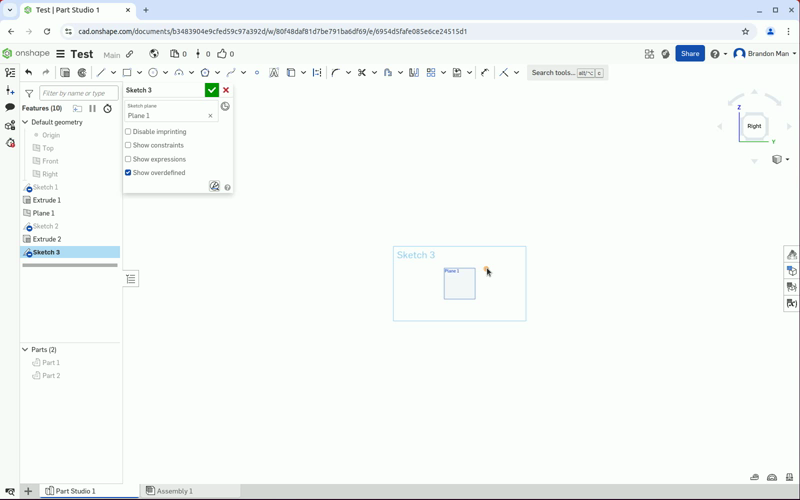
scroll(6)
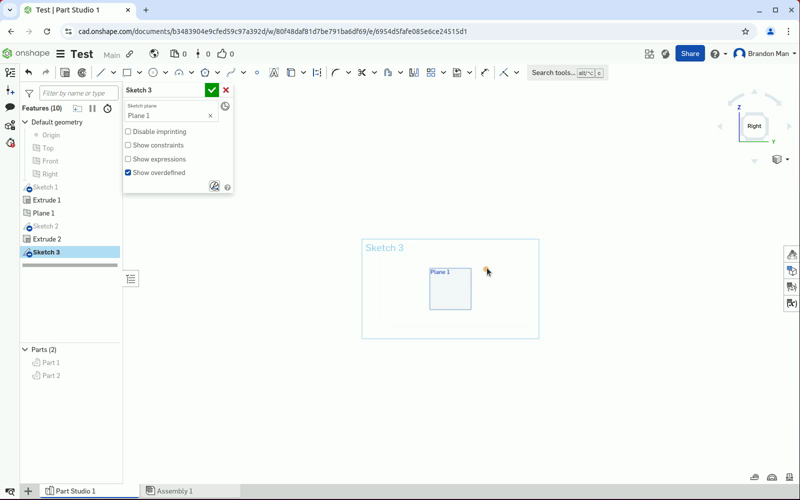
scroll(6)
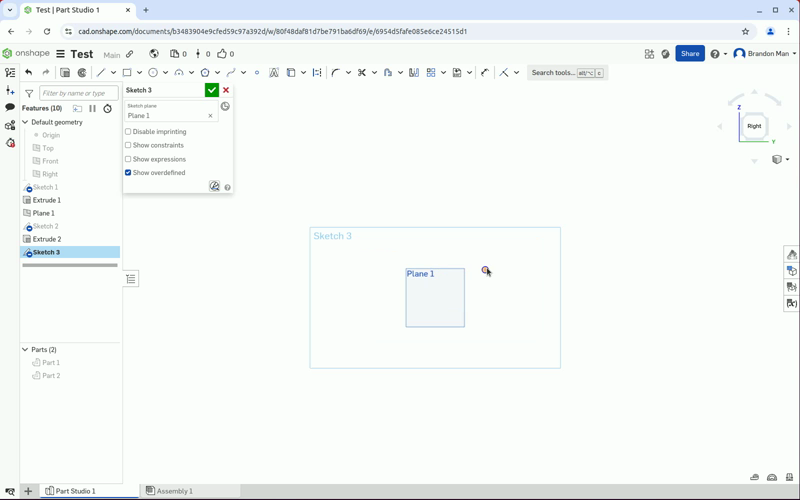
scroll(6)
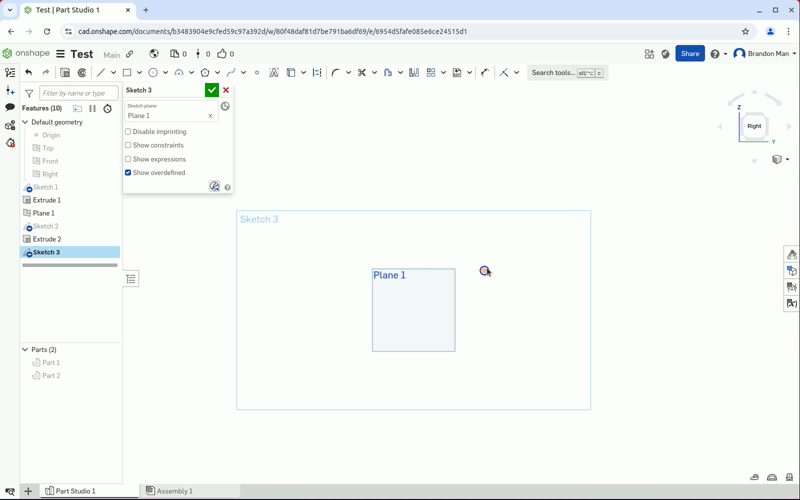
scroll(6)
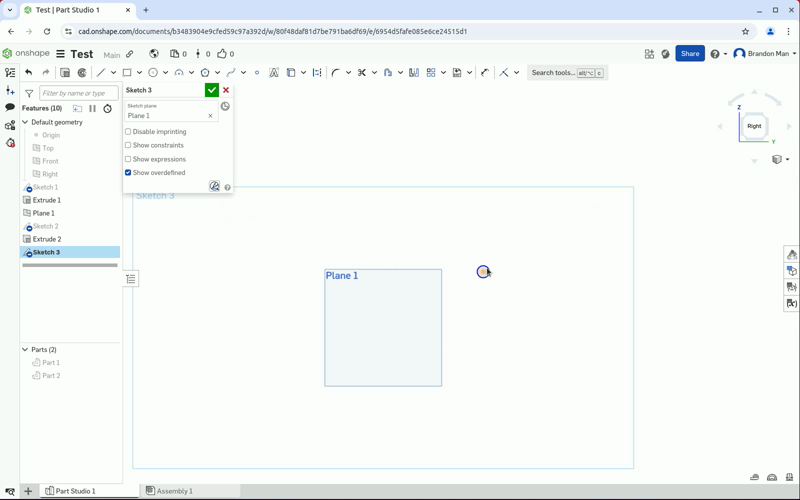
scroll(6)
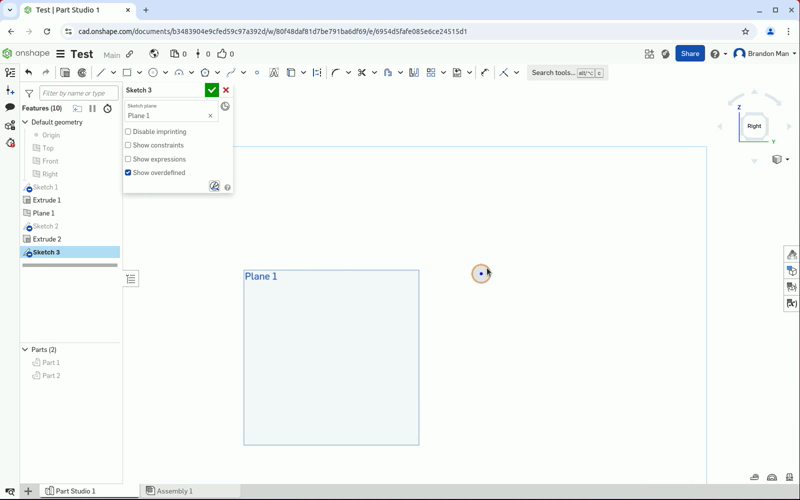
scroll(6)
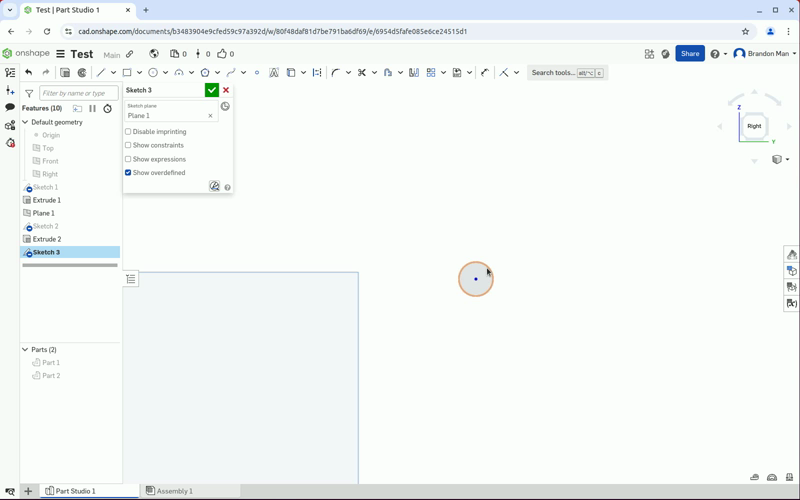
click(487, 267)
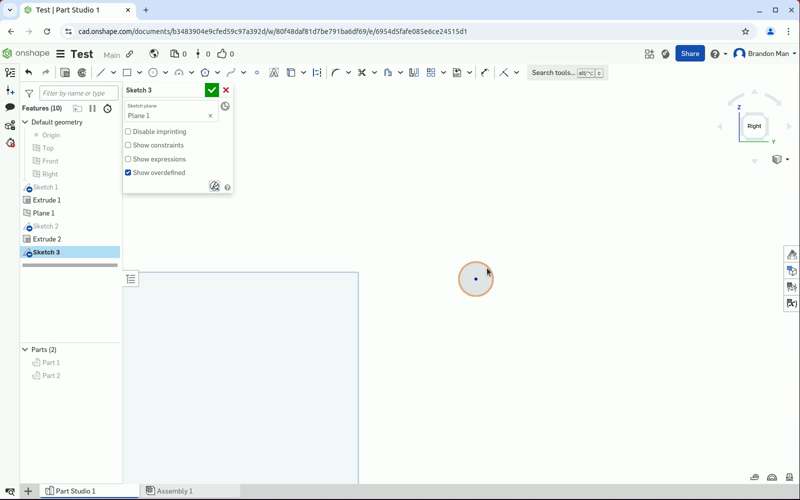
scroll(-6)
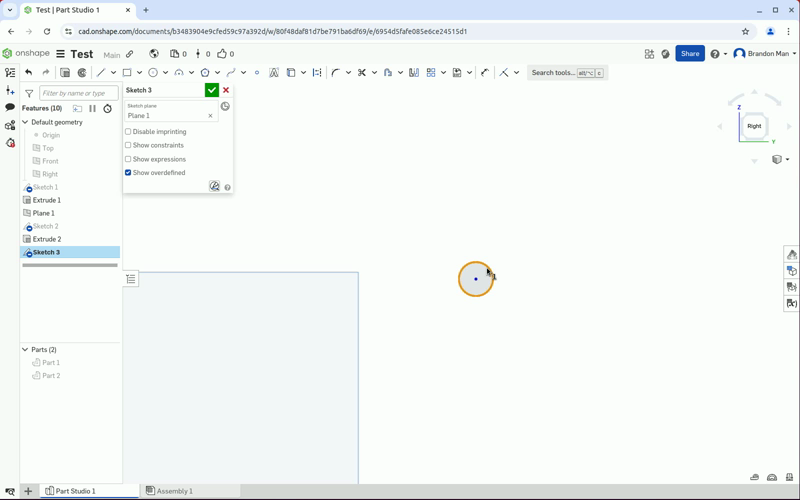
scroll(-6)
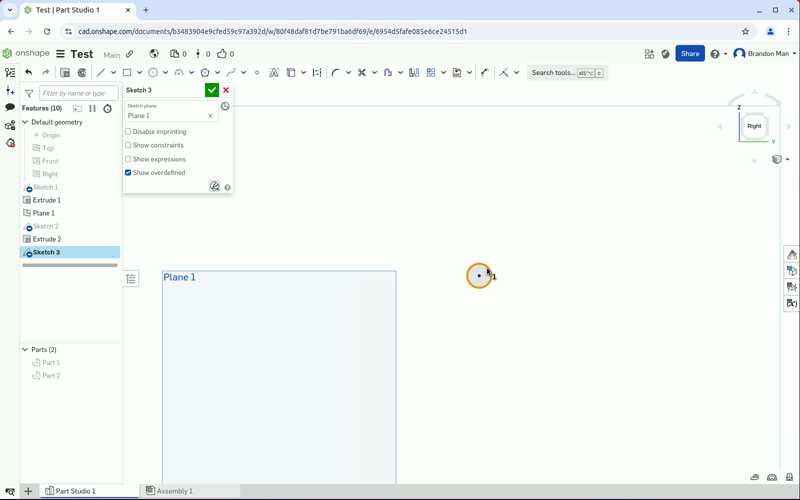
scroll(-6)
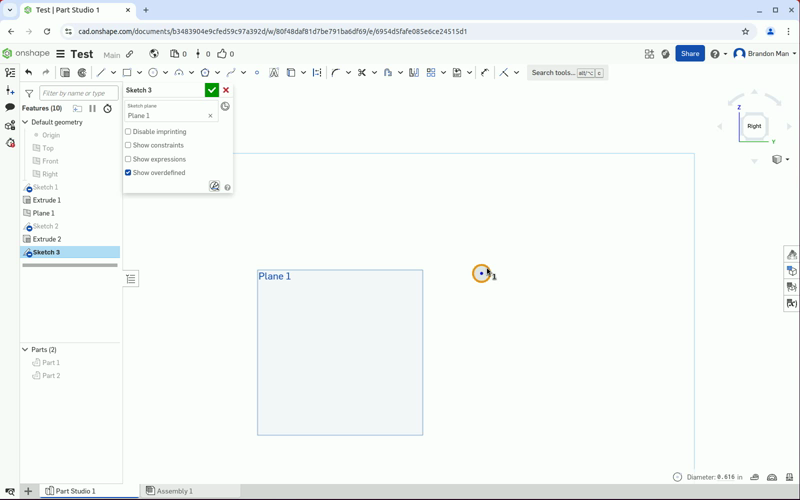
scroll(-6)
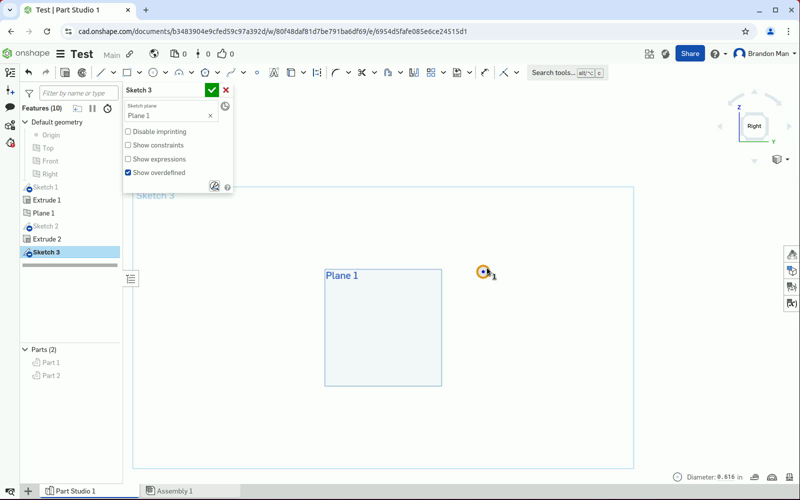
scroll(-6)
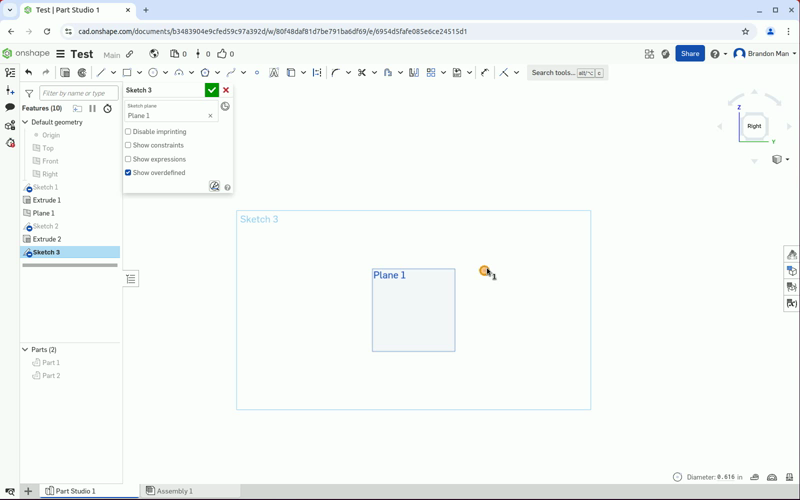
scroll(-6)
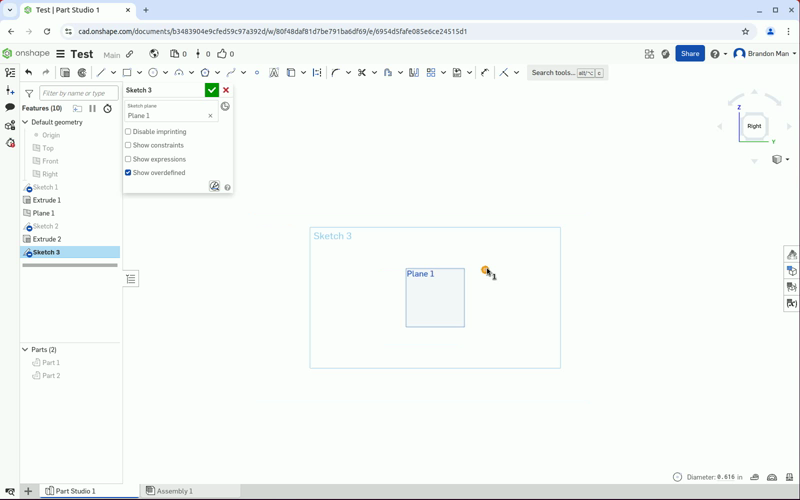
scroll(-6)
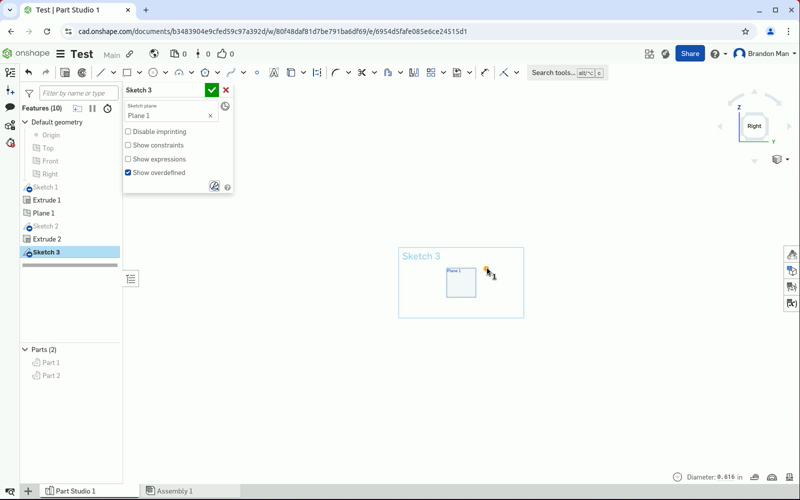
mouse_move(73, 352)
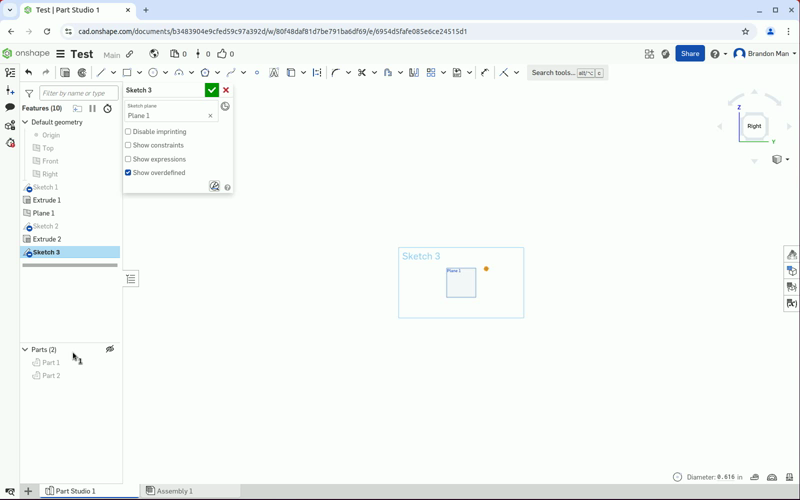
key(shift+y)
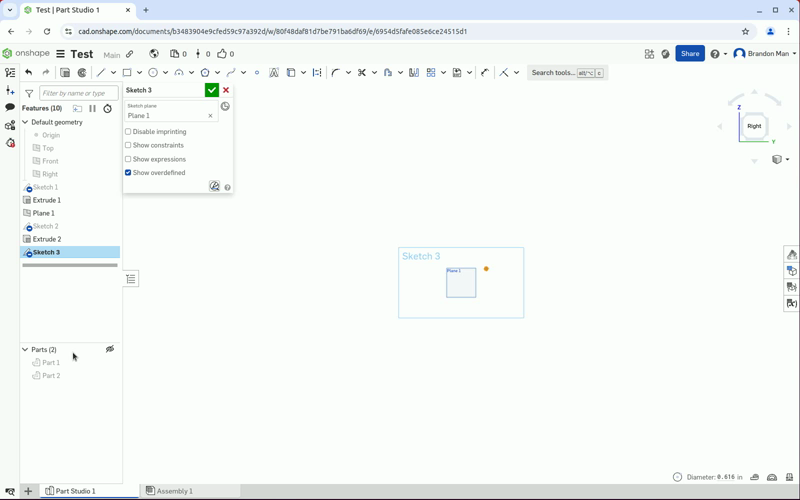
key(shift+e)
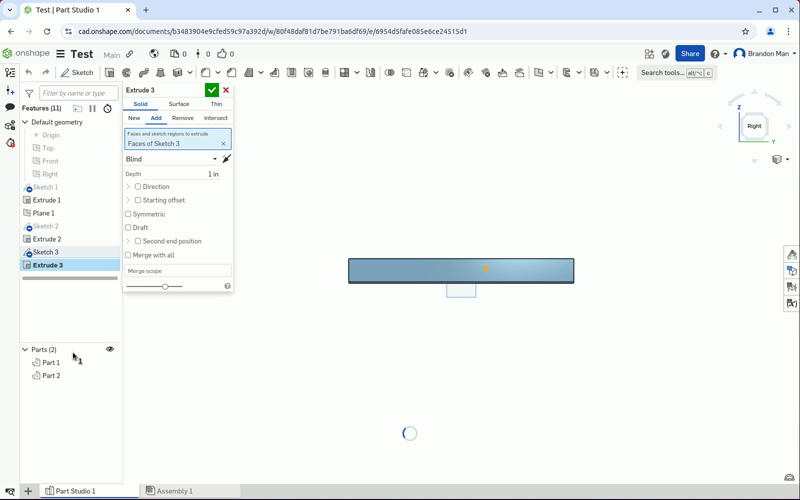
mouse_move(143, 106)
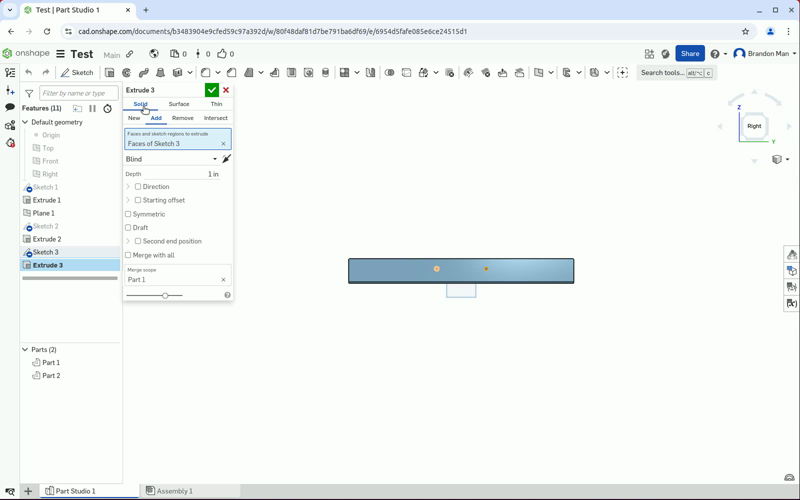
click(143, 106)
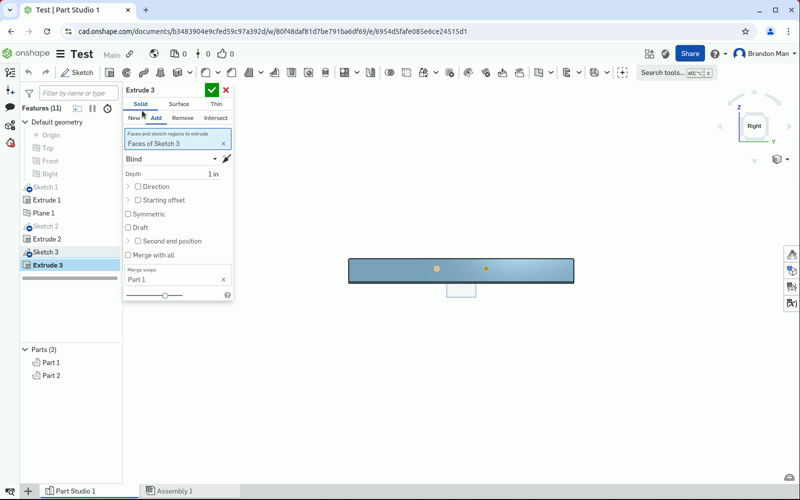
mouse_move(137, 120)
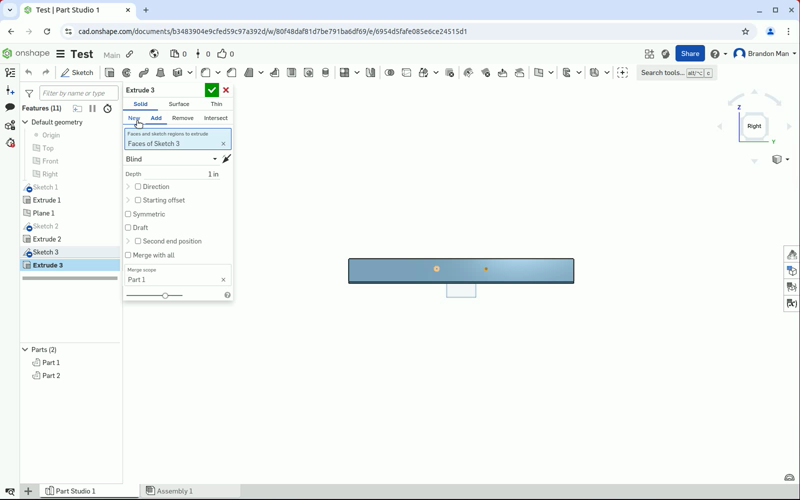
click(137, 120)
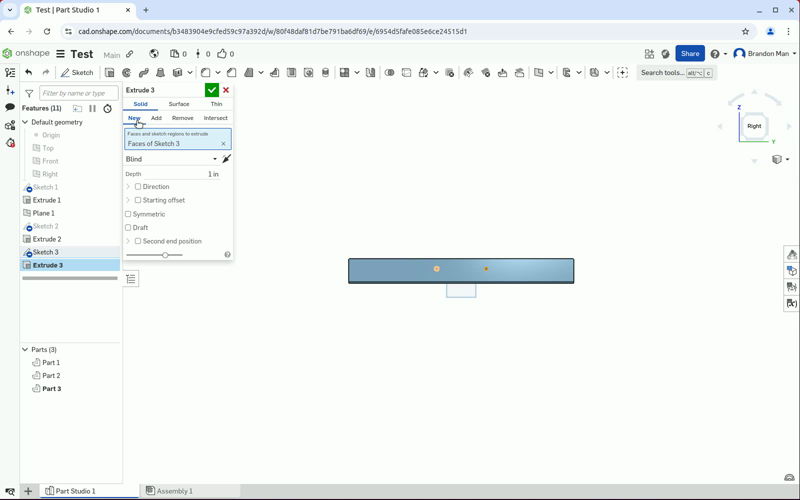
key(tab, 4)
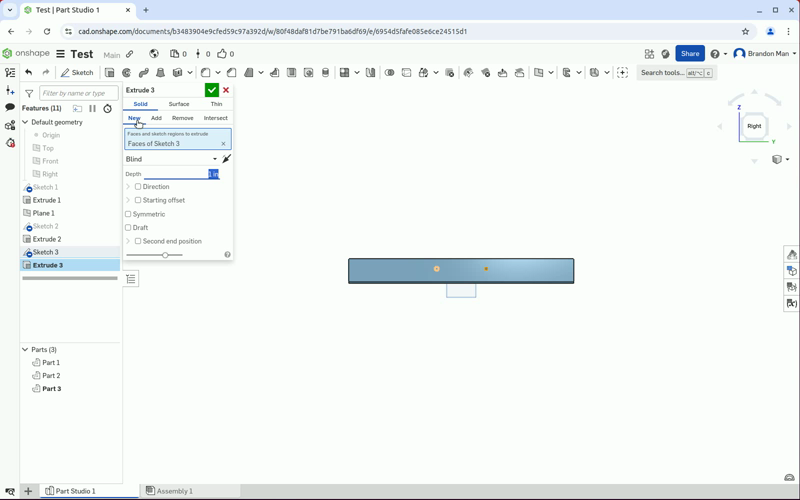
text(1.444)
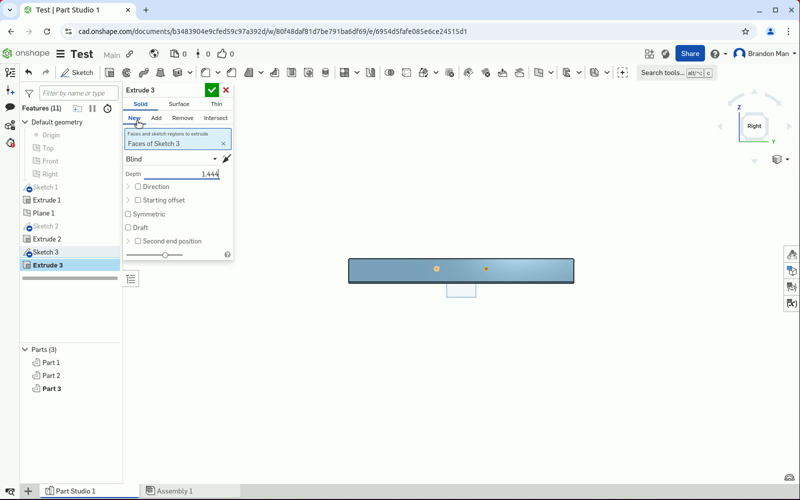
key(enter)
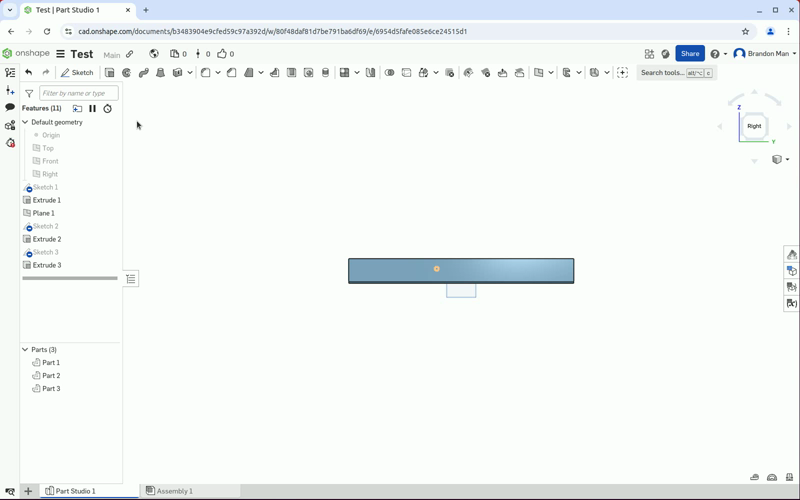
key(shift+h)
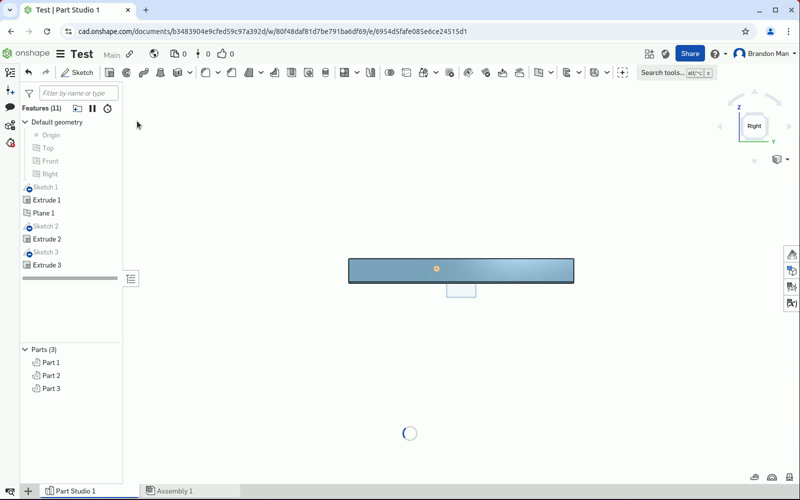
key(shift+h)
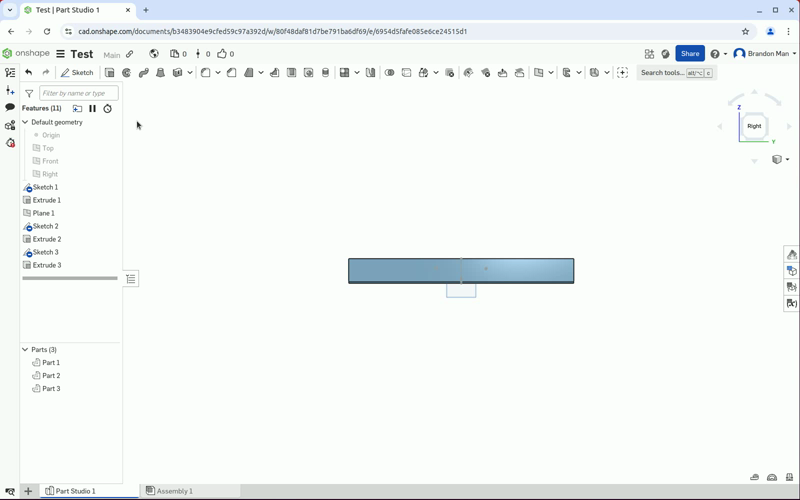
key(shift+7)
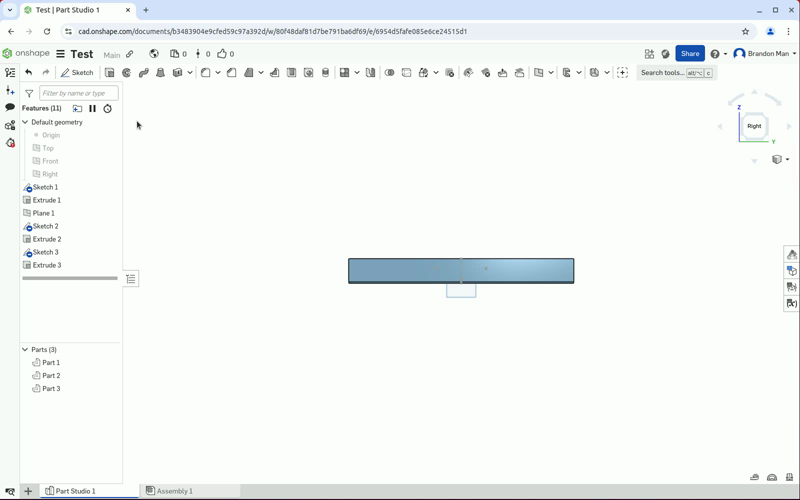
key(right, 2)
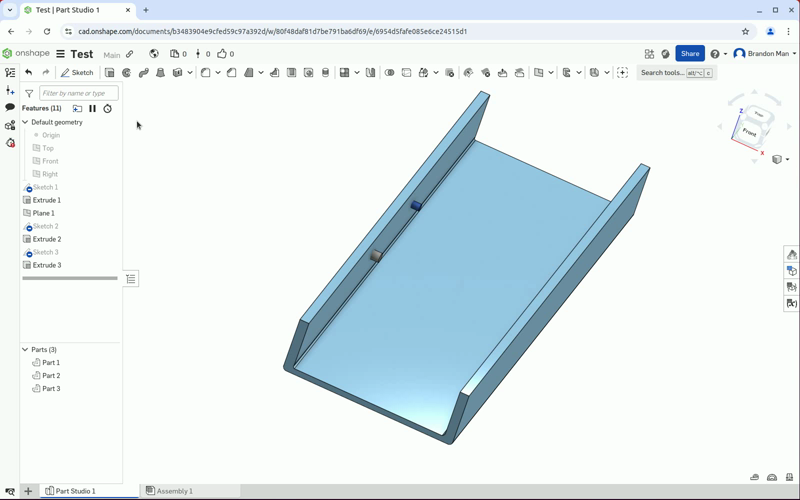
key(down, 2)
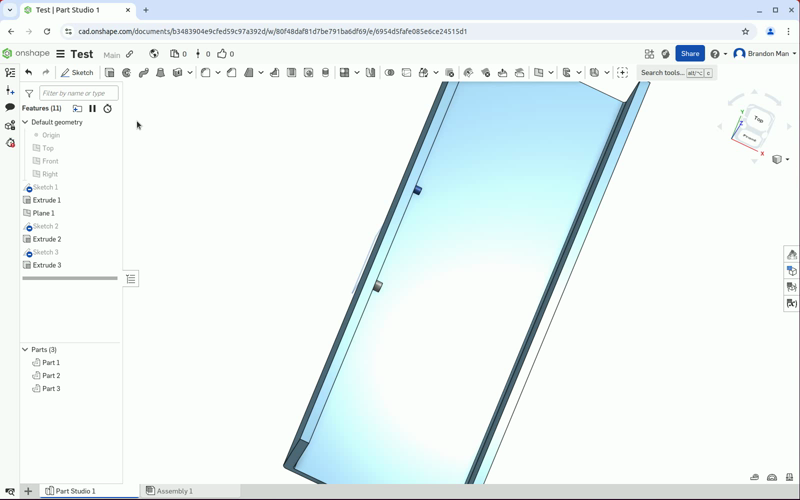
key(up, 2)
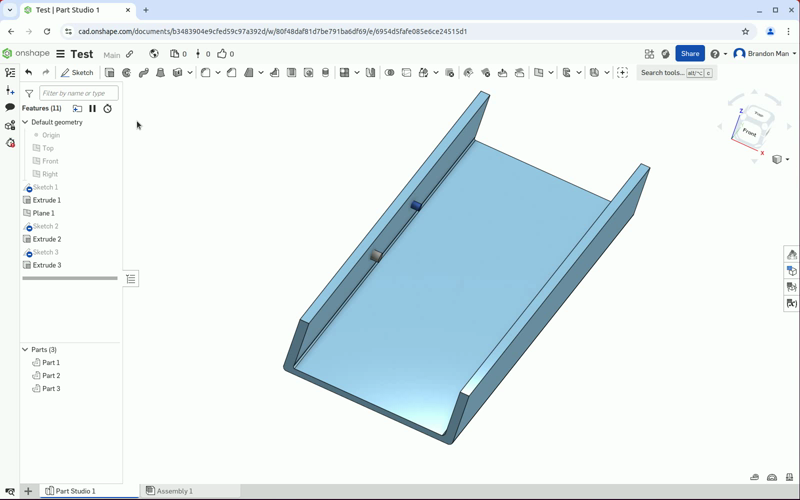
key(left, 2)
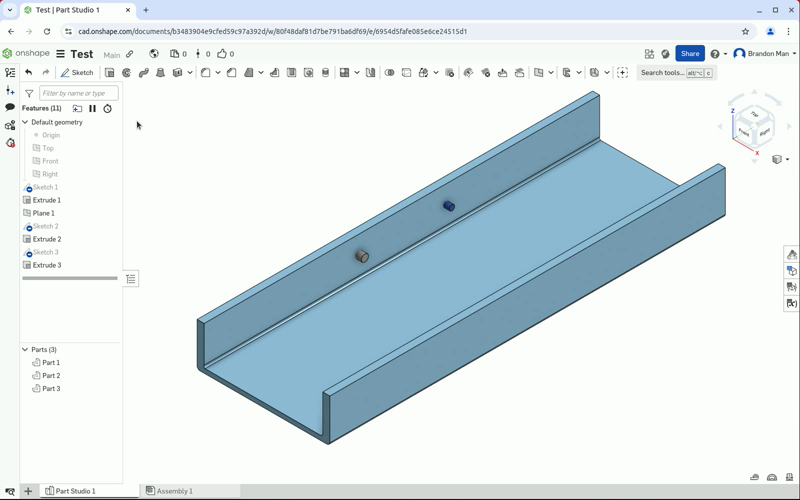
mouse_move(73, 189)
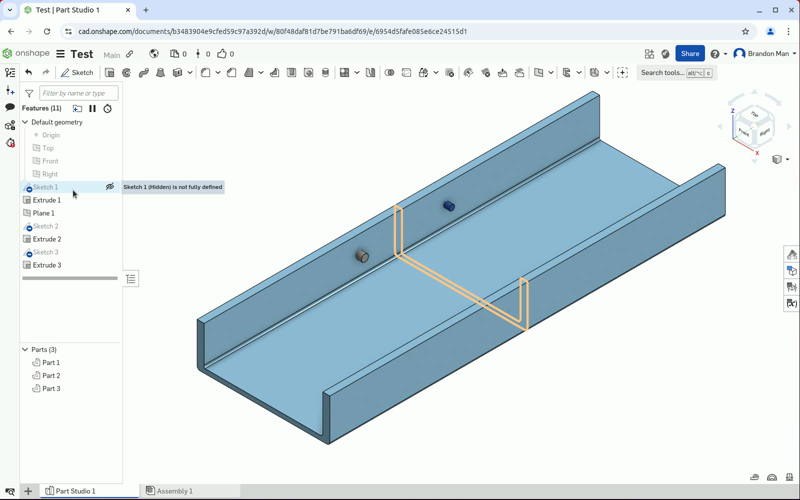
click(73, 189)